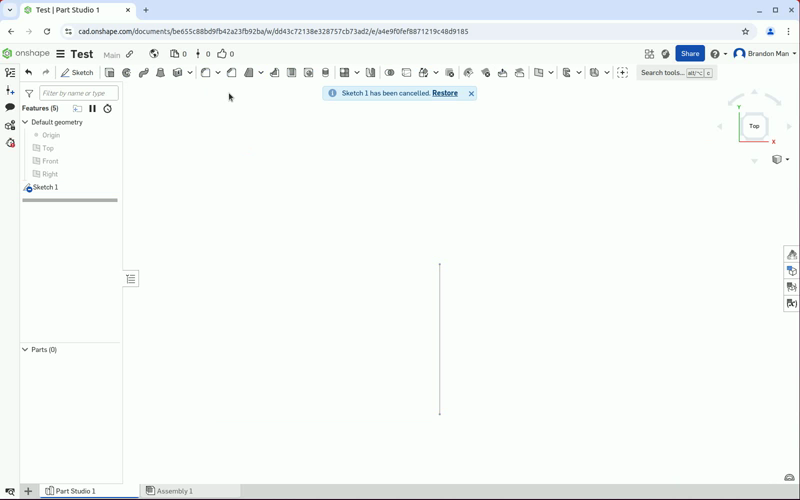
key(shift+h)
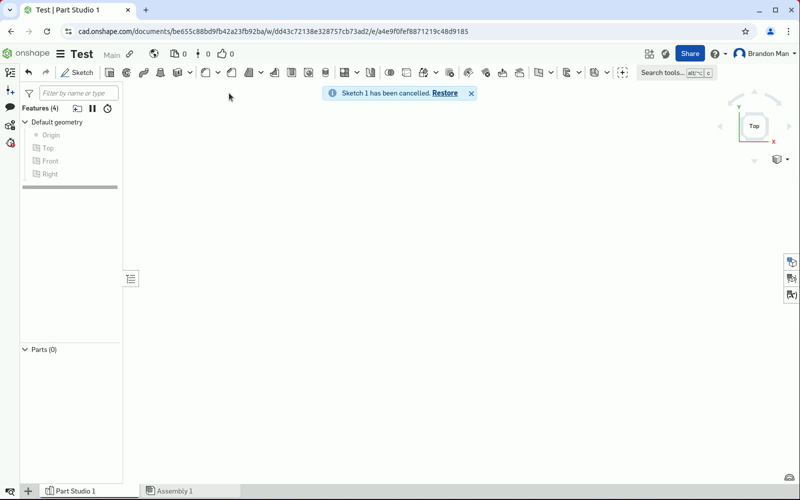
mouse_move(73, 352)
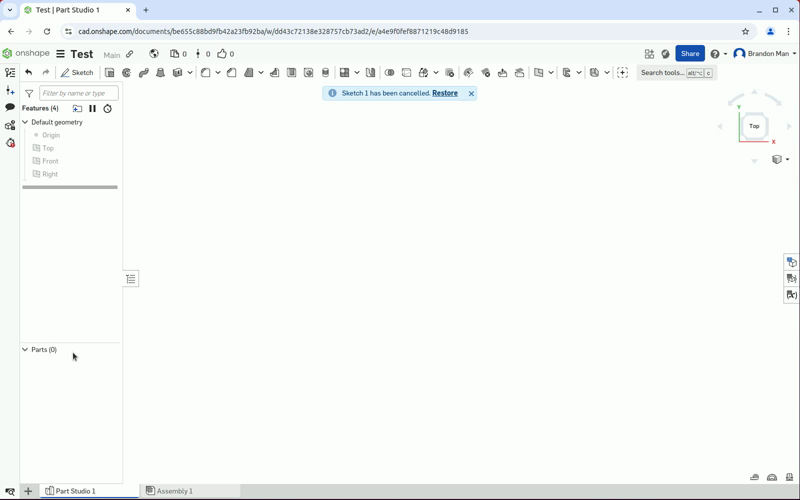
key(y)
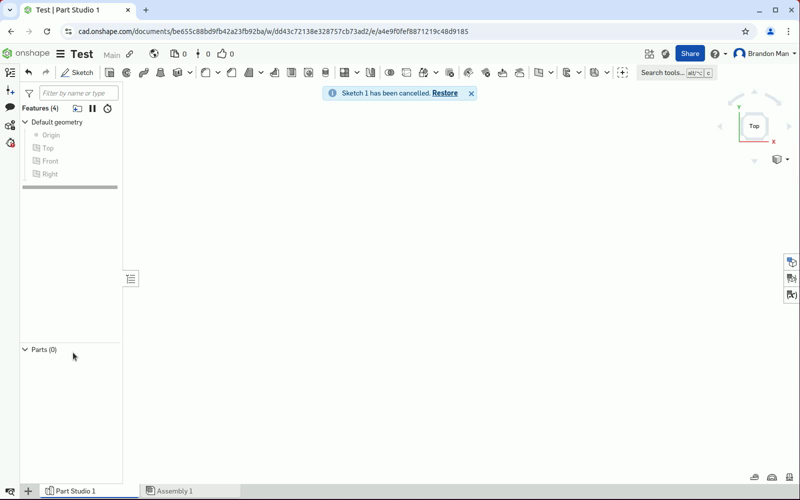
key(shift+p)
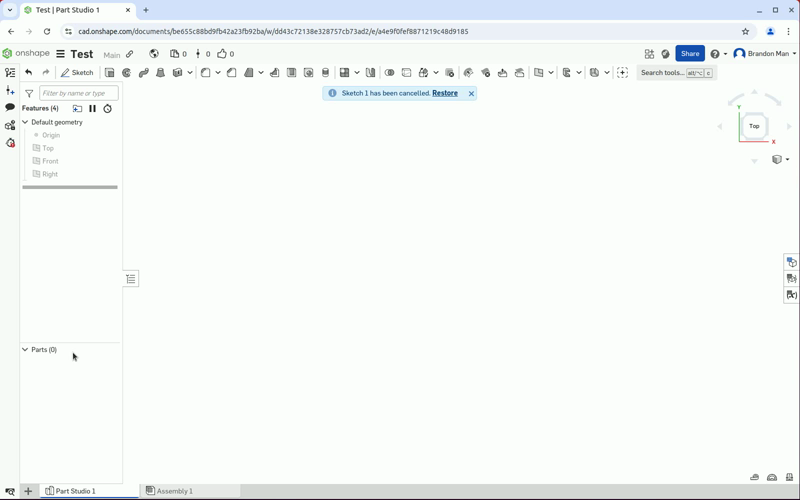
key(space)
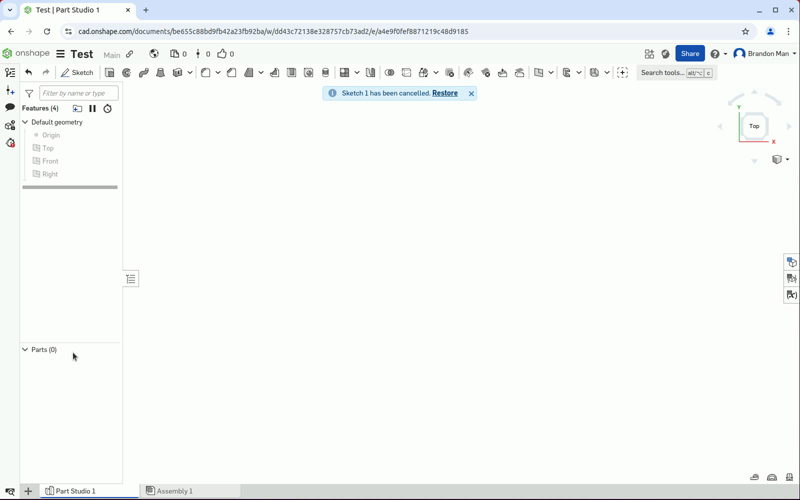
key_down(shift)
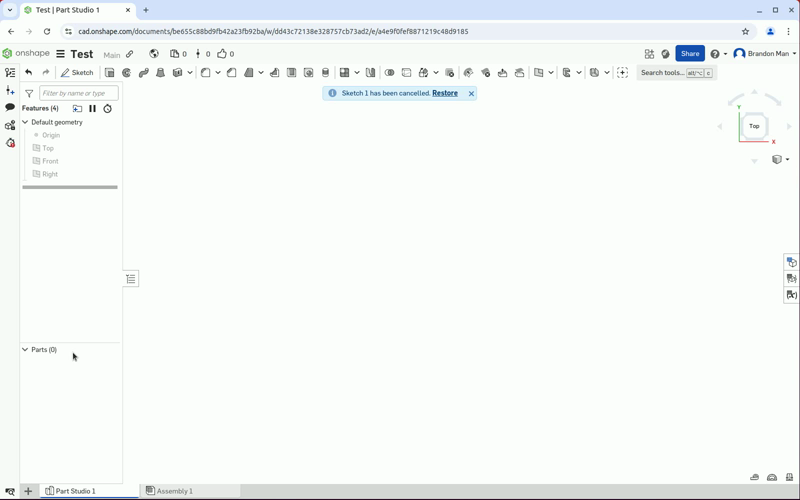
key(up)
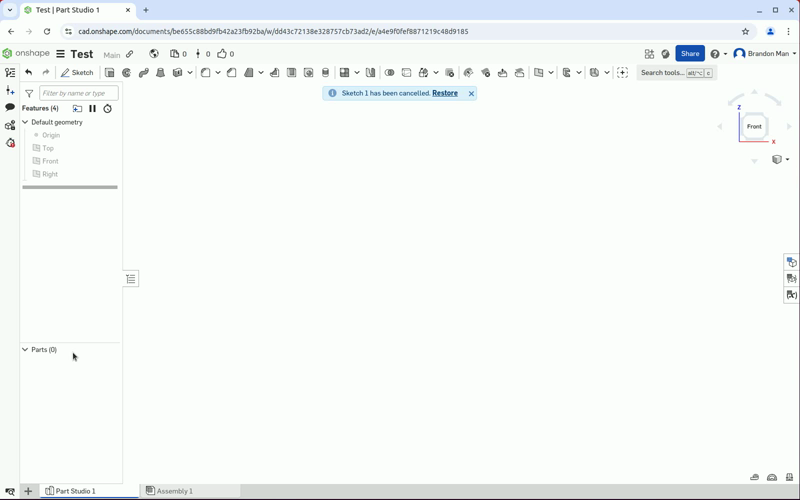
key_up(shift)
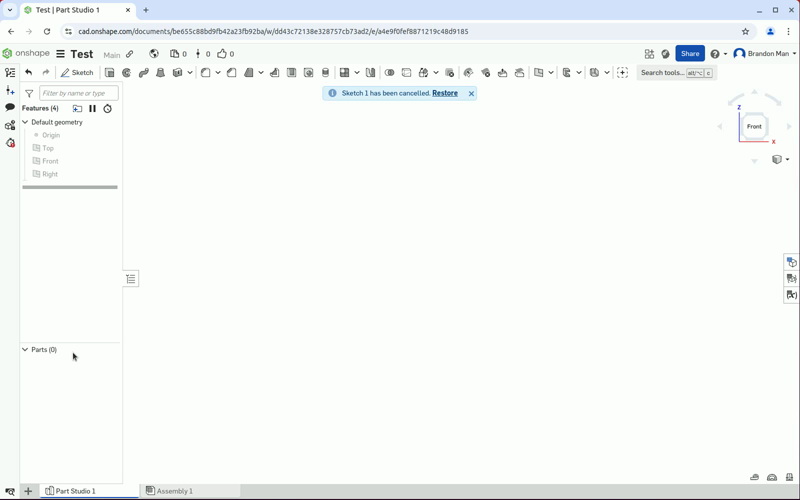
mouse_move(73, 352)
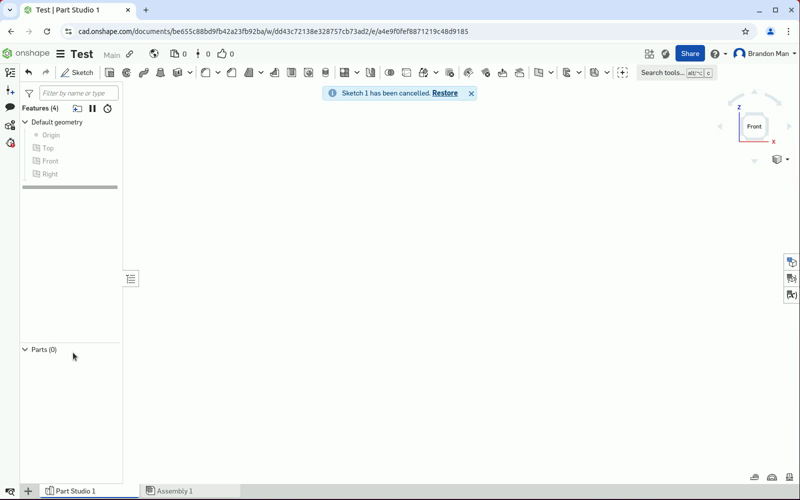
key(shift+y)
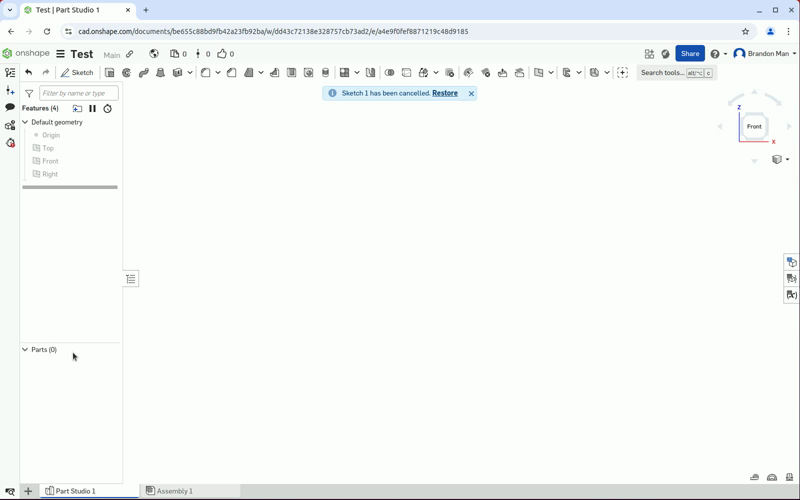
key(shift+s)
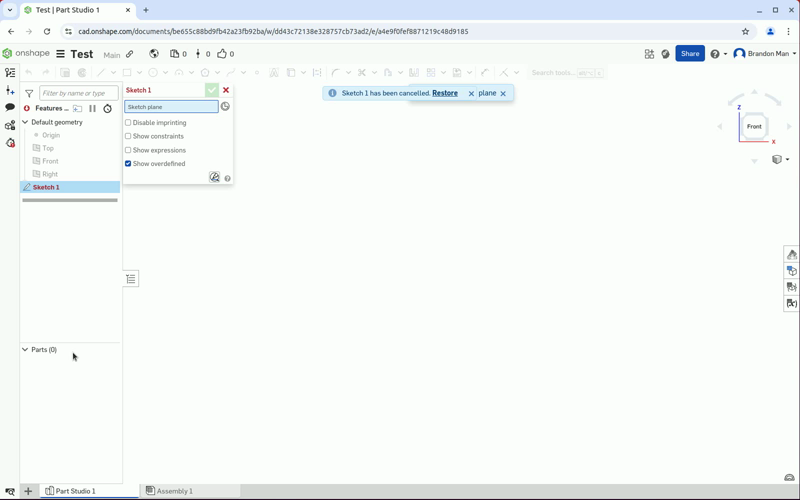
mouse_move(73, 163)
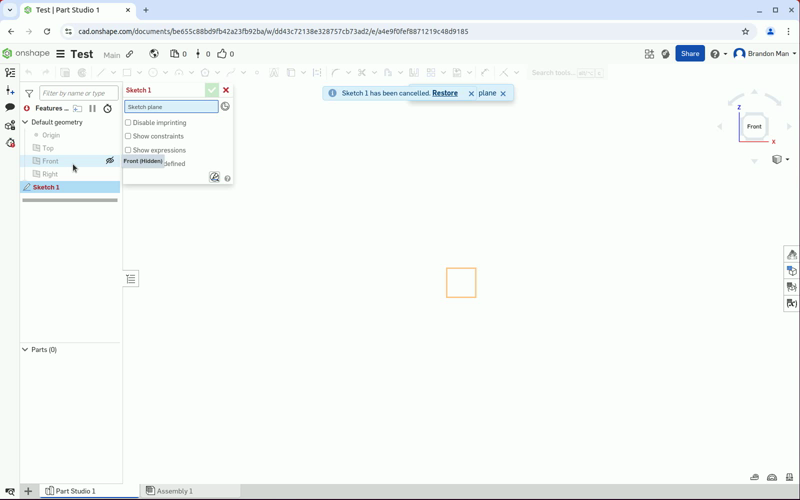
click(73, 163)
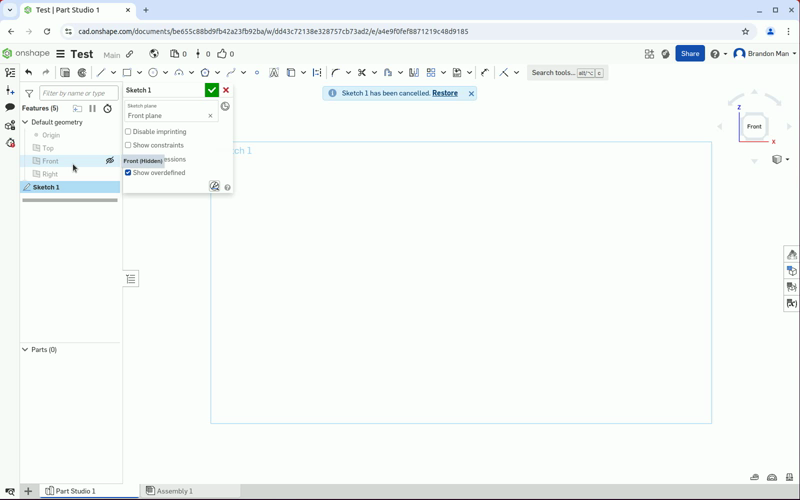
mouse_move(73, 352)
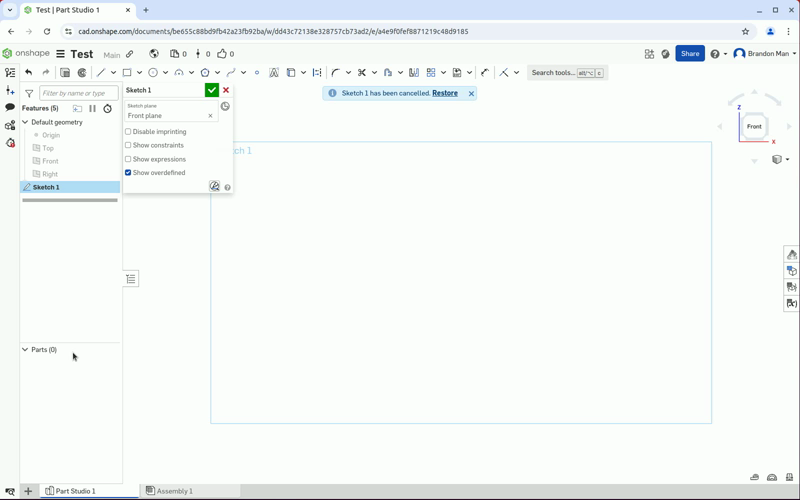
key(y)
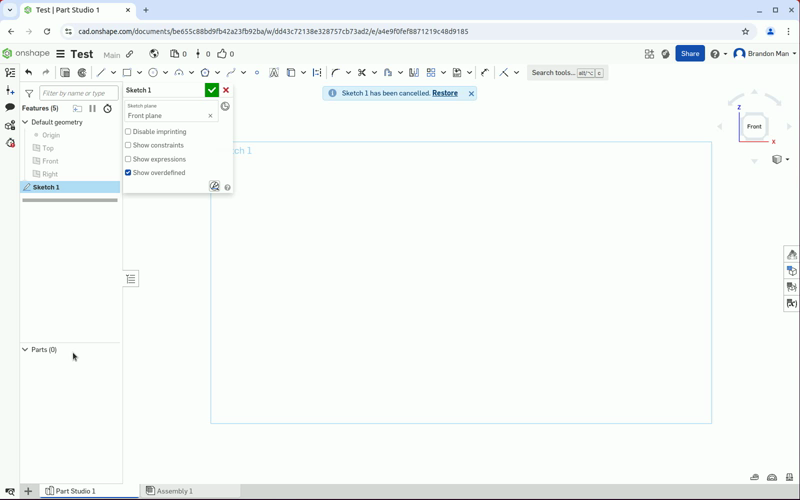
key(a)
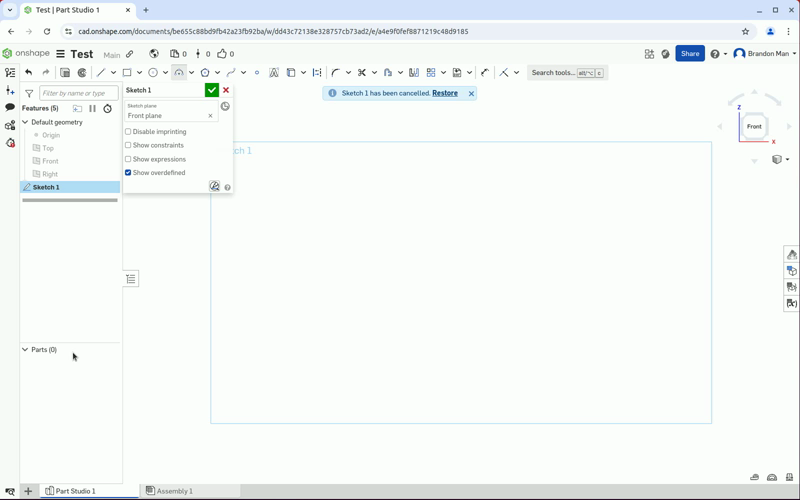
key_down(shift)
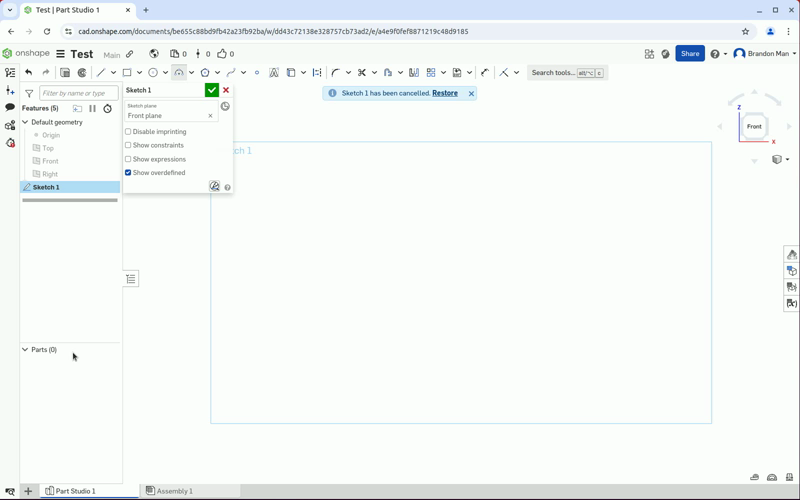
mouse_move(446, 223)
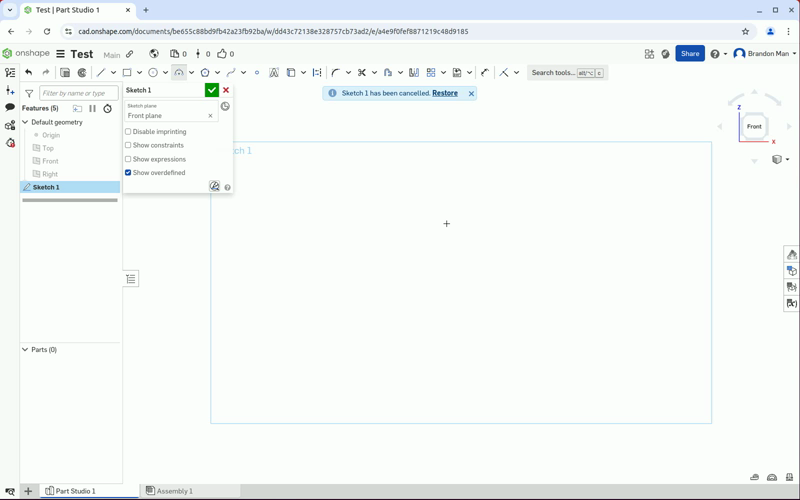
click(446, 223)
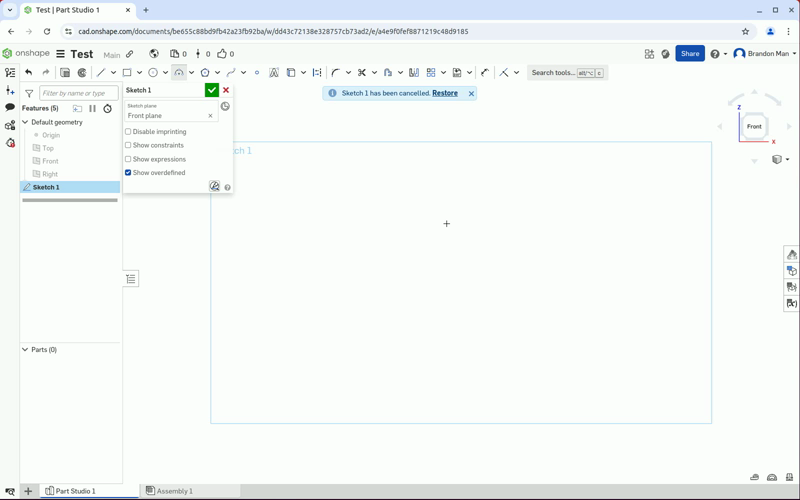
key_up(shift)
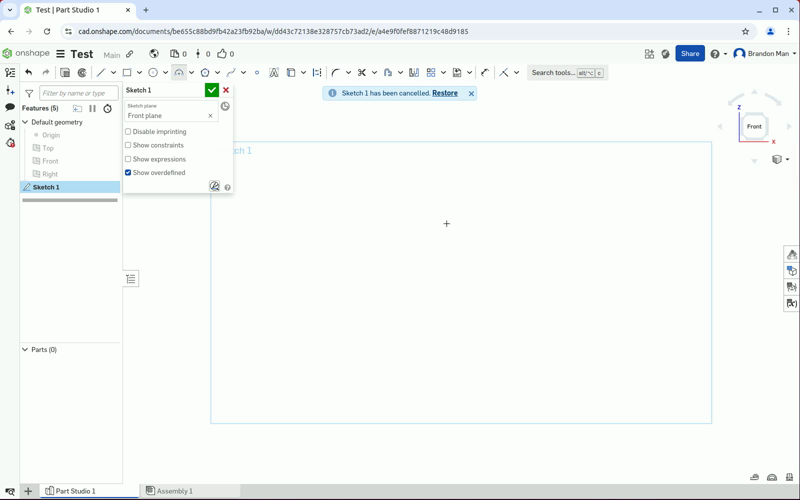
key_down(shift)
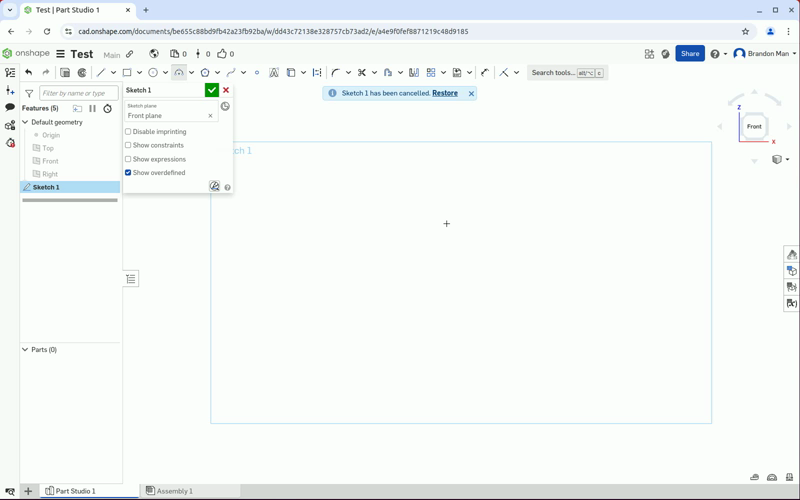
mouse_move(476, 223)
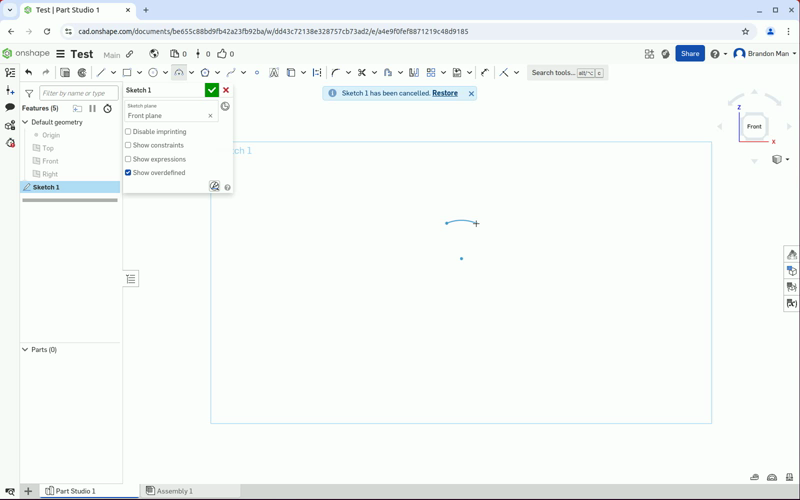
click(476, 223)
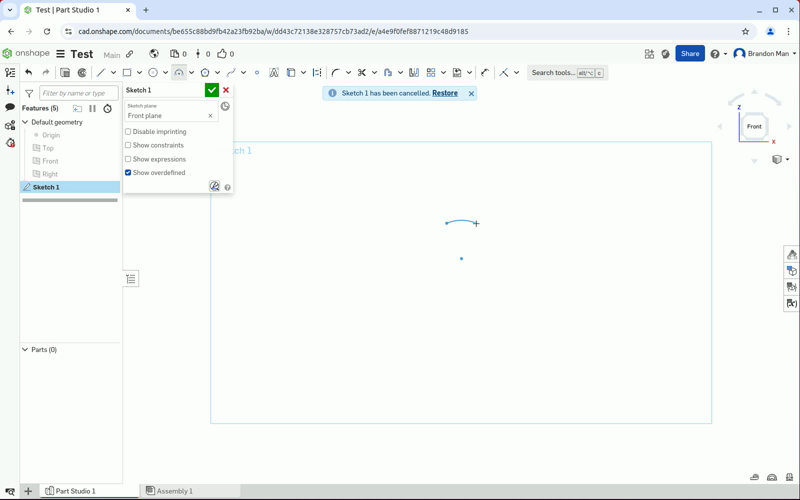
mouse_move(461, 210)
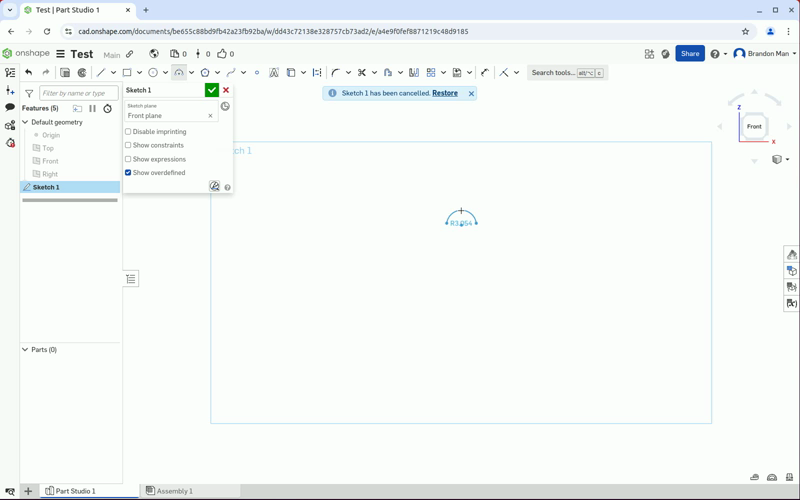
click(461, 210)
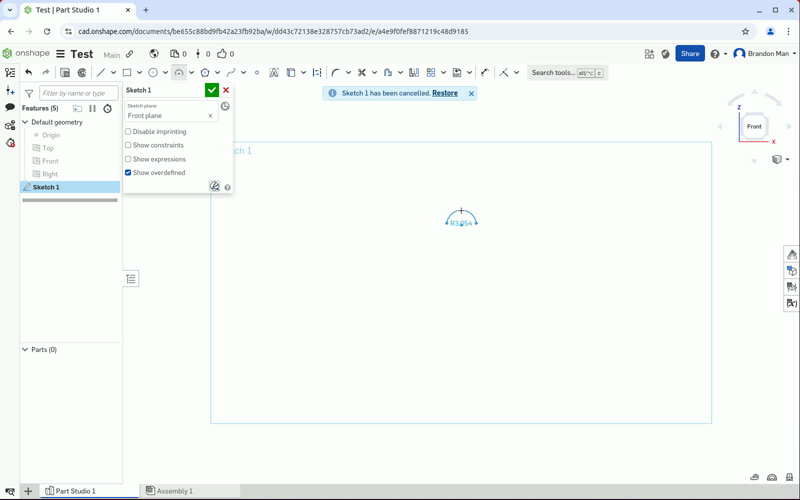
key_up(shift)
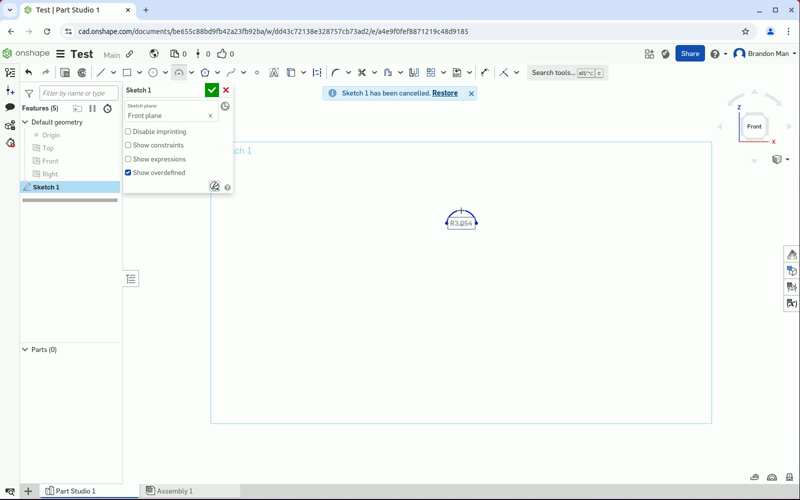
key(esc)
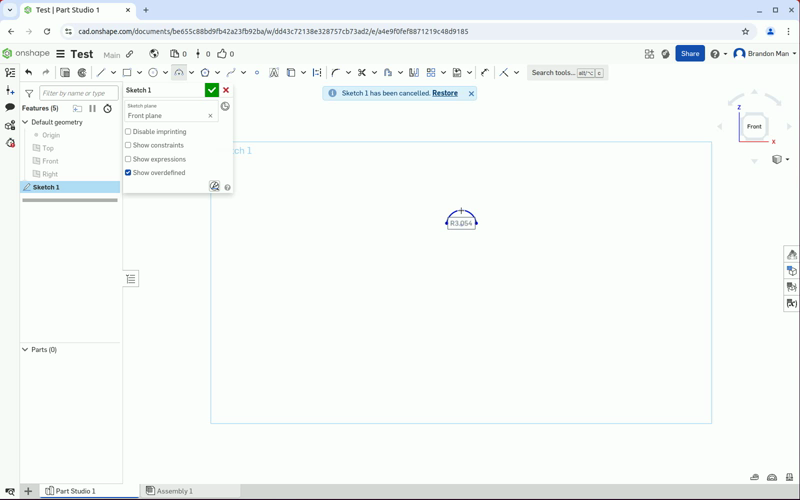
key(l)
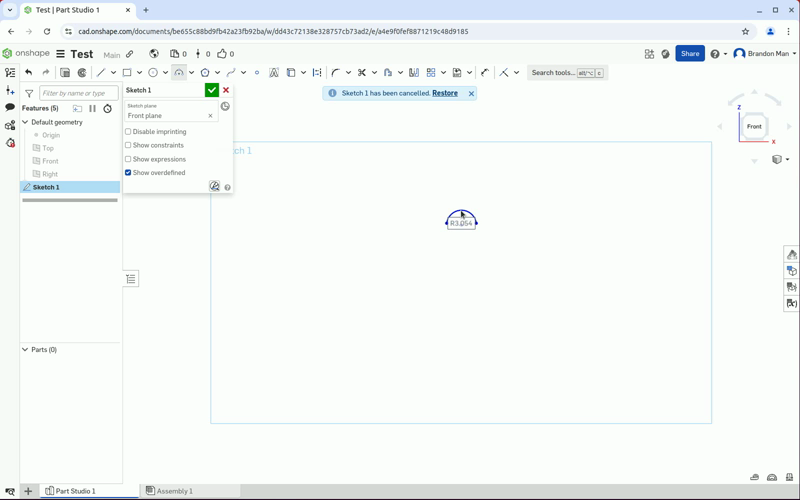
mouse_move(476, 223)
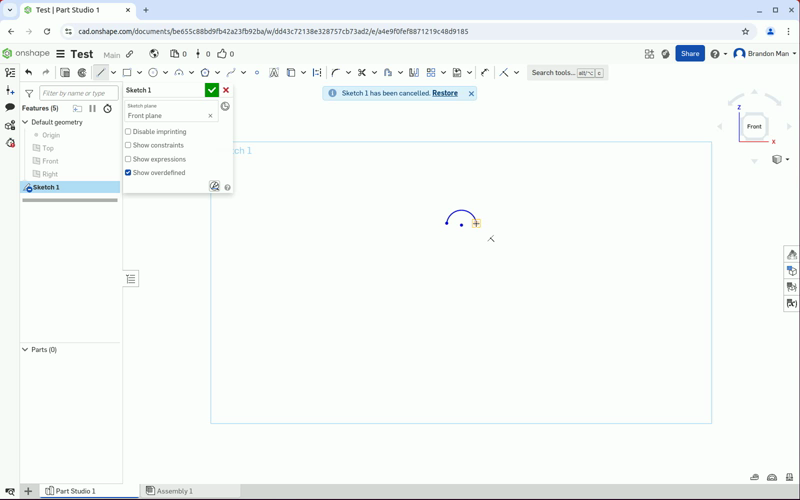
click(476, 223)
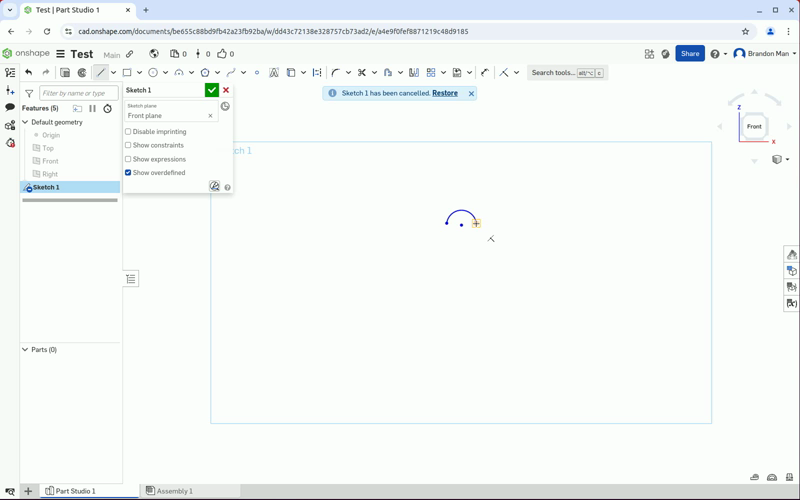
key_down(shift)
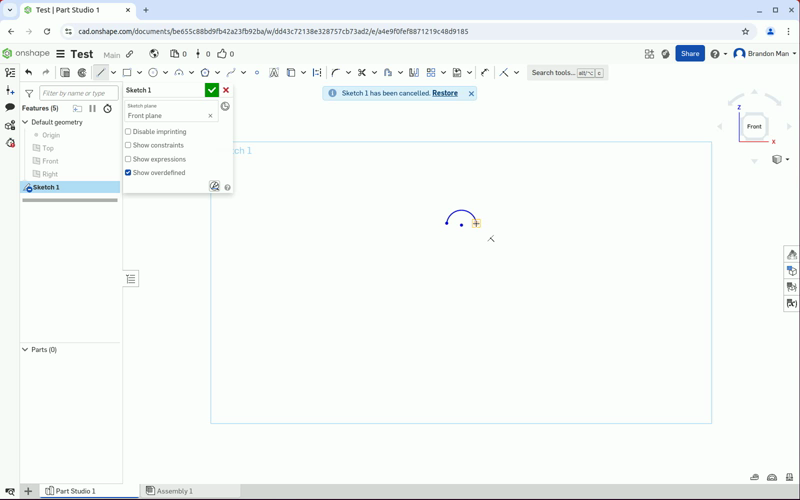
mouse_move(506, 223)
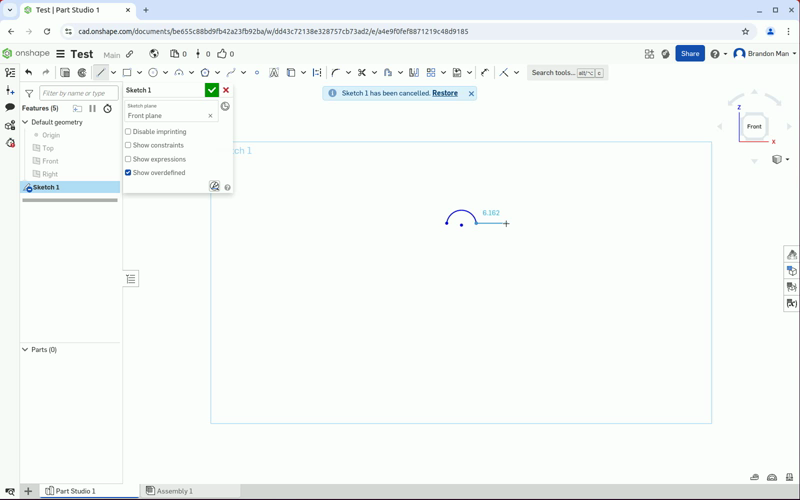
mouse_move(470, 176)
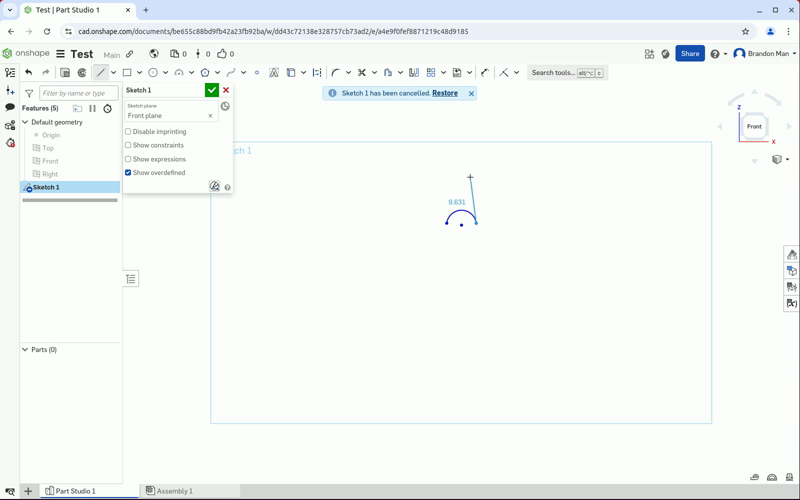
click(470, 176)
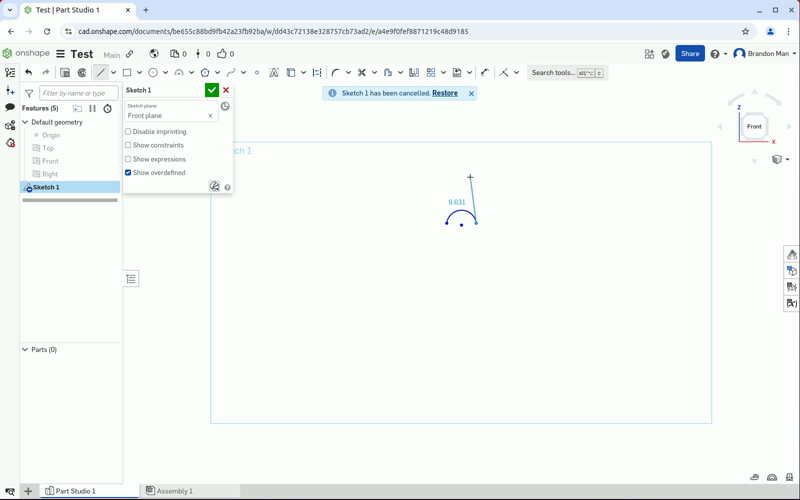
key_up(shift)
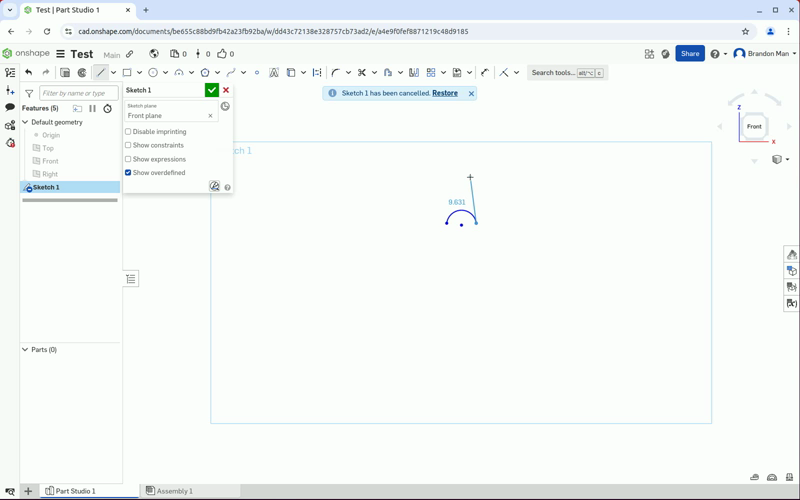
key(esc)
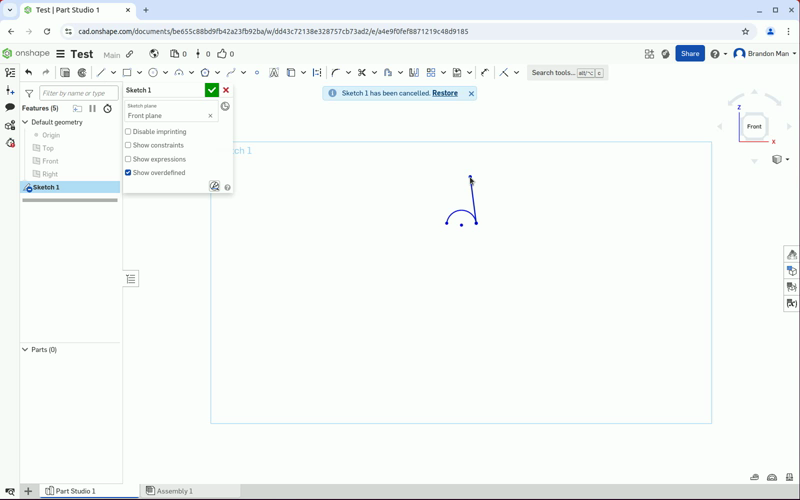
key(a)
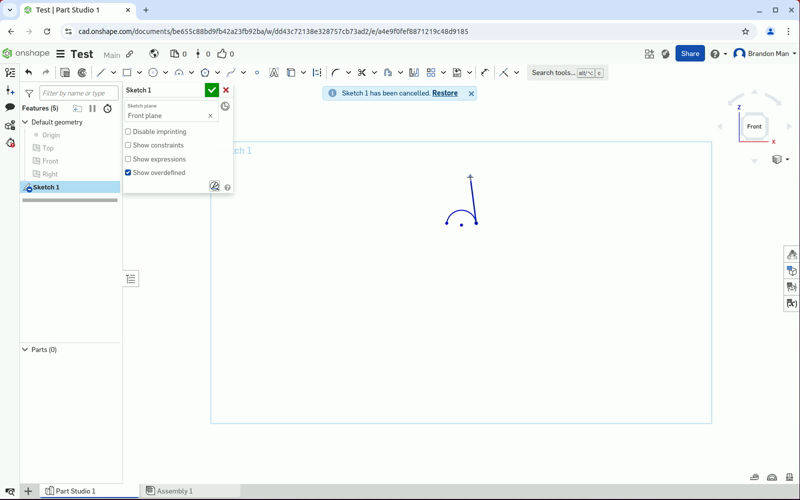
mouse_move(470, 176)
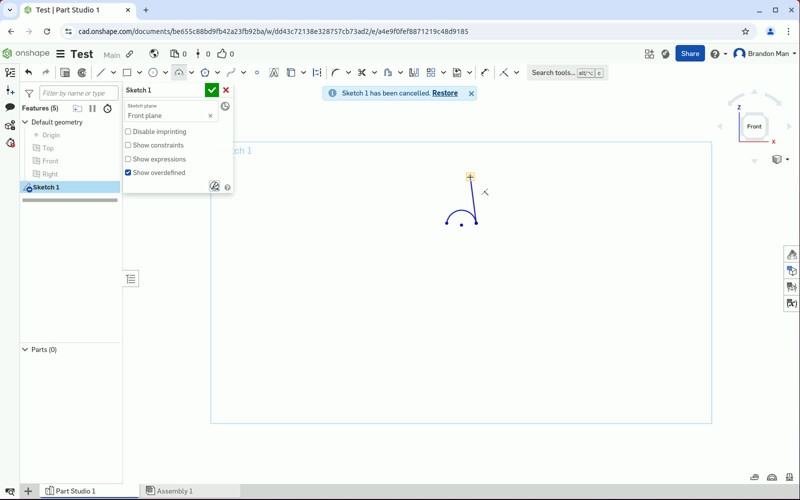
click(470, 176)
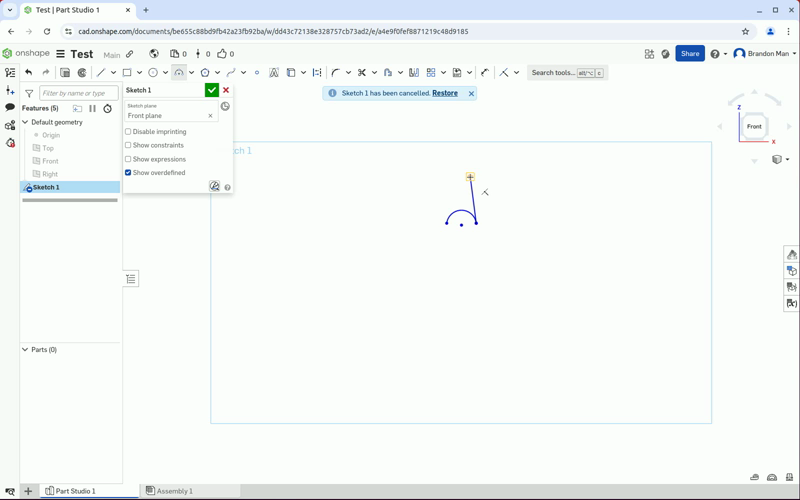
key_down(shift)
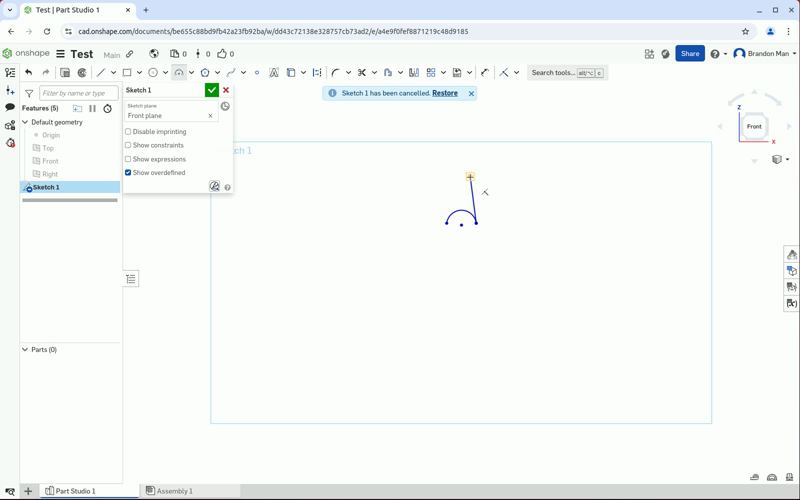
mouse_move(452, 176)
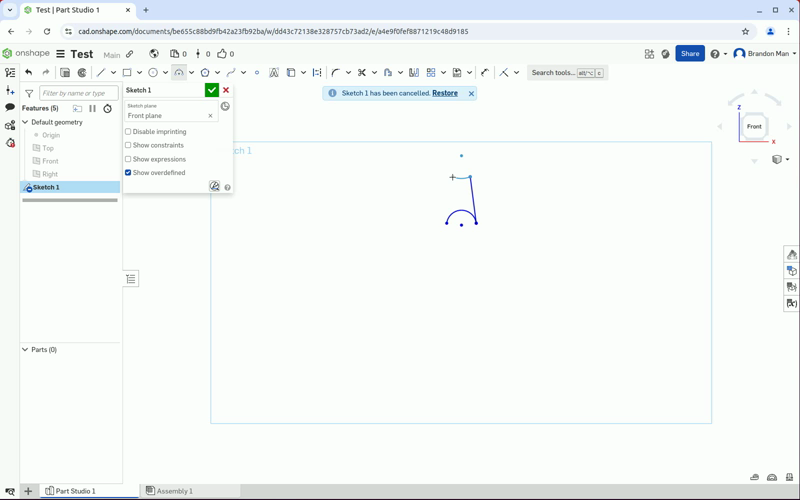
click(452, 176)
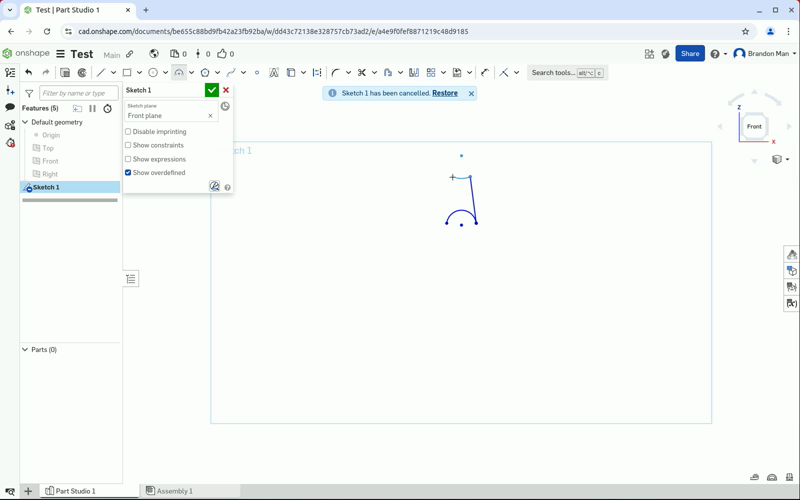
mouse_move(461, 186)
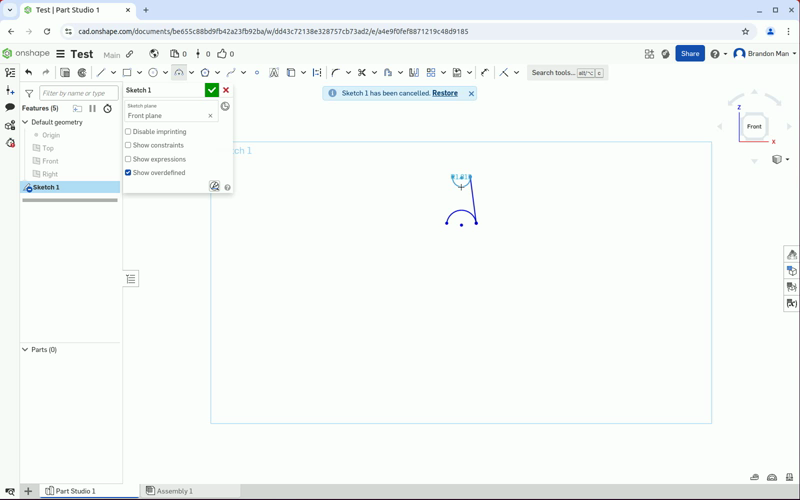
click(461, 186)
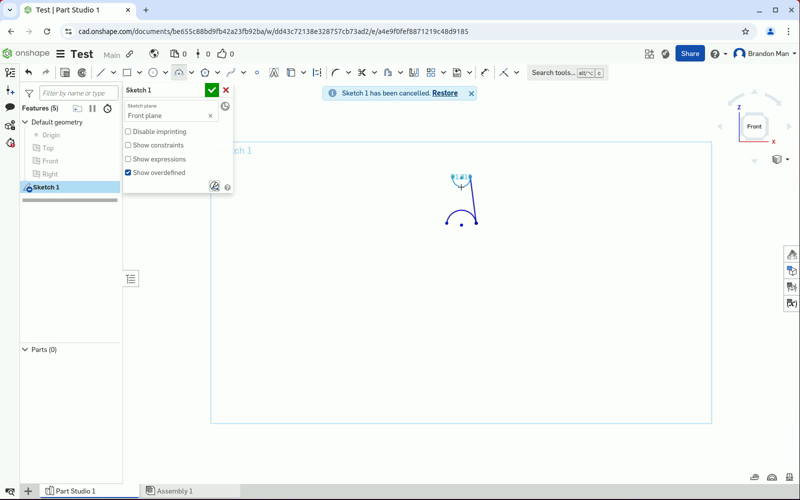
key_up(shift)
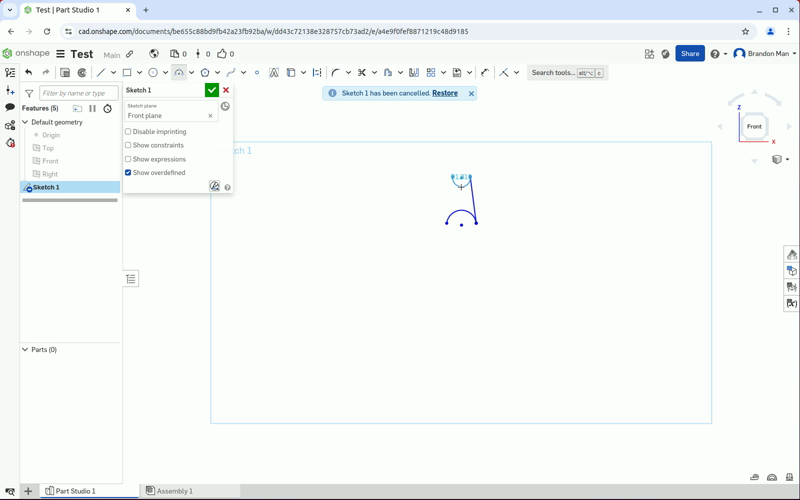
key(esc)
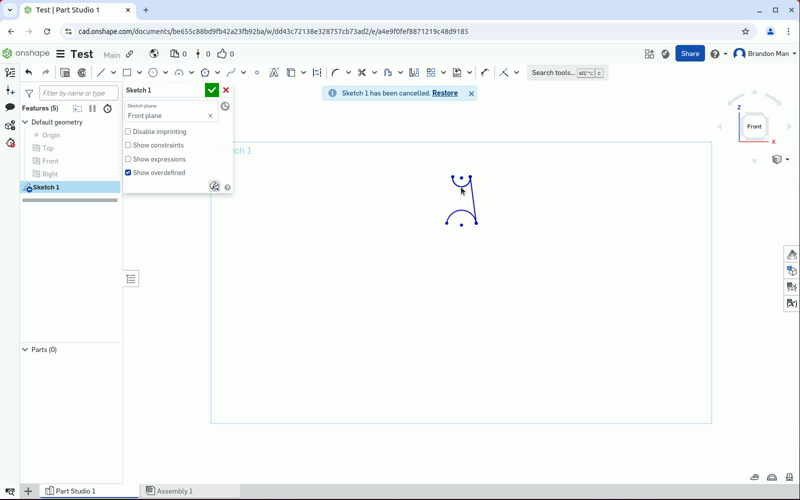
key(l)
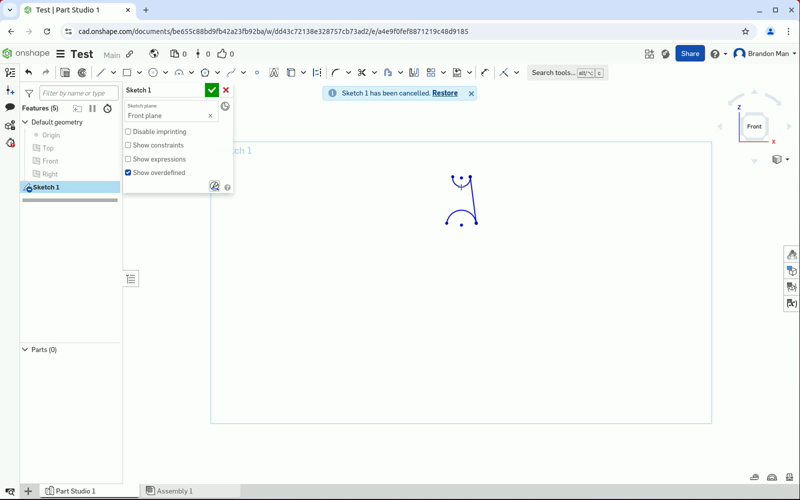
mouse_move(452, 176)
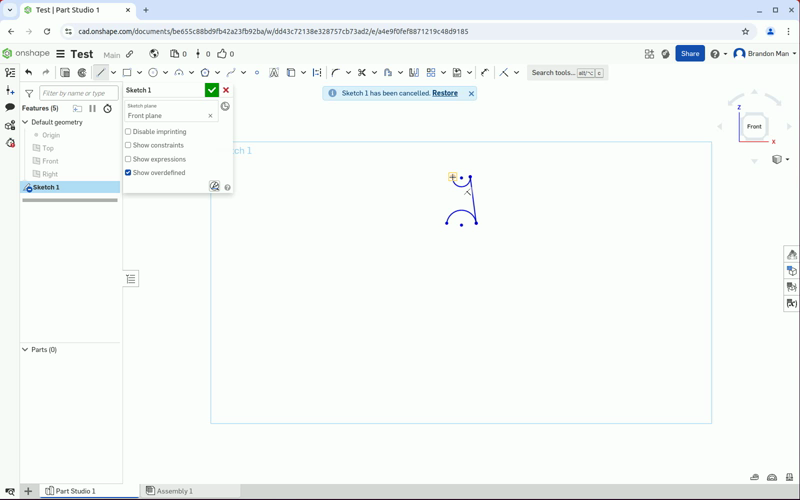
click(452, 176)
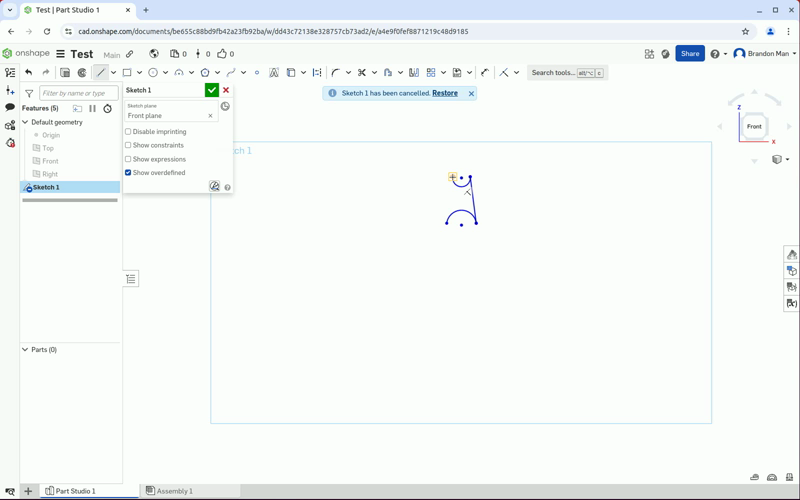
mouse_move(482, 176)
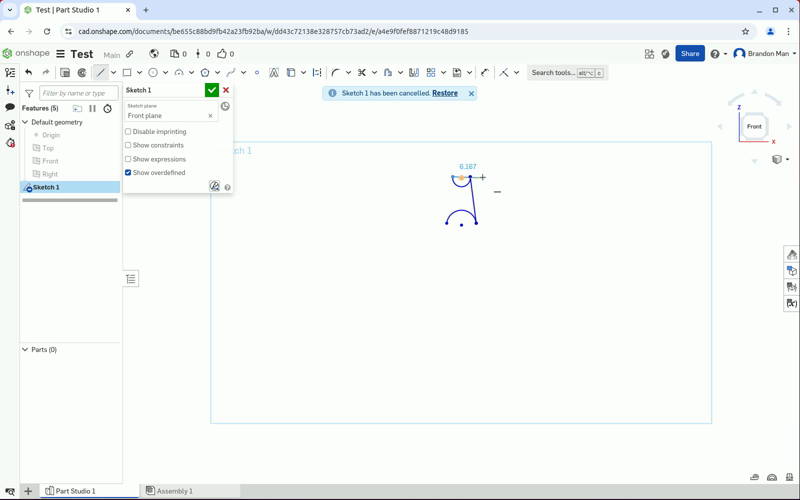
key_down(shift)
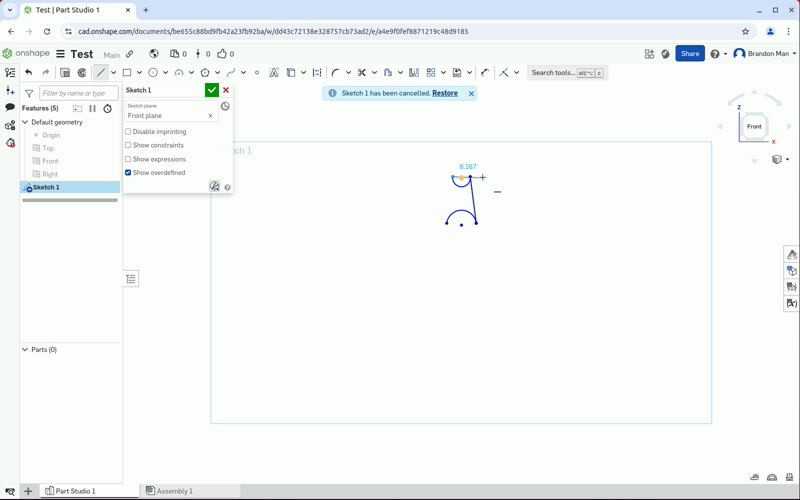
mouse_move(446, 223)
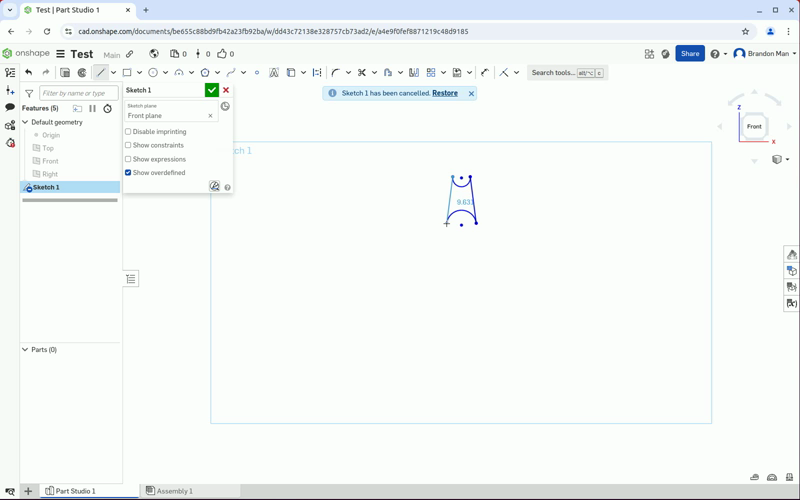
key_up(shift)
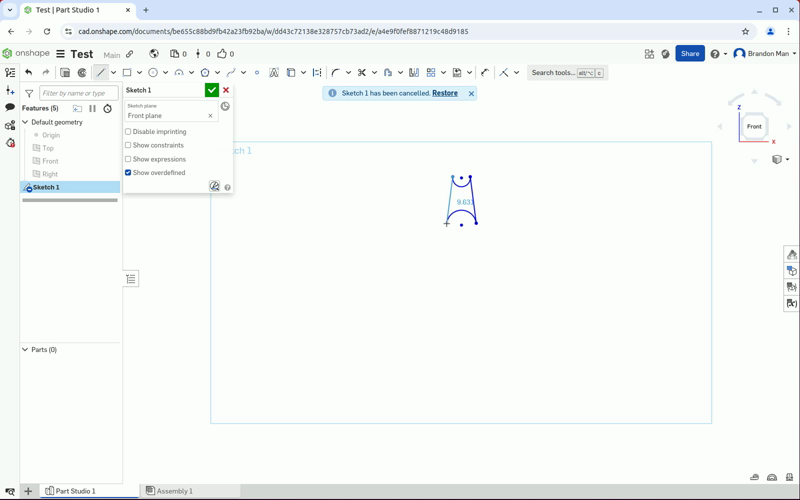
click(446, 223)
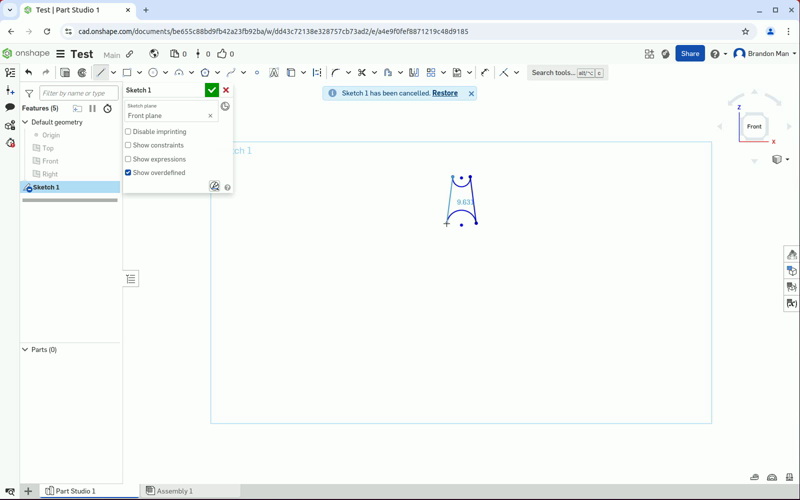
key(esc)
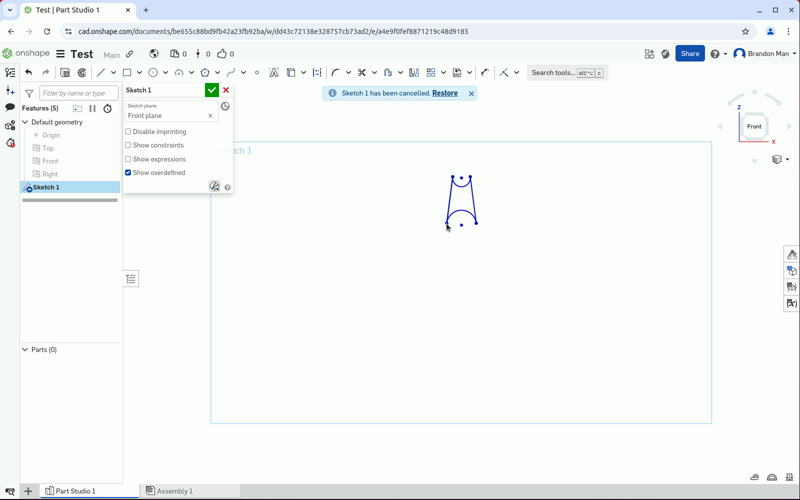
key(c)
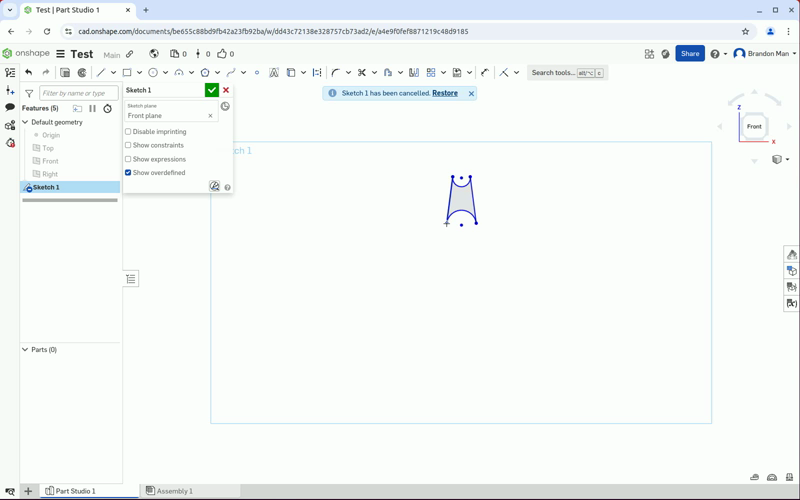
key_down(shift)
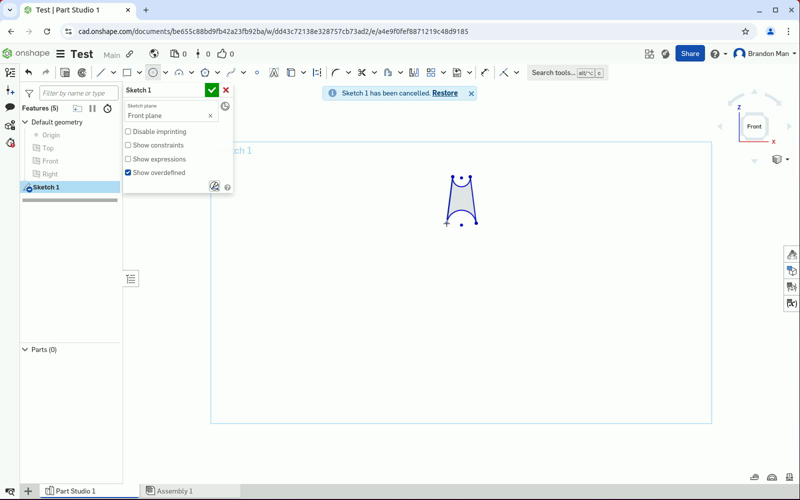
mouse_move(458, 191)
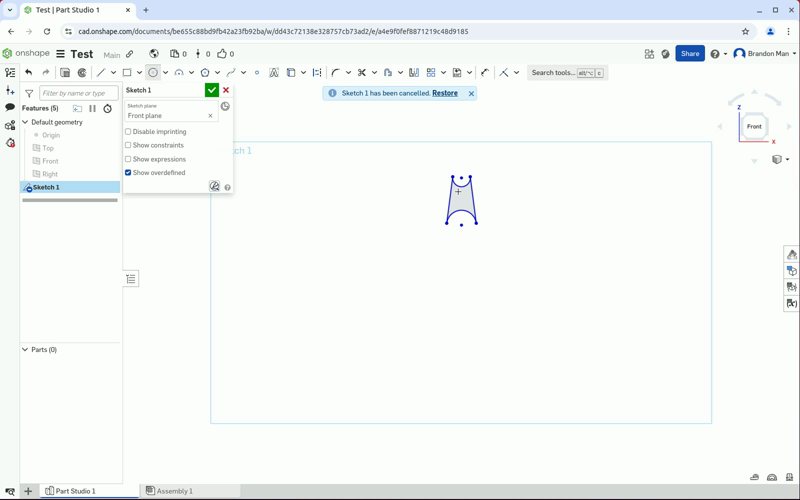
click(458, 191)
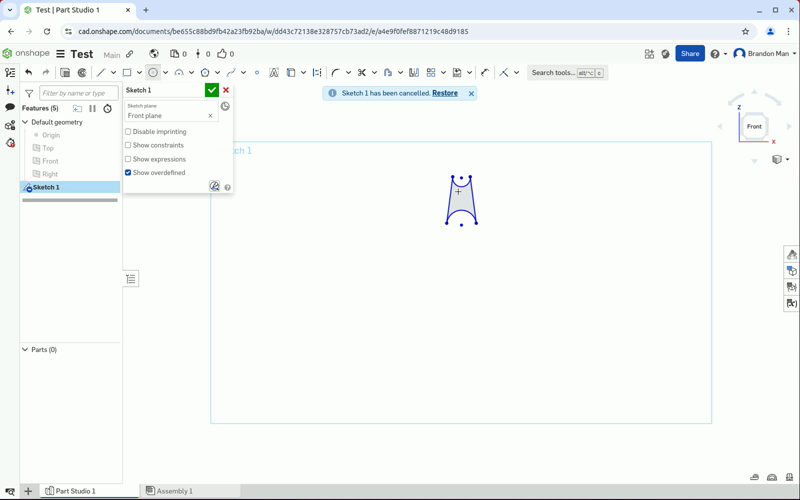
key_up(shift)
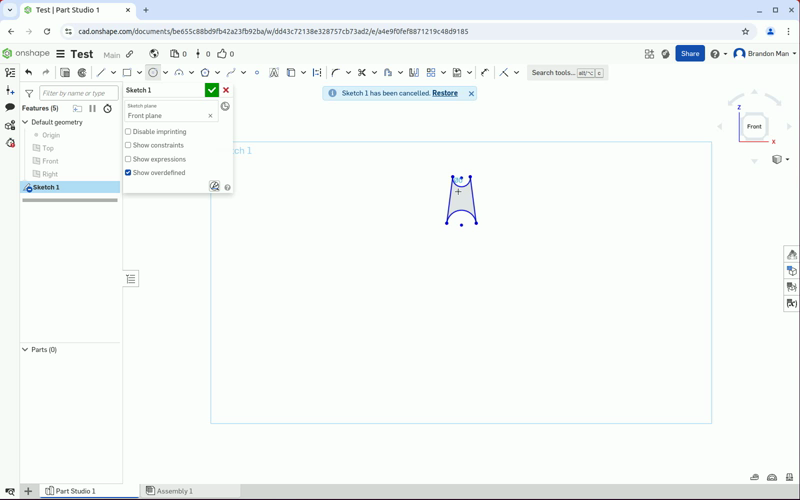
mouse_move(461, 191)
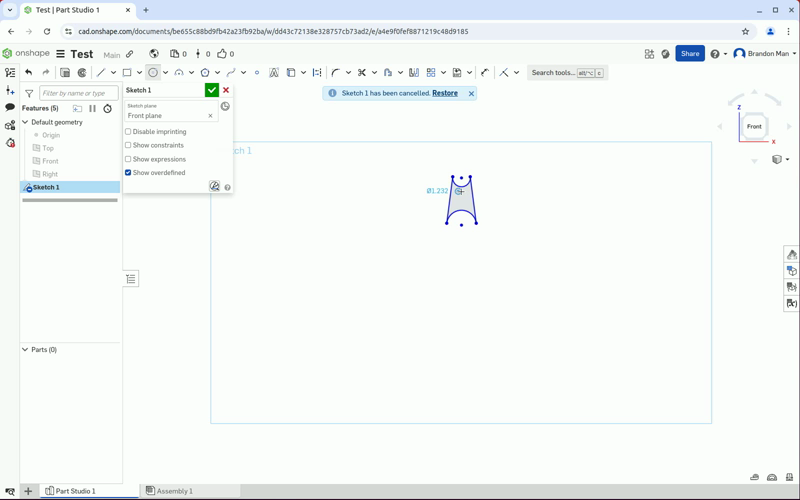
scroll(6)
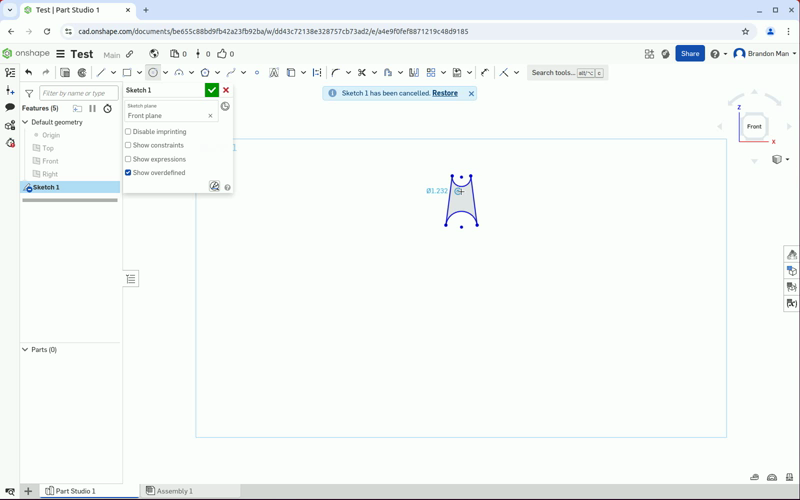
scroll(6)
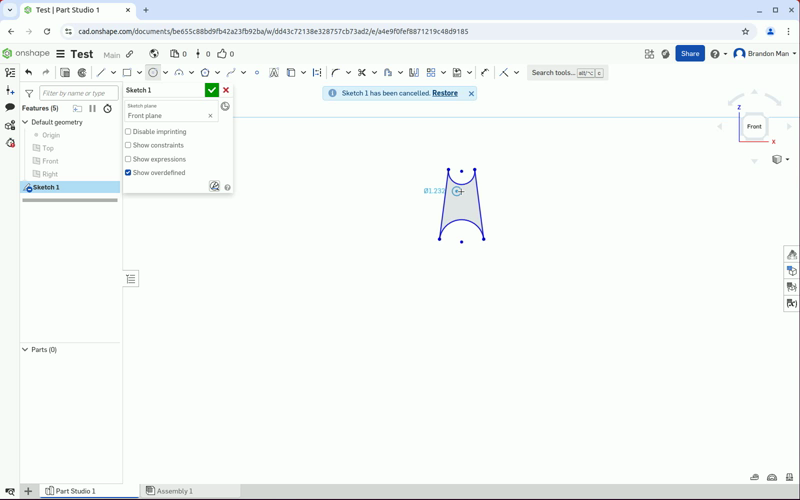
scroll(6)
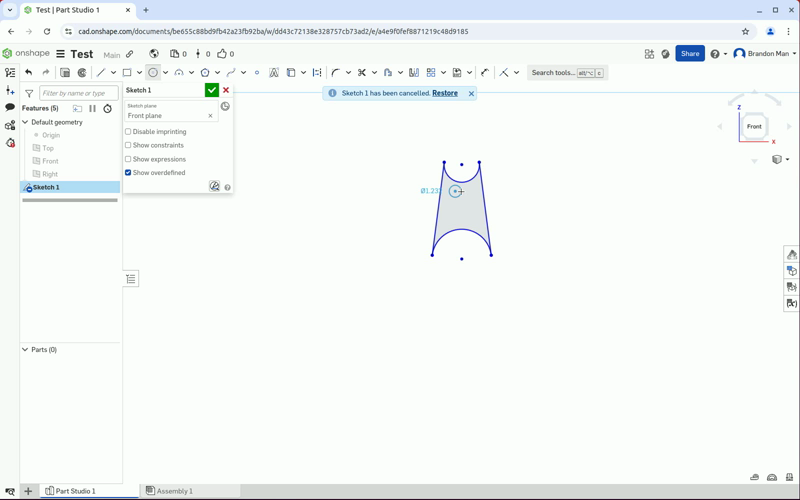
scroll(6)
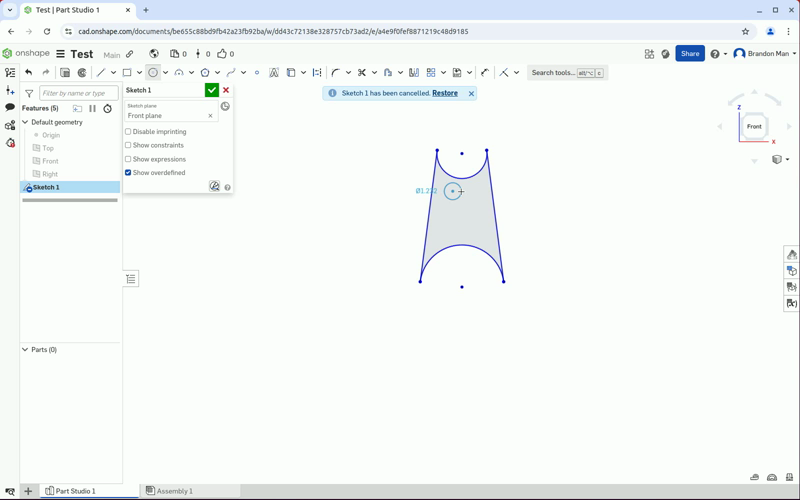
scroll(6)
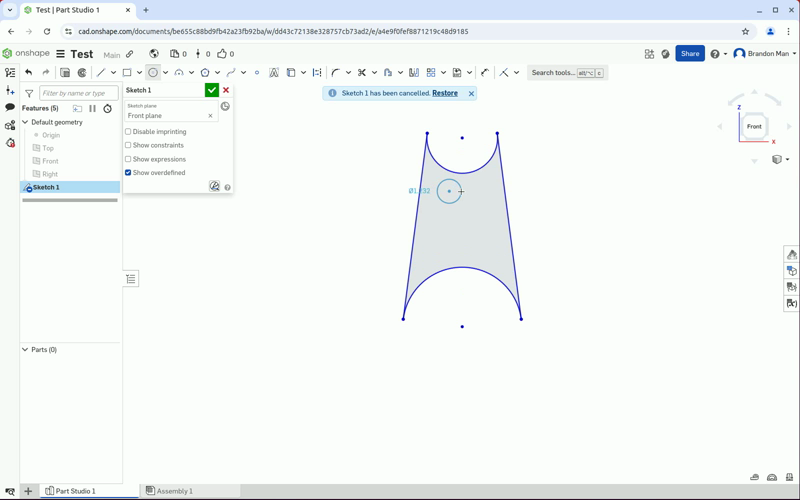
scroll(6)
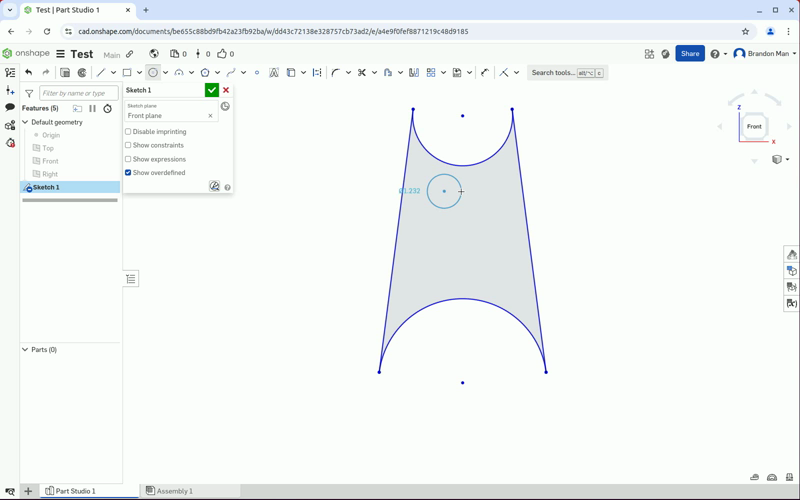
scroll(6)
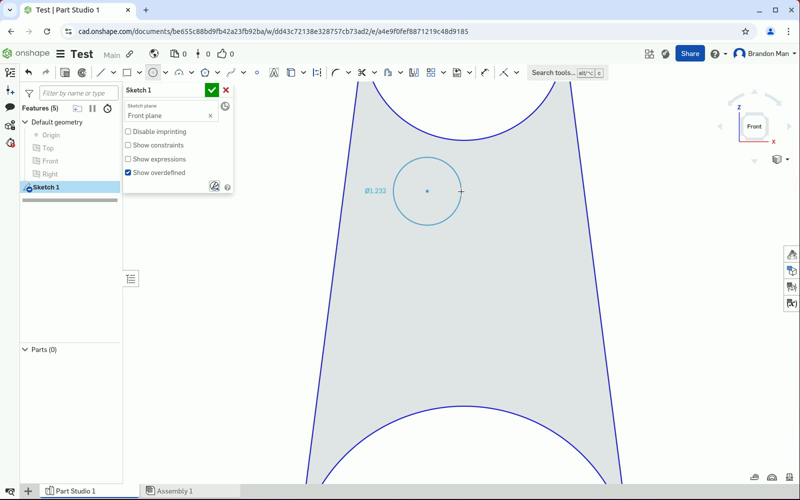
click(461, 191)
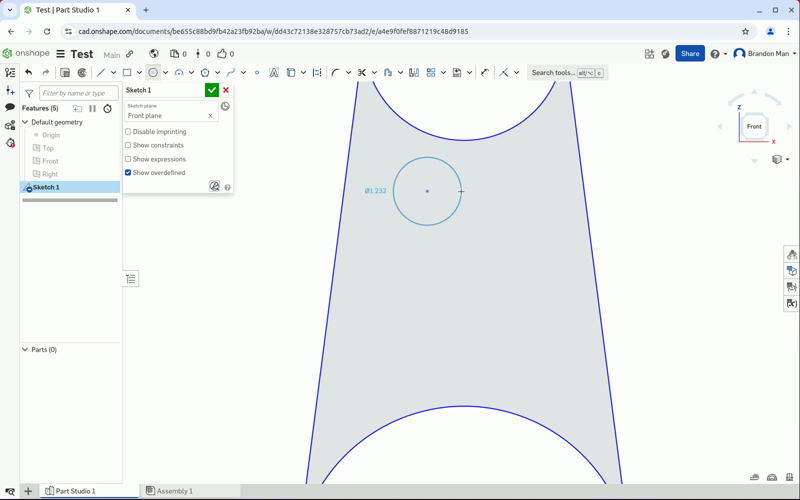
scroll(-6)
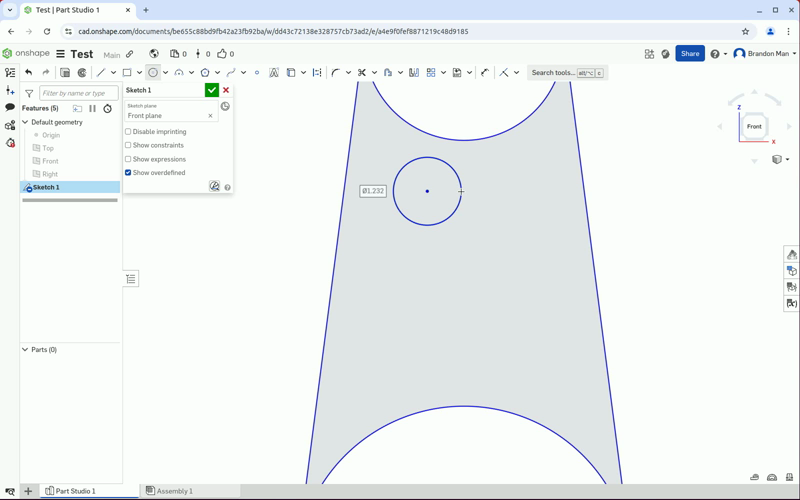
scroll(-6)
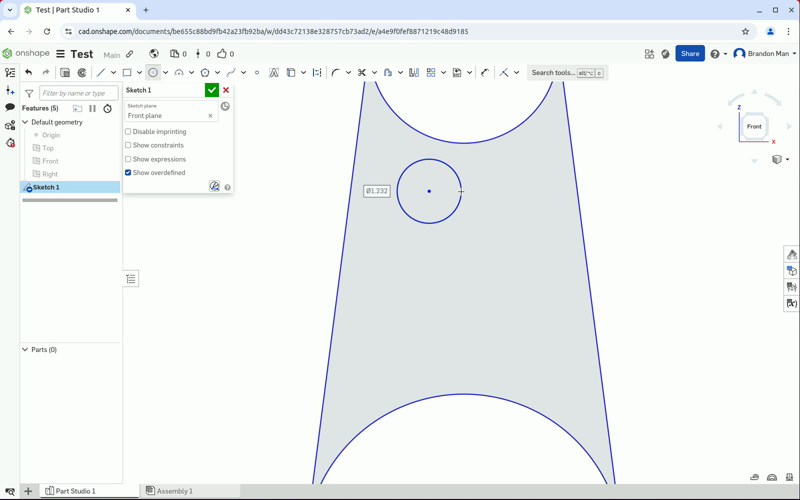
scroll(-6)
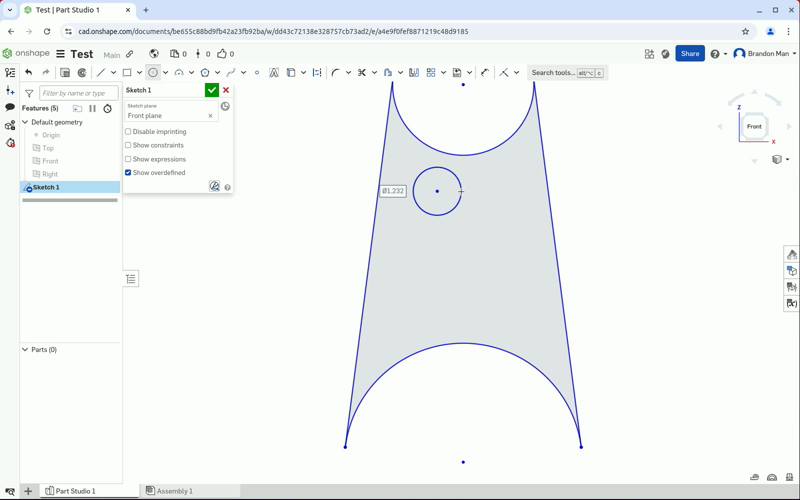
scroll(-6)
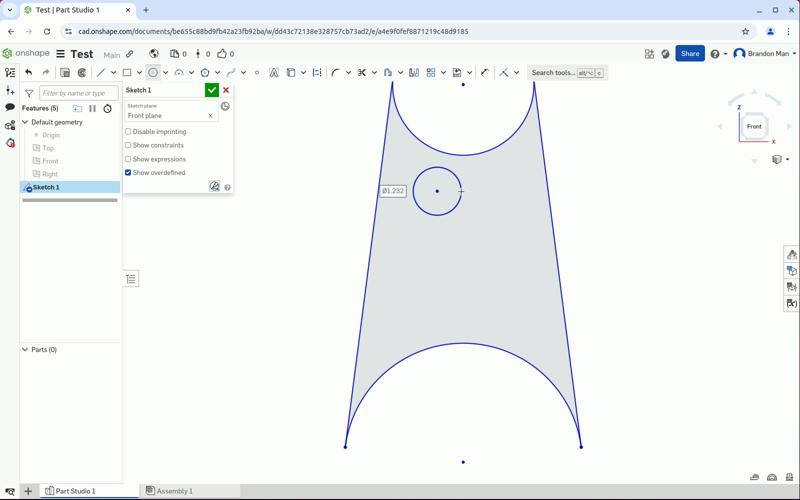
scroll(-6)
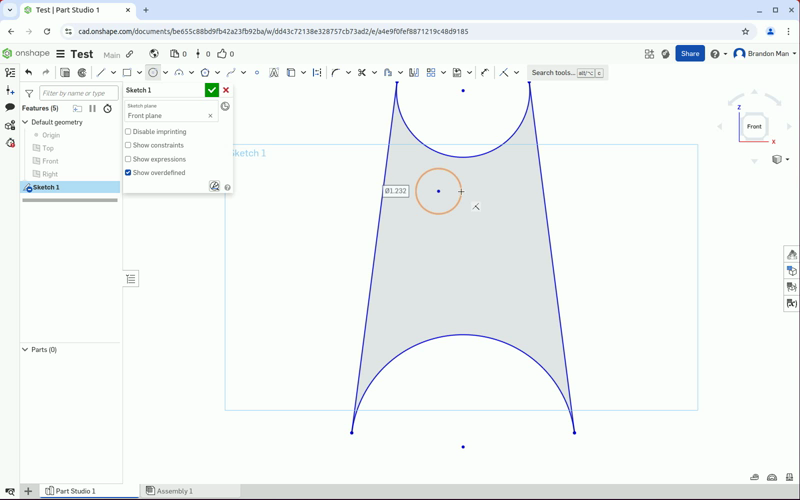
scroll(-6)
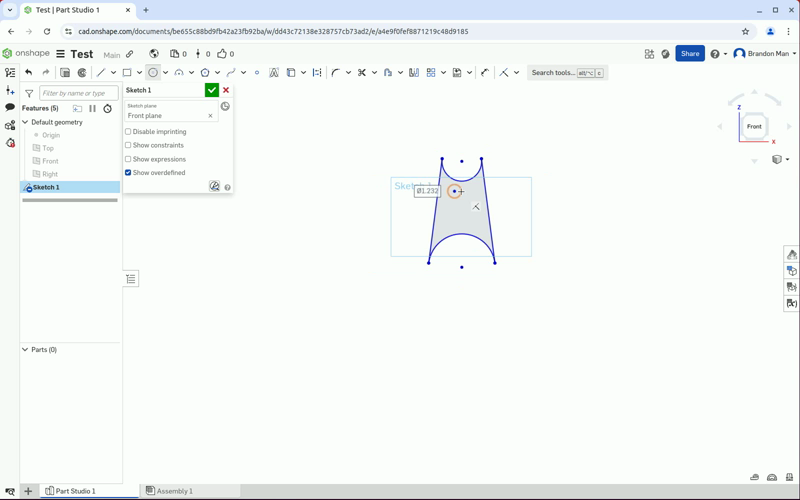
scroll(-6)
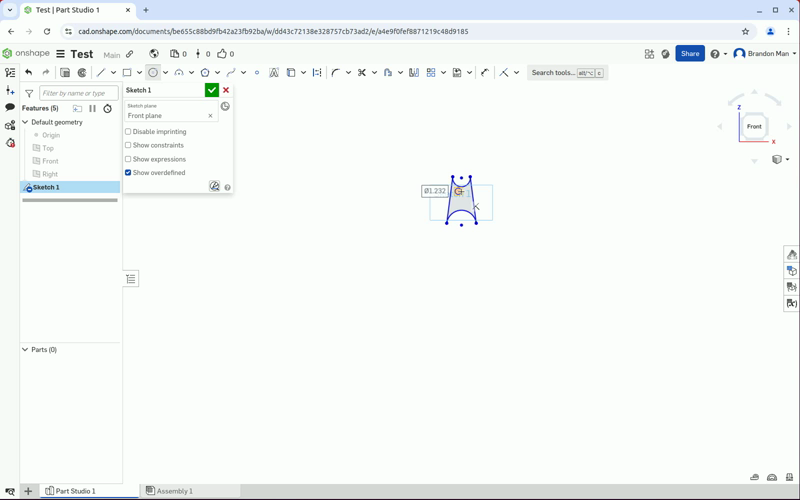
key(esc)
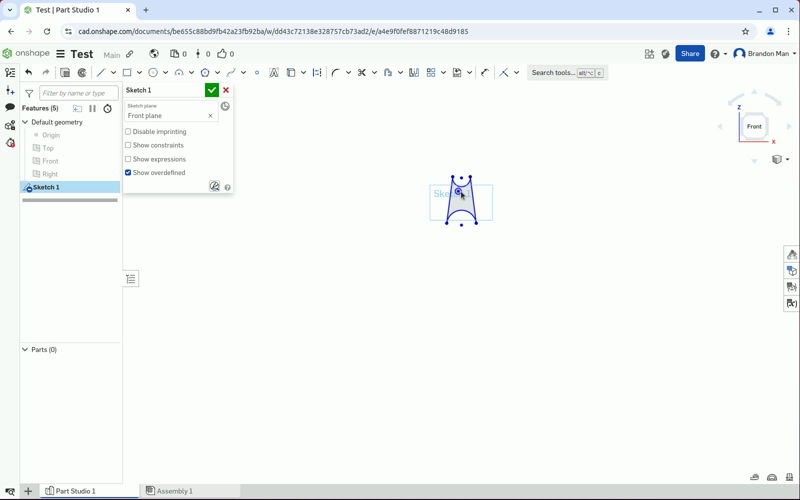
mouse_move(455, 202)
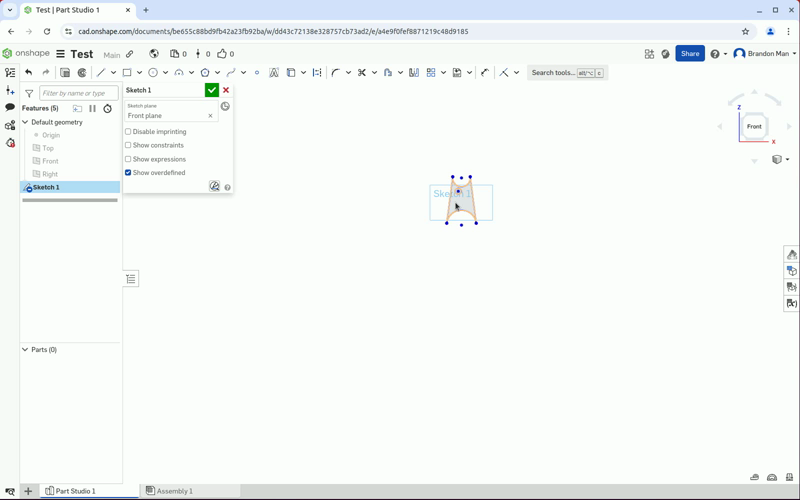
scroll(6)
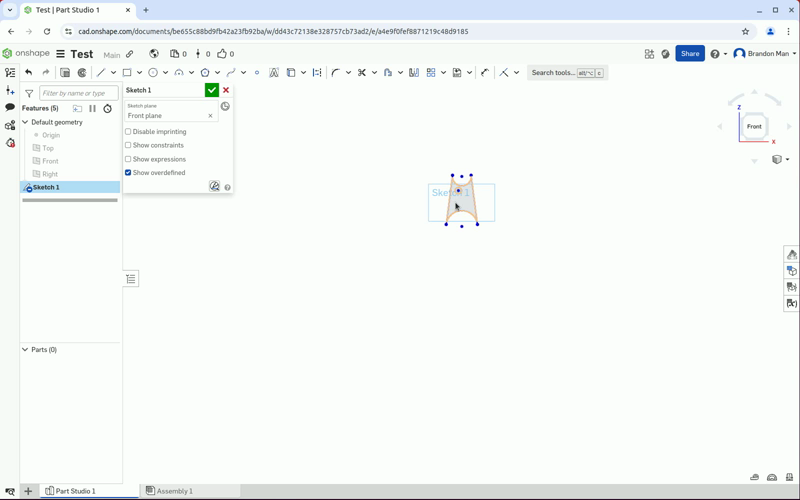
scroll(6)
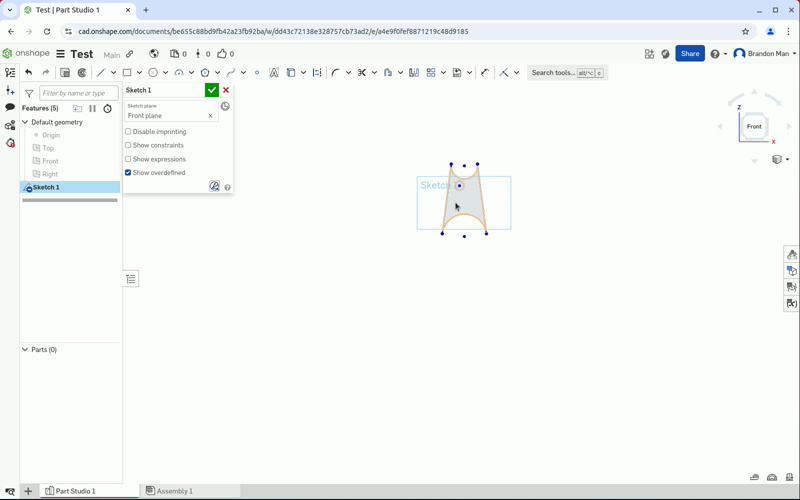
scroll(6)
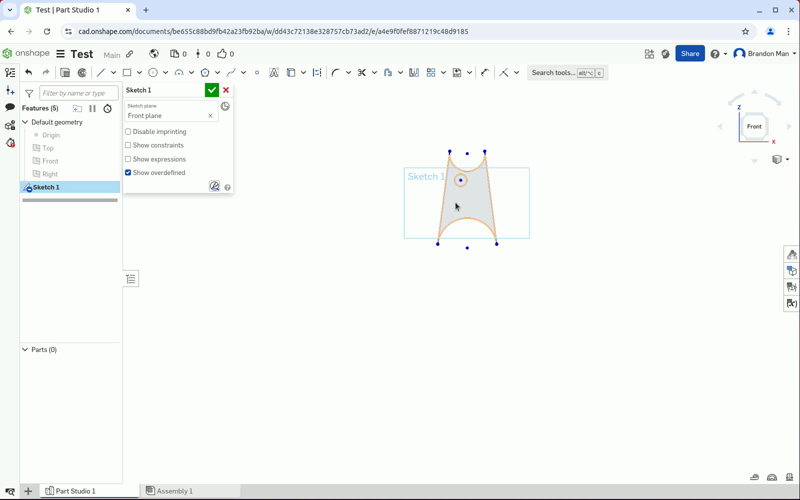
scroll(6)
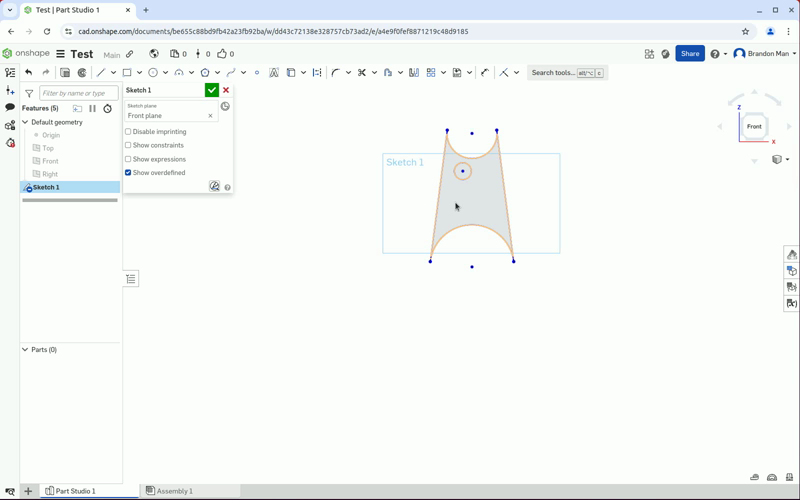
scroll(6)
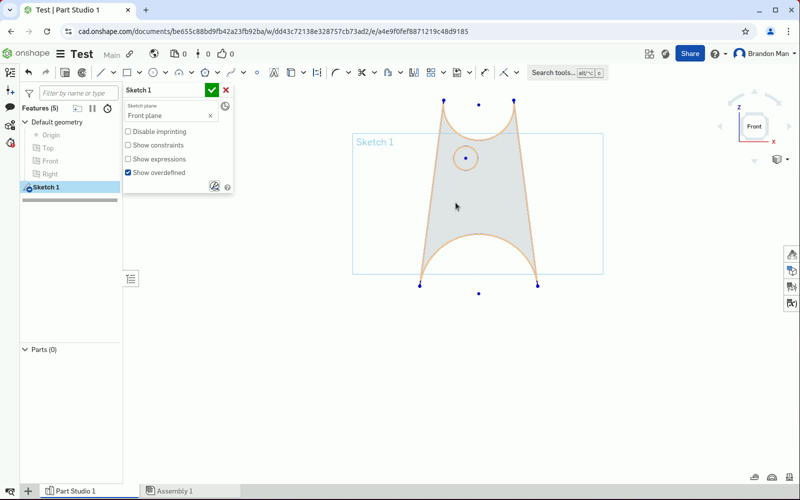
scroll(6)
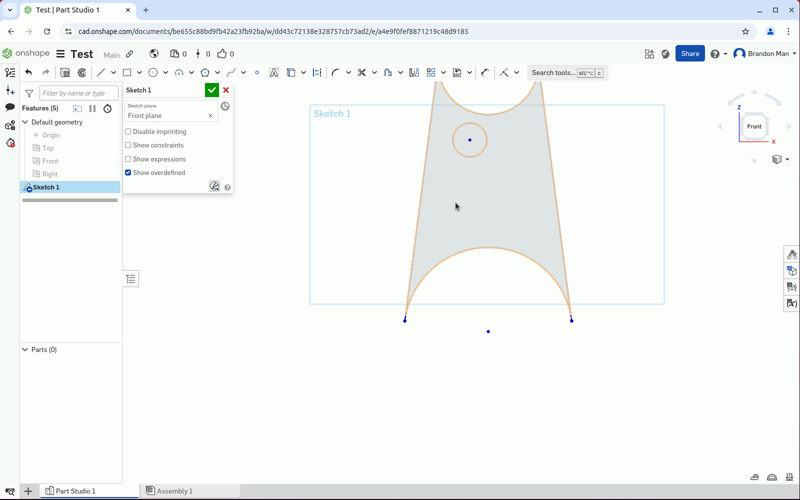
scroll(6)
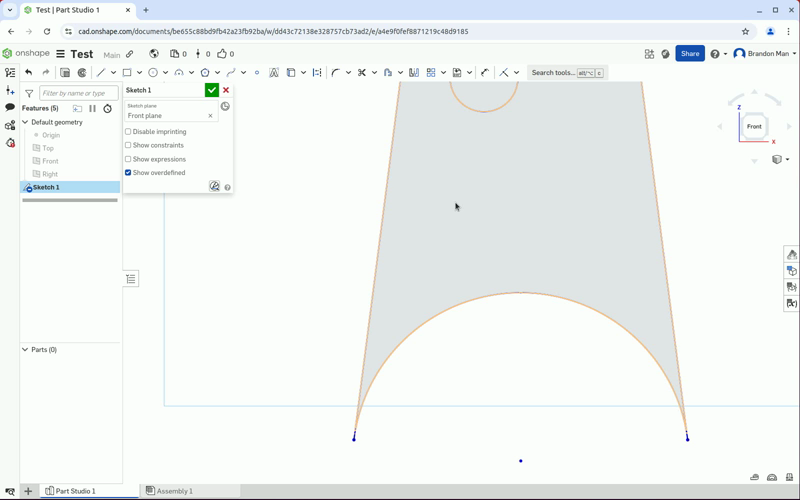
click(455, 202)
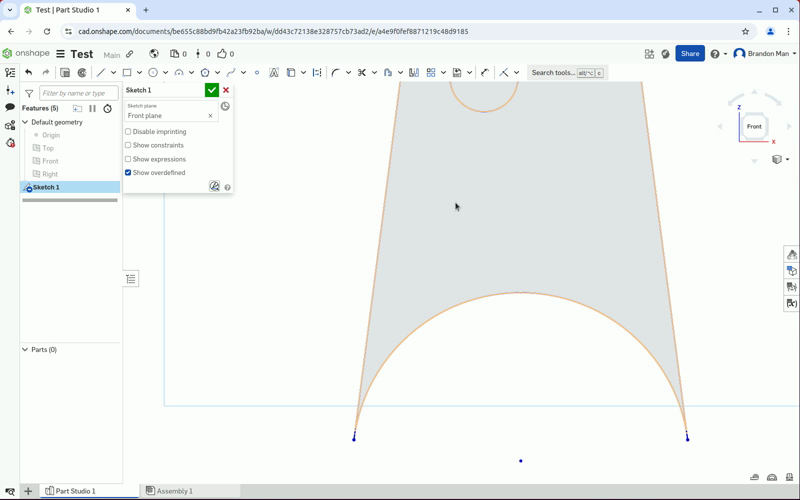
scroll(-6)
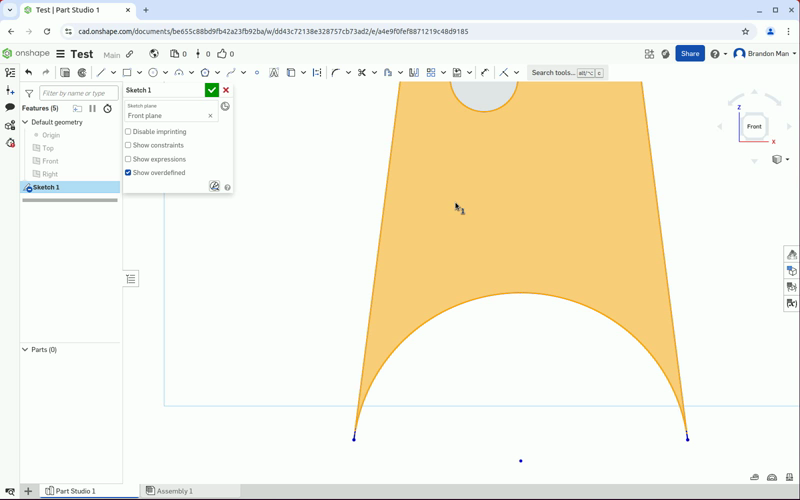
scroll(-6)
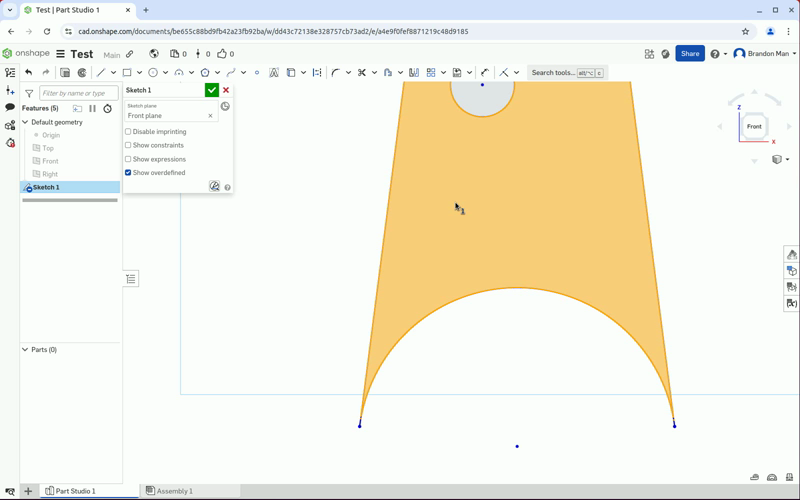
scroll(-6)
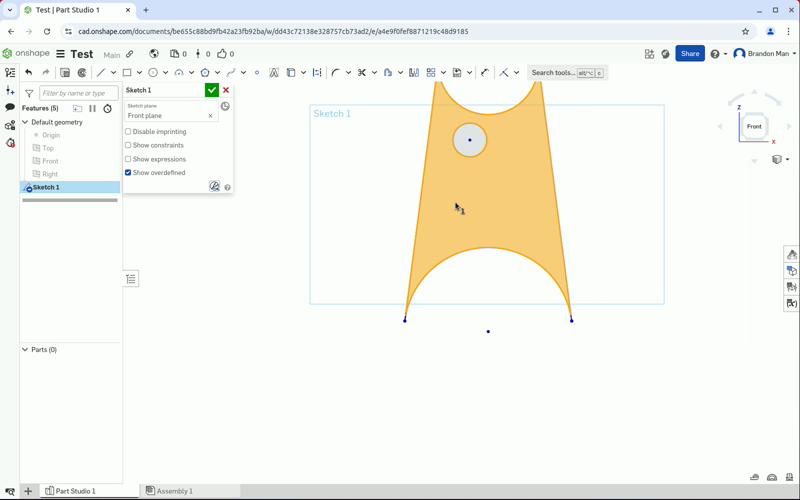
scroll(-6)
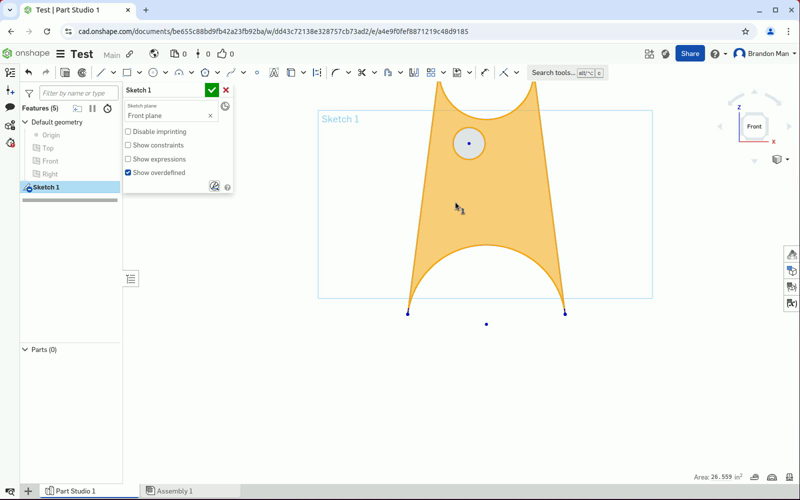
scroll(-6)
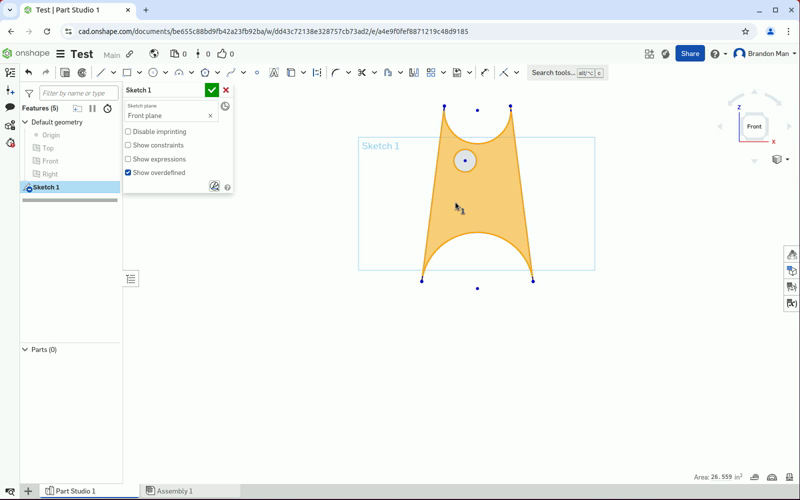
scroll(-6)
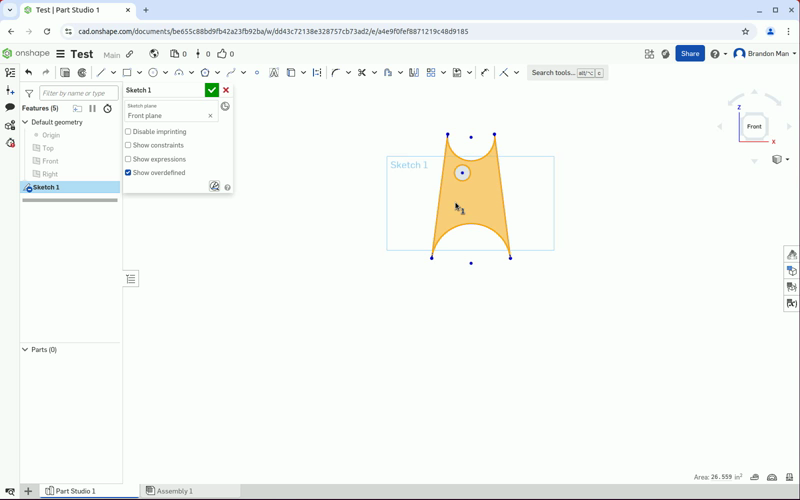
scroll(-6)
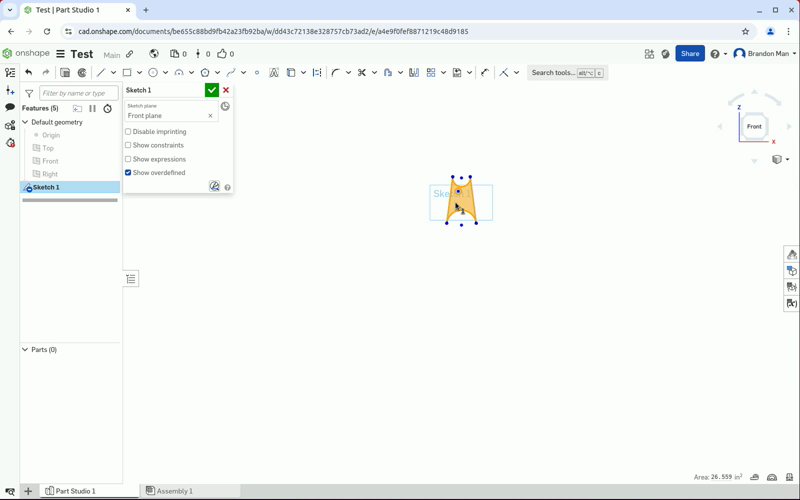
mouse_move(73, 352)
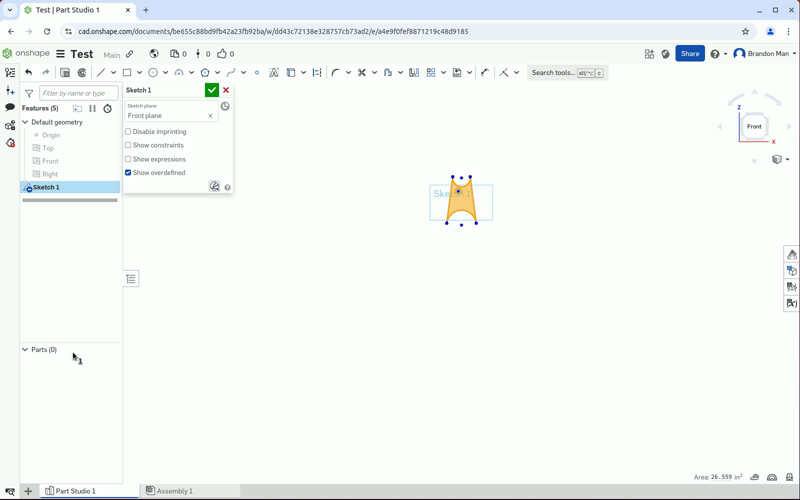
key(shift+y)
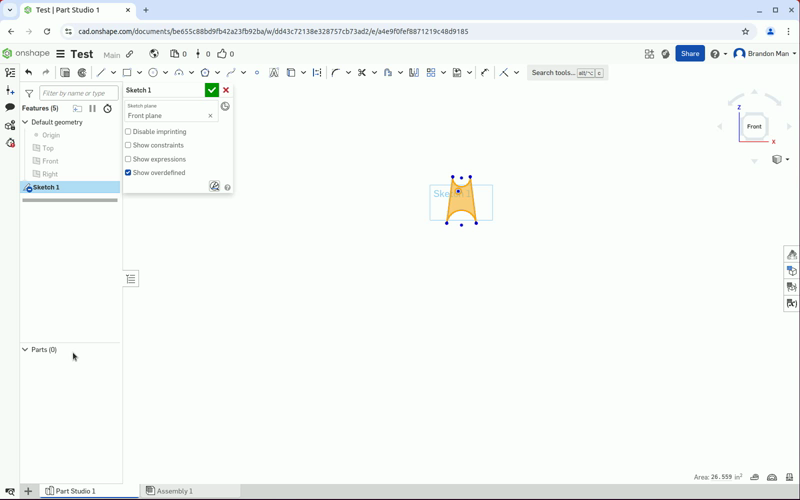
key(shift+e)
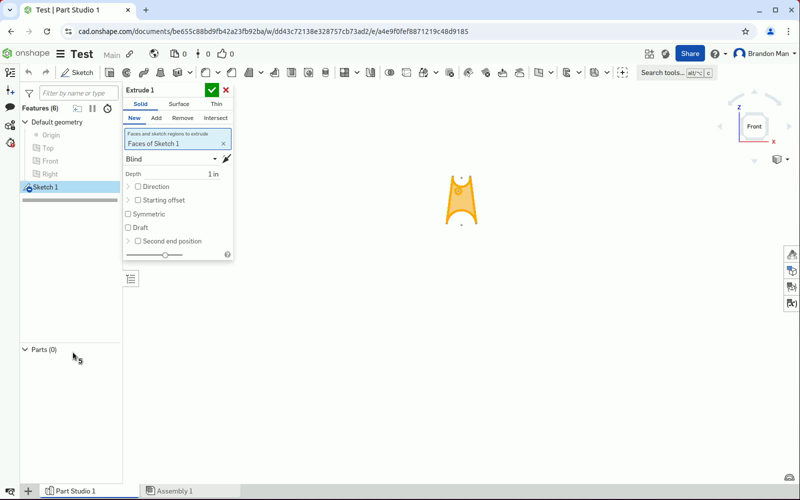
mouse_move(143, 106)
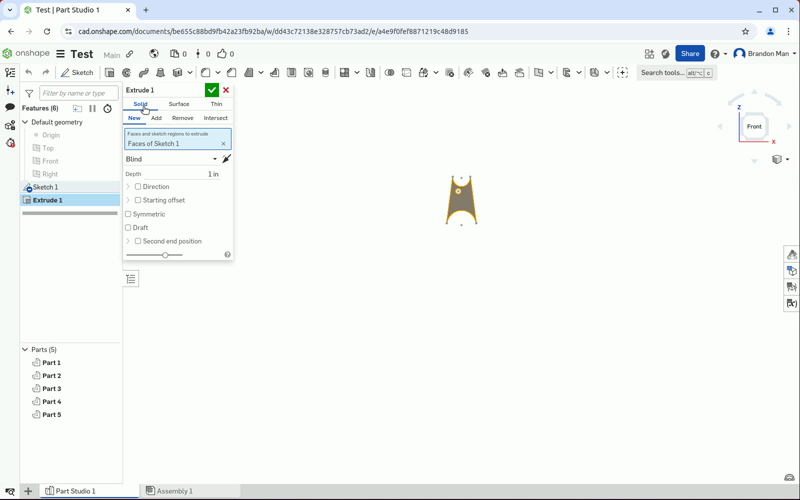
click(143, 106)
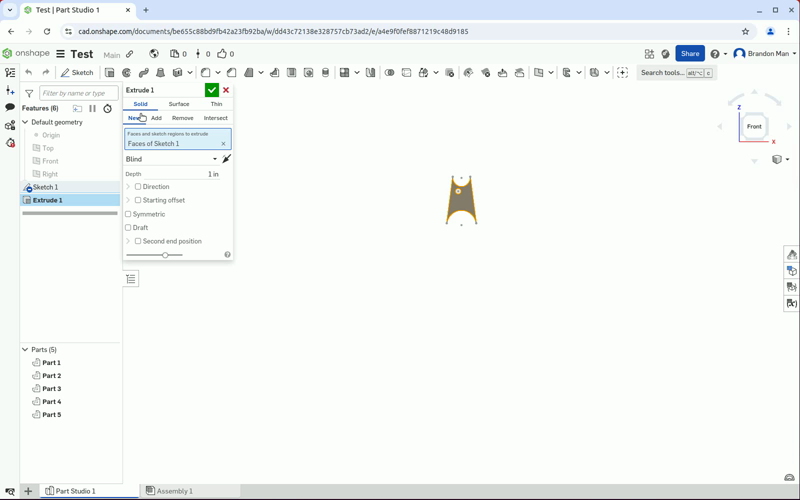
mouse_move(137, 120)
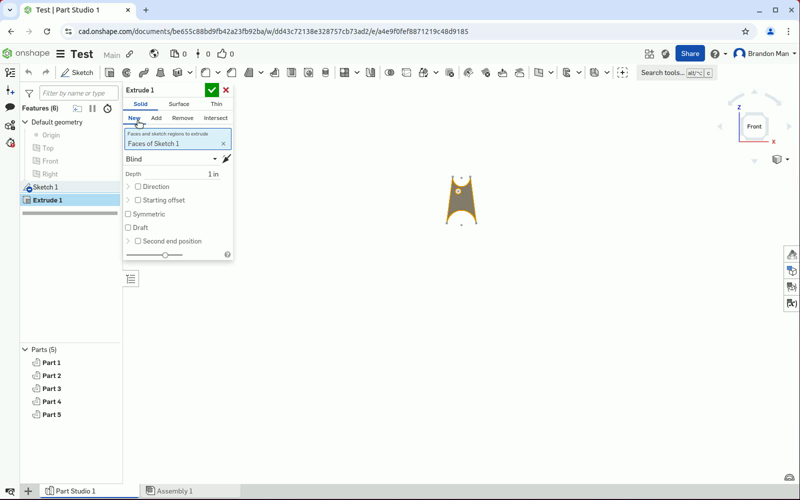
click(137, 120)
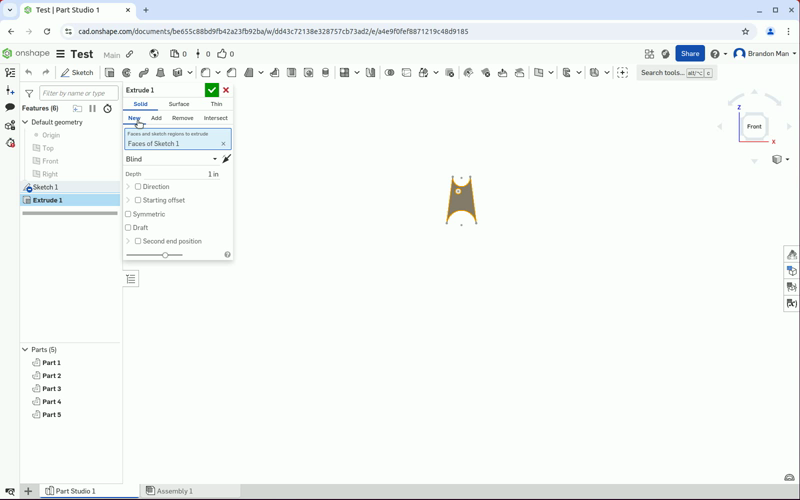
key(tab, 4)
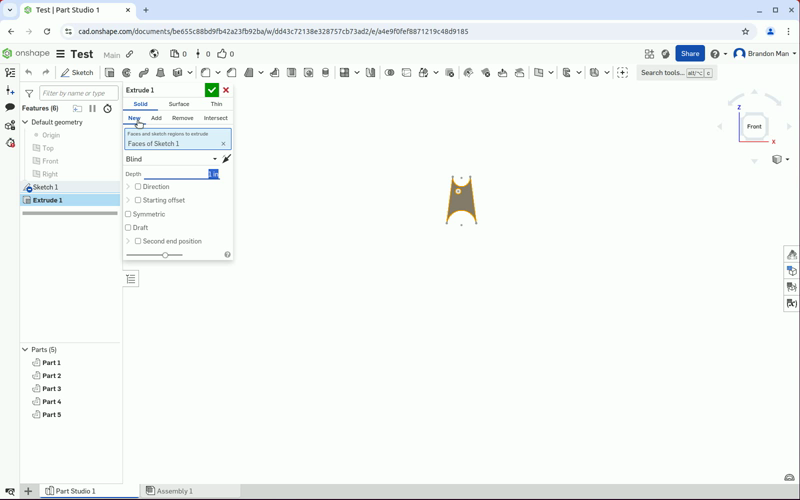
text(0.481)
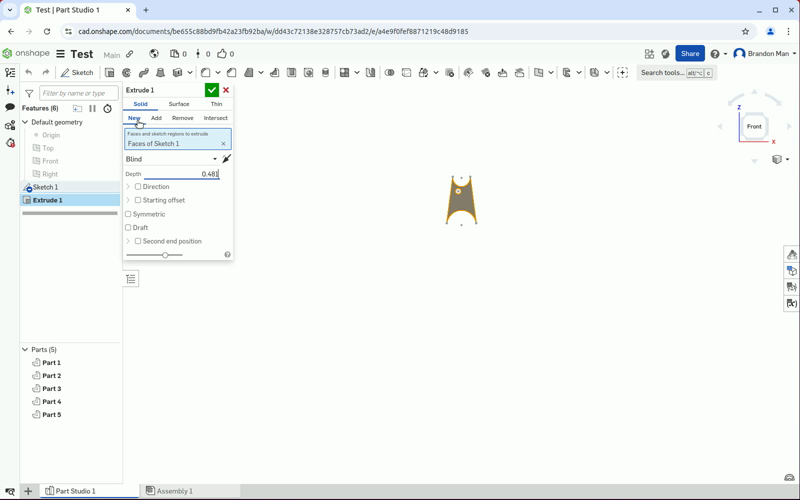
key(enter)
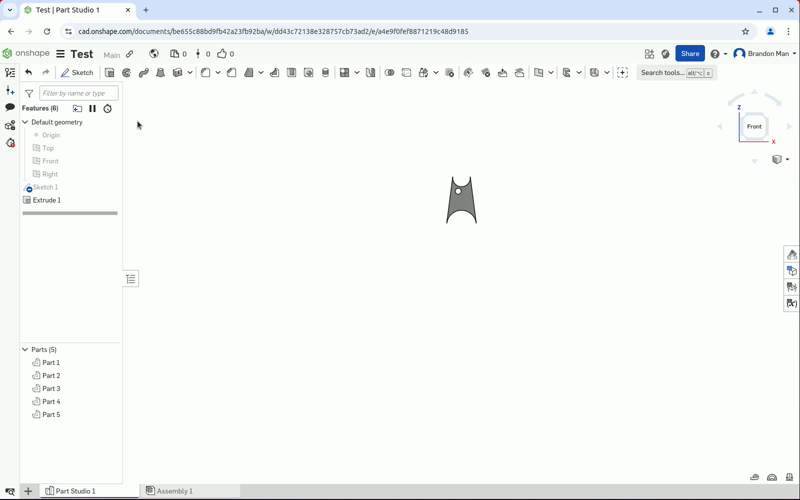
key(shift+h)
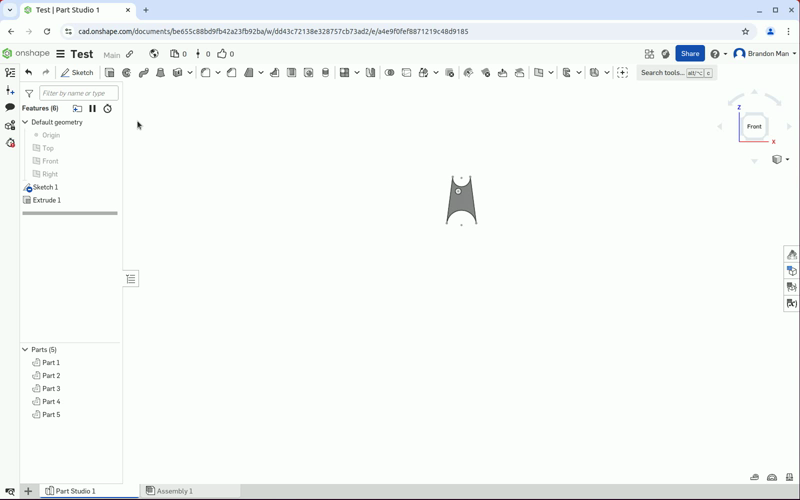
key(shift+h)
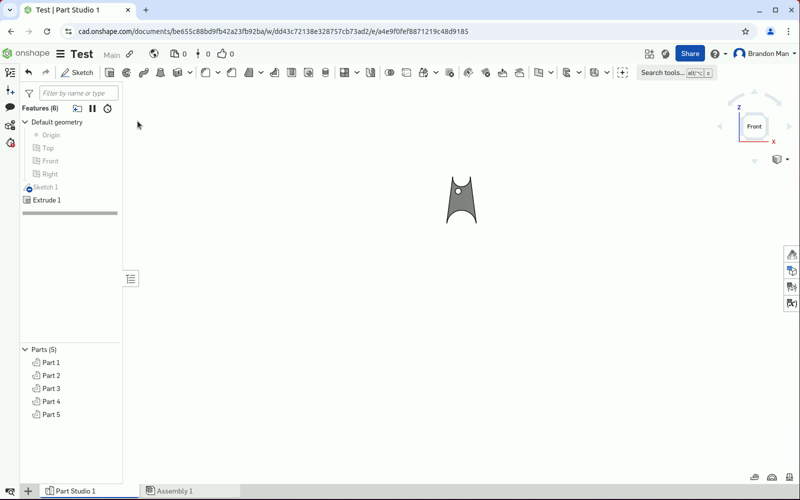
mouse_move(73, 189)
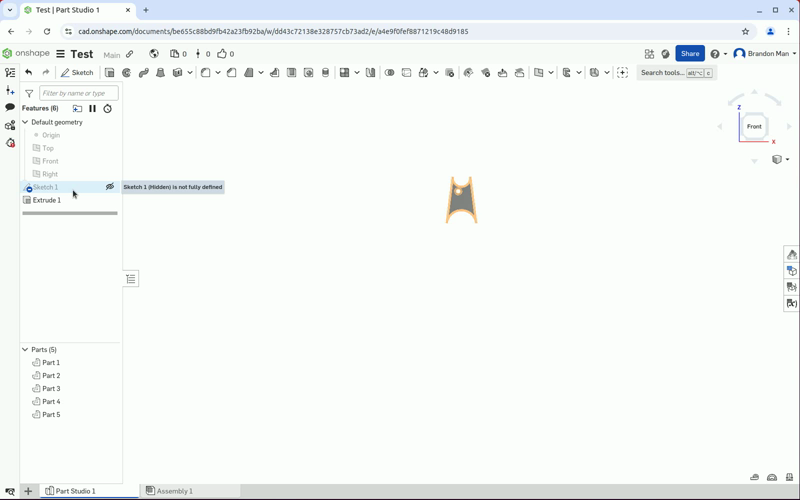
click(73, 189)
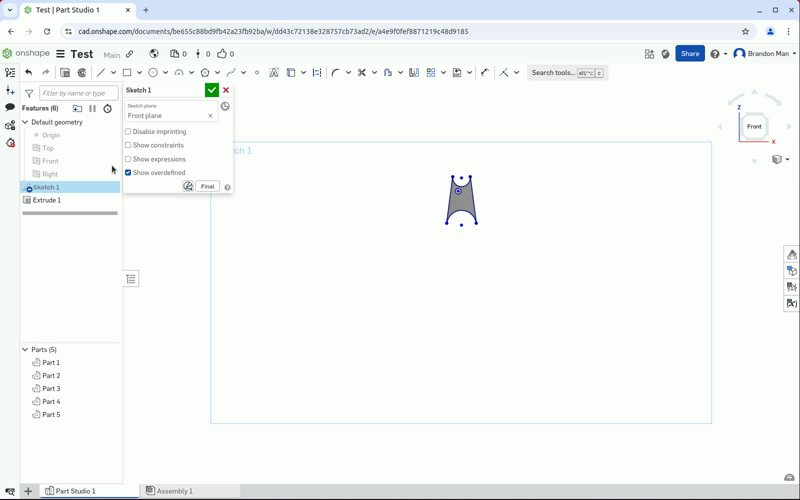
mouse_move(229, 92)
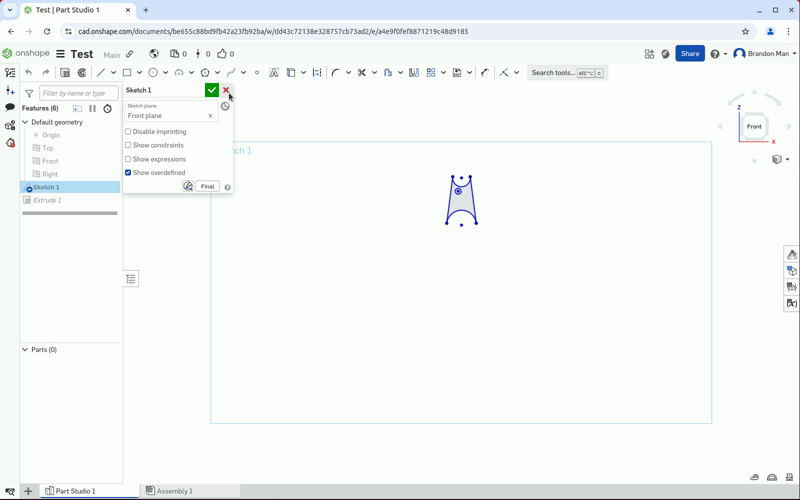
click(229, 92)
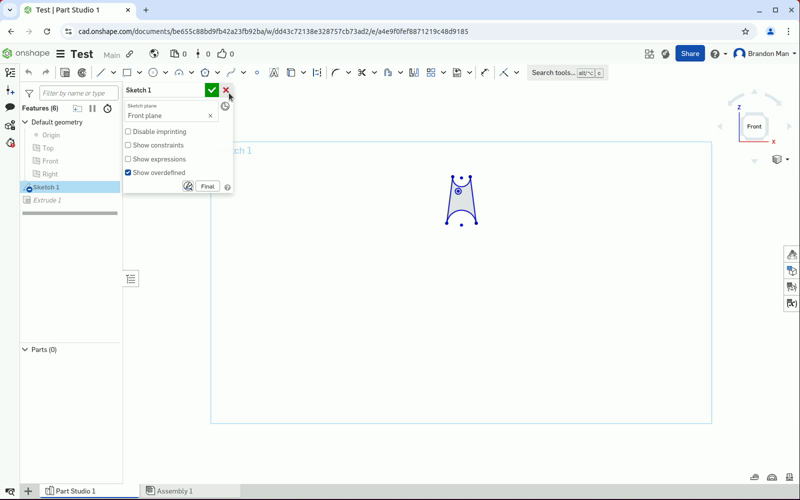
key(shift+s)
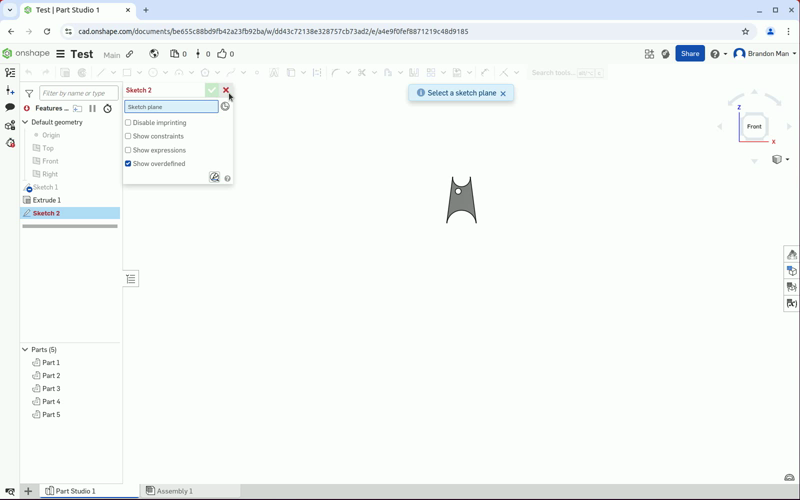
mouse_move(73, 163)
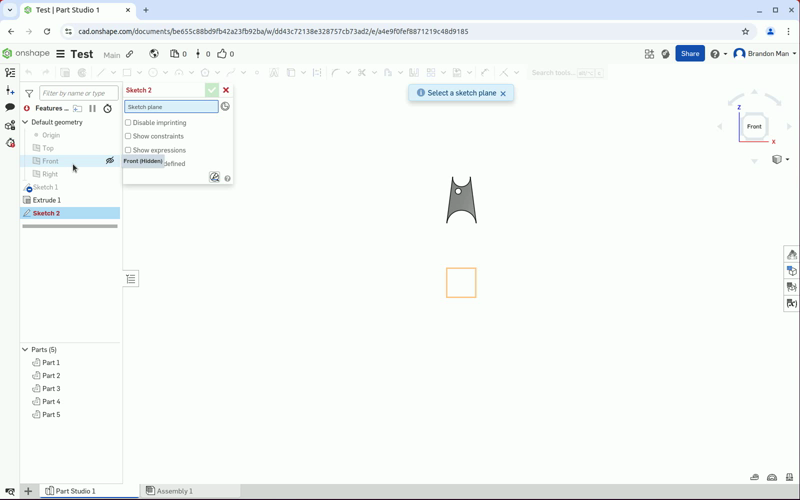
click(73, 163)
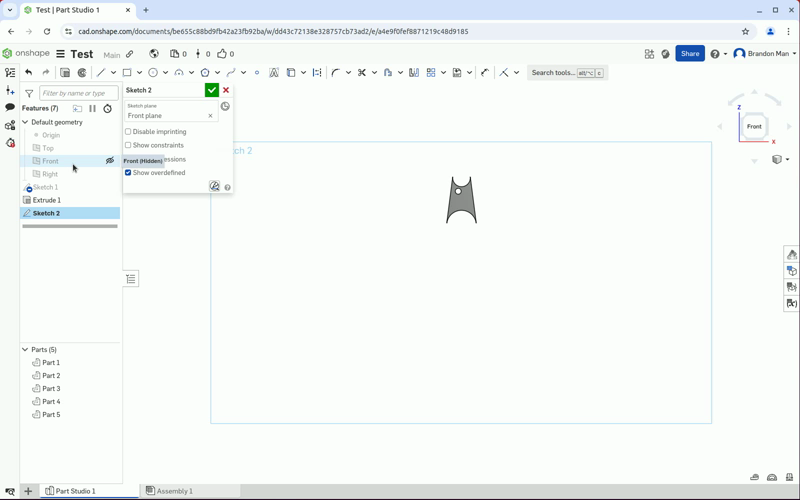
mouse_move(73, 352)
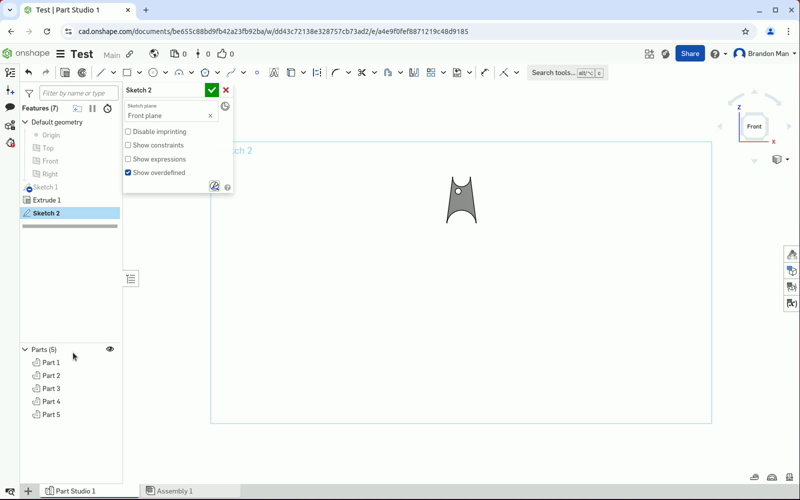
key(y)
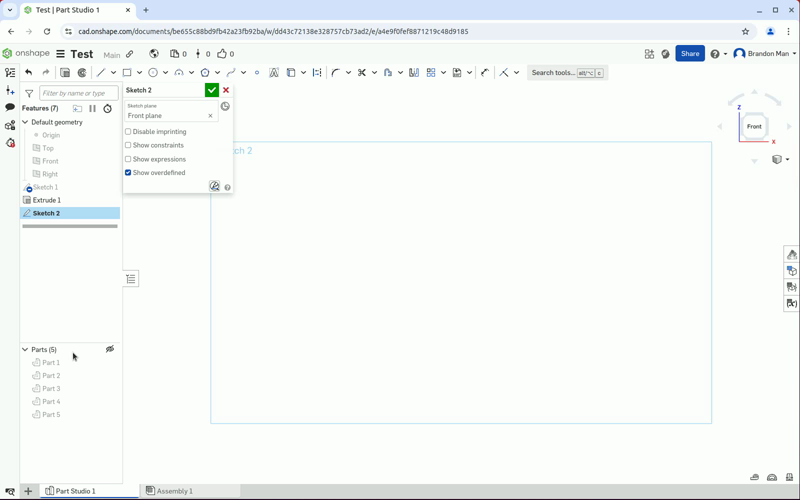
key(c)
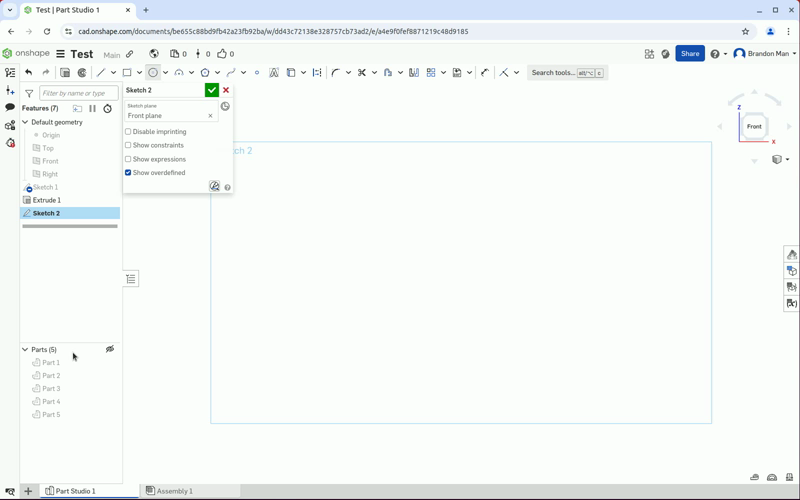
key_down(shift)
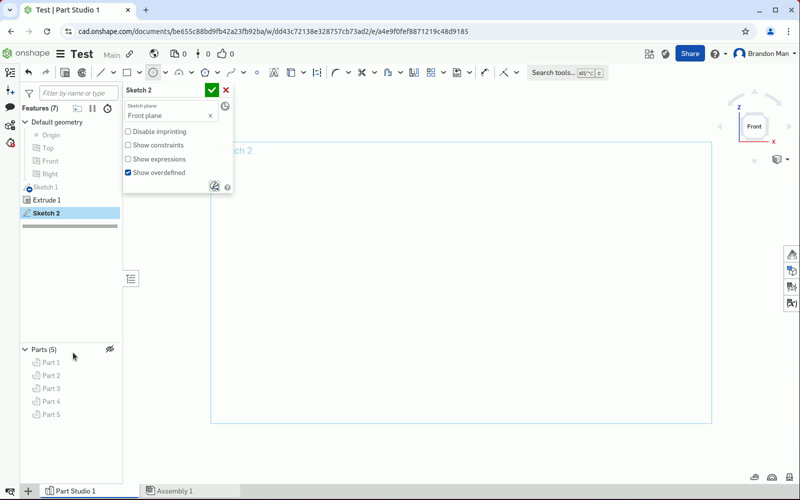
mouse_move(461, 225)
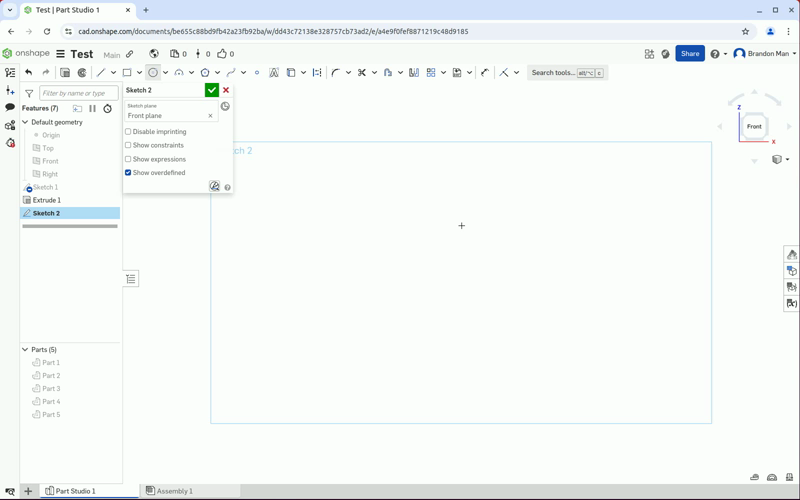
click(461, 225)
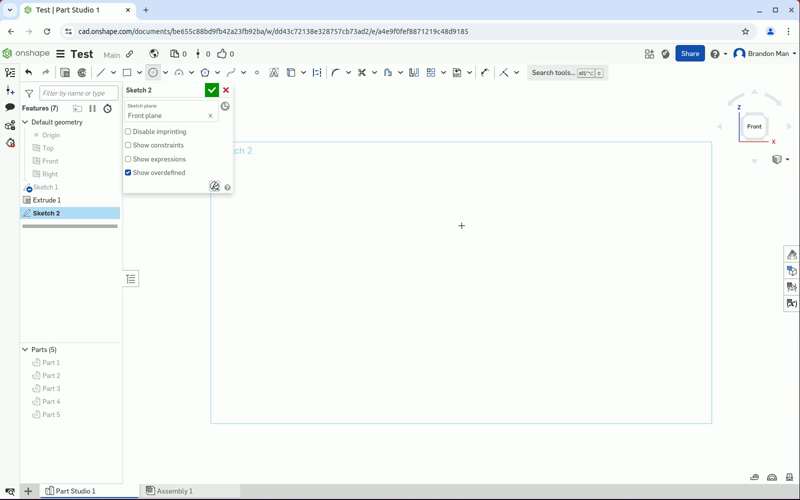
key_up(shift)
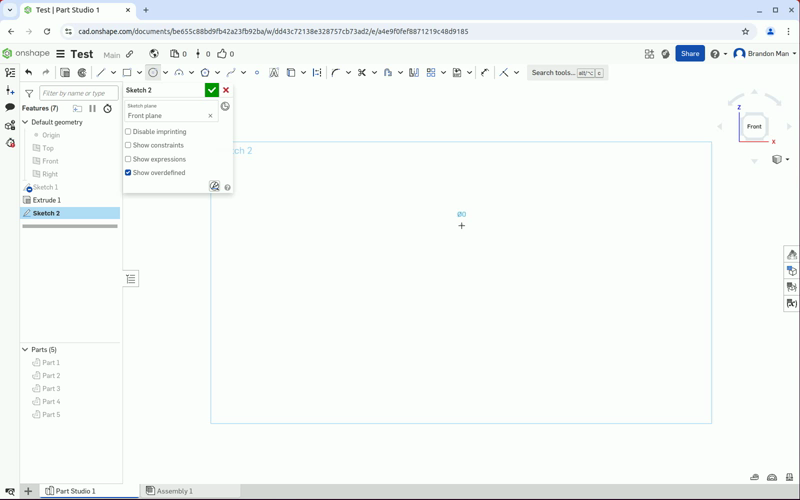
mouse_move(477, 225)
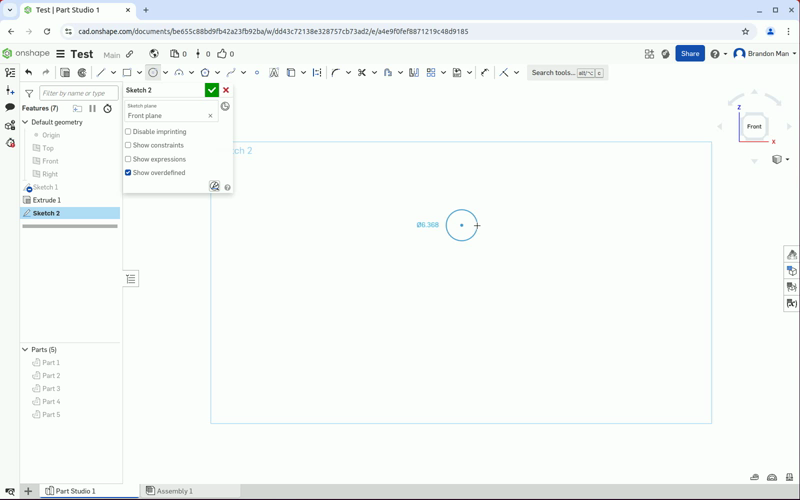
click(477, 225)
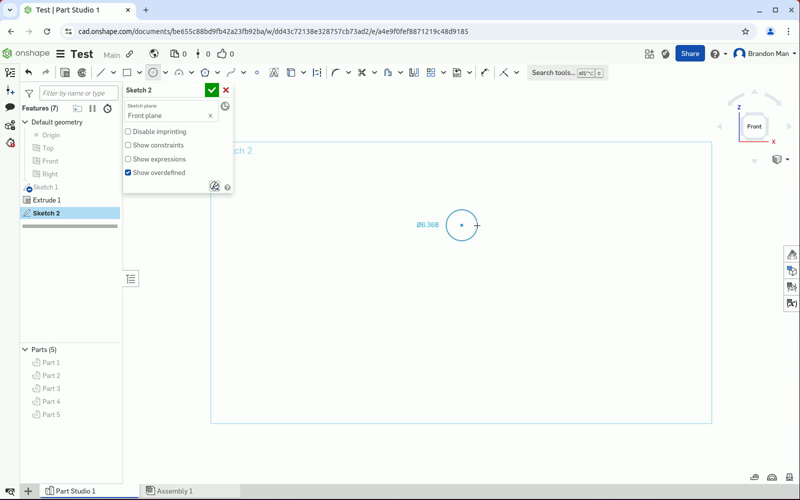
key(esc)
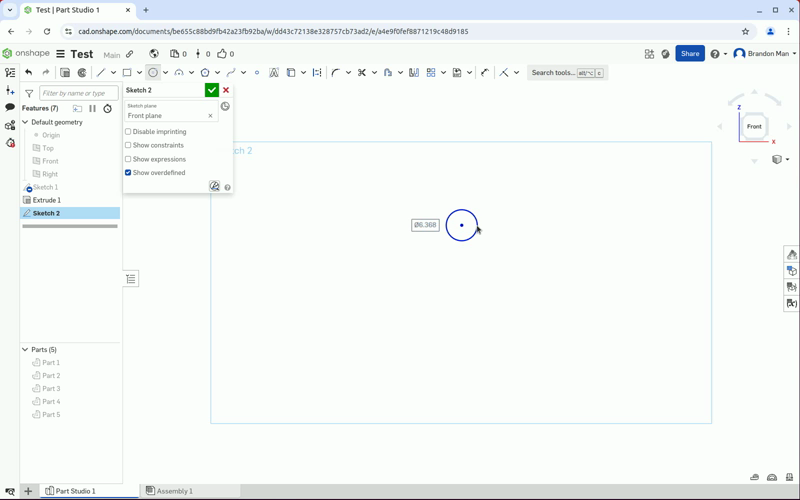
key(c)
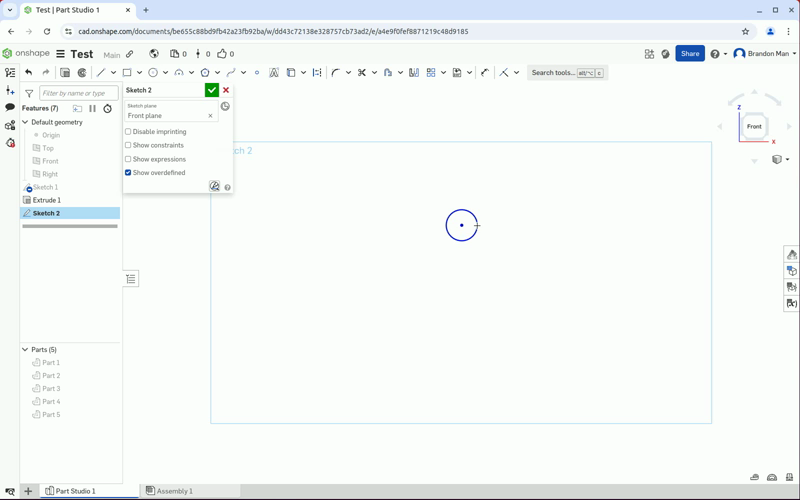
key_down(shift)
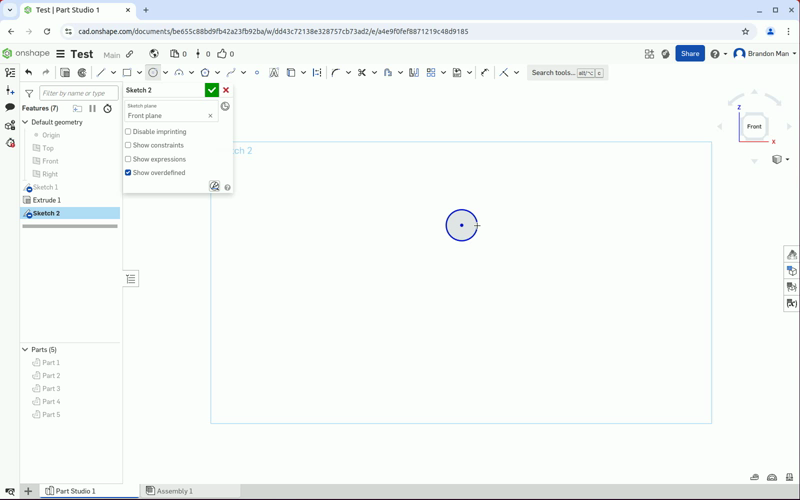
mouse_move(461, 225)
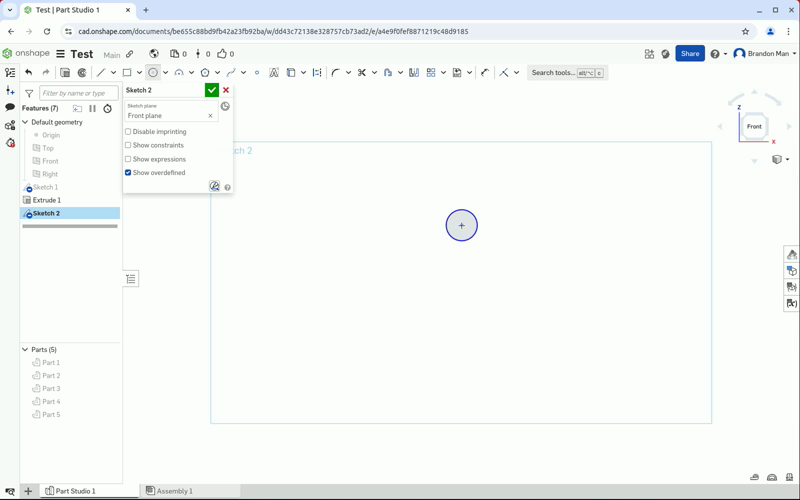
click(461, 225)
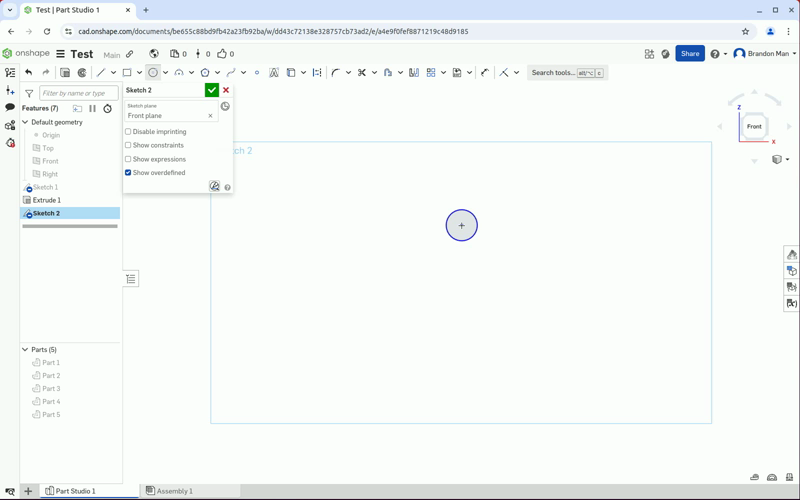
key_up(shift)
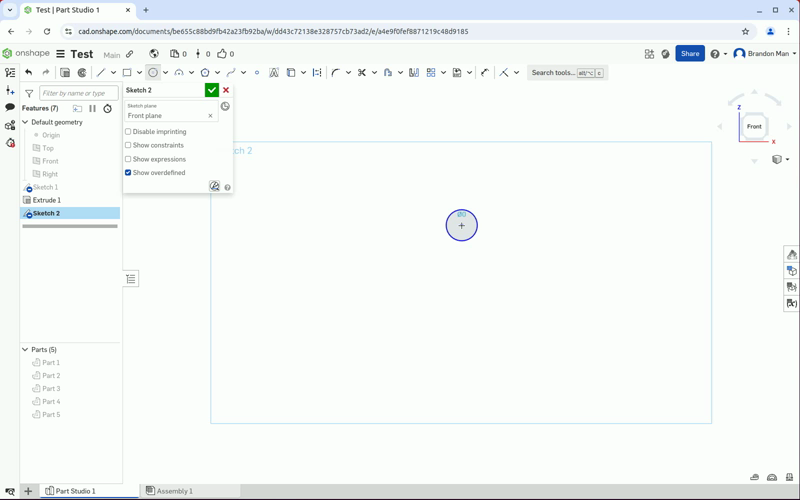
mouse_move(465, 225)
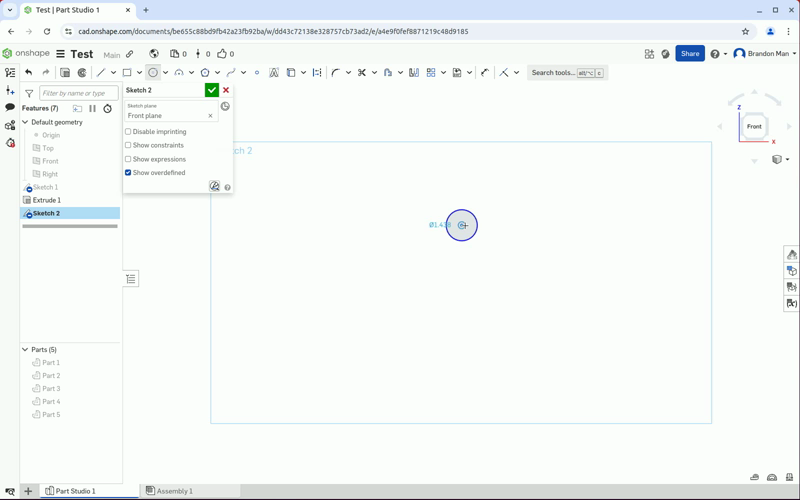
scroll(6)
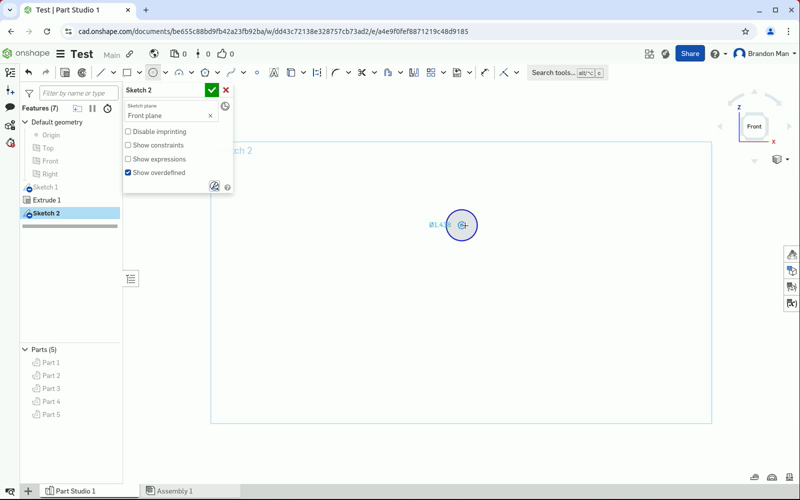
scroll(6)
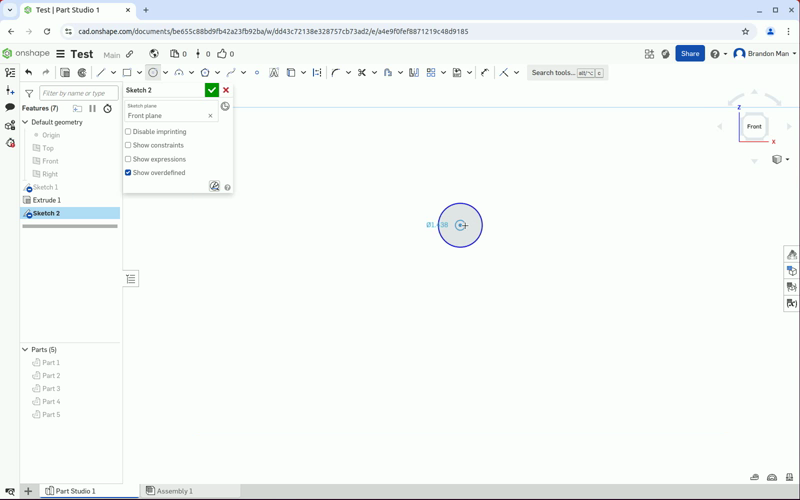
scroll(6)
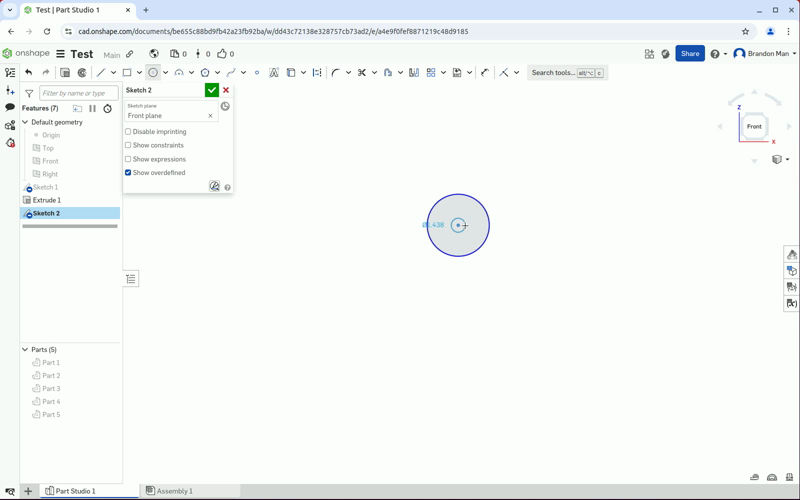
scroll(6)
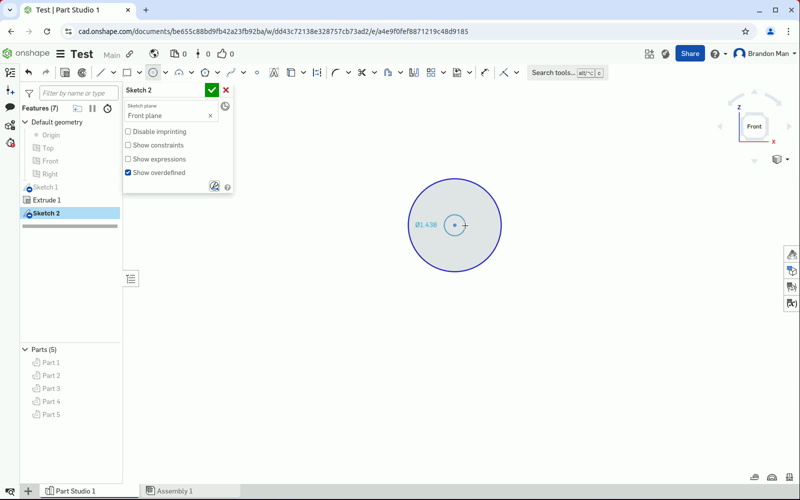
scroll(6)
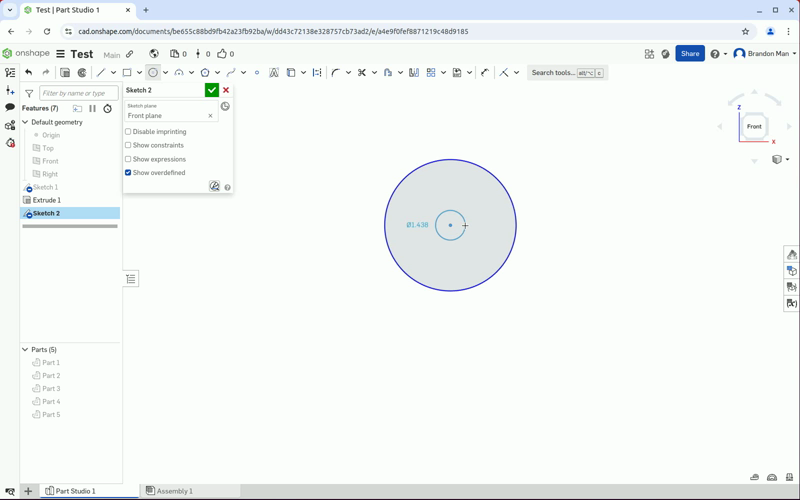
scroll(6)
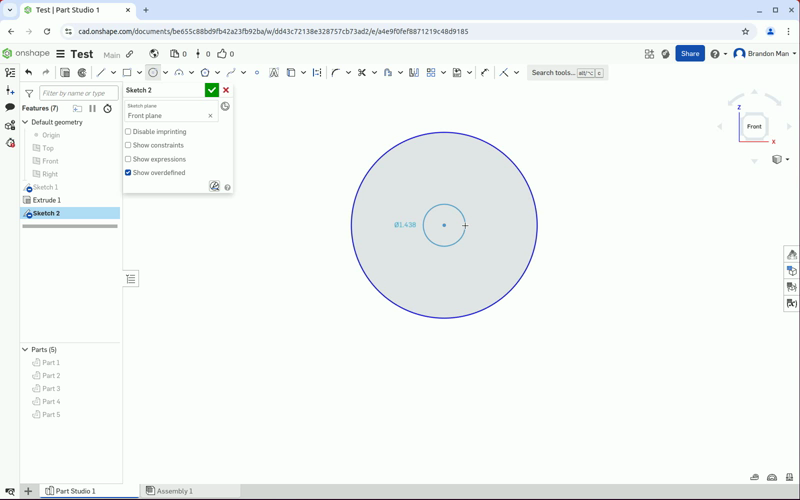
scroll(6)
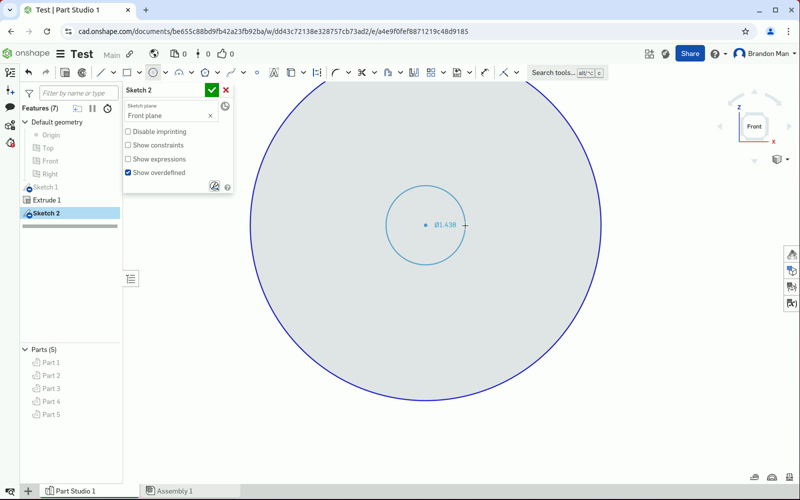
click(465, 225)
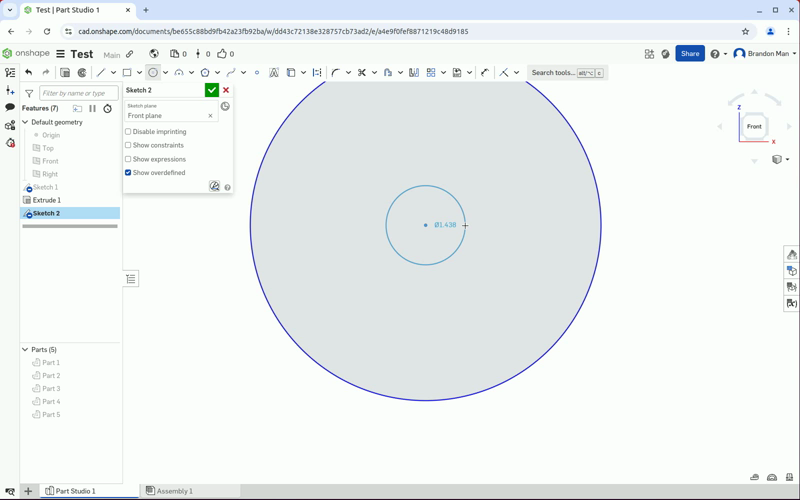
scroll(-6)
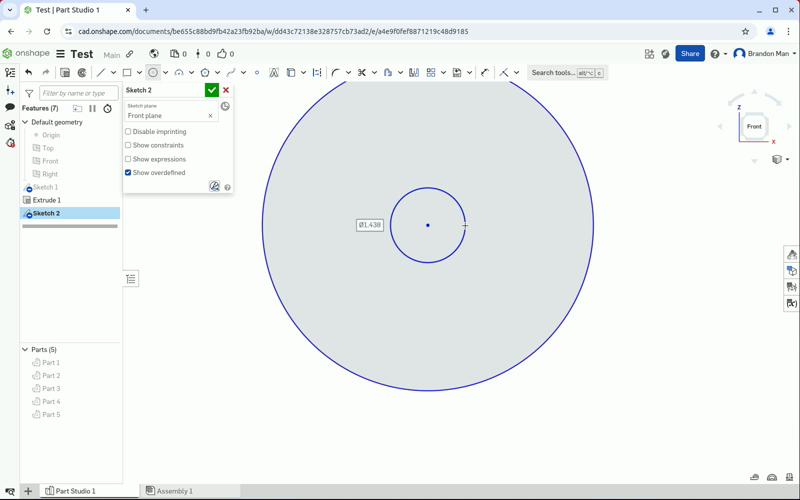
scroll(-6)
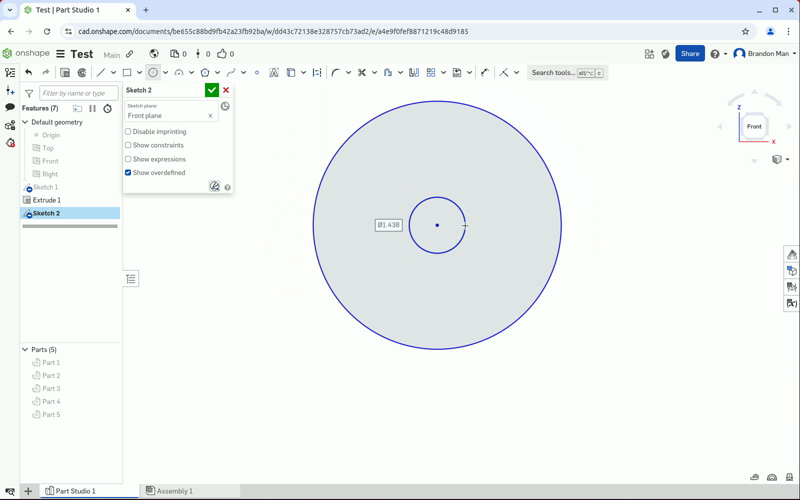
scroll(-6)
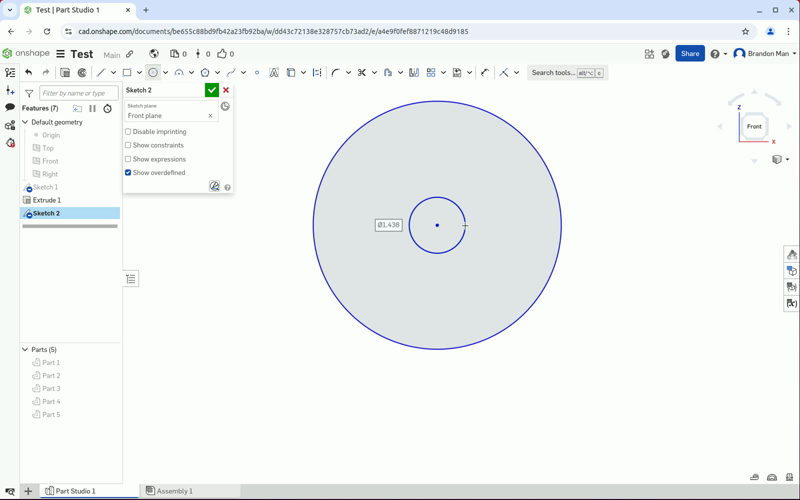
scroll(-6)
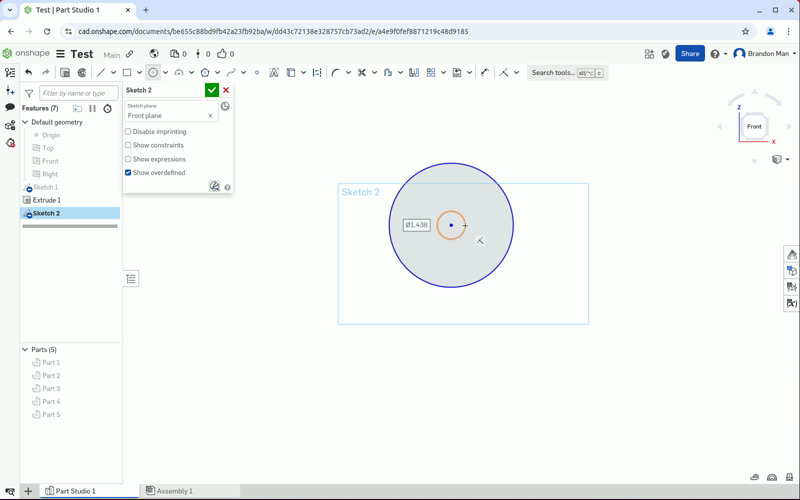
scroll(-6)
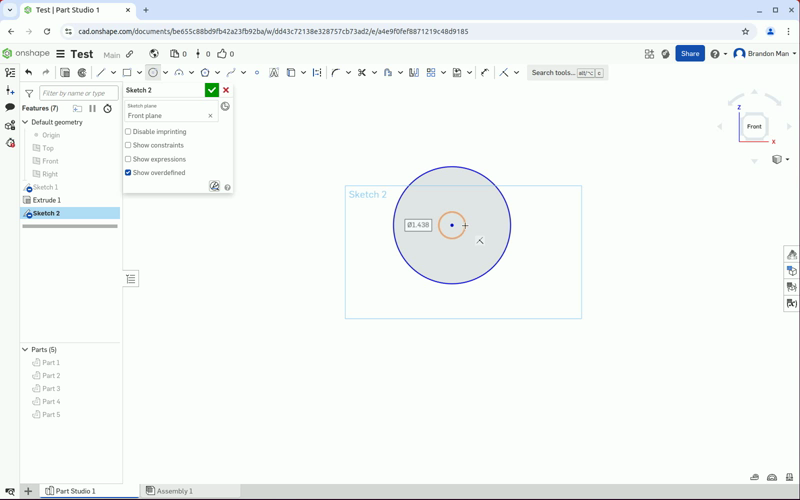
scroll(-6)
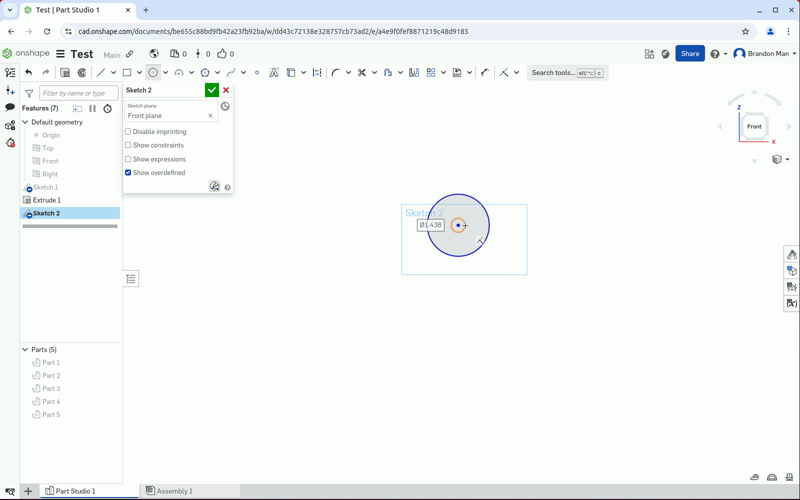
scroll(-6)
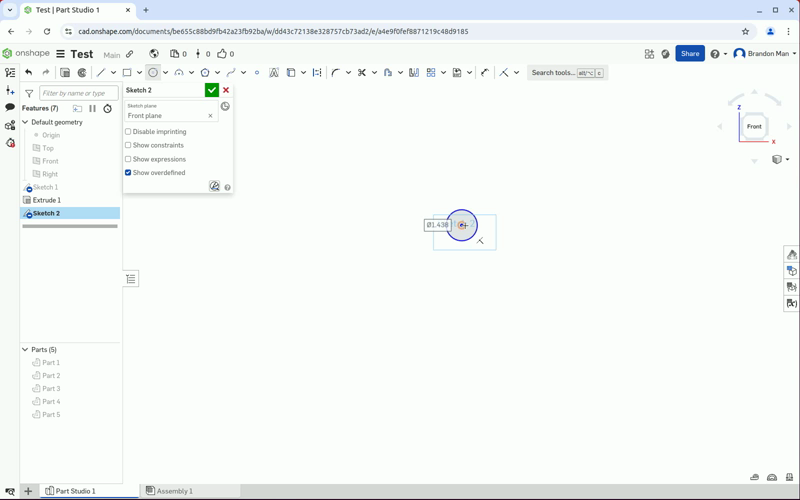
key(esc)
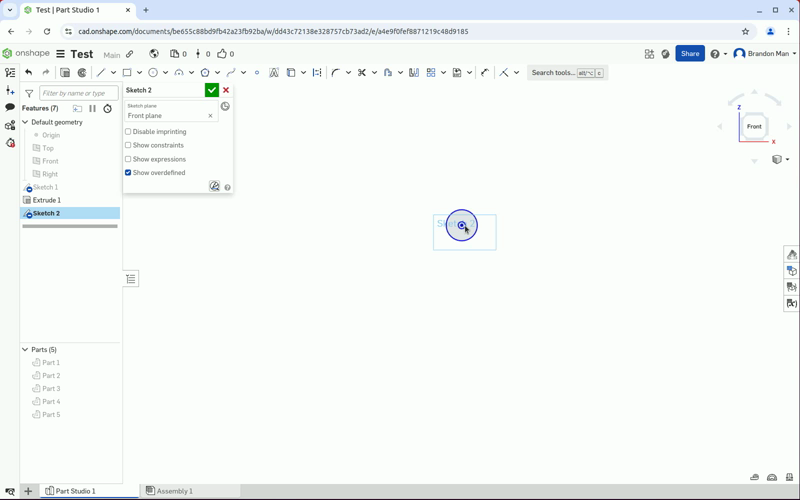
mouse_move(469, 220)
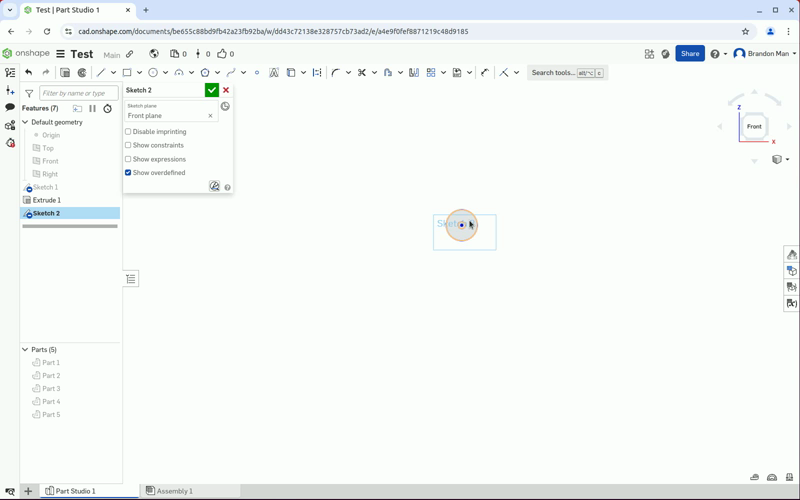
scroll(6)
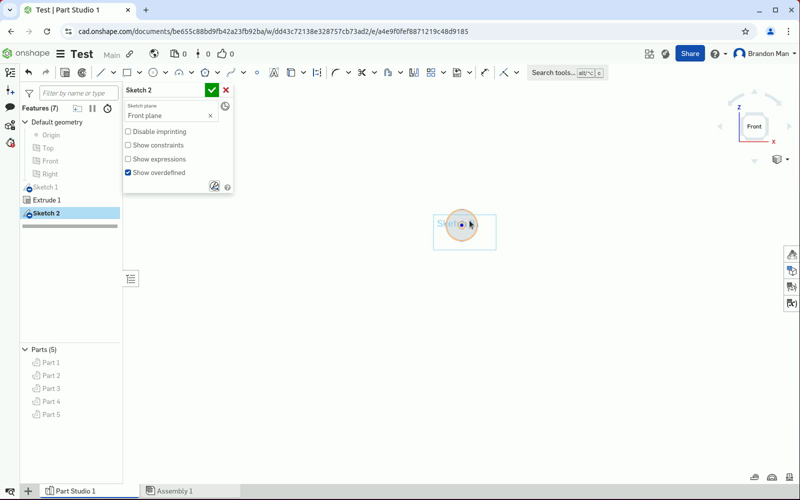
scroll(6)
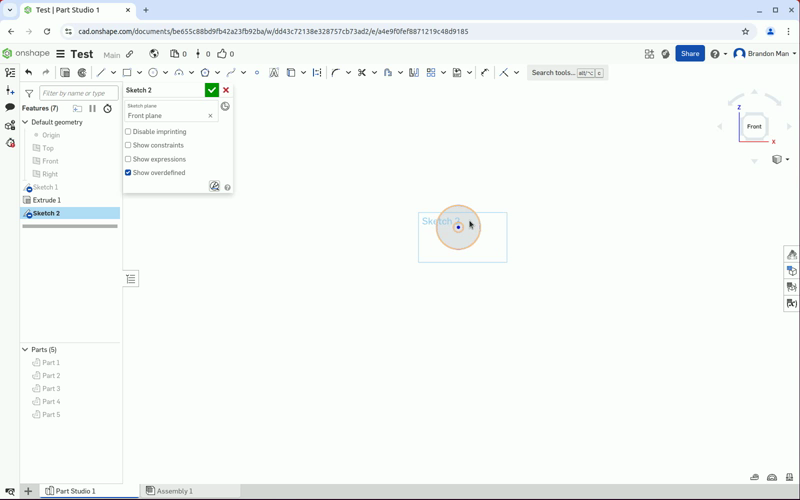
scroll(6)
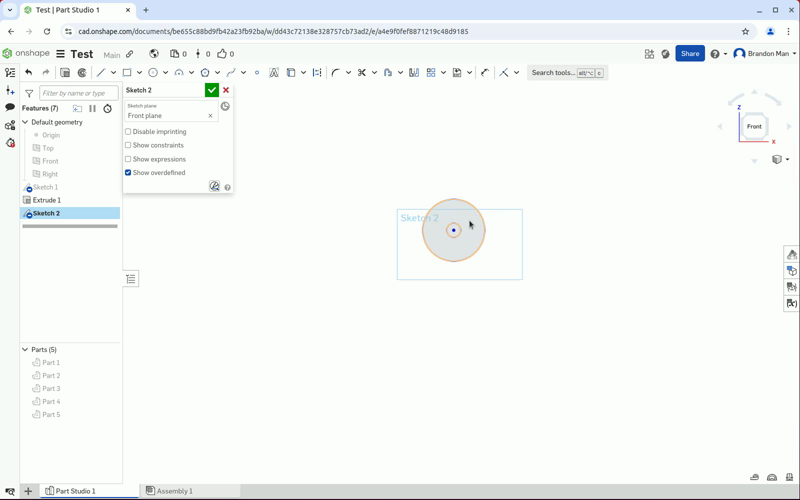
scroll(6)
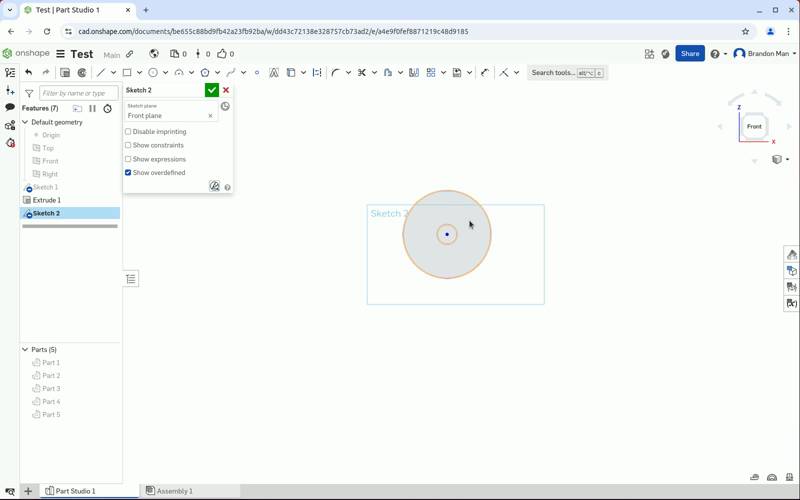
scroll(6)
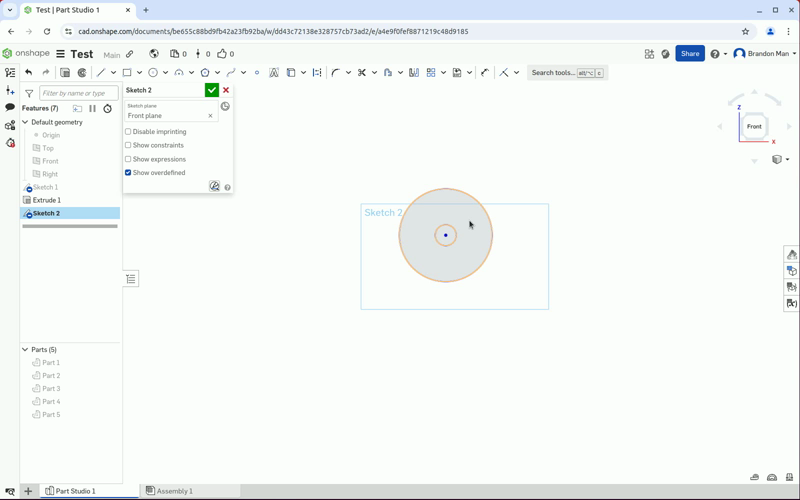
scroll(6)
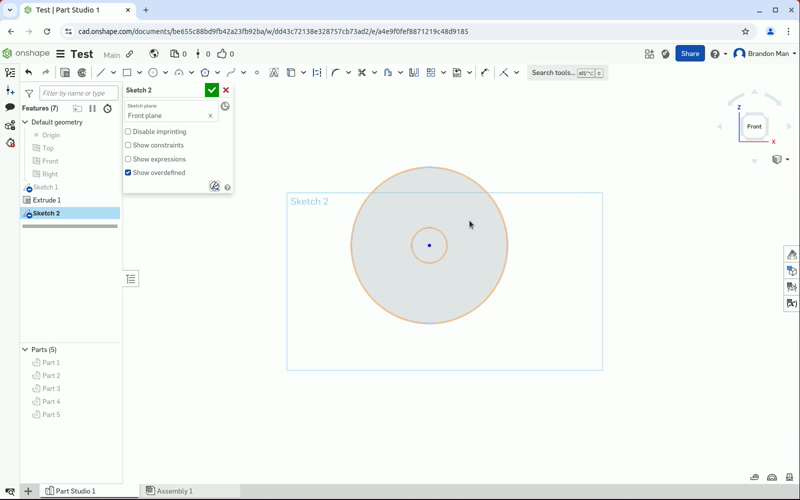
scroll(6)
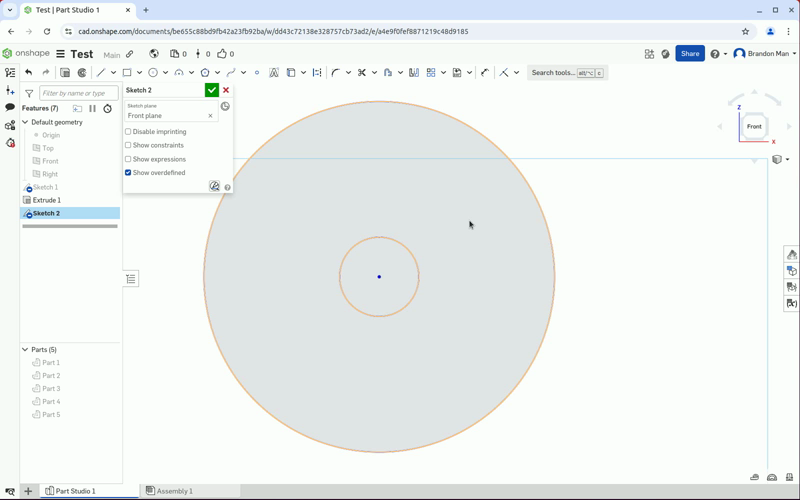
click(469, 220)
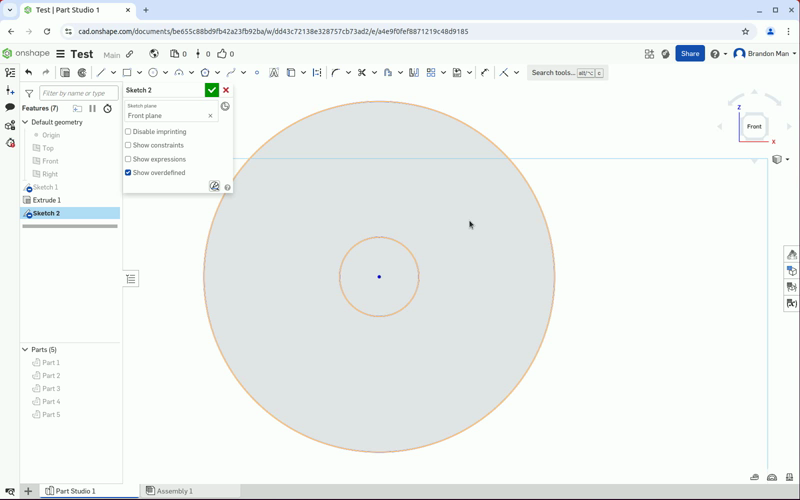
scroll(-6)
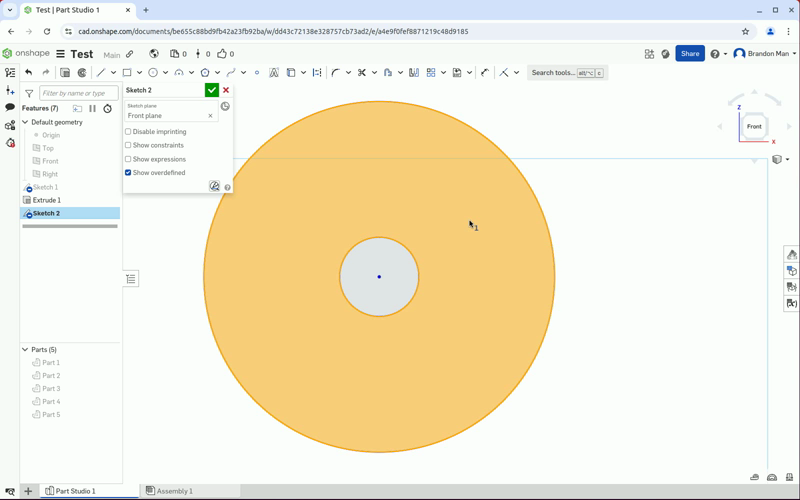
scroll(-6)
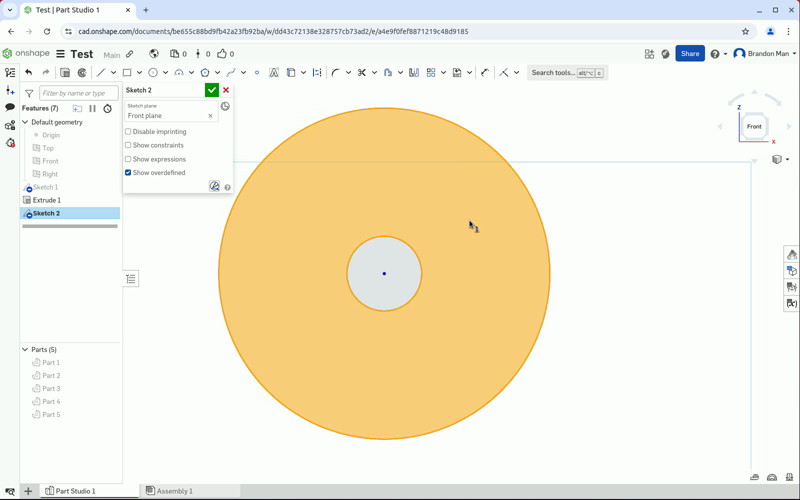
scroll(-6)
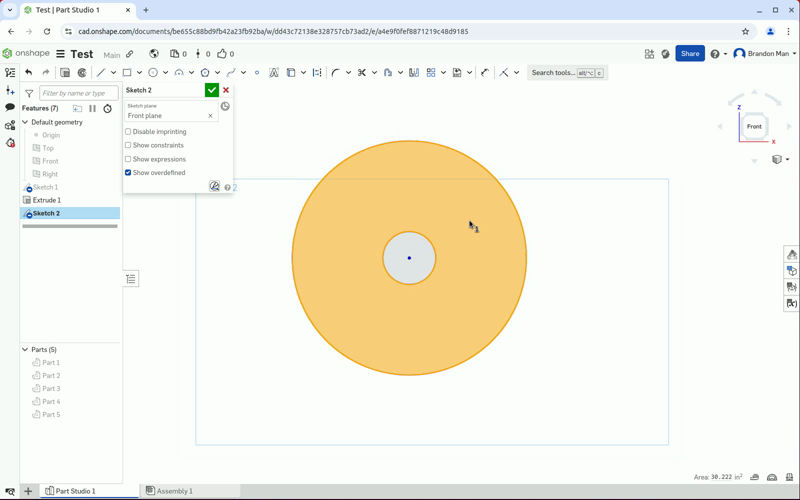
scroll(-6)
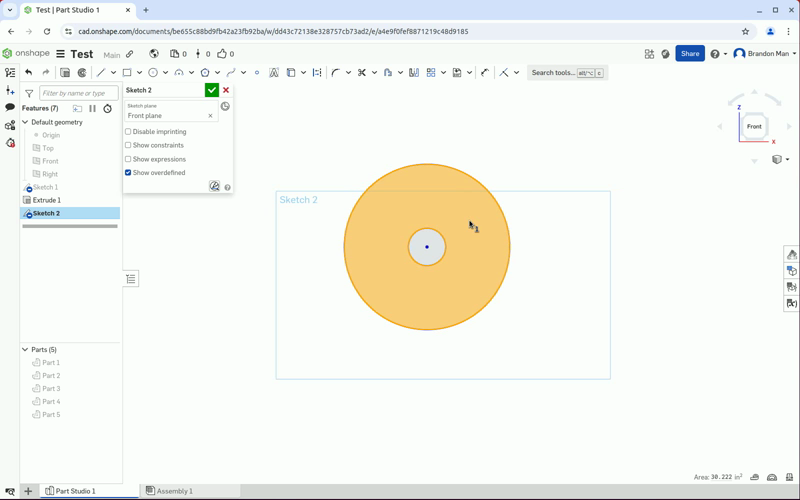
scroll(-6)
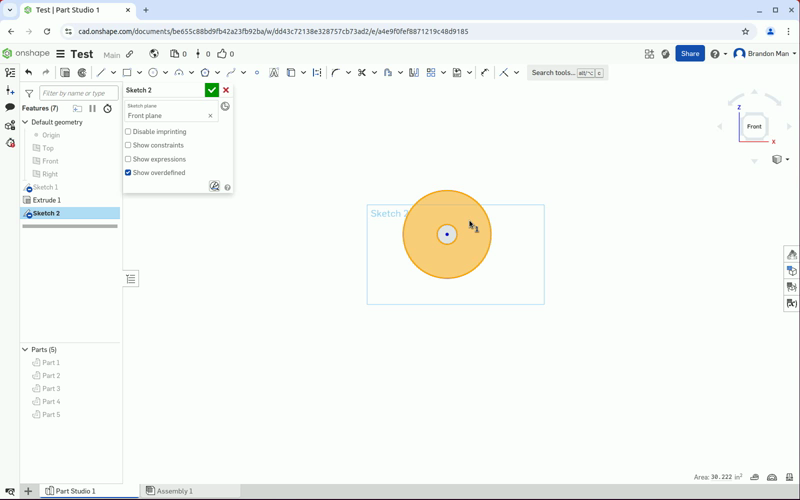
scroll(-6)
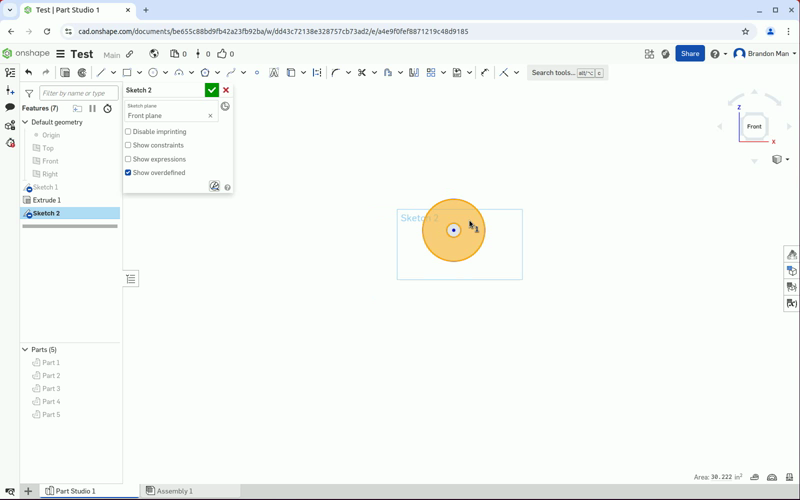
scroll(-6)
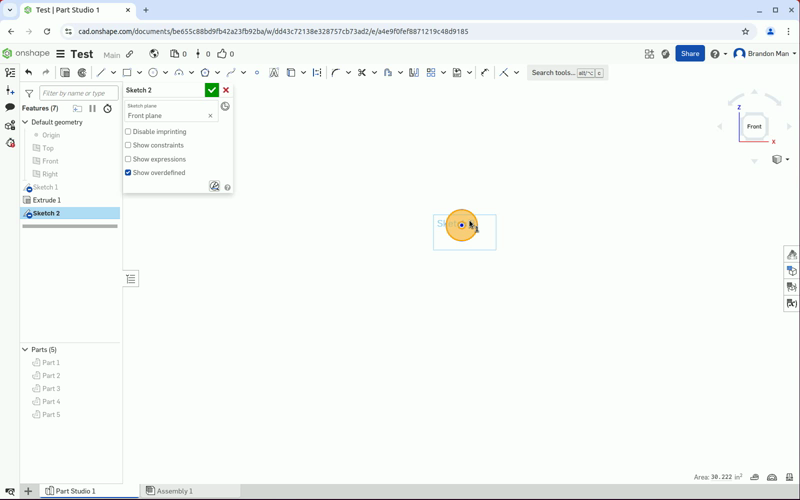
mouse_move(73, 352)
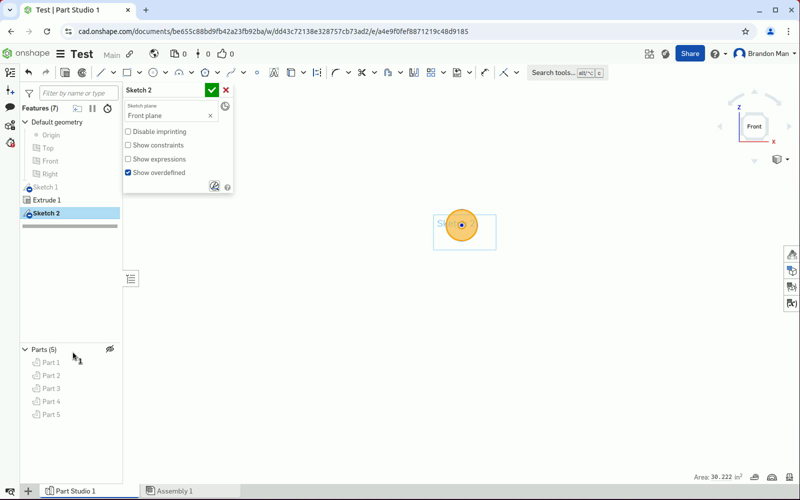
key(shift+y)
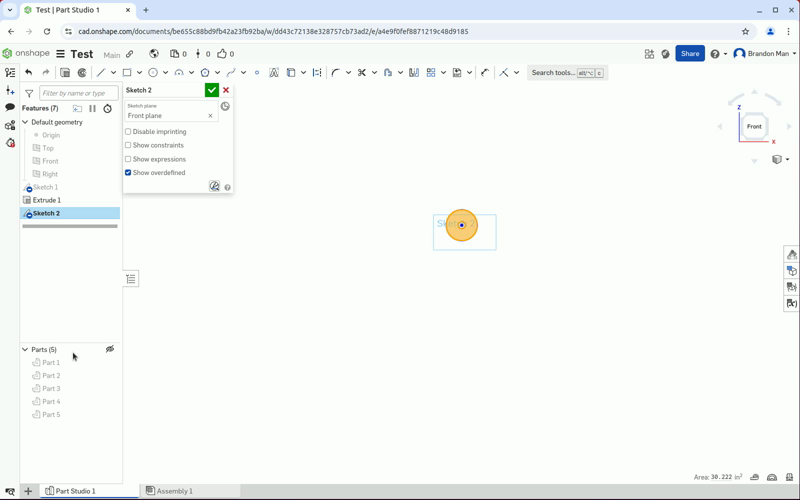
key(shift+e)
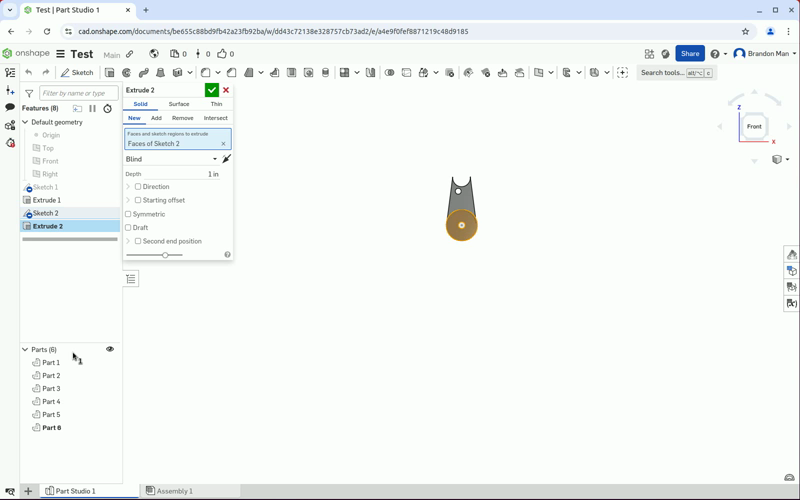
mouse_move(143, 106)
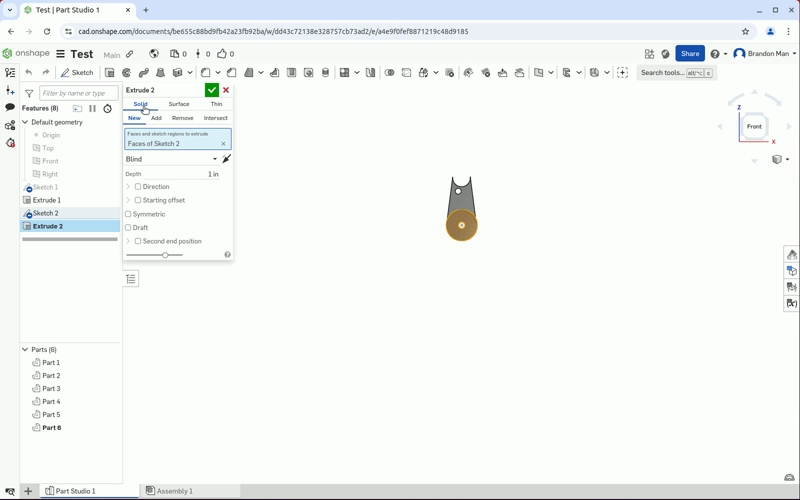
click(143, 106)
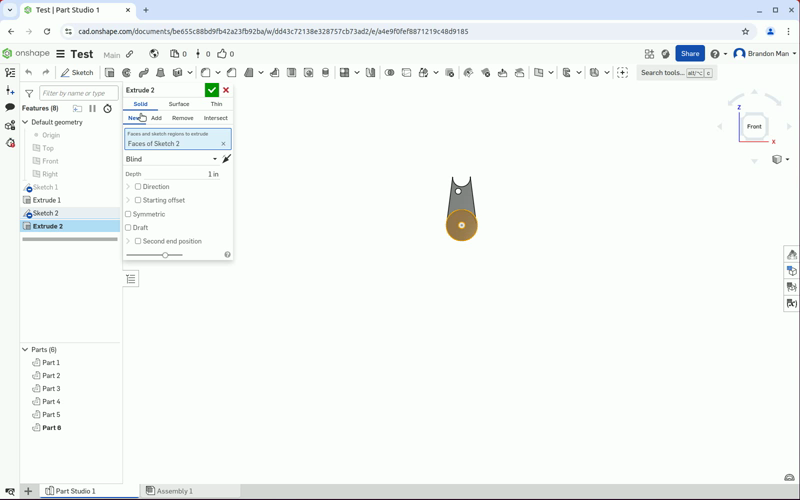
mouse_move(137, 120)
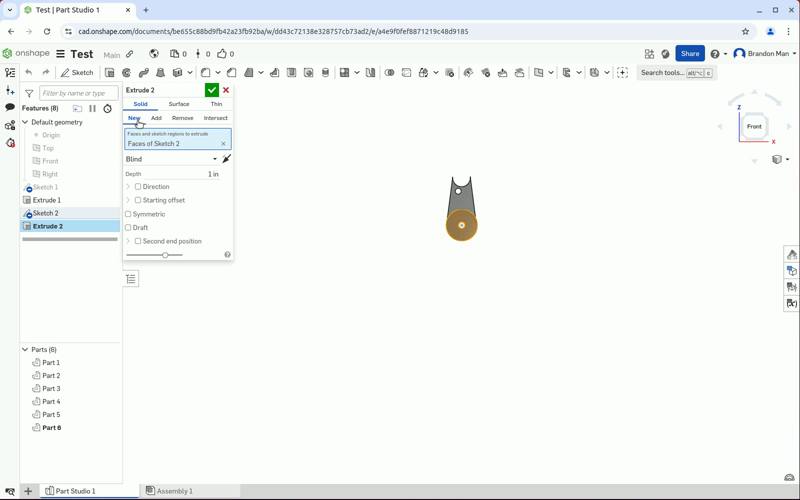
click(137, 120)
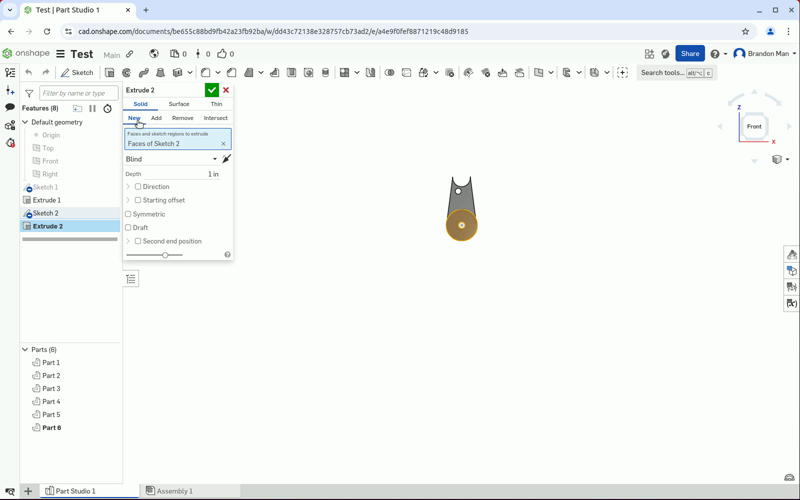
key(tab, 4)
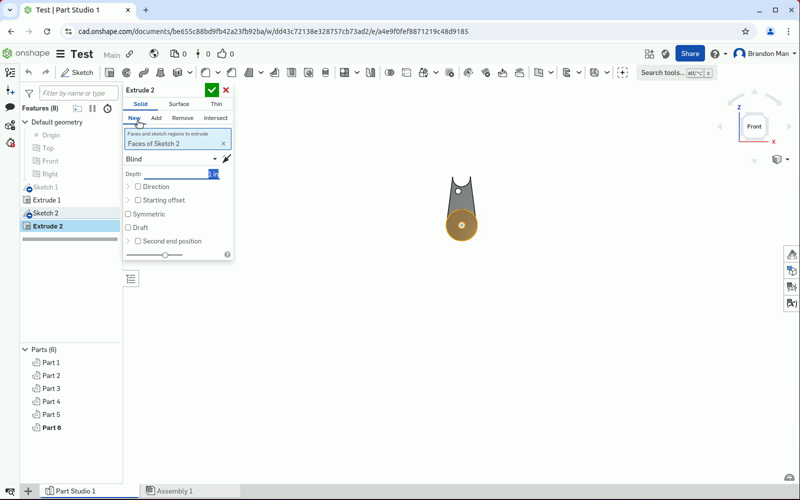
text(0.481)
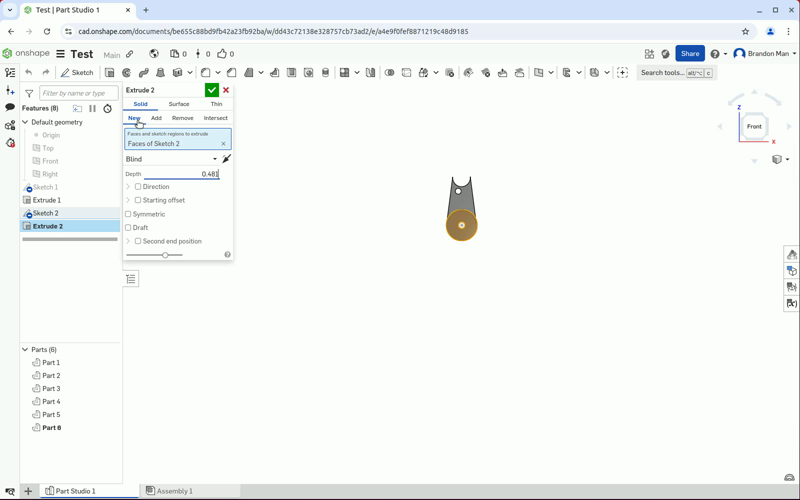
key(enter)
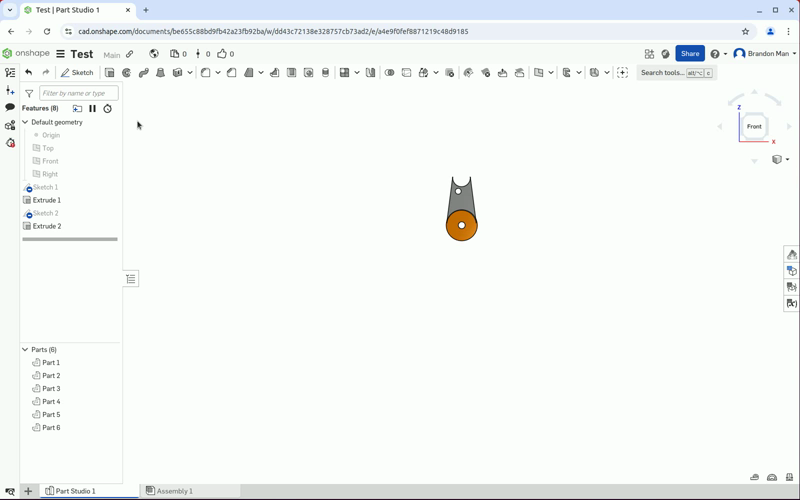
key(shift+h)
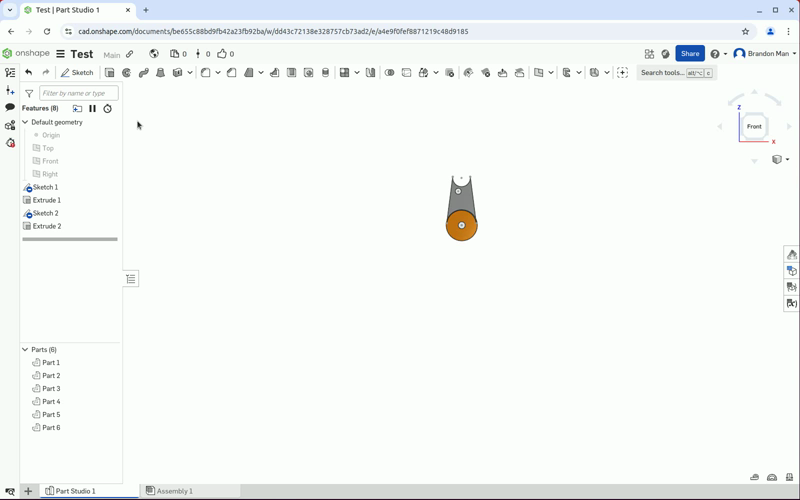
key(shift+h)
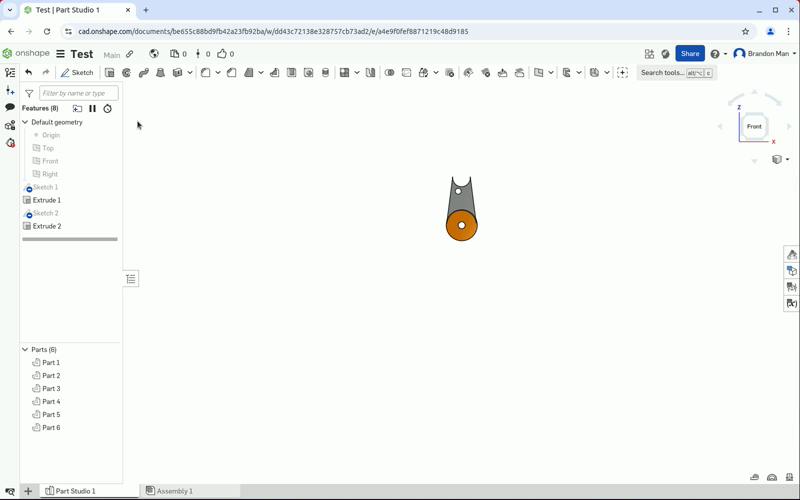
mouse_move(73, 189)
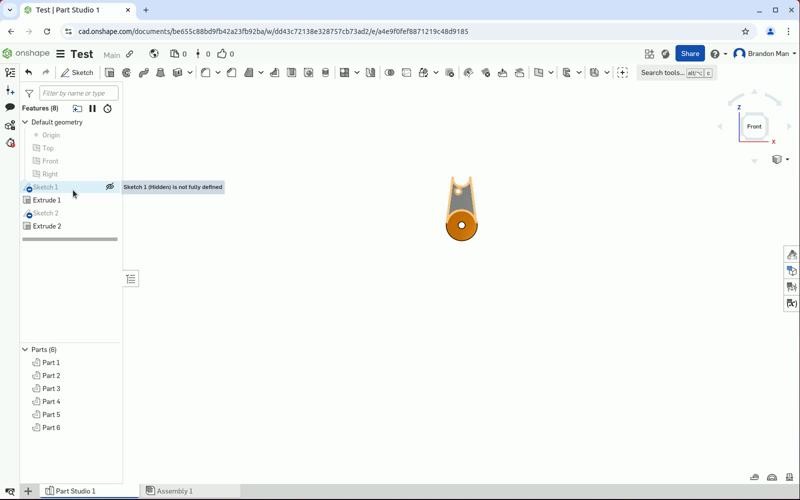
click(73, 189)
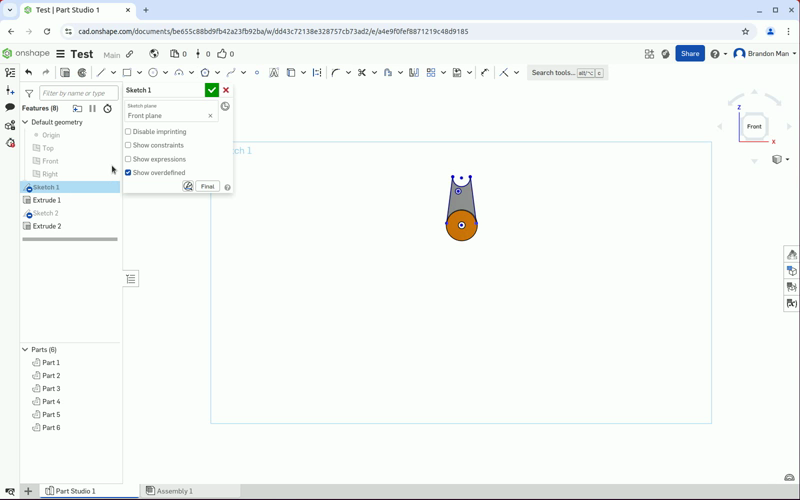
mouse_move(229, 92)
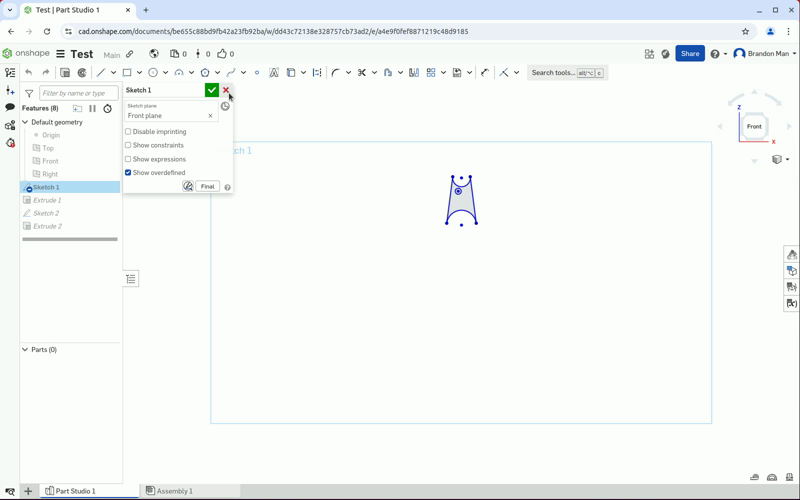
click(229, 92)
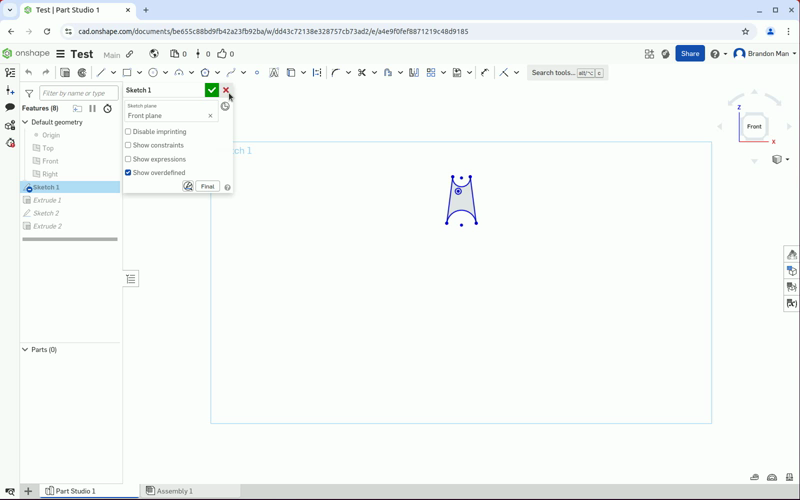
key(shift+s)
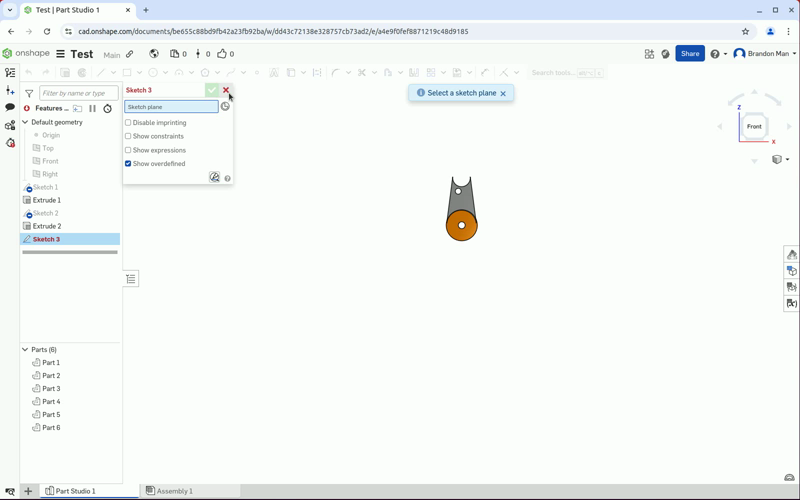
mouse_move(73, 163)
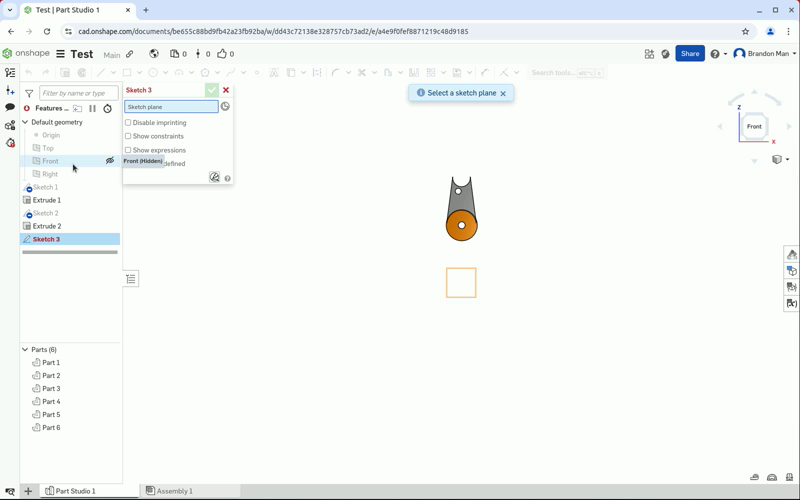
click(73, 163)
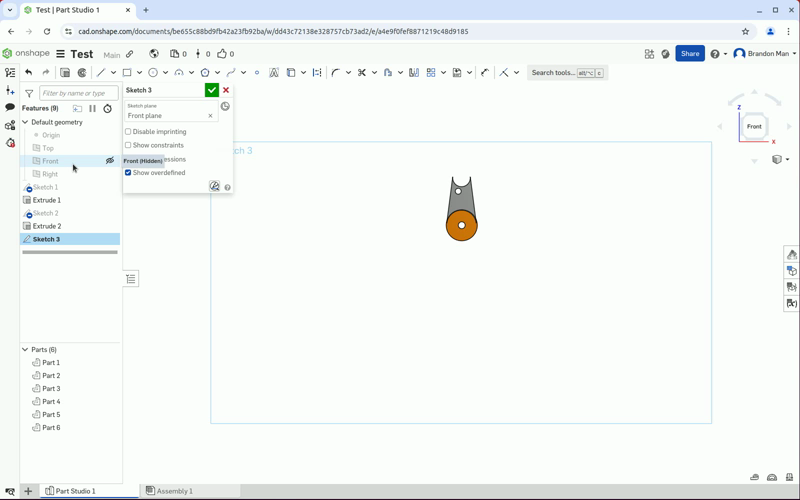
mouse_move(73, 352)
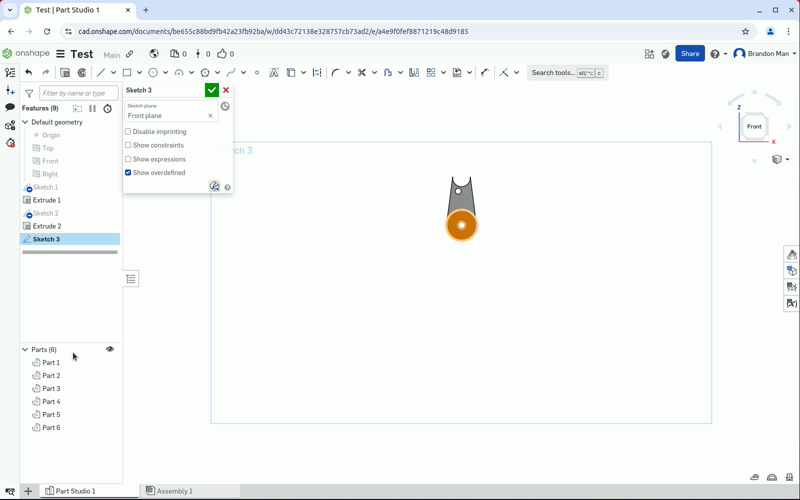
key(y)
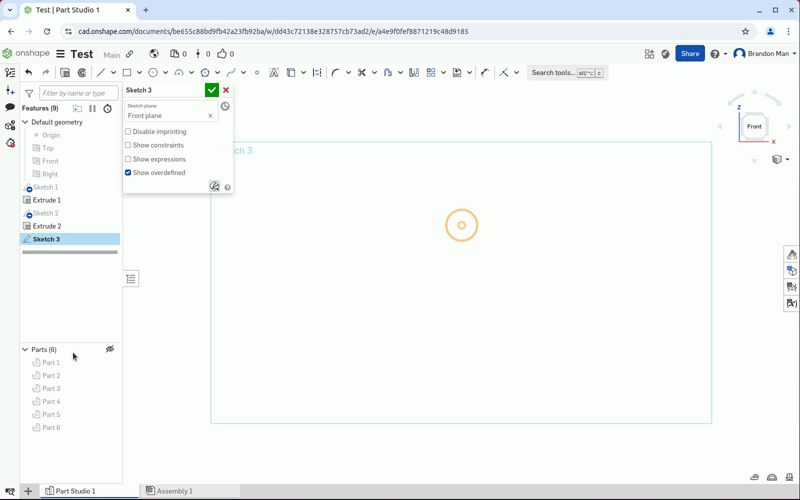
key(c)
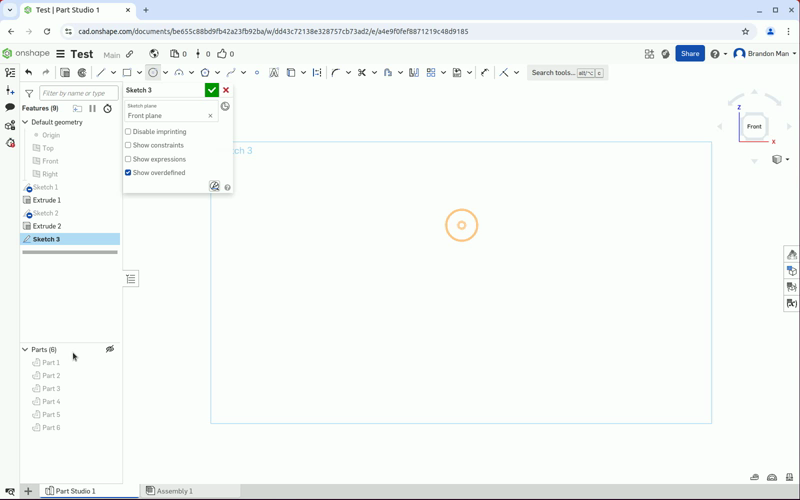
key_down(shift)
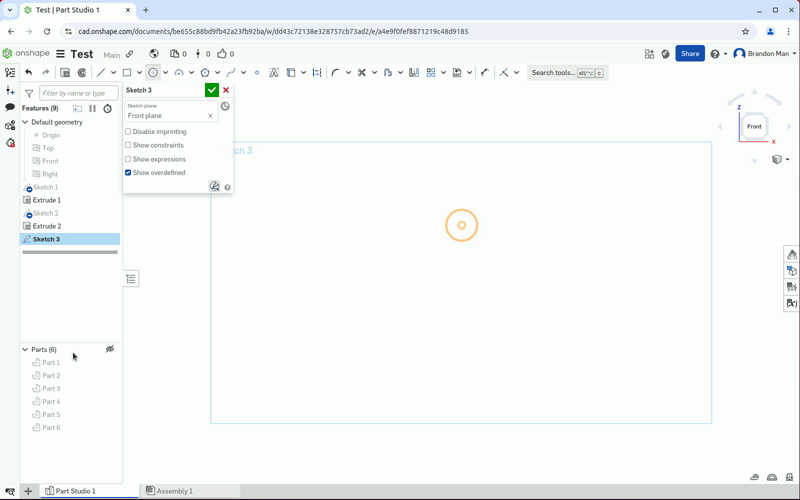
mouse_move(461, 178)
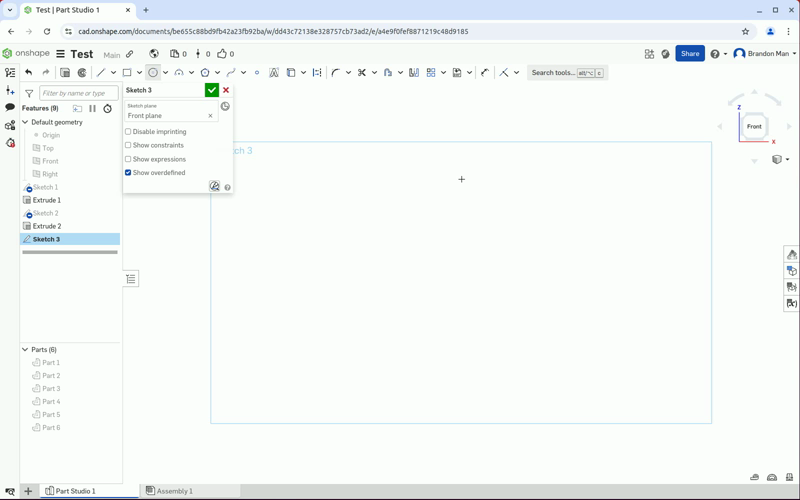
click(461, 178)
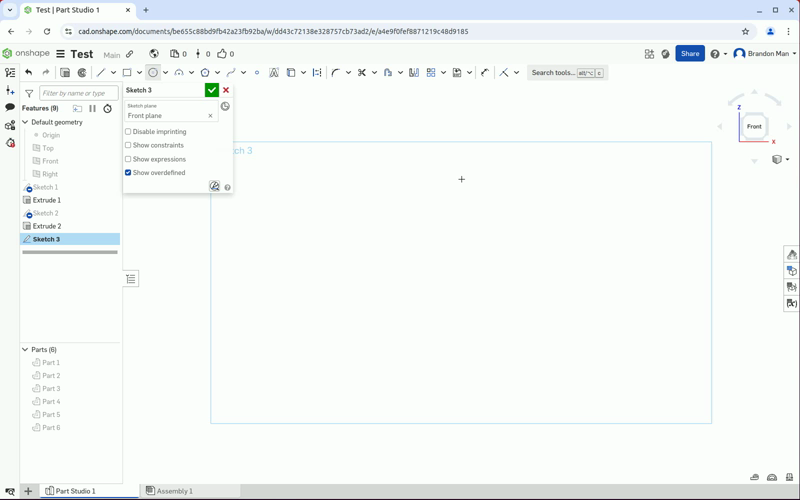
key_up(shift)
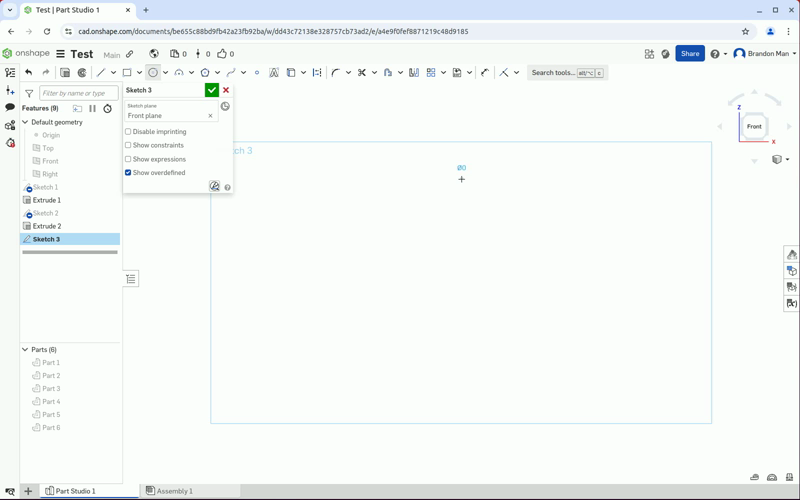
mouse_move(471, 178)
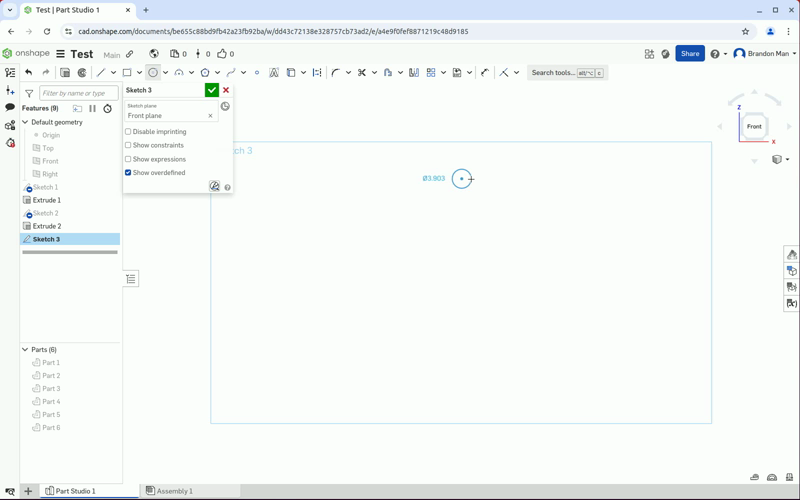
click(471, 178)
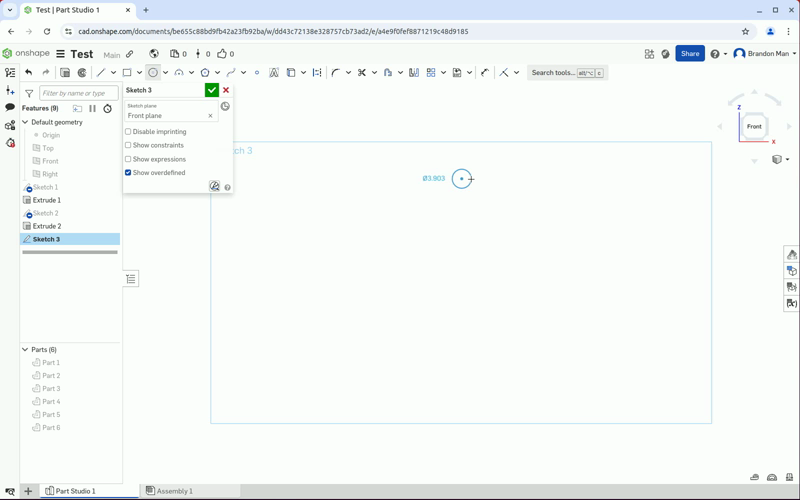
key(esc)
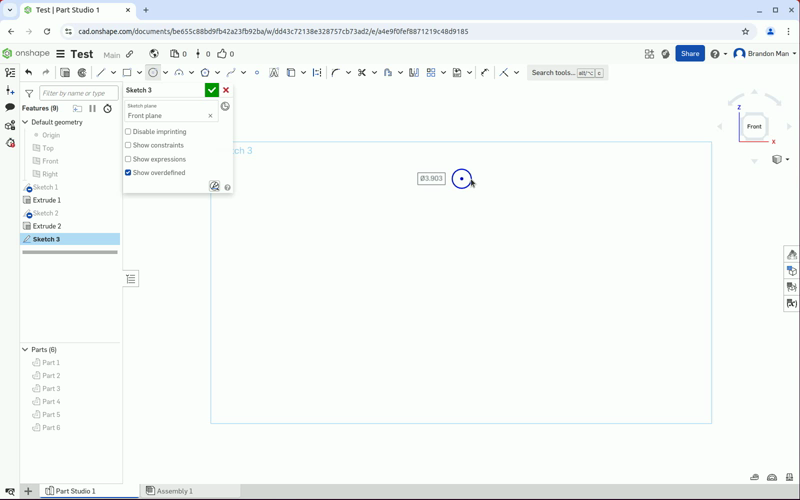
key(c)
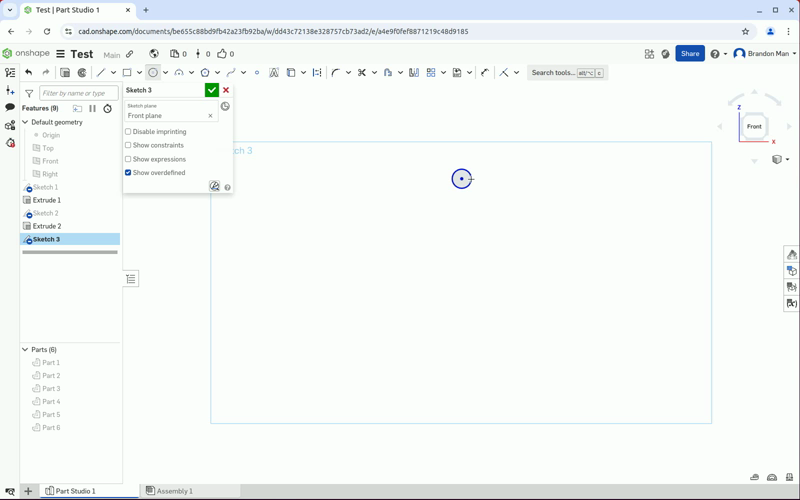
key_down(shift)
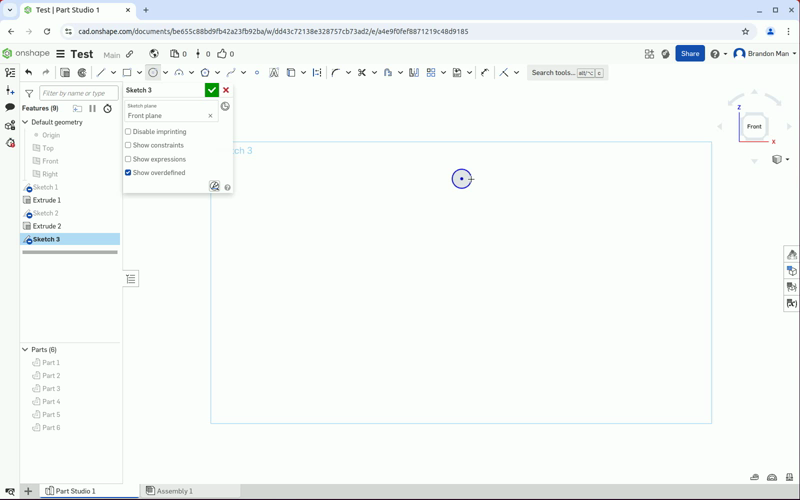
mouse_move(461, 178)
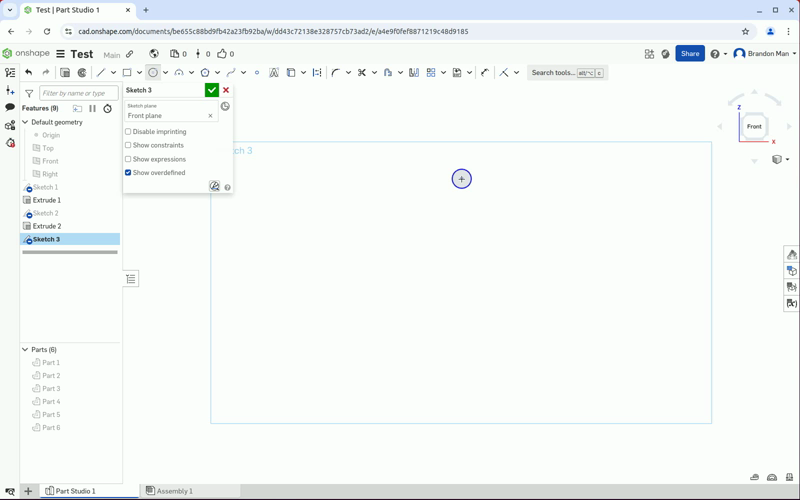
click(461, 178)
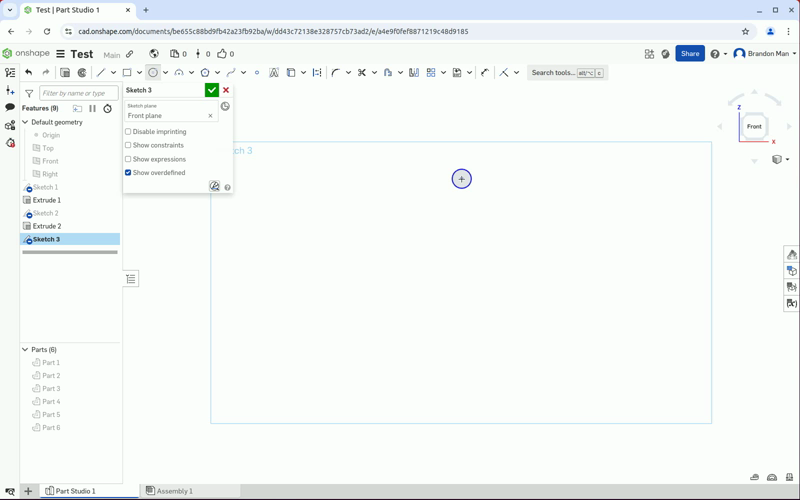
key_up(shift)
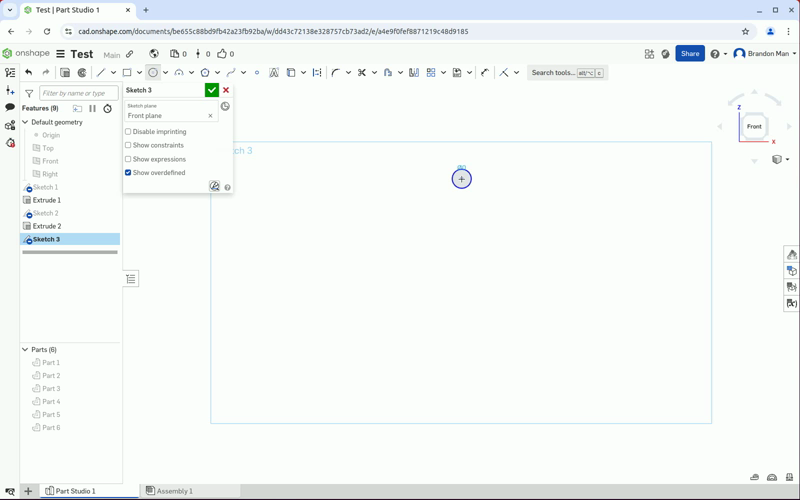
mouse_move(464, 178)
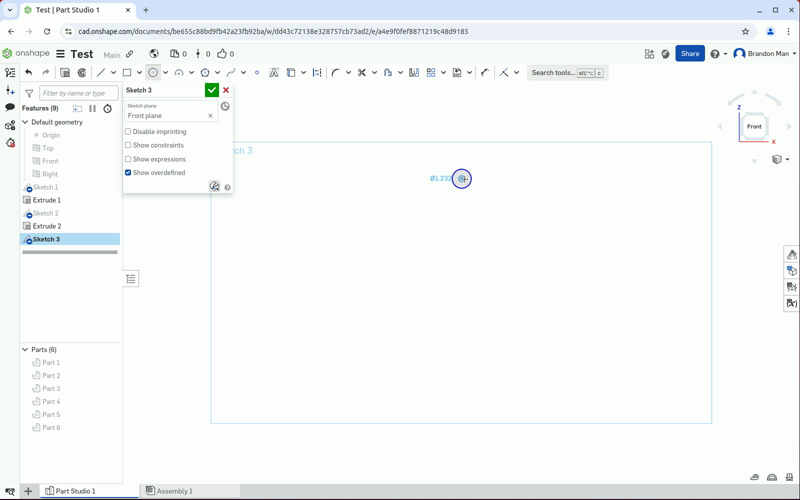
scroll(6)
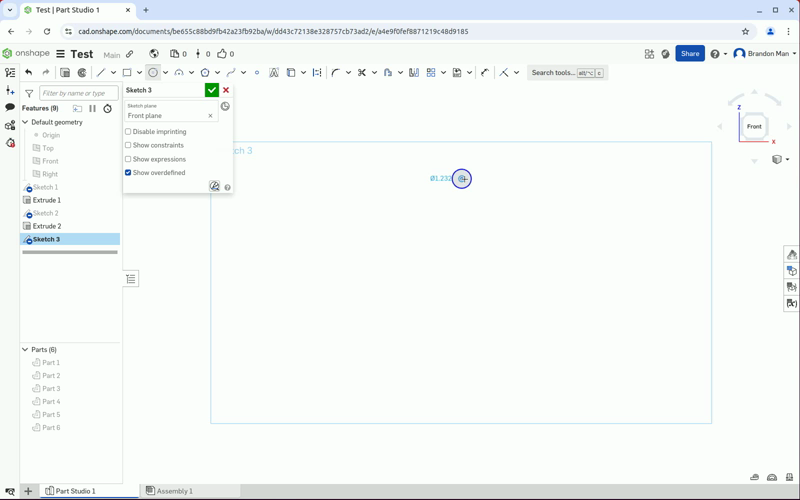
scroll(6)
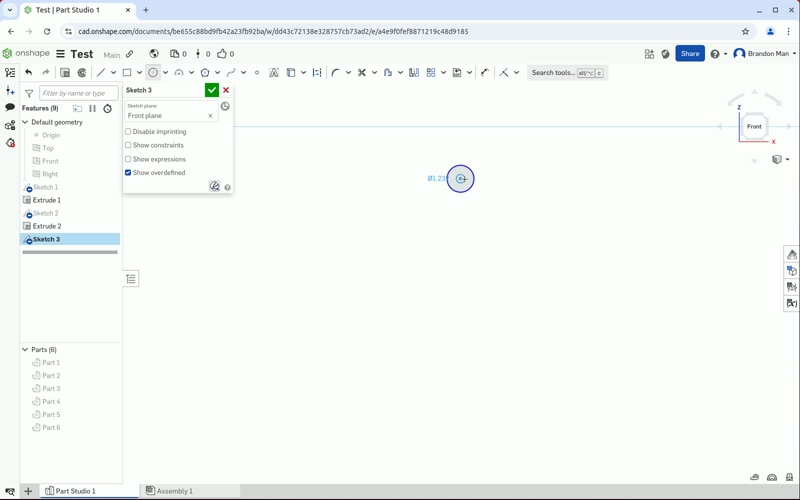
scroll(6)
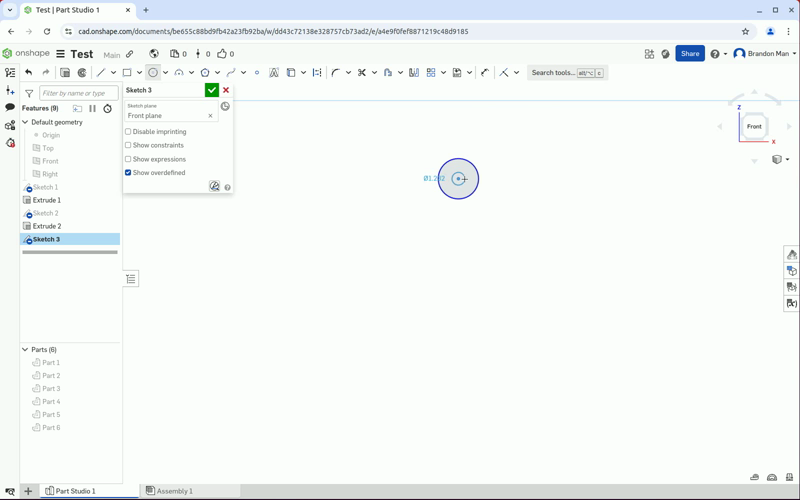
scroll(6)
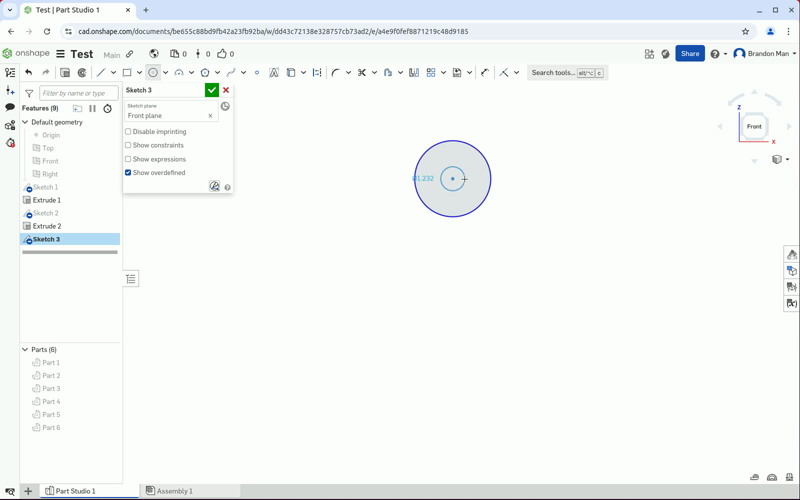
scroll(6)
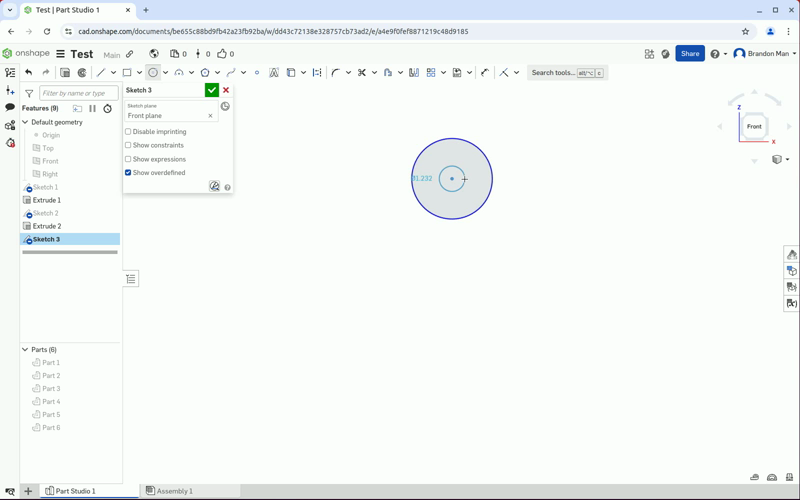
scroll(6)
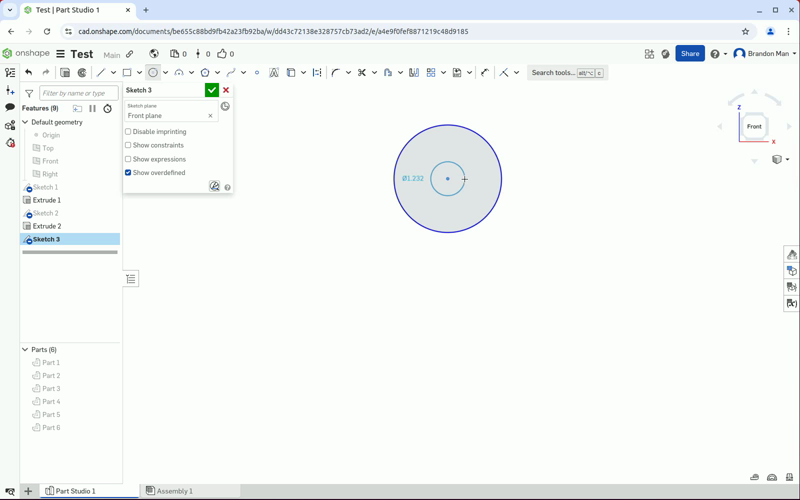
scroll(6)
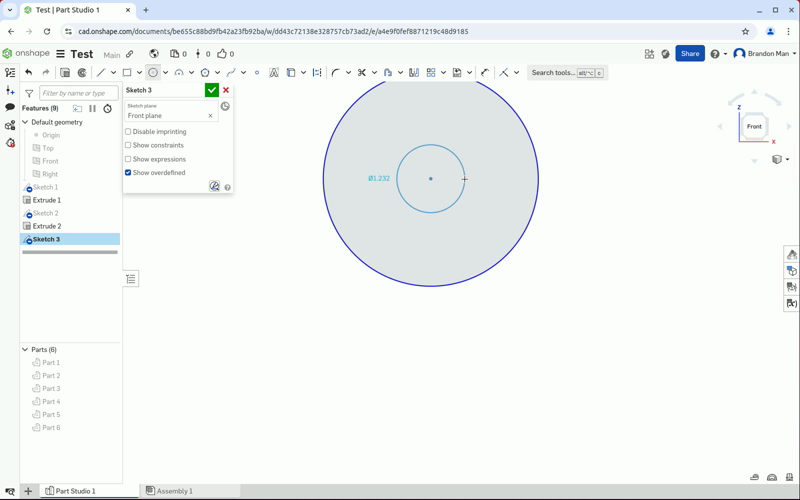
click(464, 178)
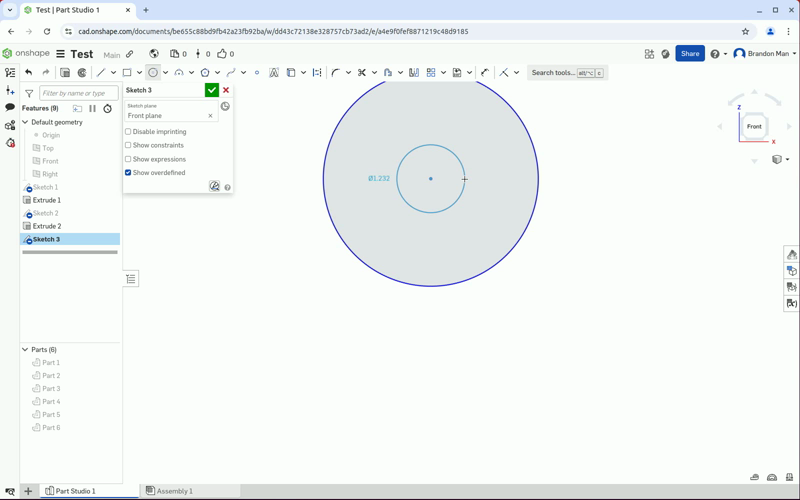
scroll(-6)
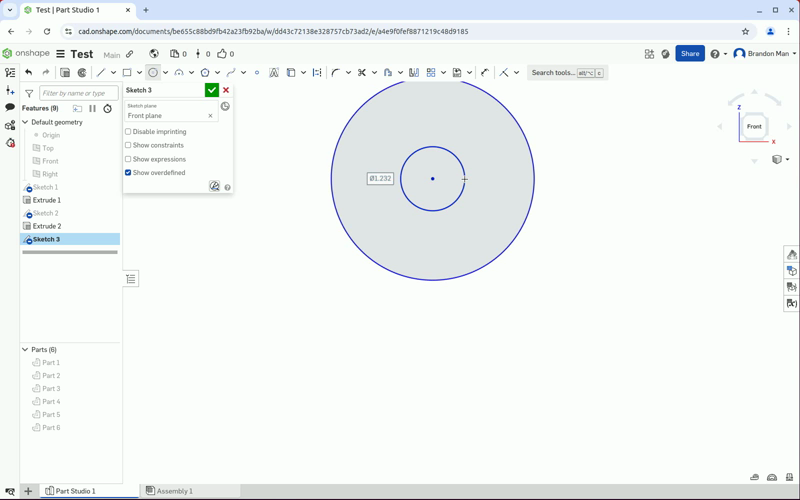
scroll(-6)
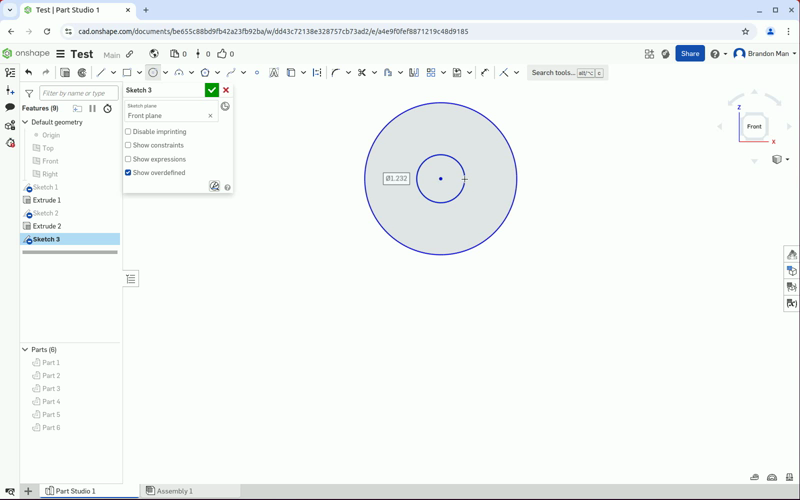
scroll(-6)
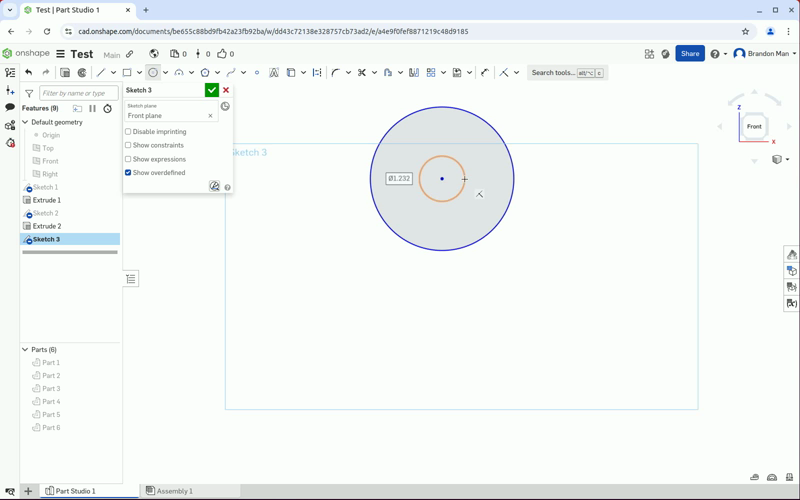
scroll(-6)
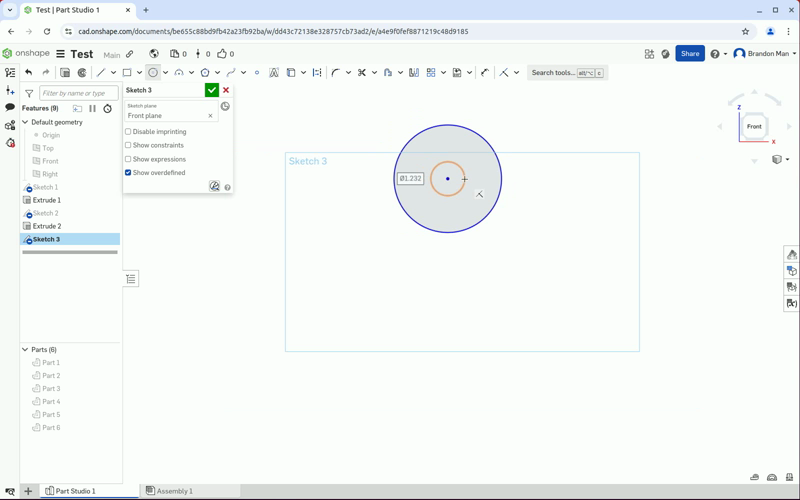
scroll(-6)
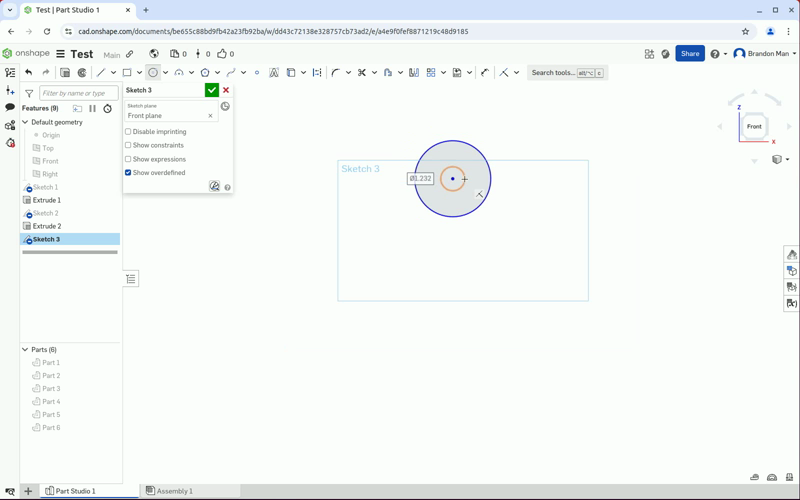
scroll(-6)
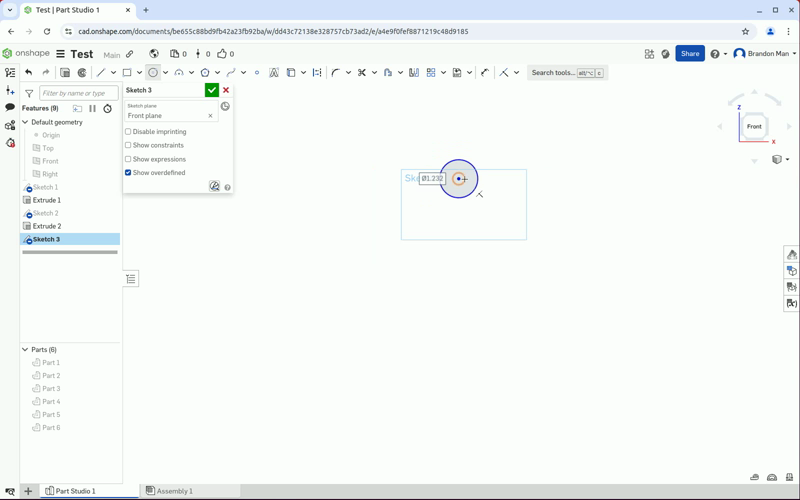
scroll(-6)
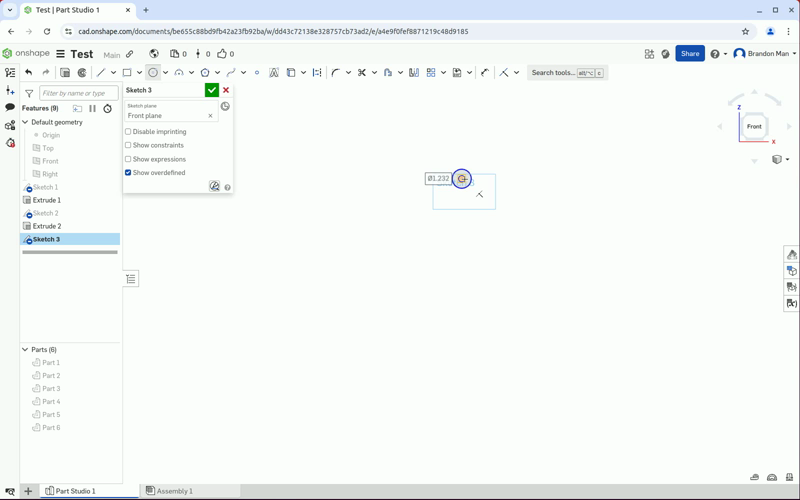
key(esc)
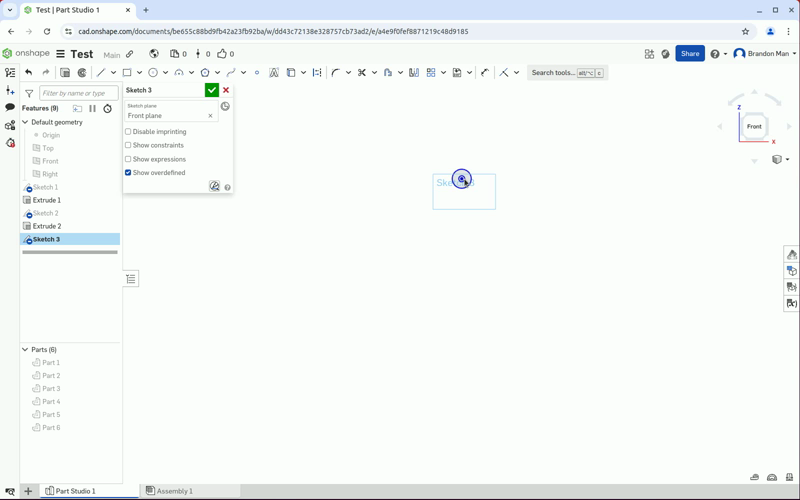
mouse_move(470, 178)
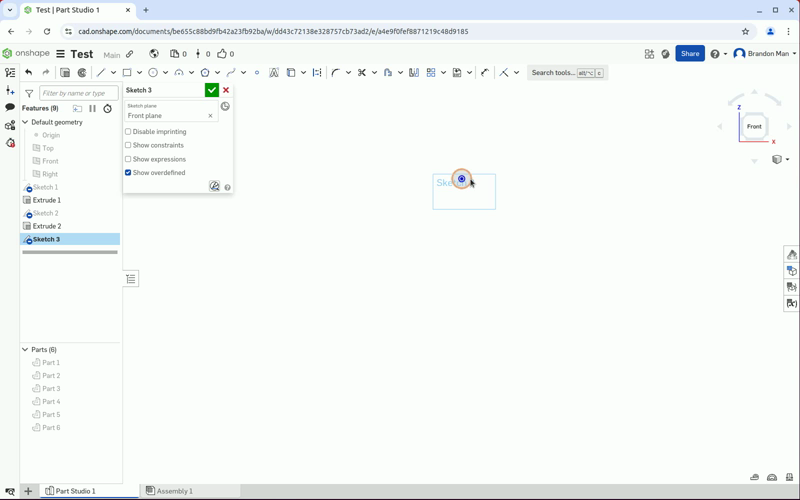
scroll(6)
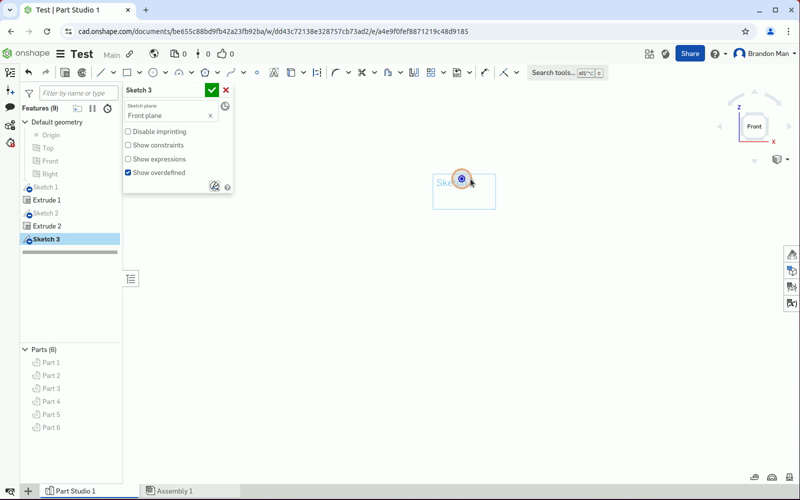
scroll(6)
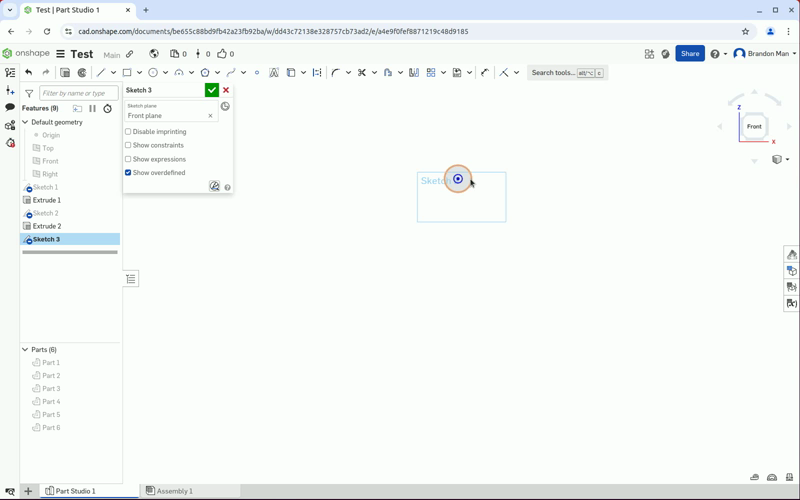
scroll(6)
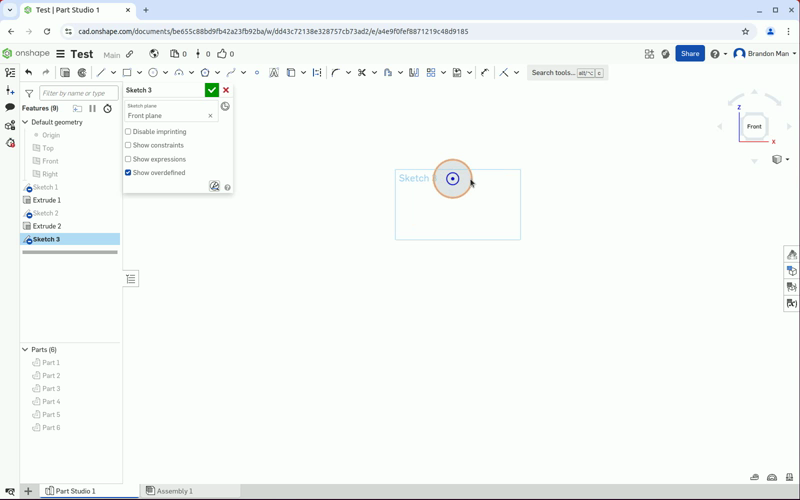
scroll(6)
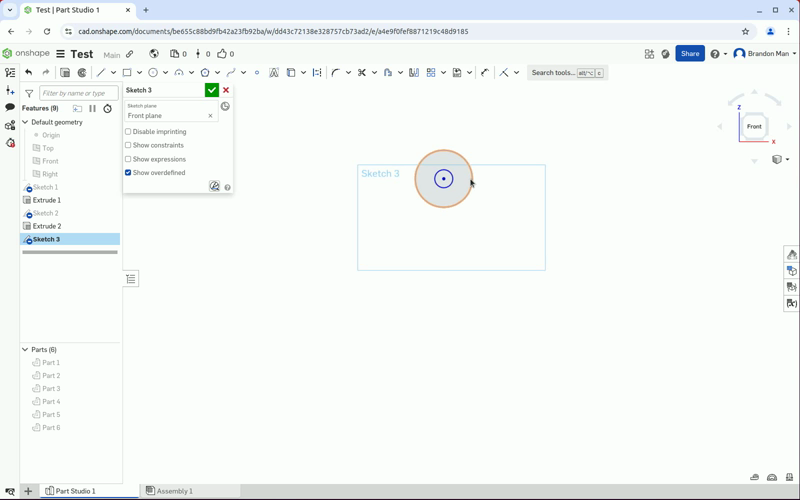
scroll(6)
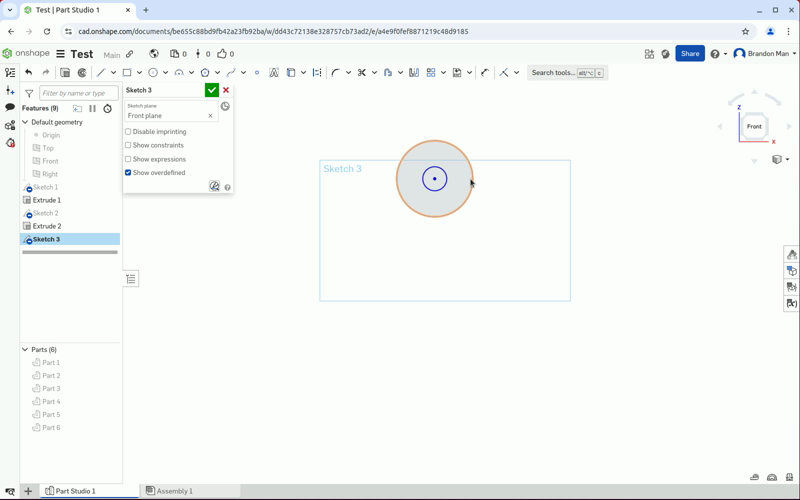
scroll(6)
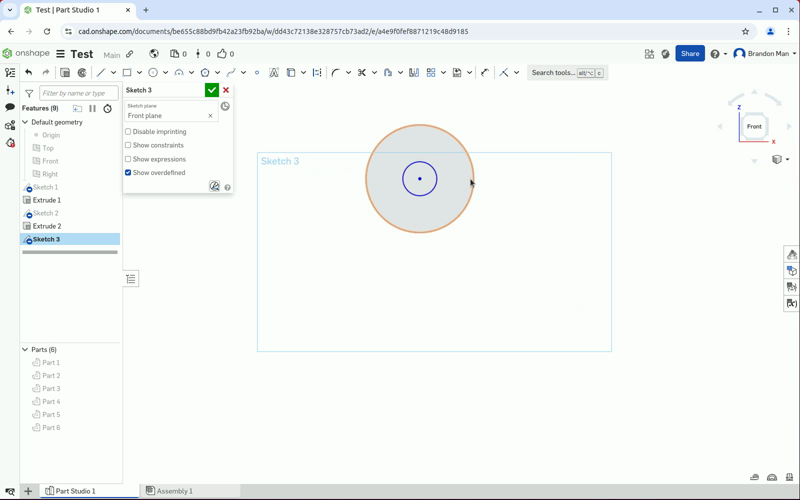
scroll(6)
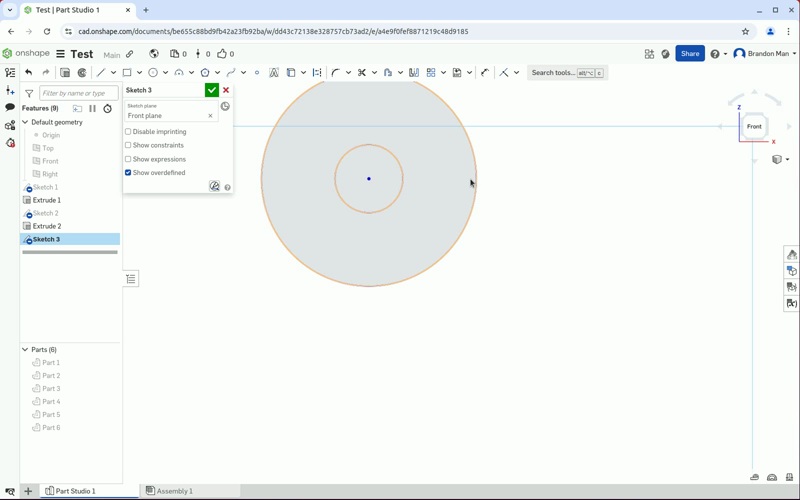
click(470, 178)
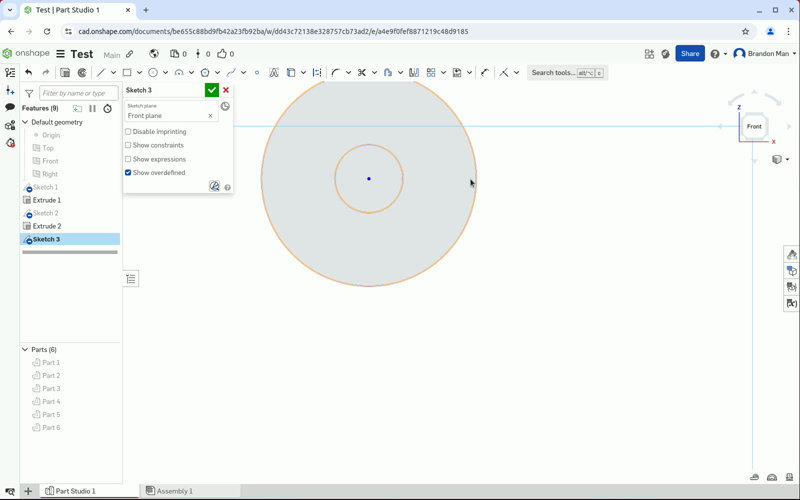
scroll(-6)
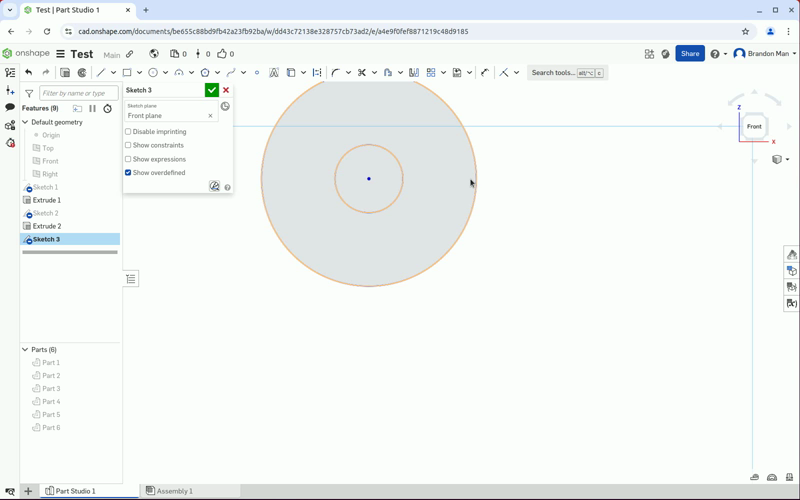
scroll(-6)
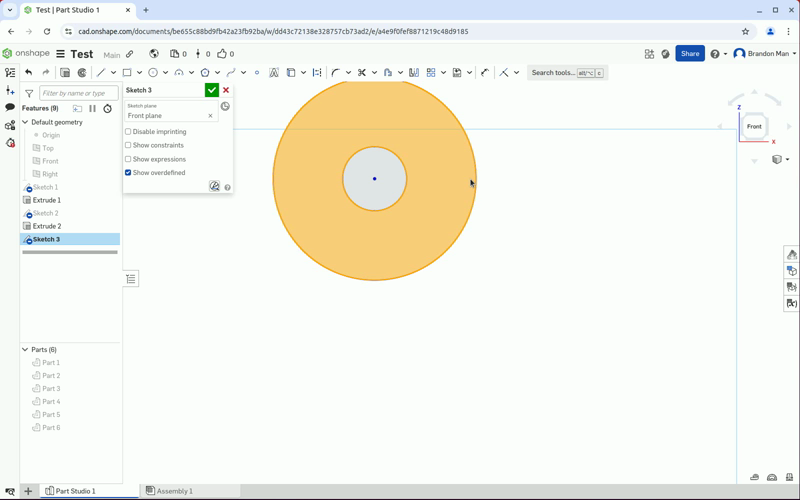
scroll(-6)
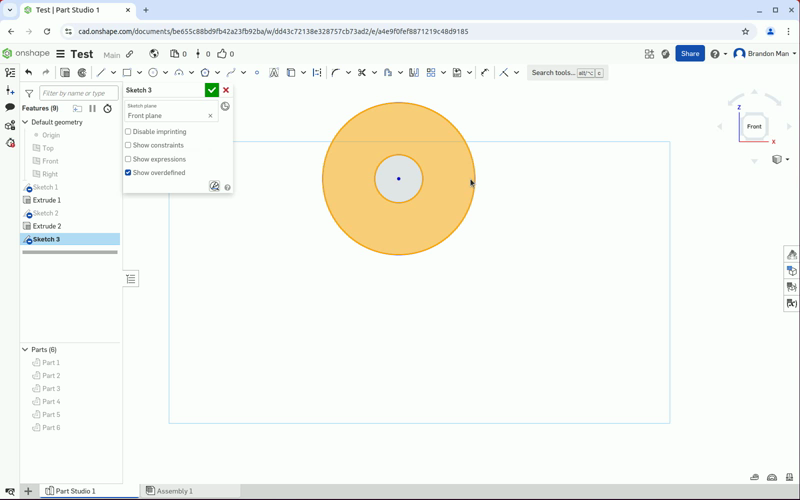
scroll(-6)
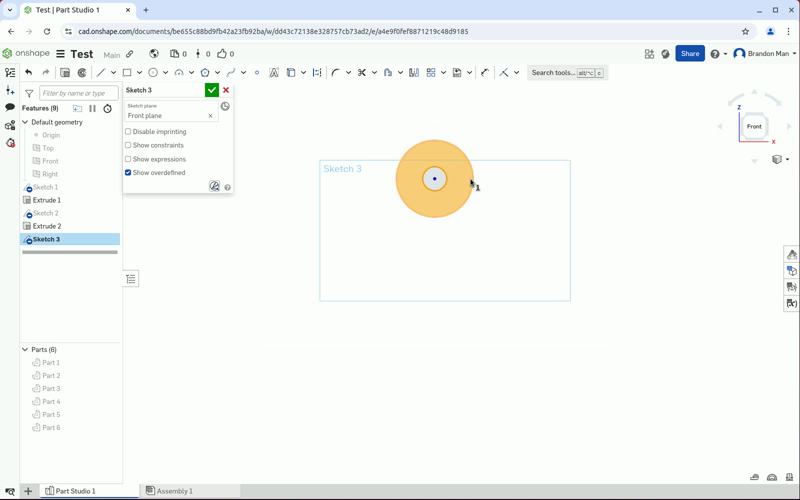
scroll(-6)
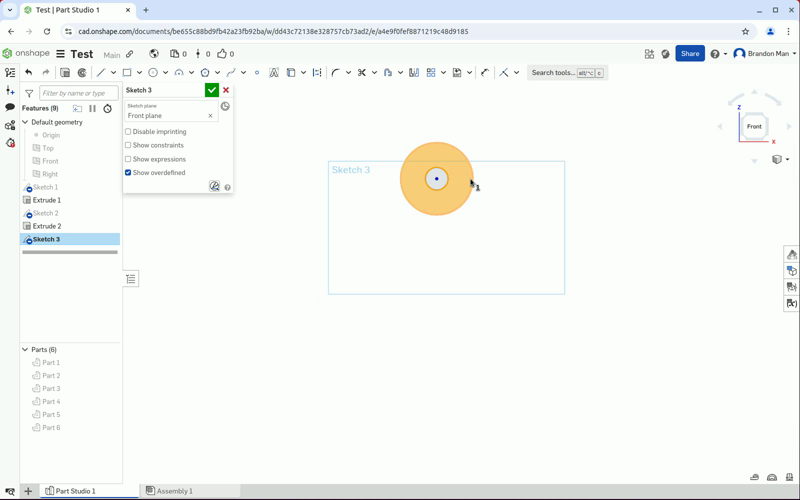
scroll(-6)
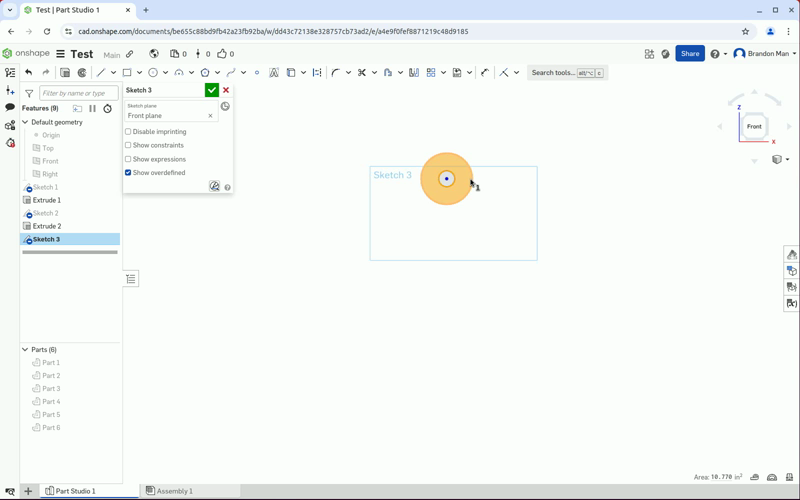
scroll(-6)
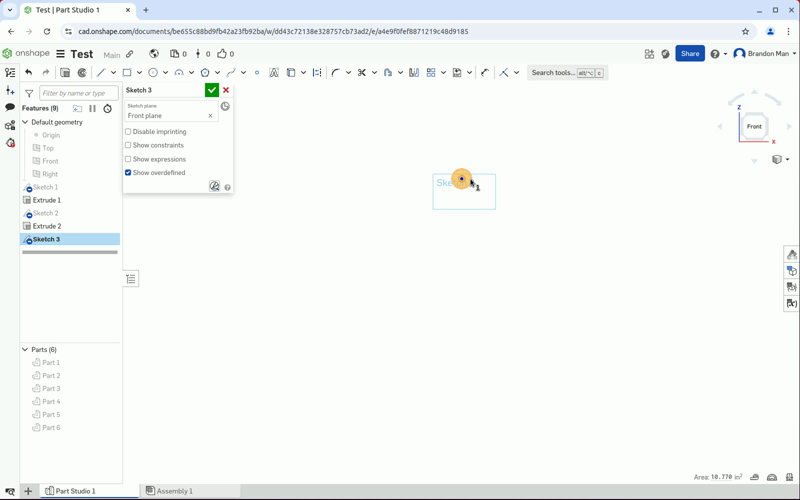
mouse_move(73, 352)
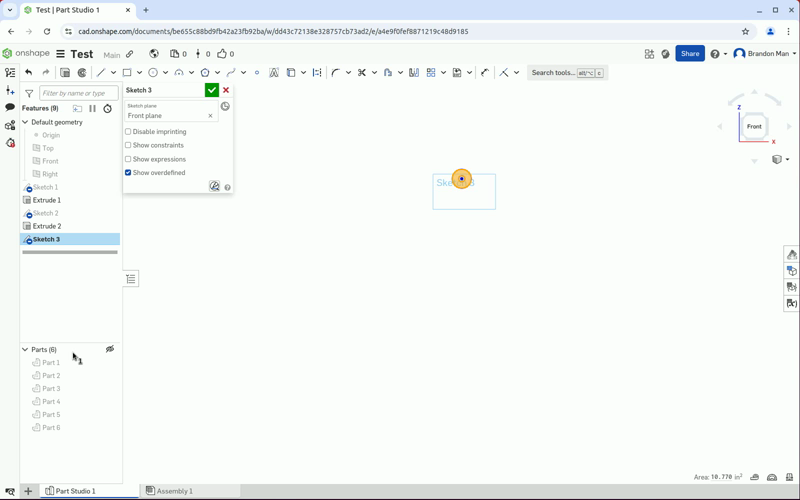
key(shift+y)
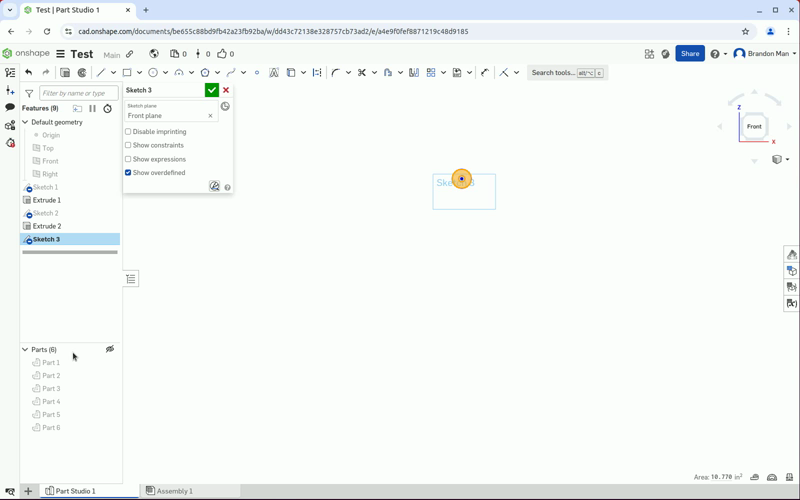
key(shift+e)
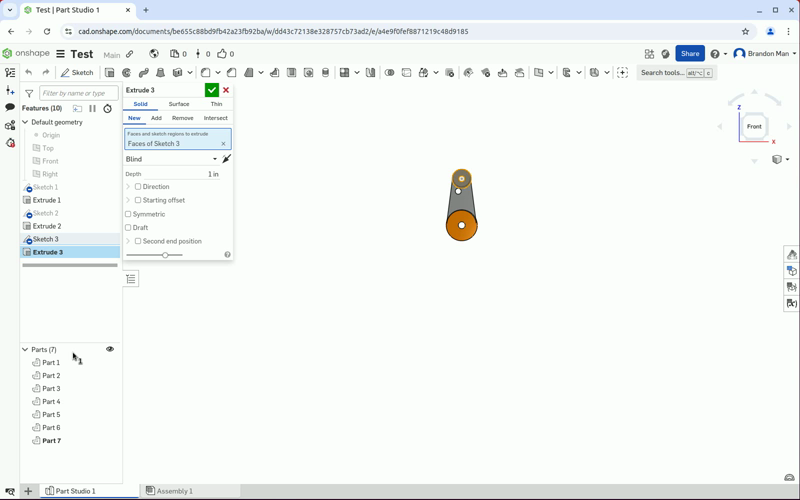
mouse_move(143, 106)
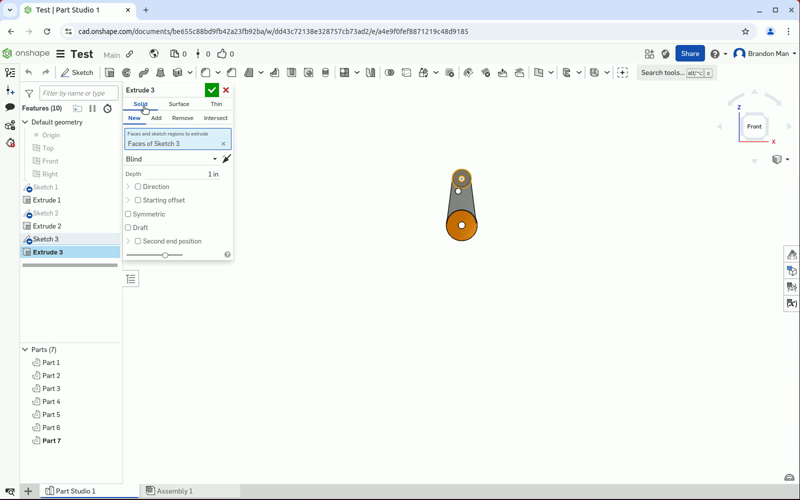
click(143, 106)
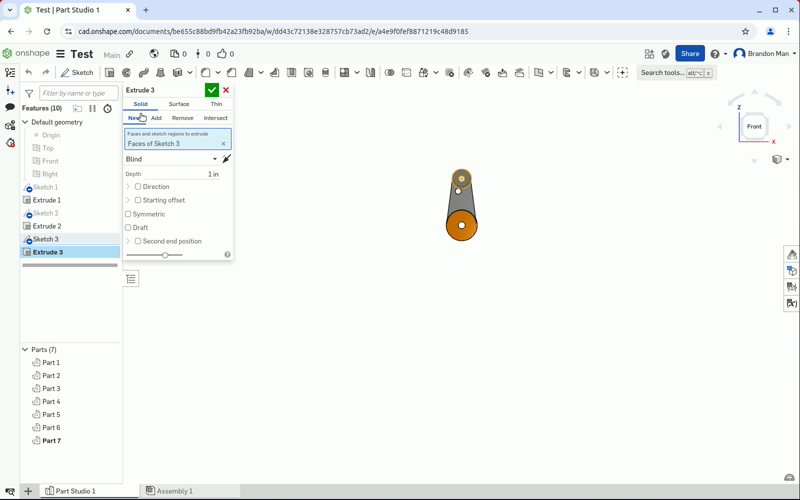
mouse_move(137, 120)
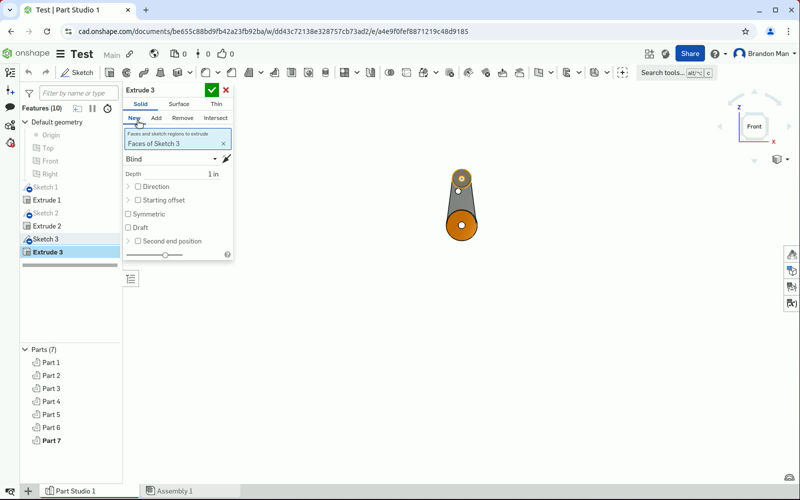
click(137, 120)
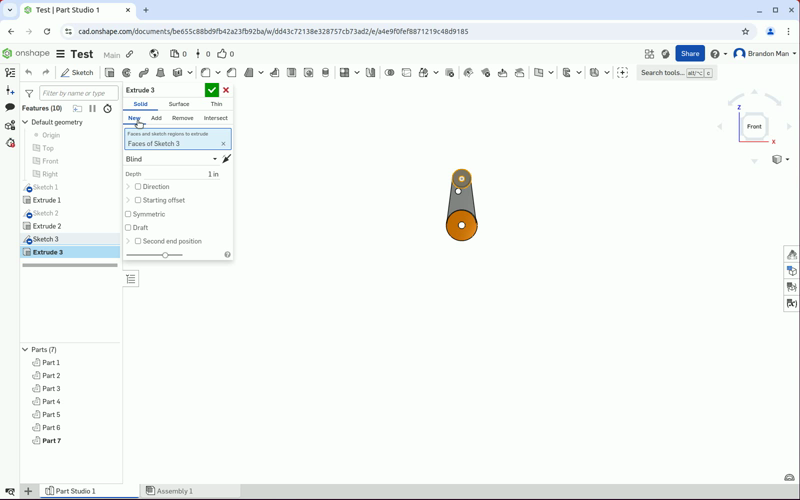
key(tab, 4)
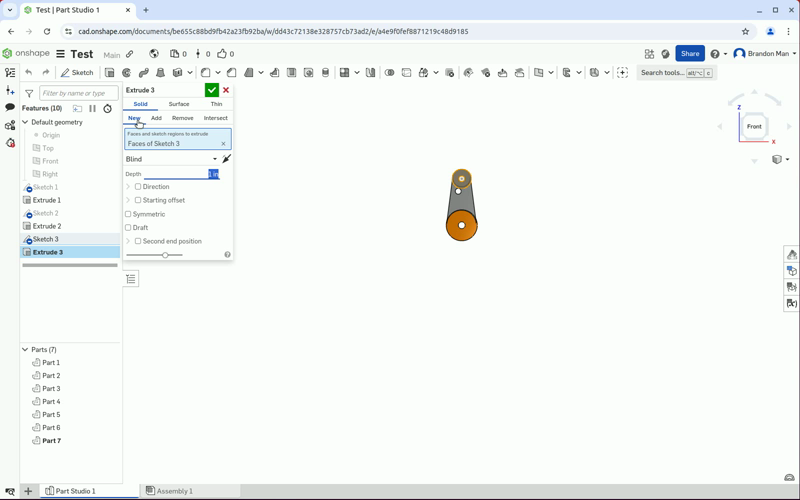
text(0.481)
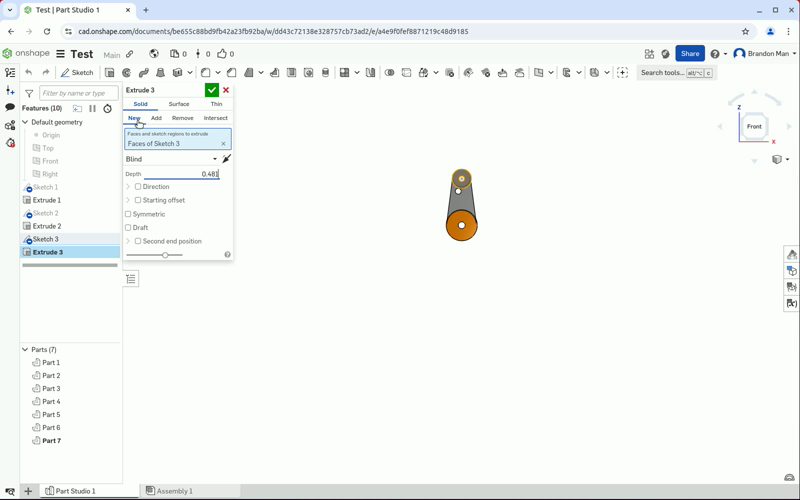
key(enter)
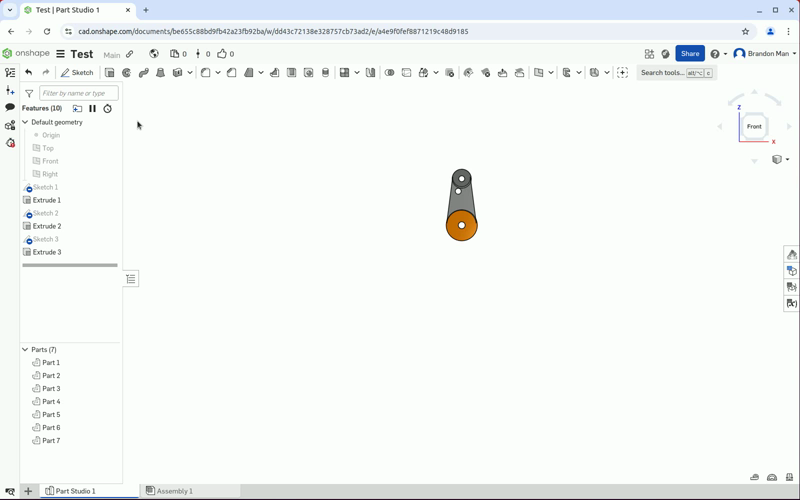
key(shift+h)
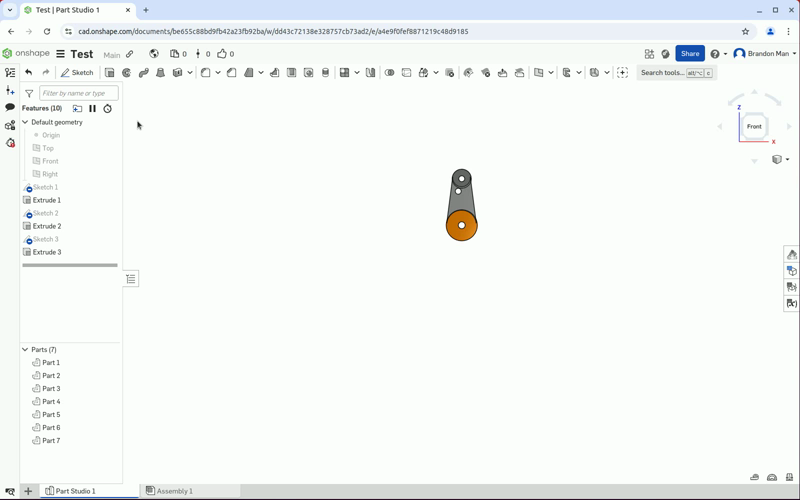
key(shift+h)
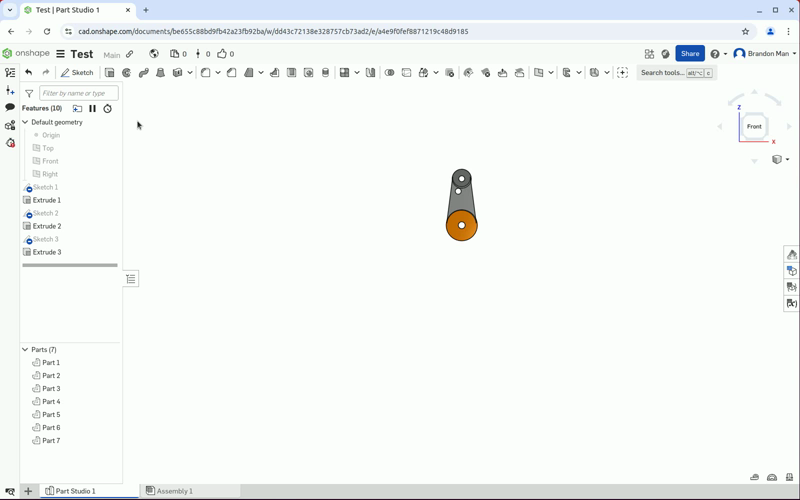
mouse_move(73, 189)
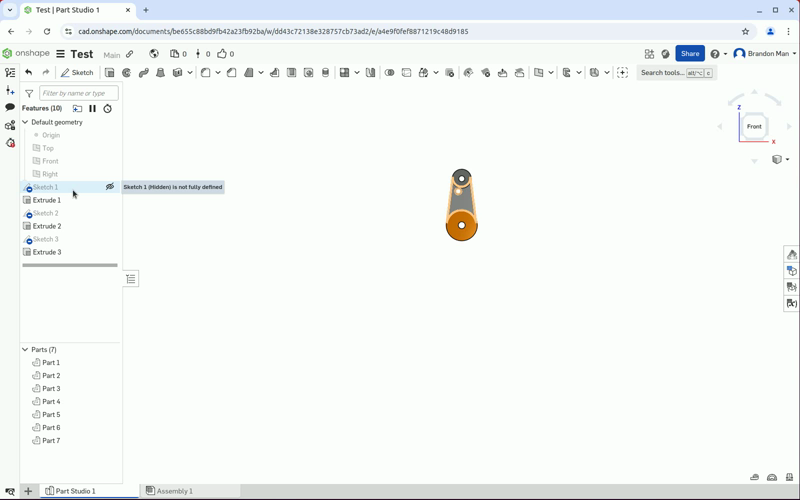
click(73, 189)
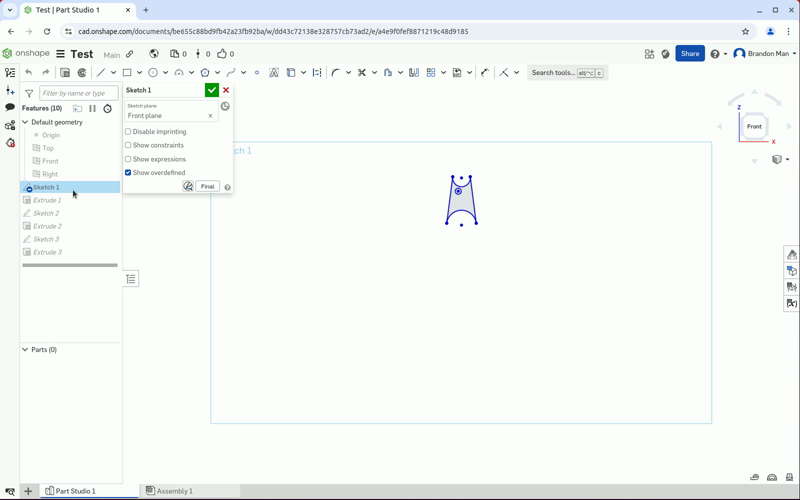
mouse_move(229, 92)
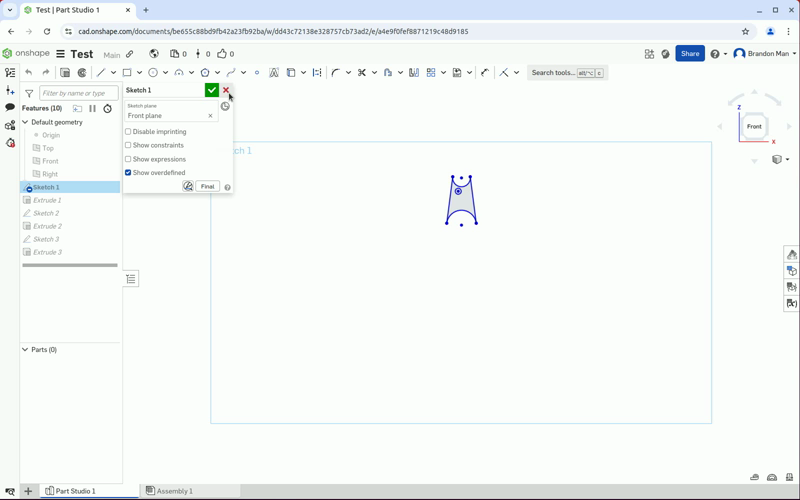
click(229, 92)
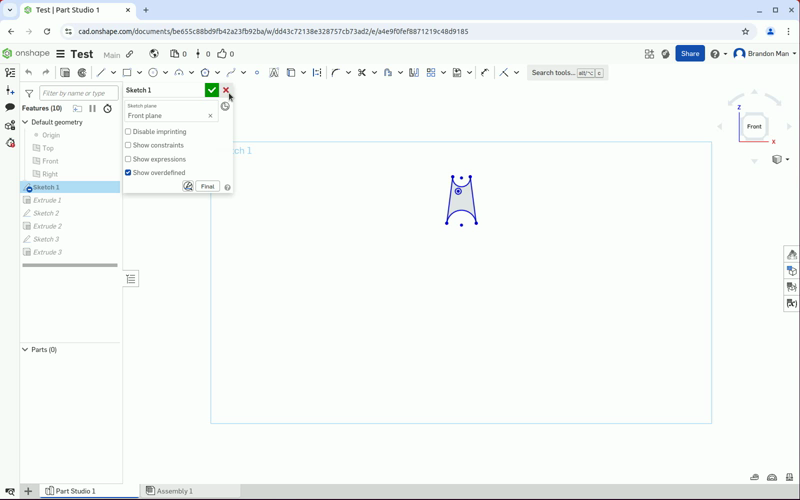
key(shift+s)
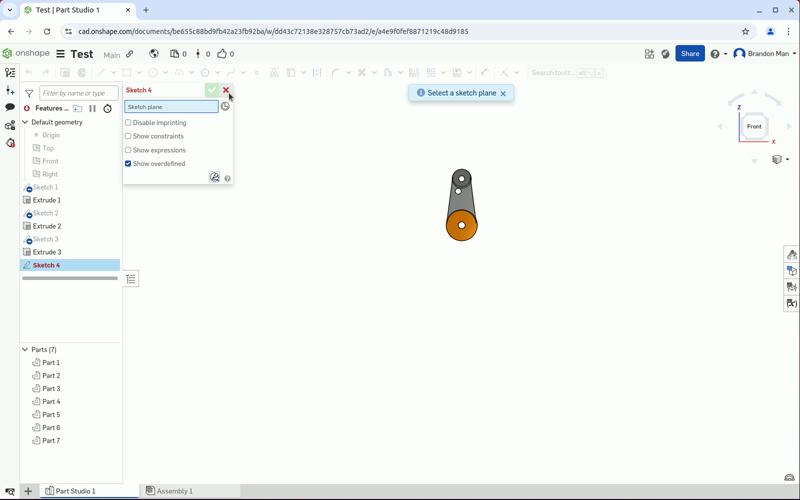
mouse_move(73, 163)
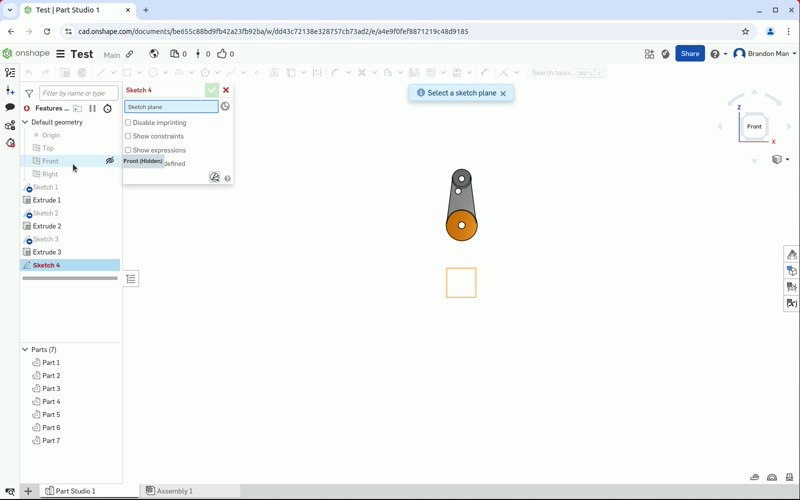
click(73, 163)
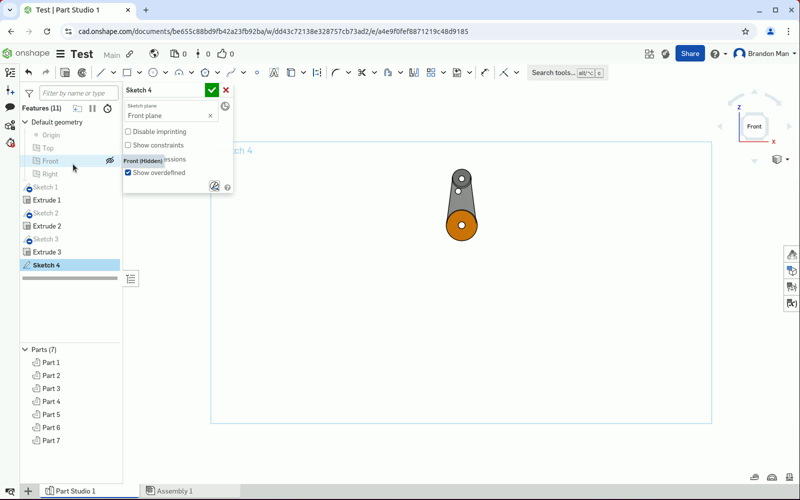
mouse_move(73, 352)
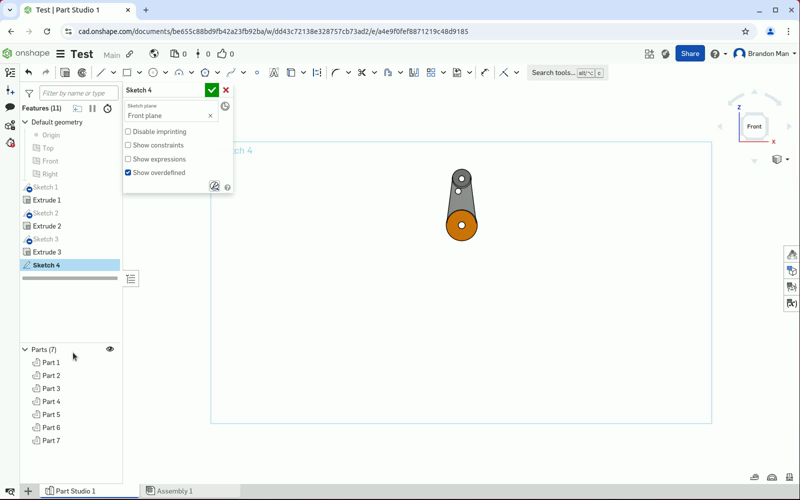
key(y)
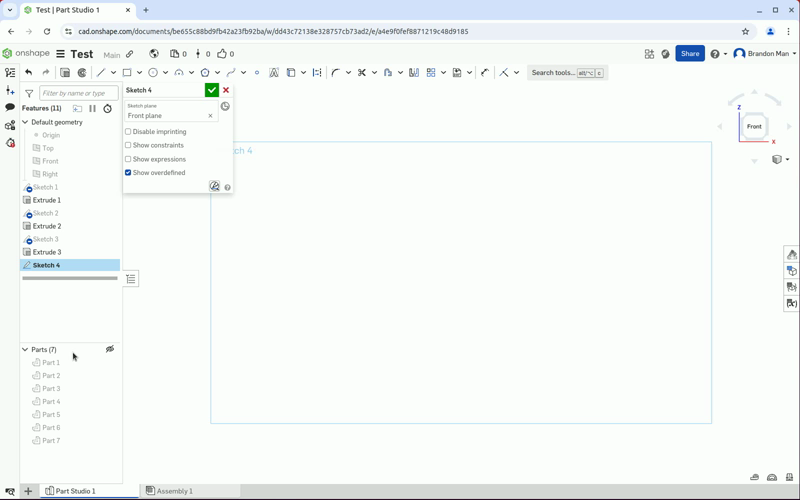
key(l)
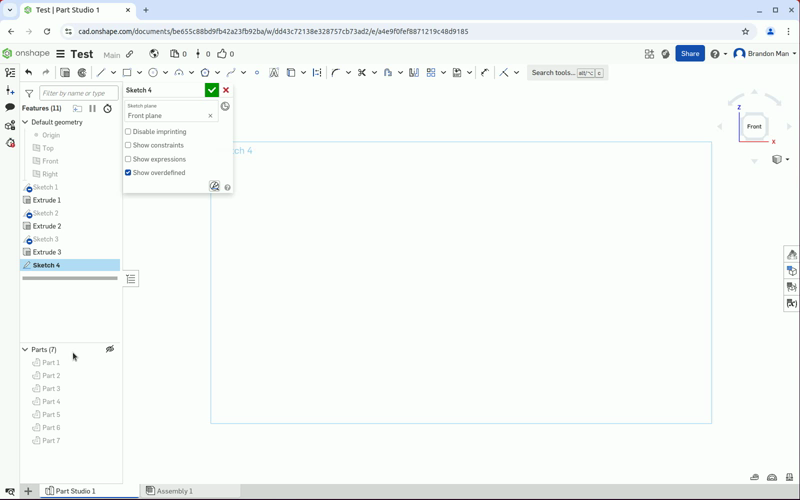
key_down(shift)
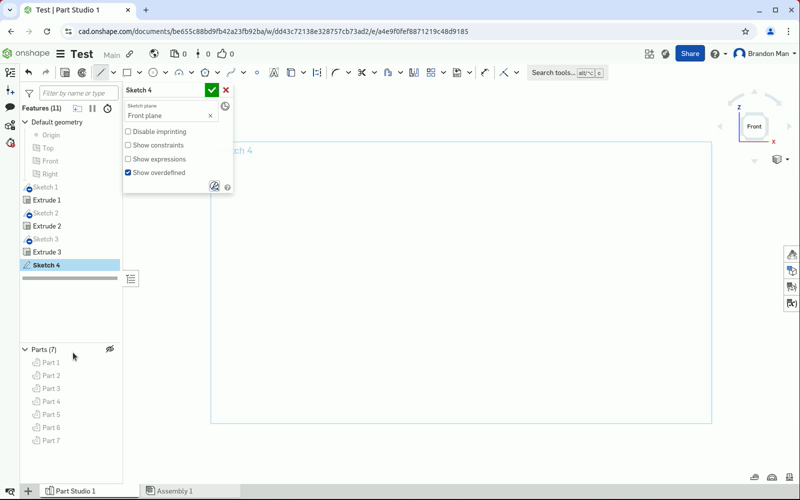
mouse_move(446, 226)
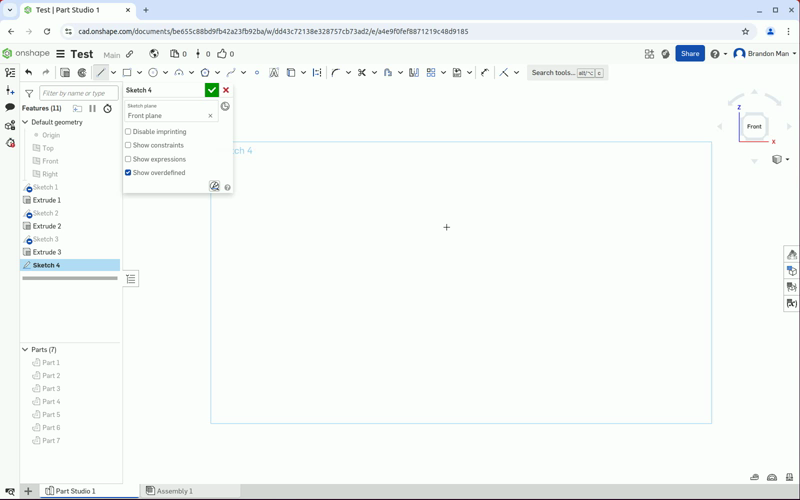
click(446, 226)
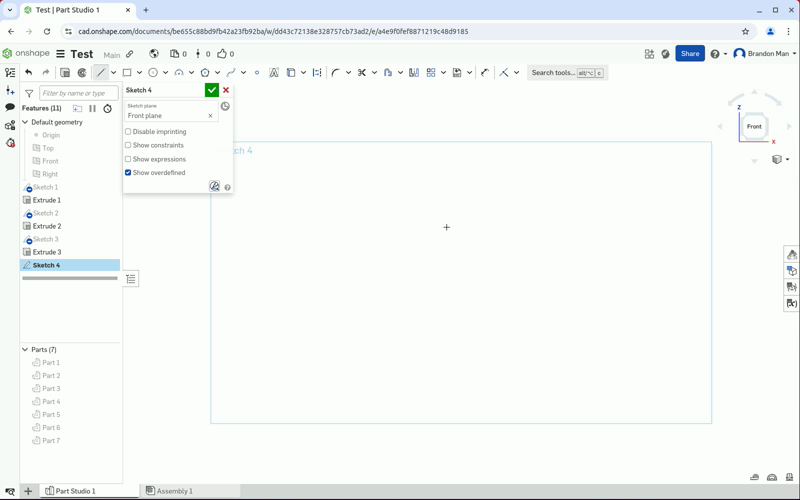
key_up(shift)
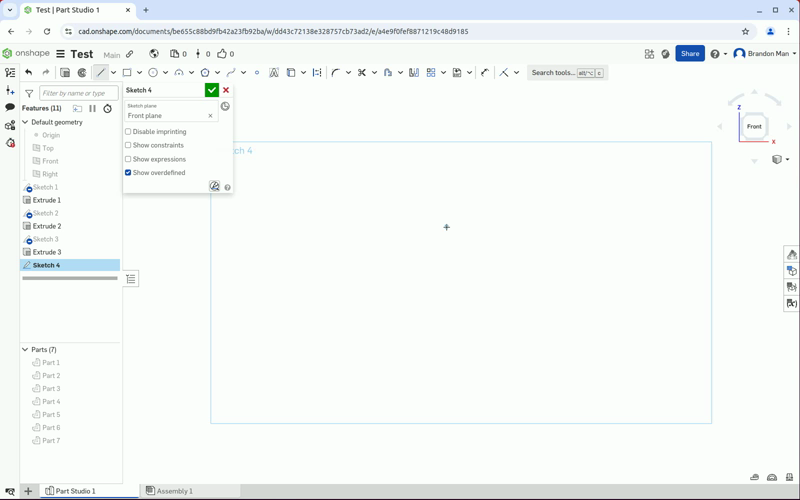
key_down(shift)
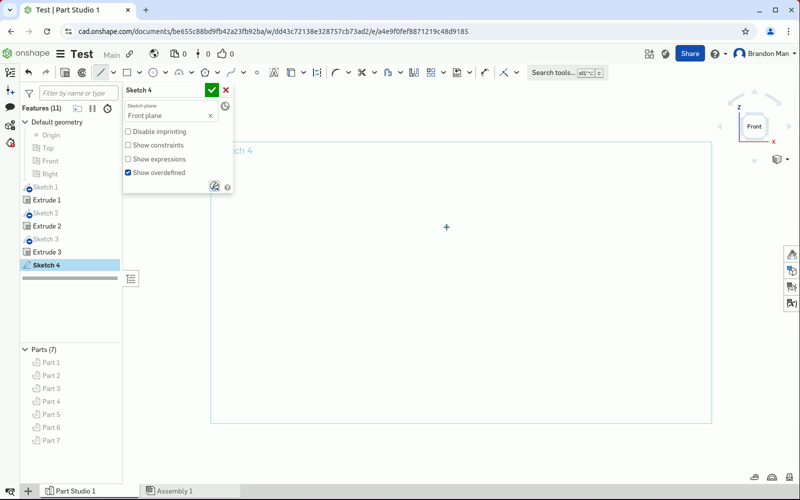
mouse_move(476, 226)
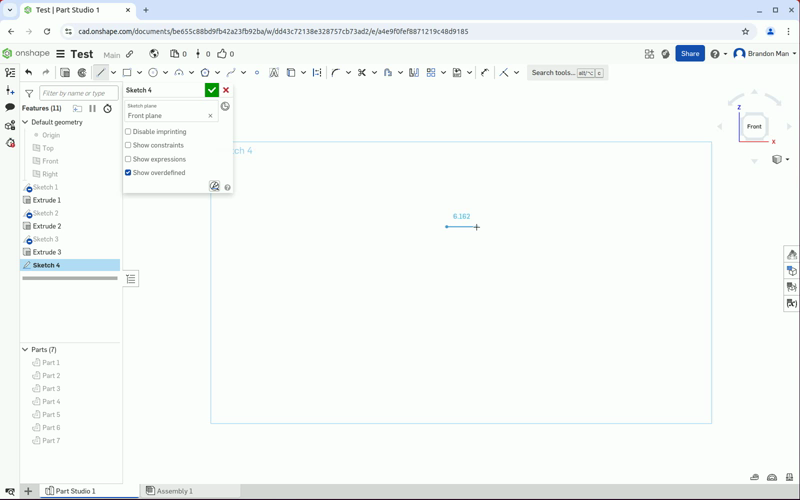
mouse_move(452, 284)
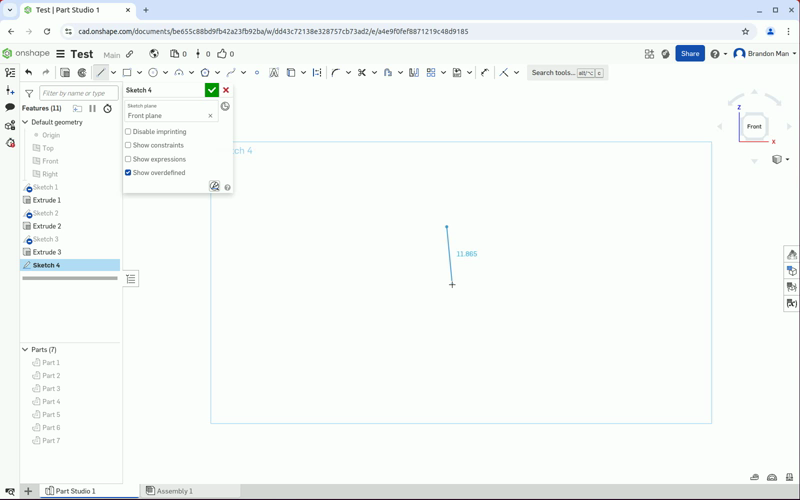
click(452, 284)
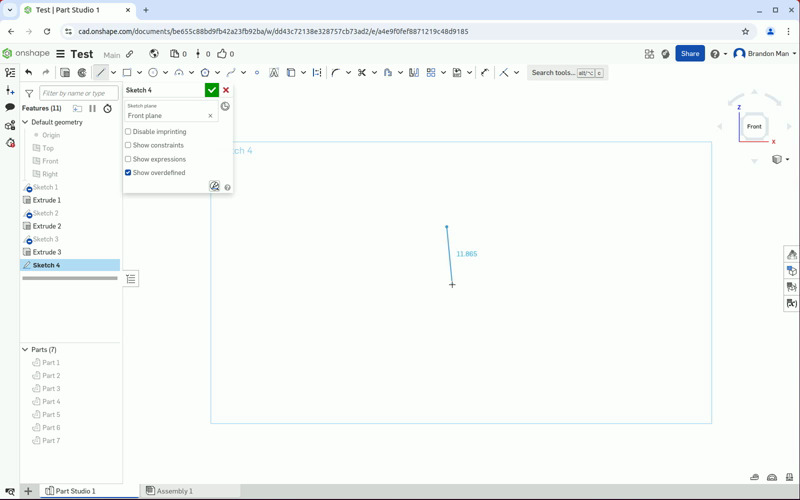
key_up(shift)
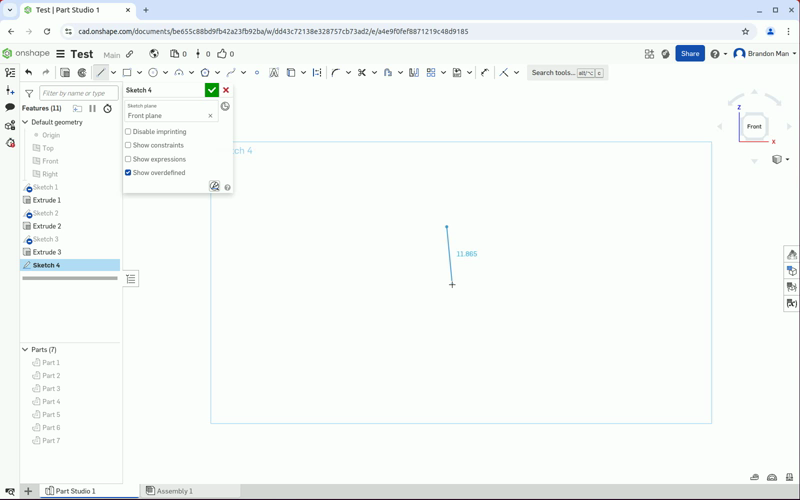
key(esc)
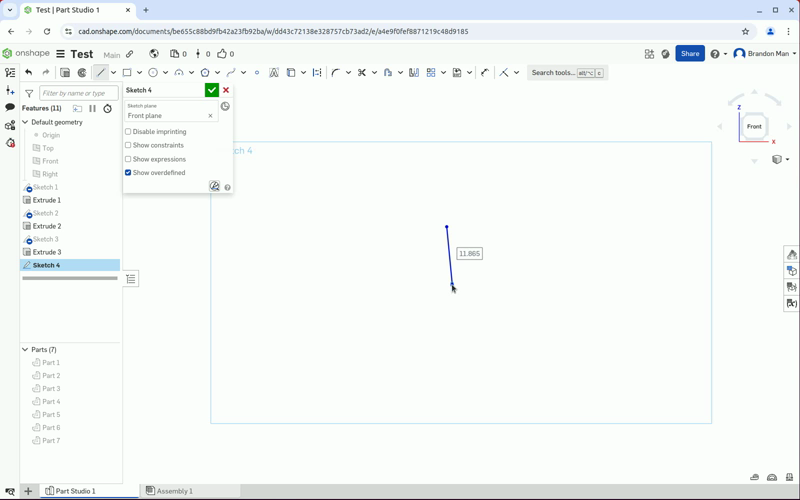
key(a)
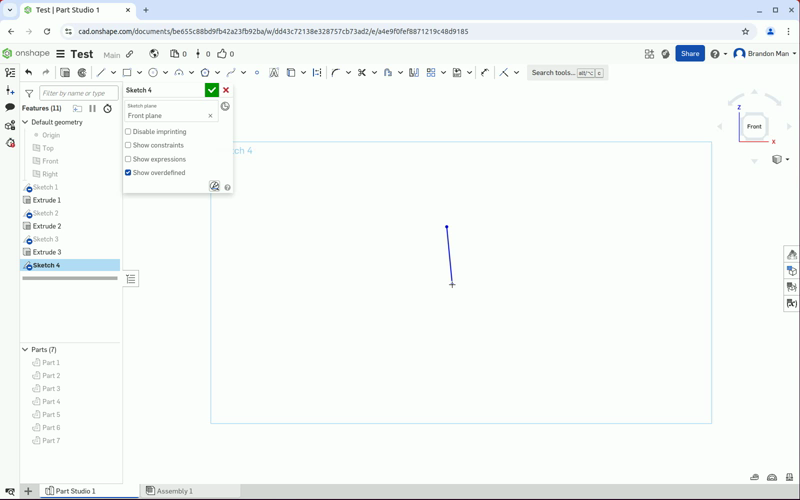
mouse_move(452, 284)
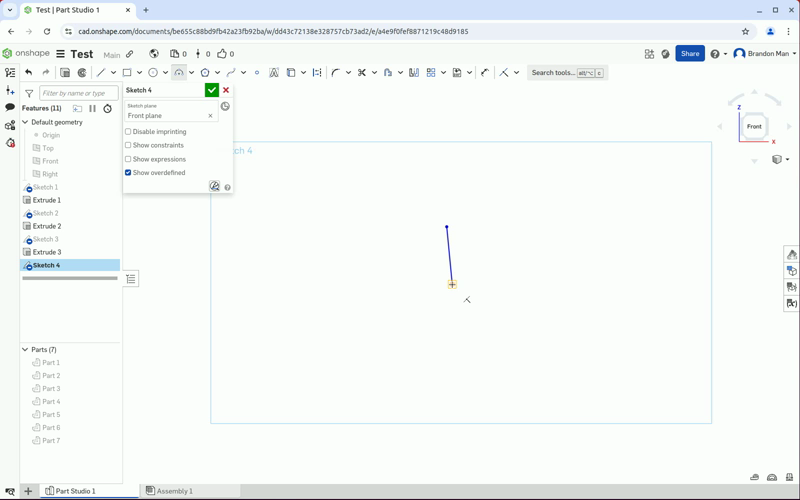
click(452, 284)
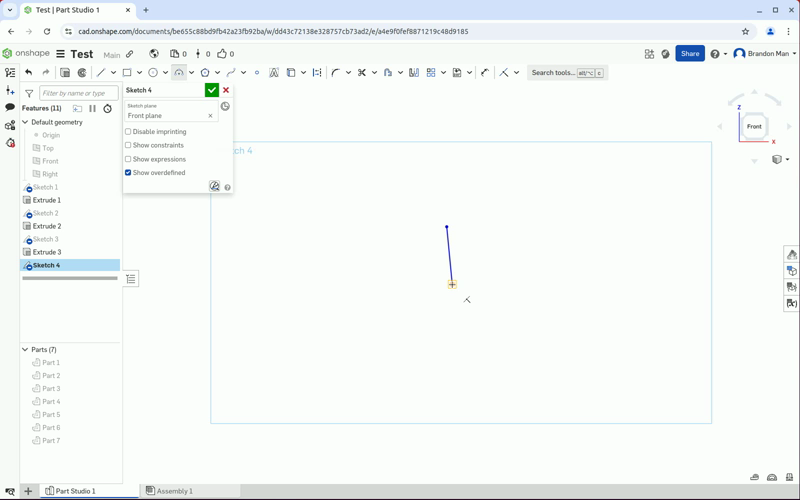
key_down(shift)
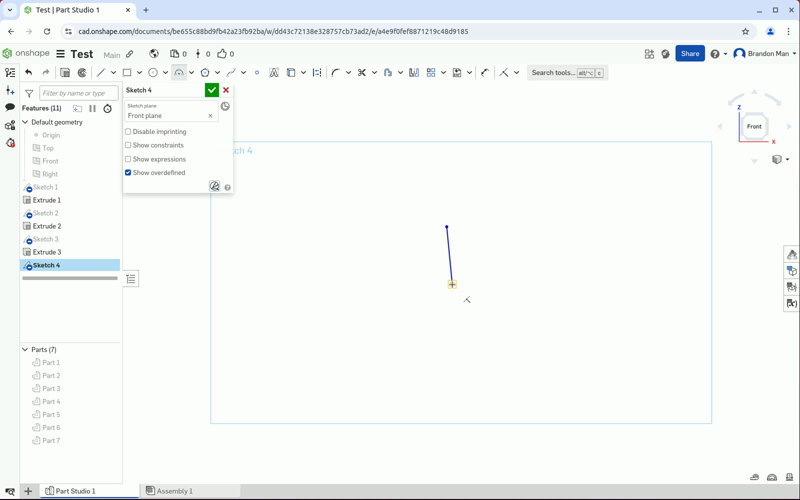
mouse_move(461, 291)
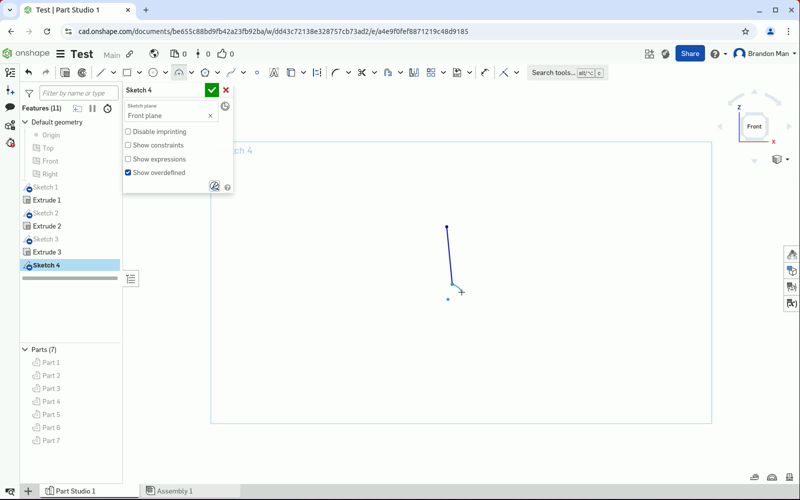
click(461, 291)
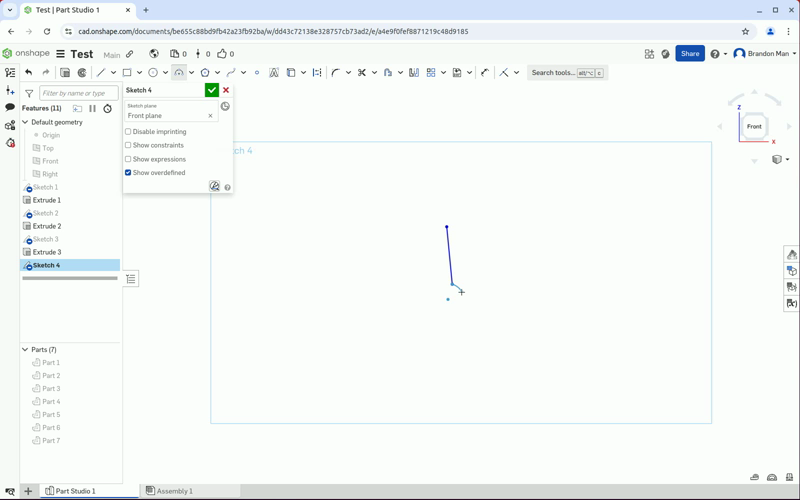
mouse_move(466, 276)
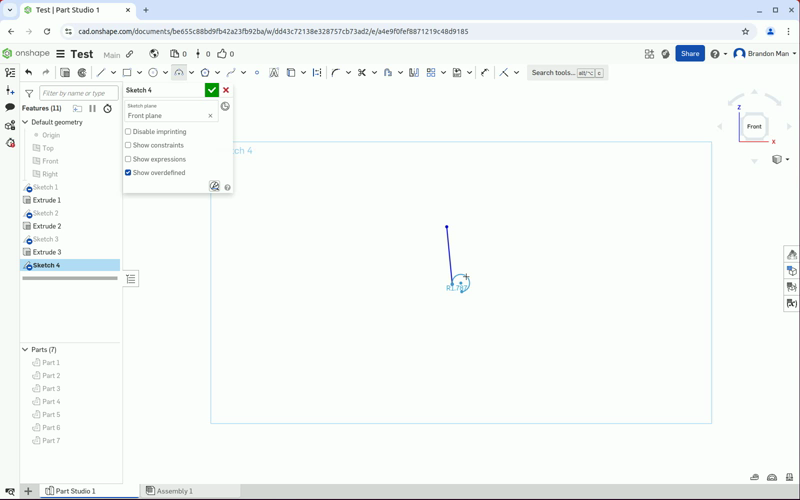
click(466, 276)
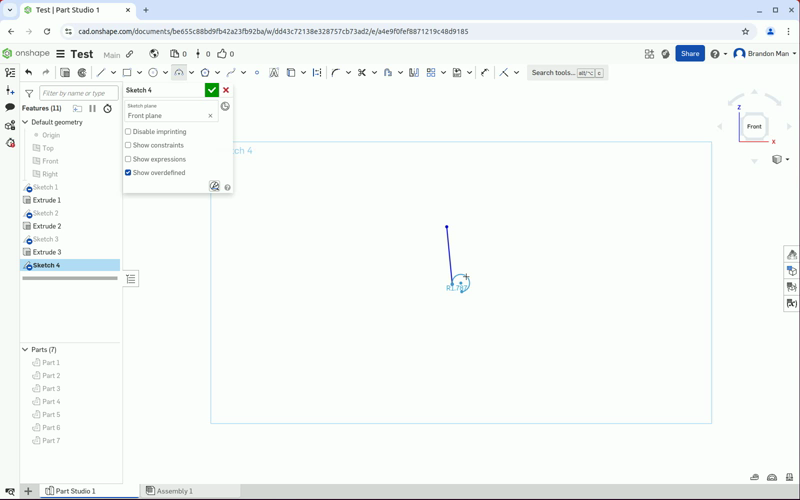
key_up(shift)
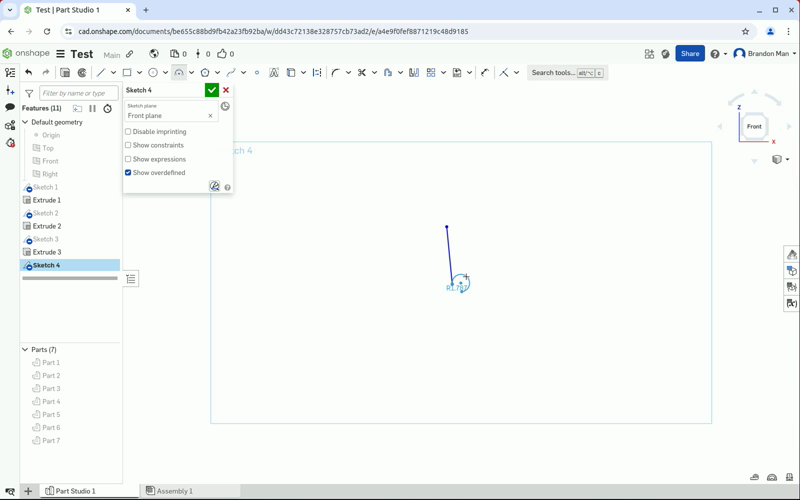
key(esc)
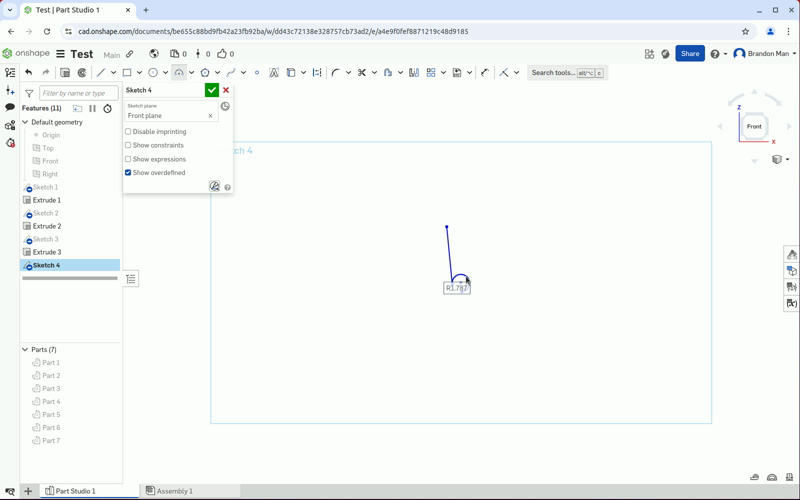
key(l)
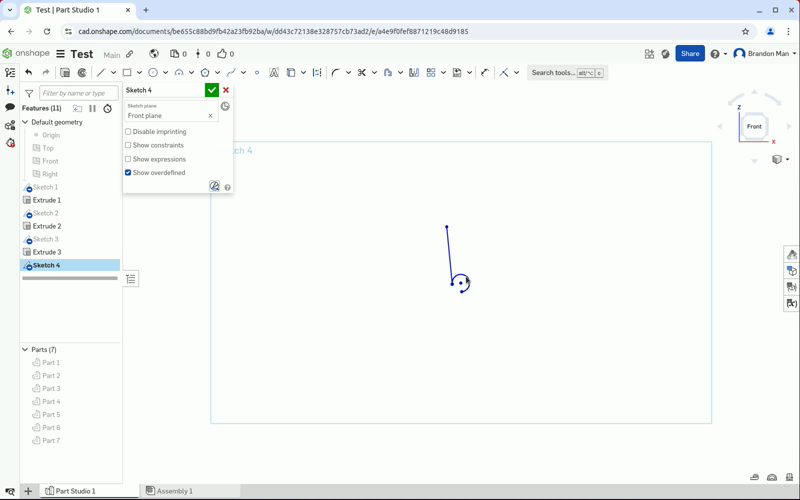
mouse_move(461, 291)
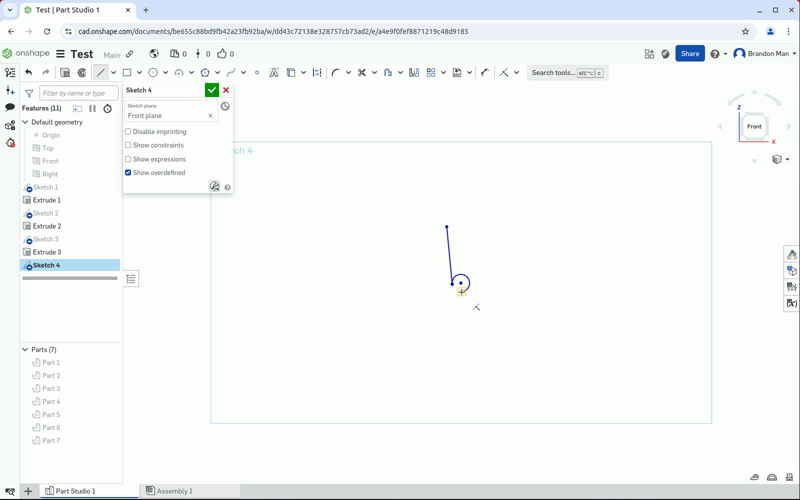
click(461, 291)
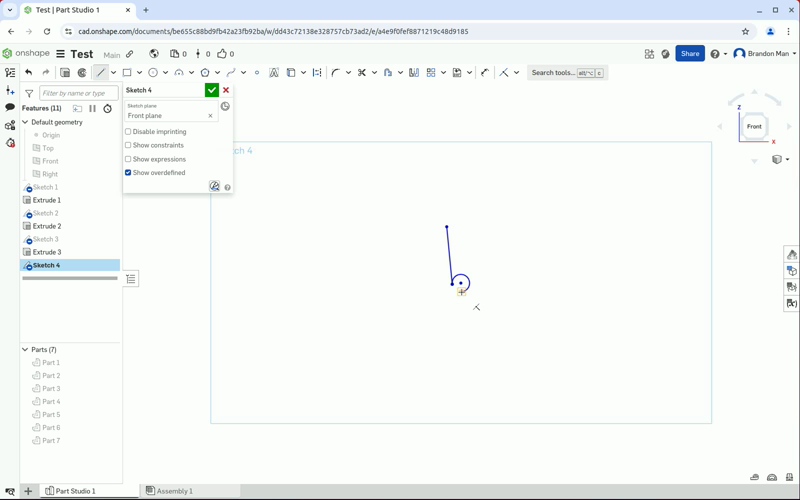
key_down(shift)
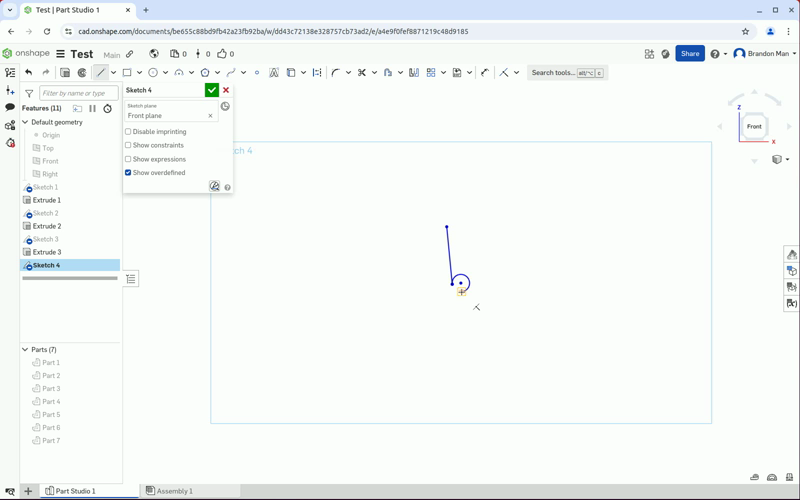
mouse_move(491, 291)
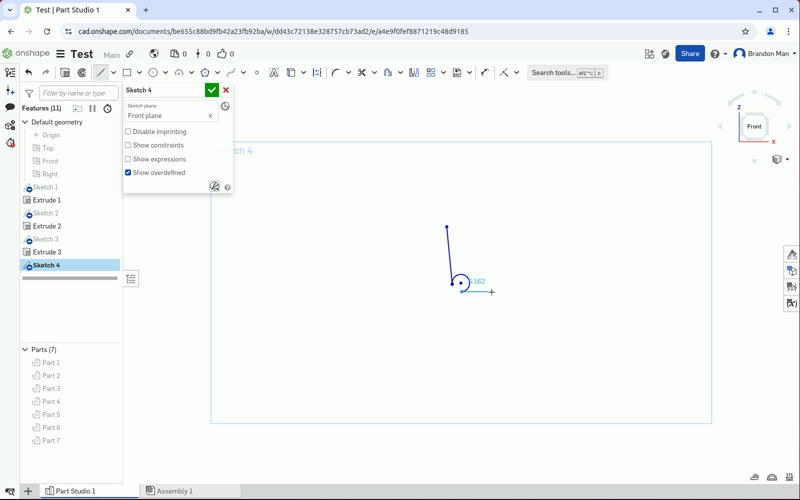
mouse_move(502, 290)
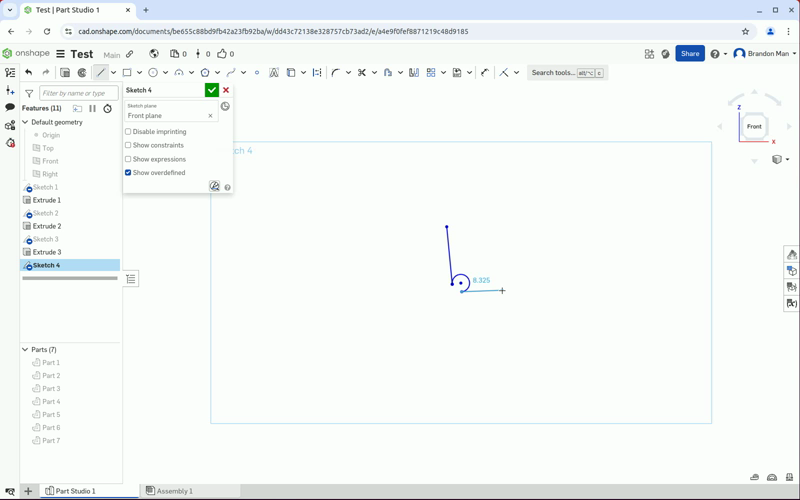
click(502, 290)
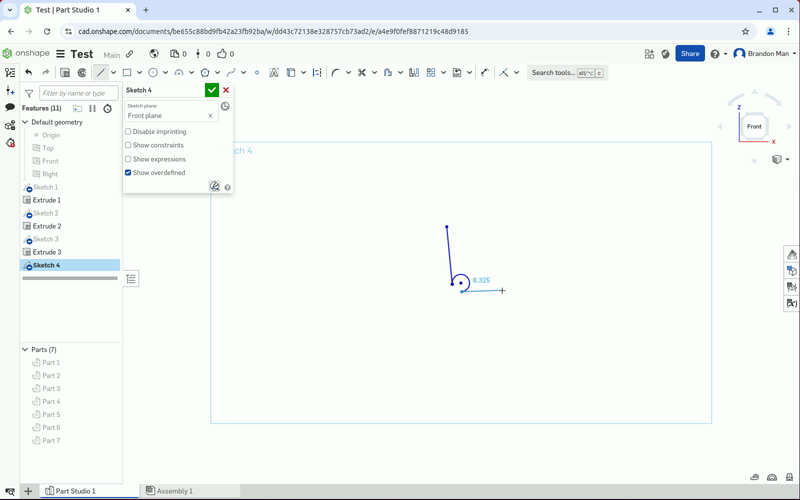
key_up(shift)
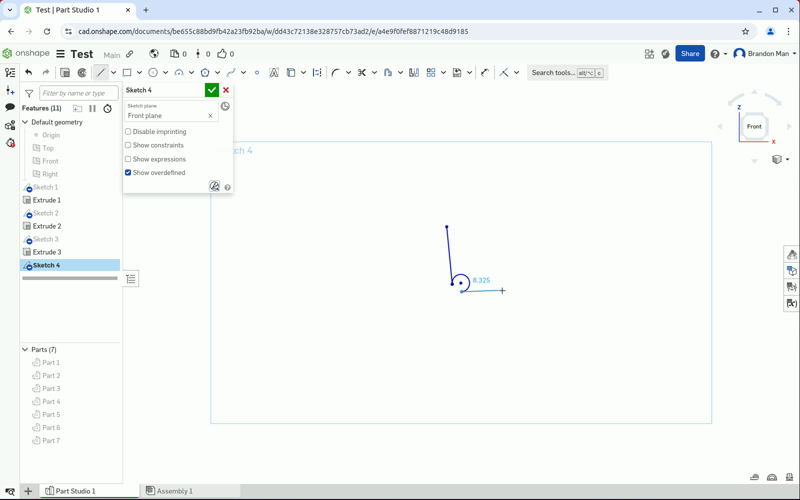
key(esc)
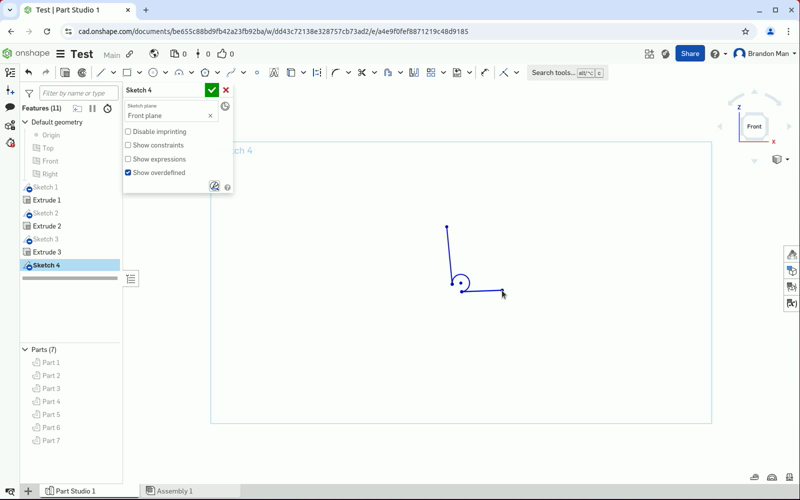
key(a)
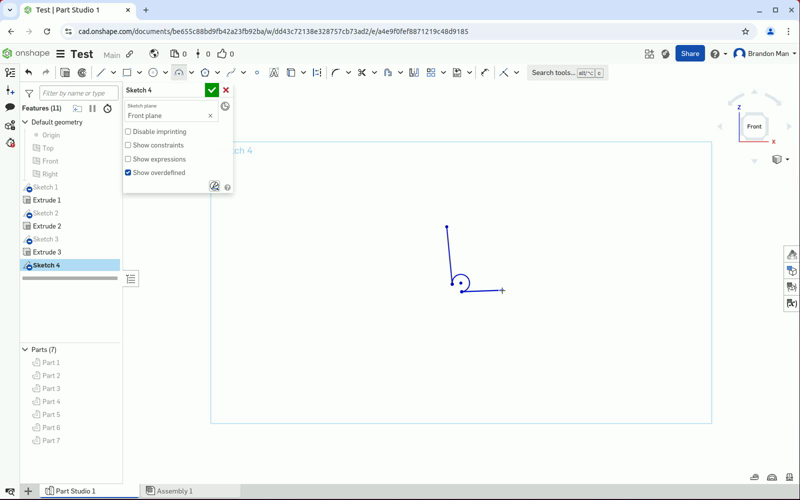
mouse_move(502, 290)
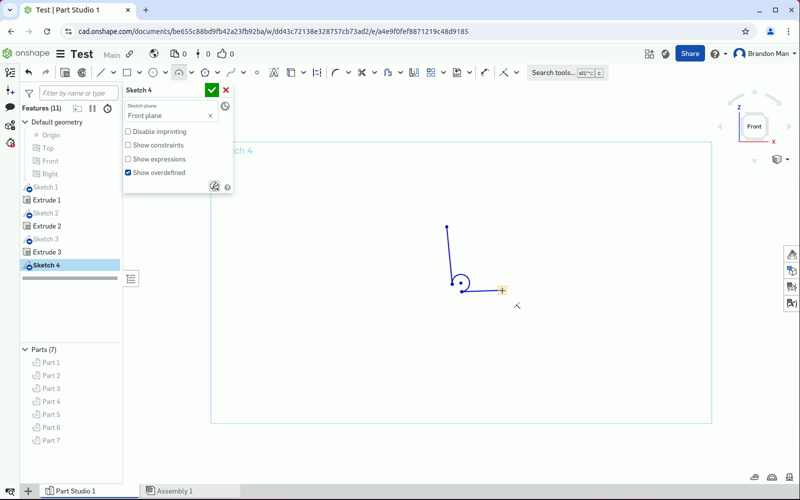
click(502, 290)
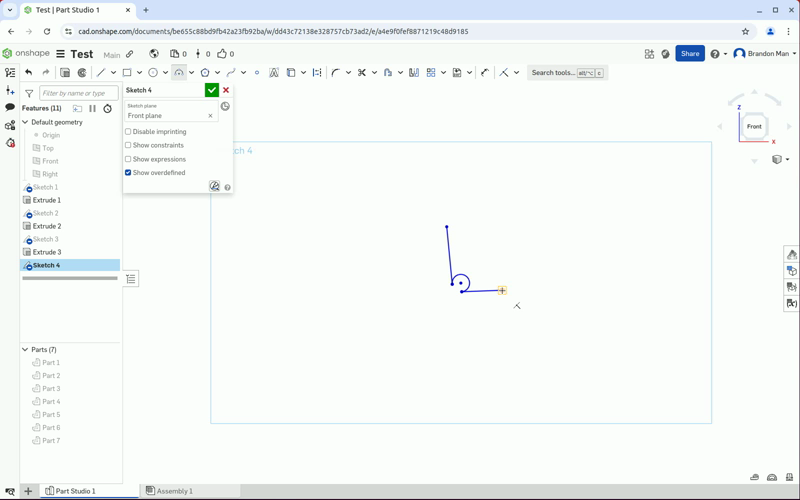
key_down(shift)
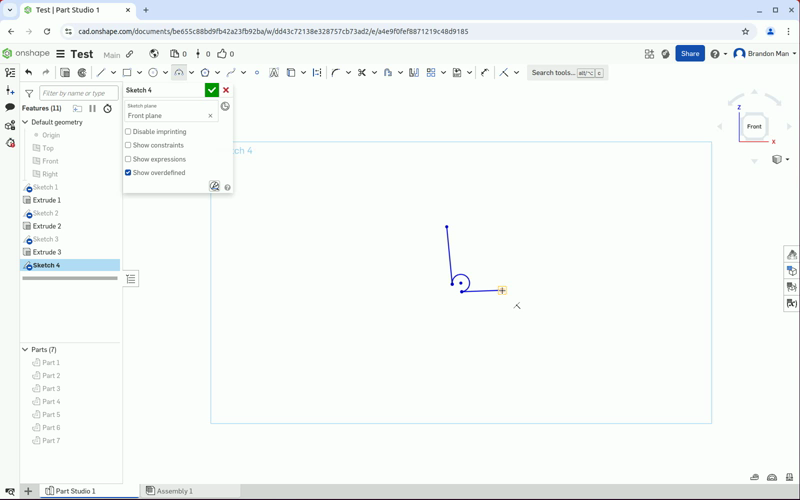
mouse_move(502, 276)
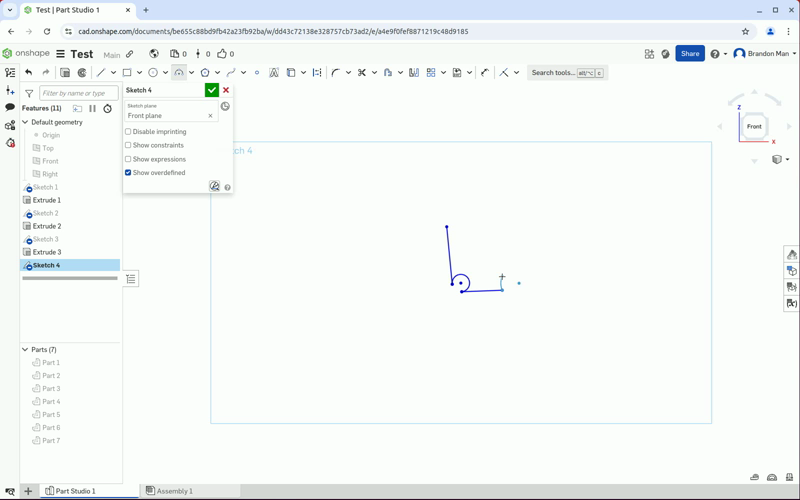
click(502, 276)
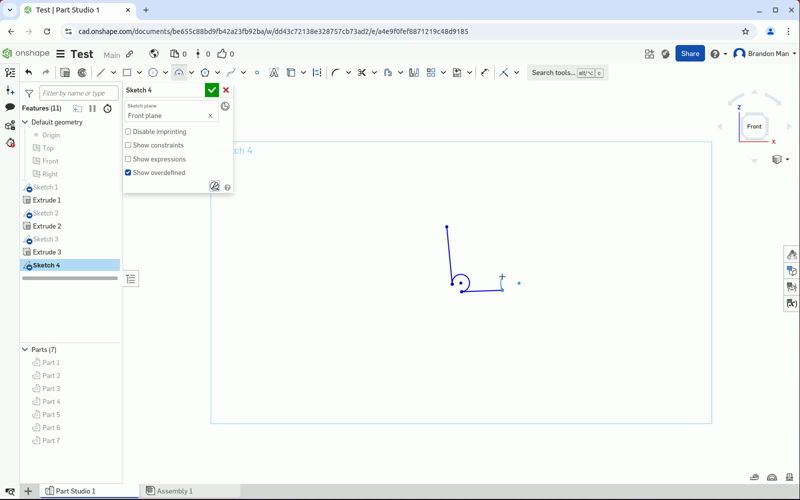
mouse_move(494, 282)
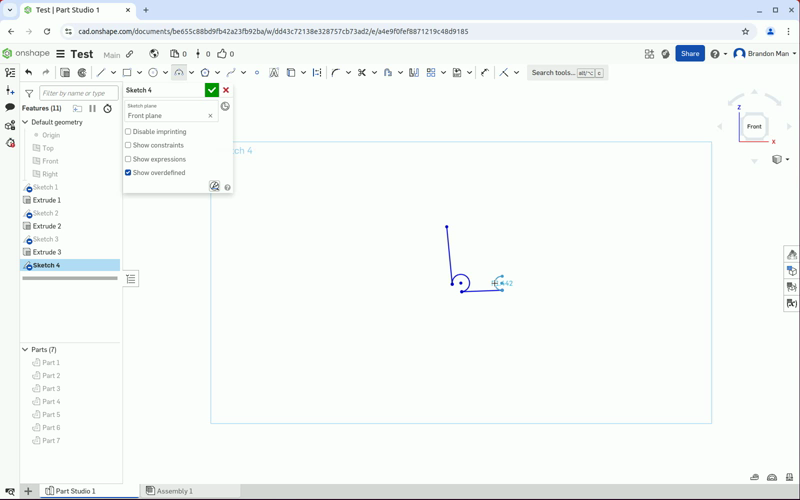
click(494, 282)
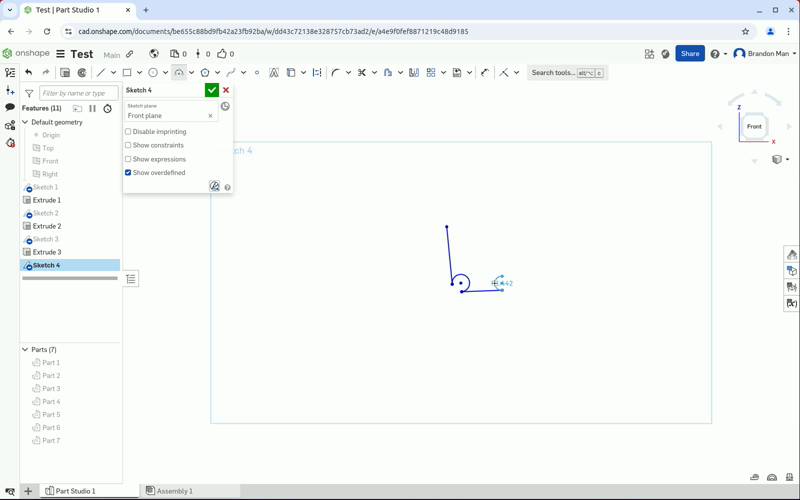
key_up(shift)
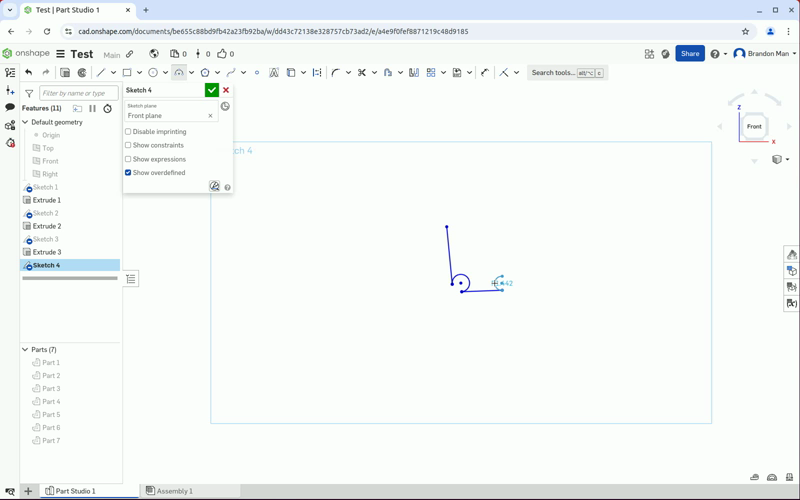
key(esc)
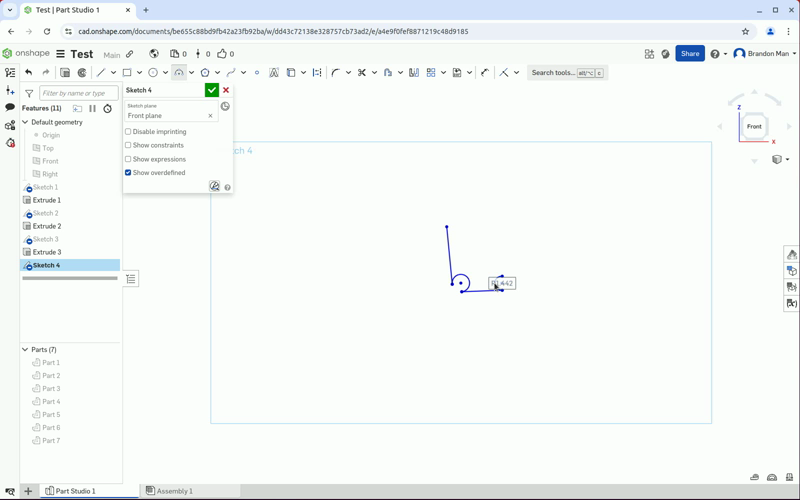
key(l)
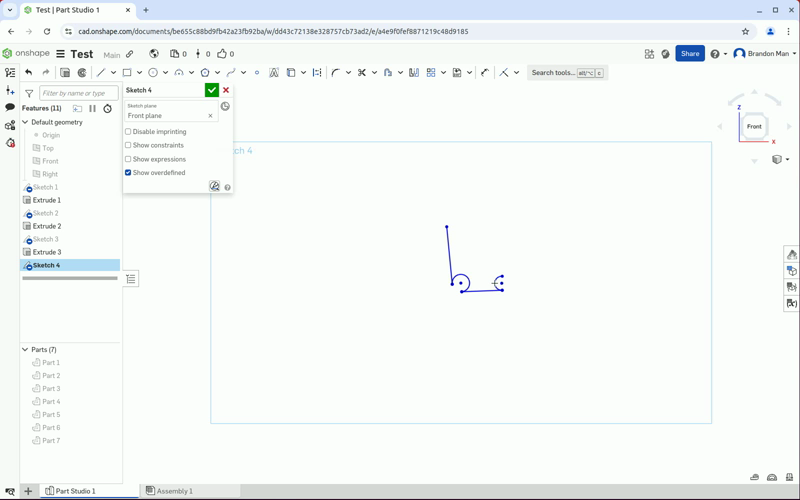
mouse_move(502, 276)
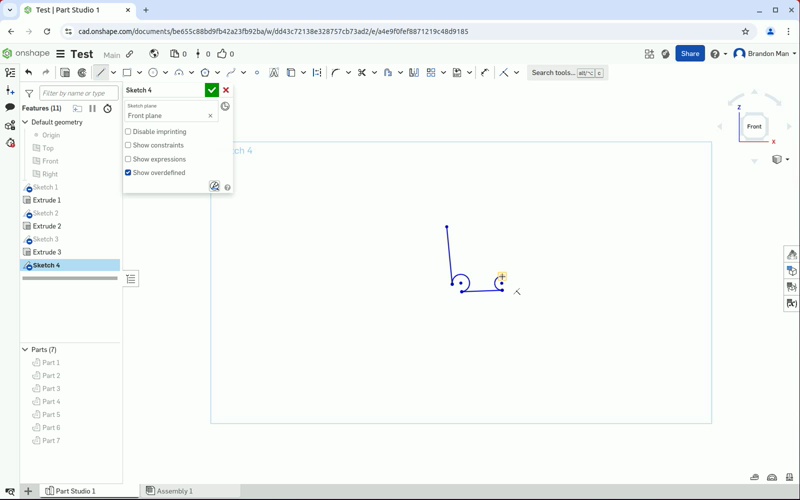
click(502, 276)
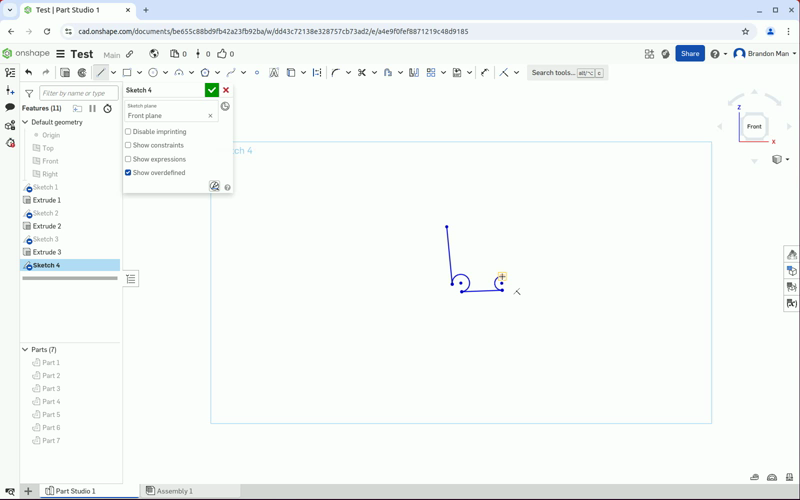
key_down(shift)
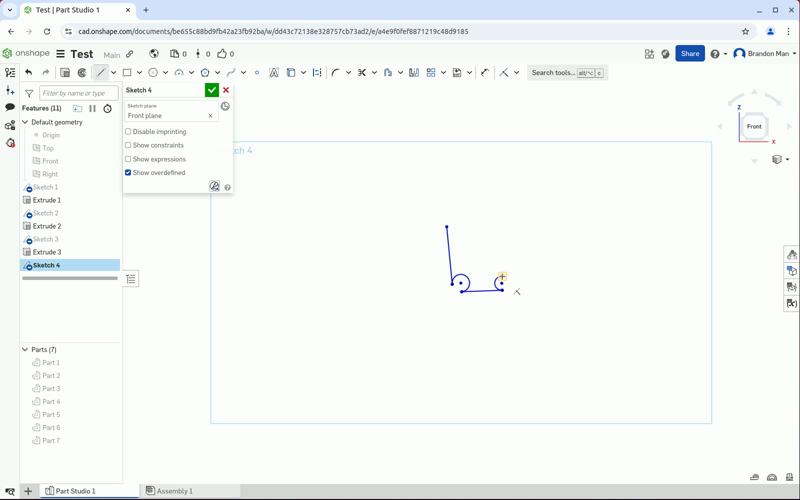
mouse_move(532, 276)
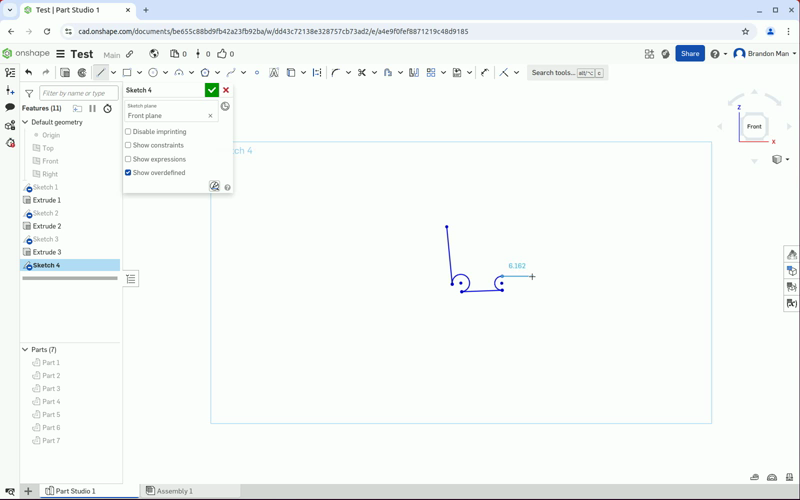
mouse_move(478, 275)
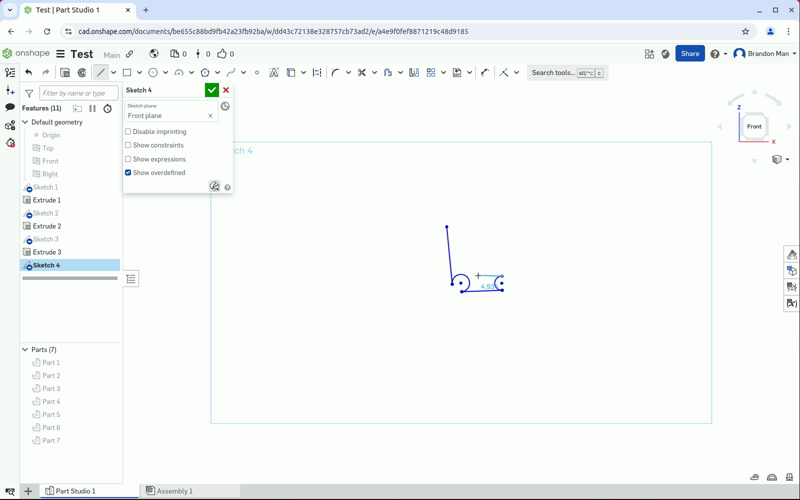
click(478, 275)
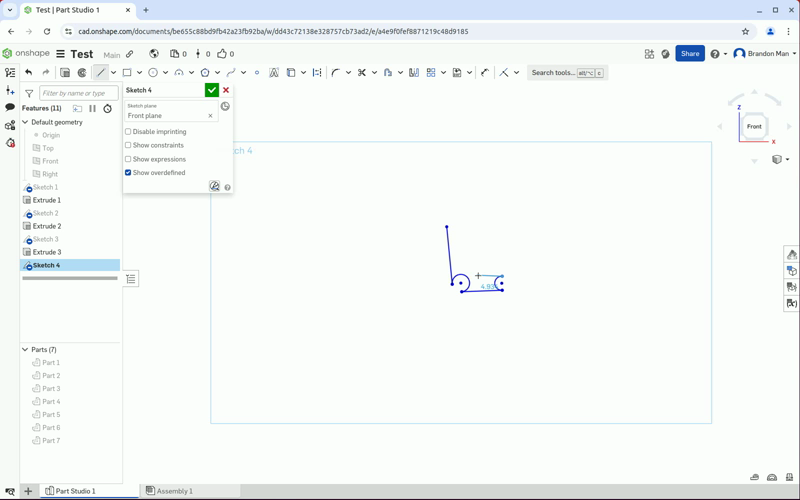
key_up(shift)
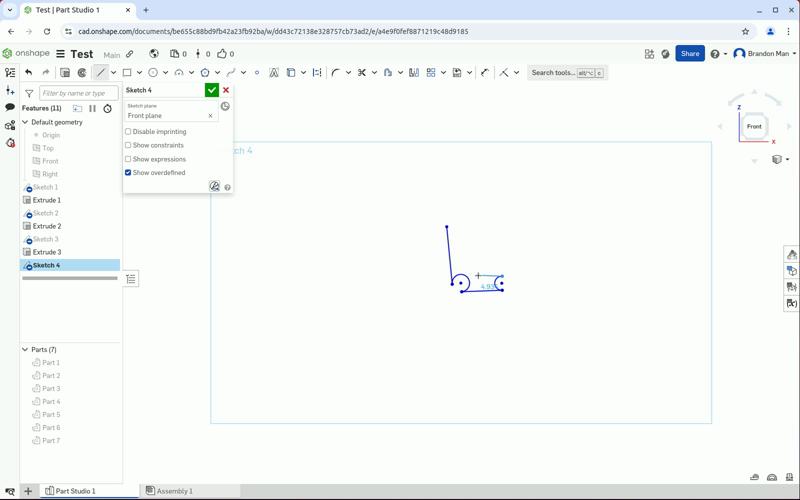
key(esc)
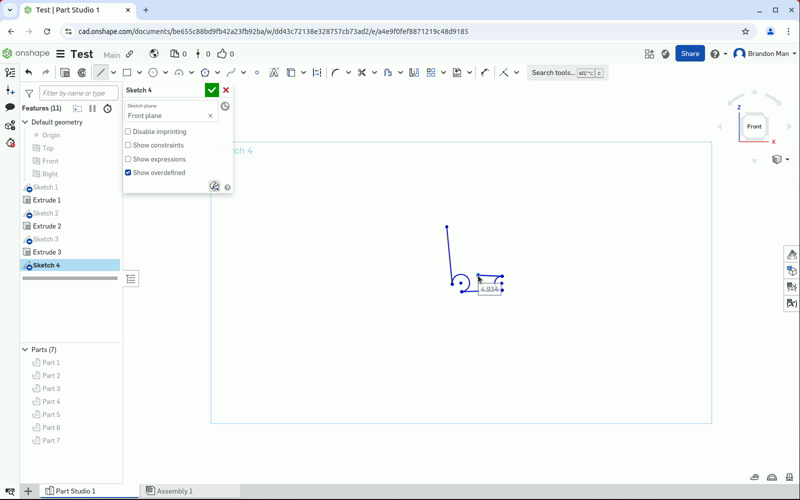
key(a)
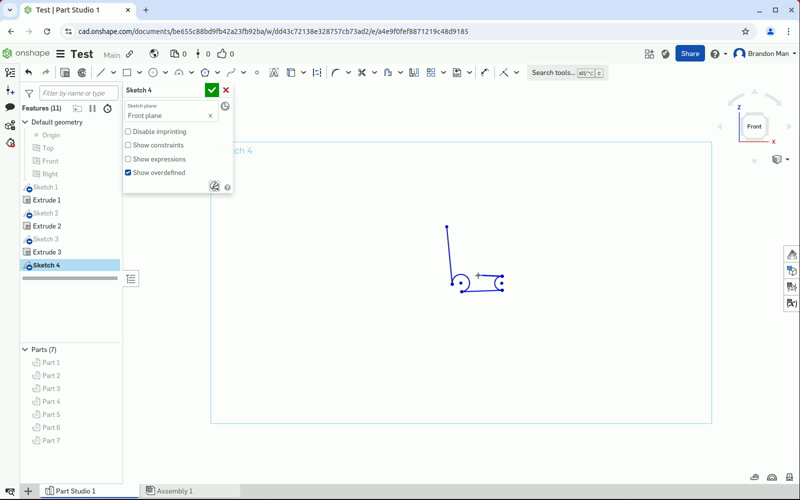
mouse_move(478, 275)
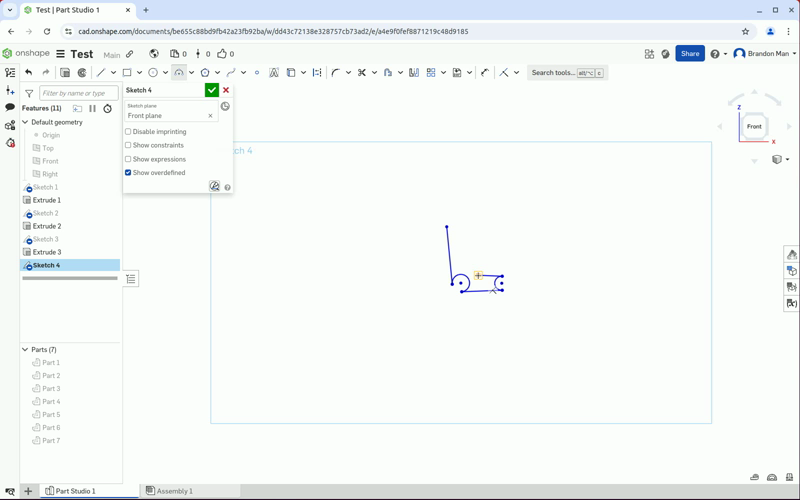
click(478, 275)
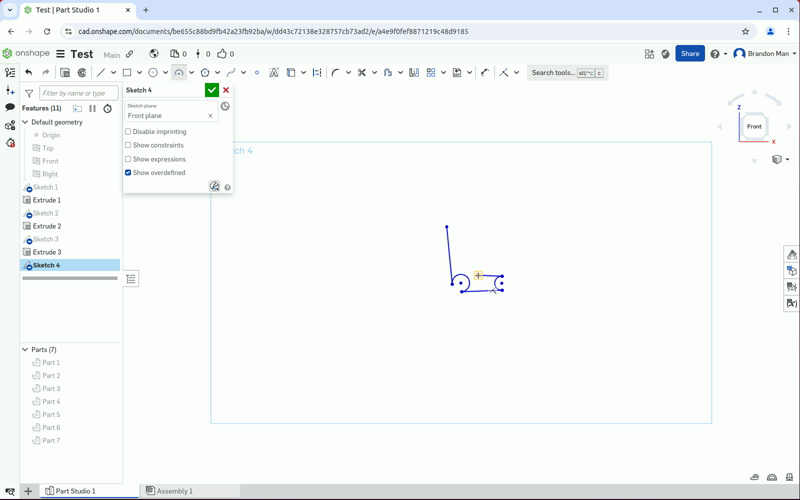
key_down(shift)
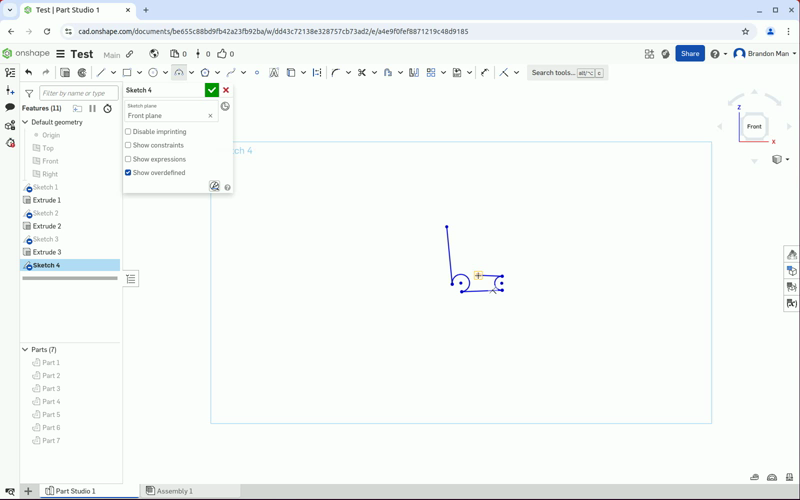
mouse_move(471, 267)
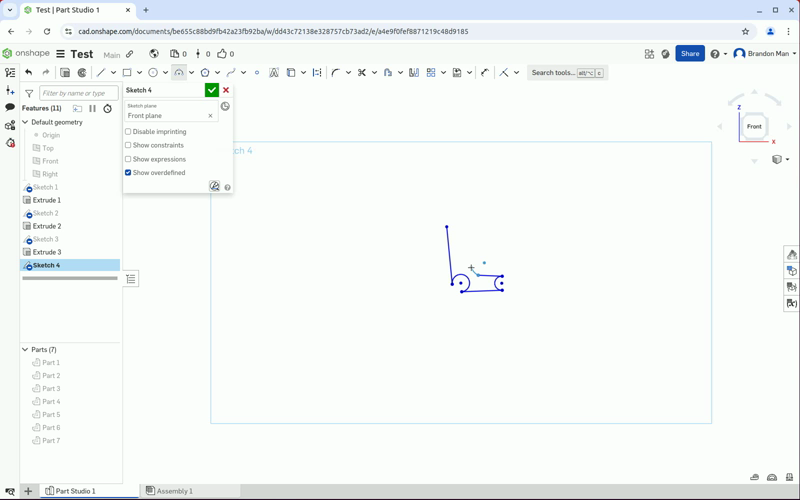
click(471, 267)
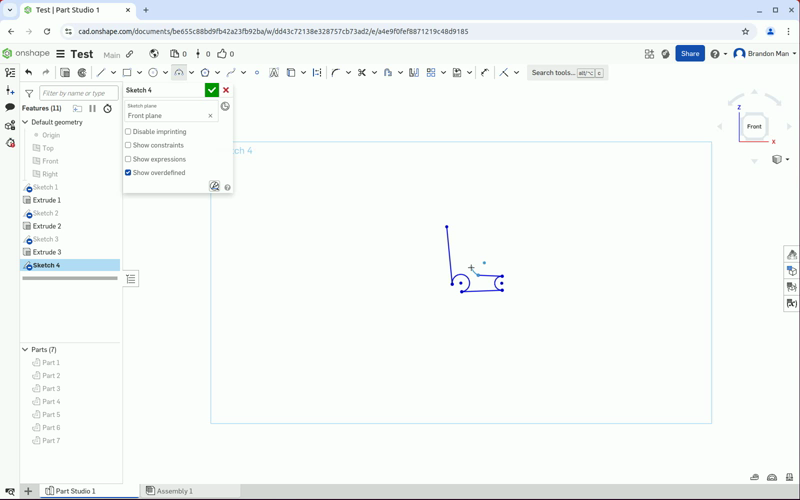
mouse_move(472, 272)
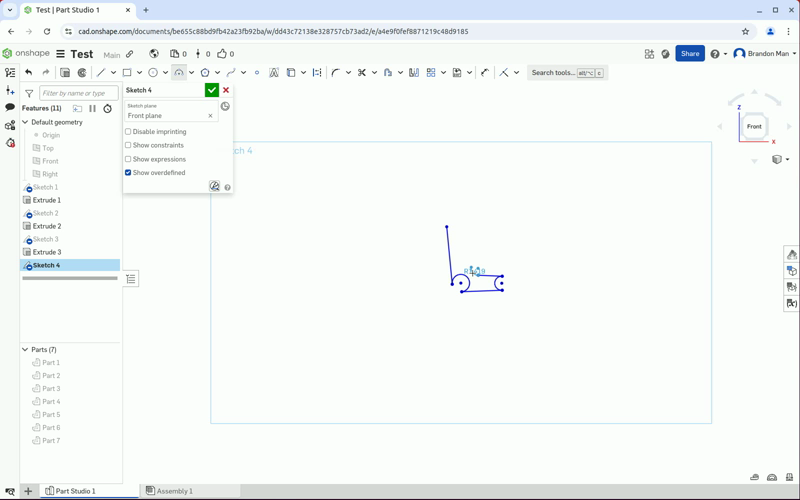
click(472, 272)
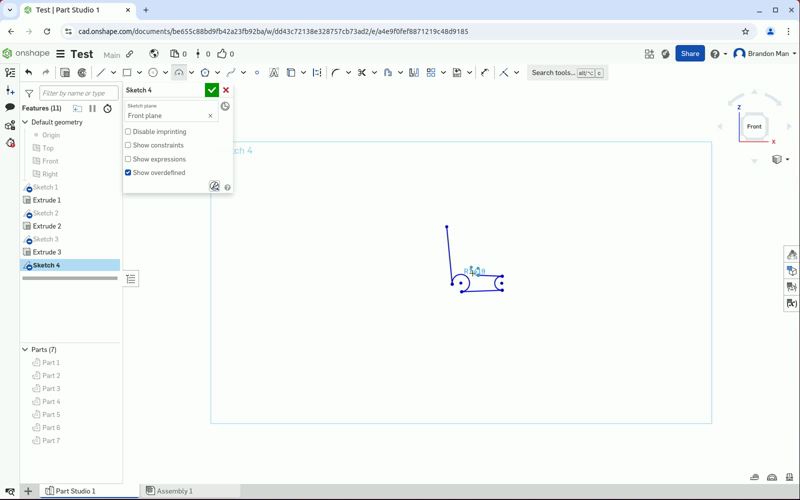
key_up(shift)
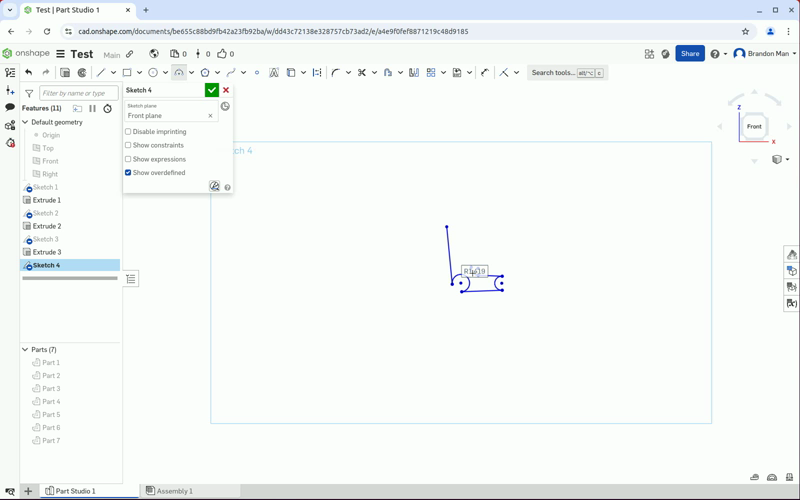
key(esc)
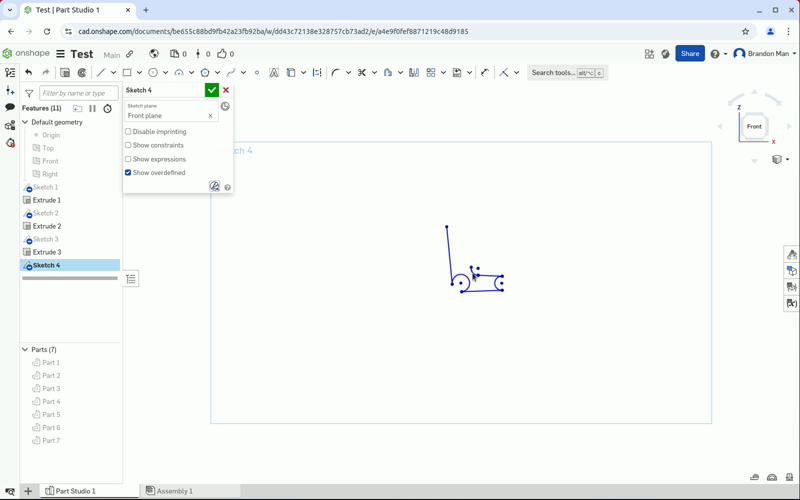
key(l)
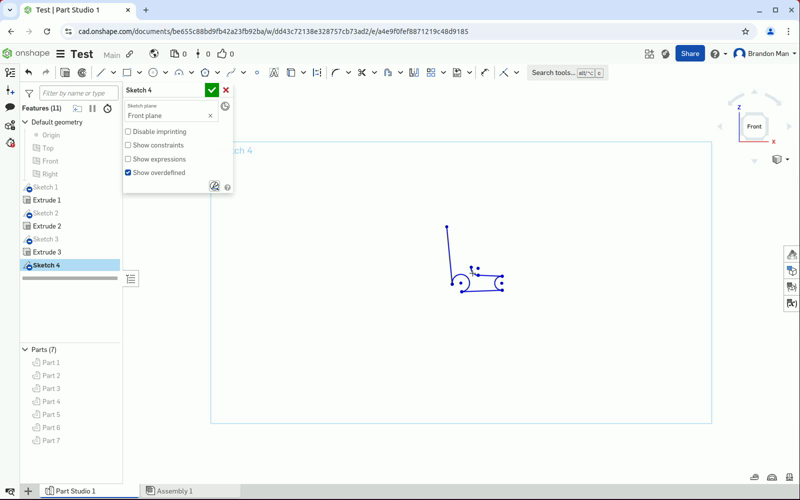
mouse_move(471, 267)
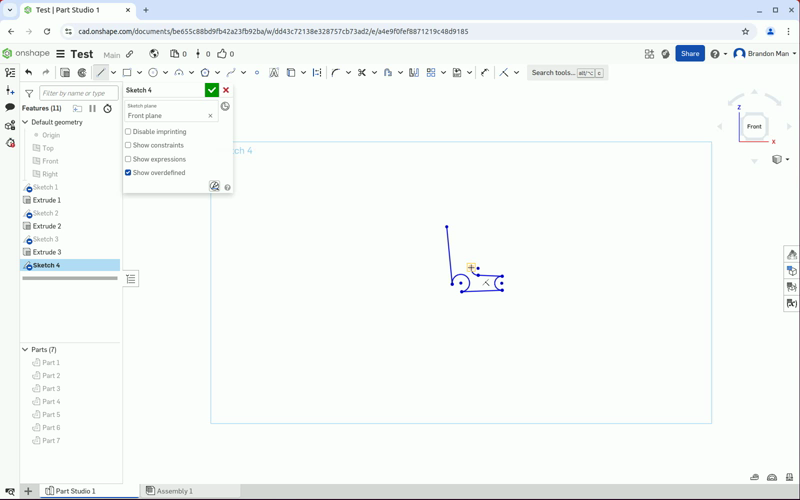
click(471, 267)
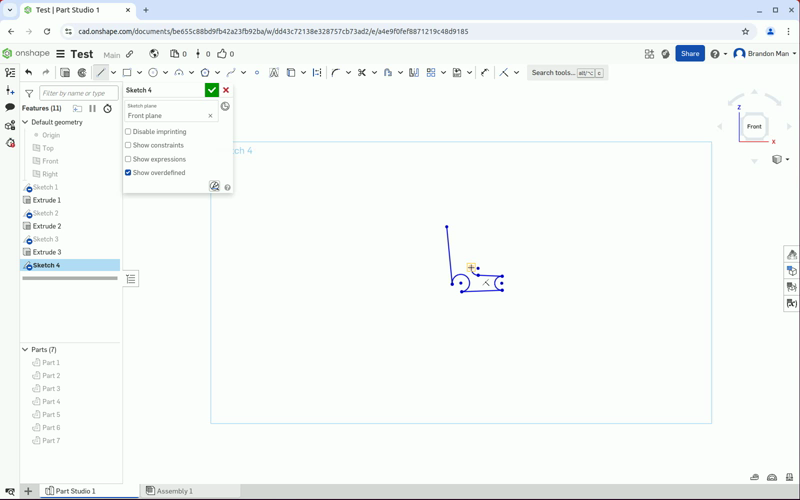
key_down(shift)
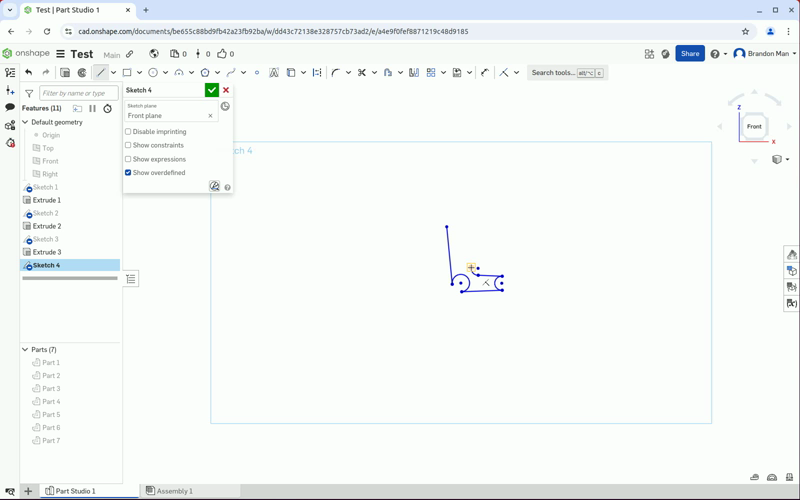
mouse_move(501, 267)
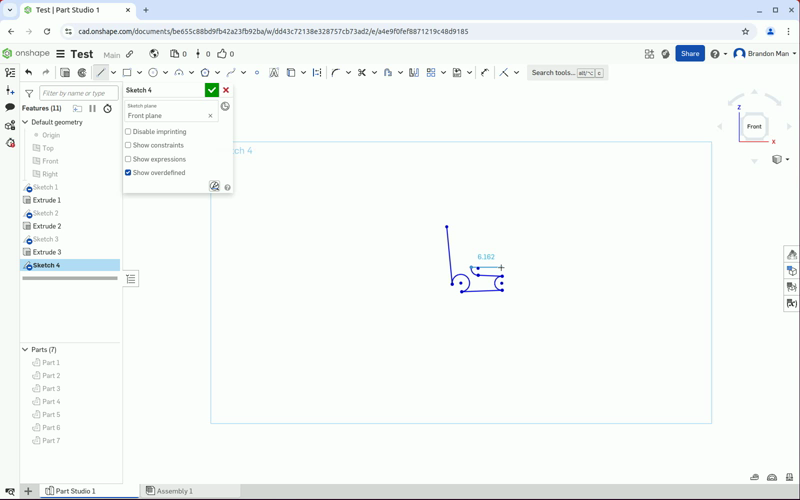
mouse_move(475, 226)
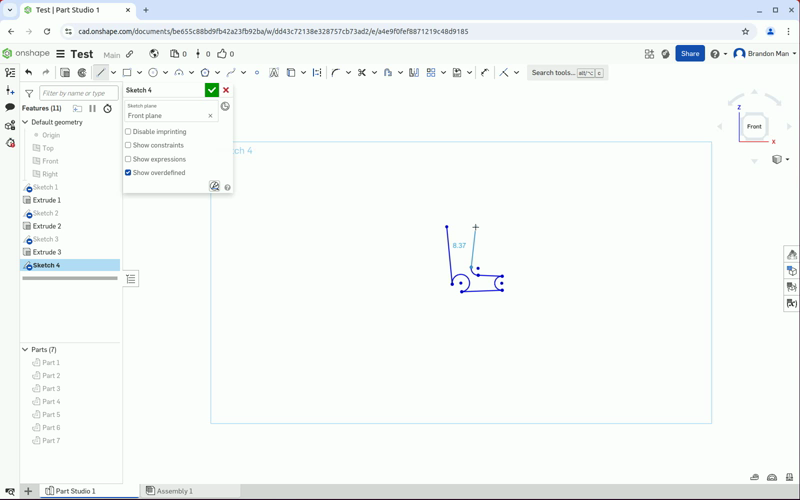
click(475, 226)
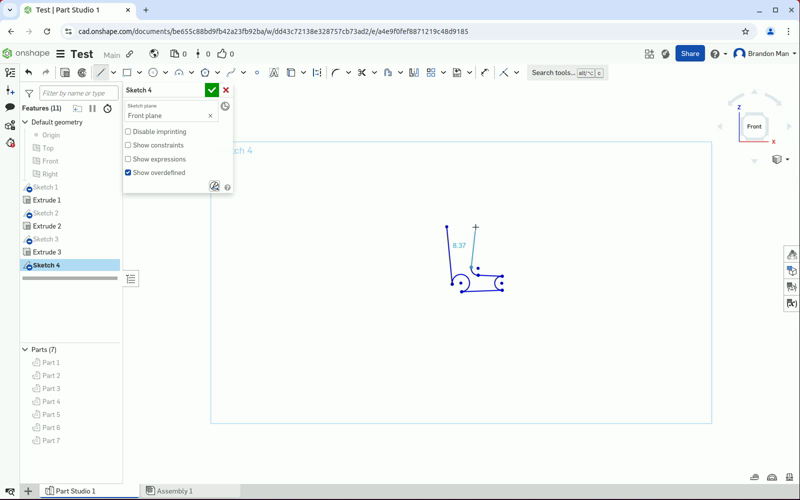
key_up(shift)
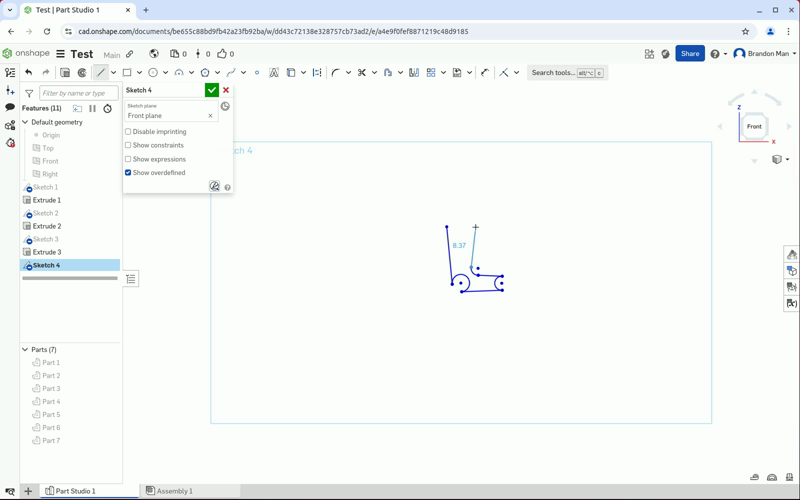
key(esc)
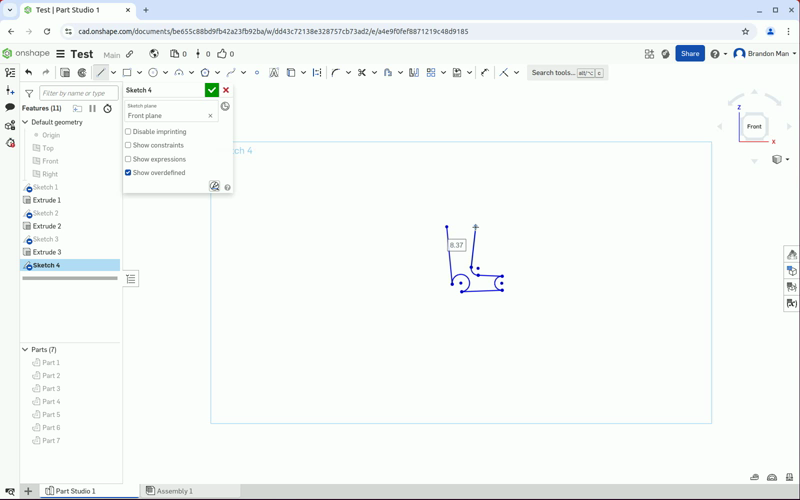
key(a)
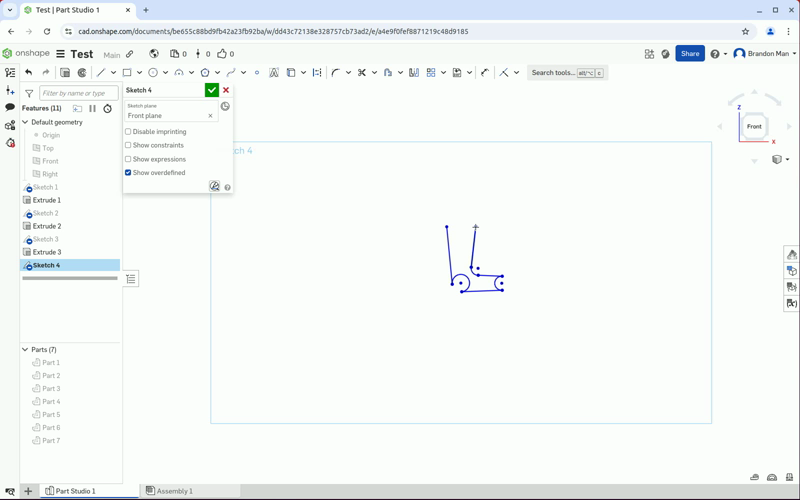
mouse_move(475, 226)
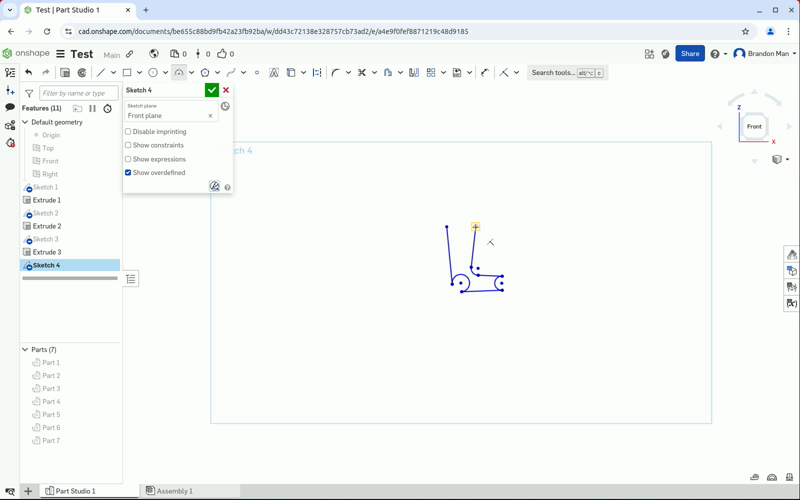
click(475, 226)
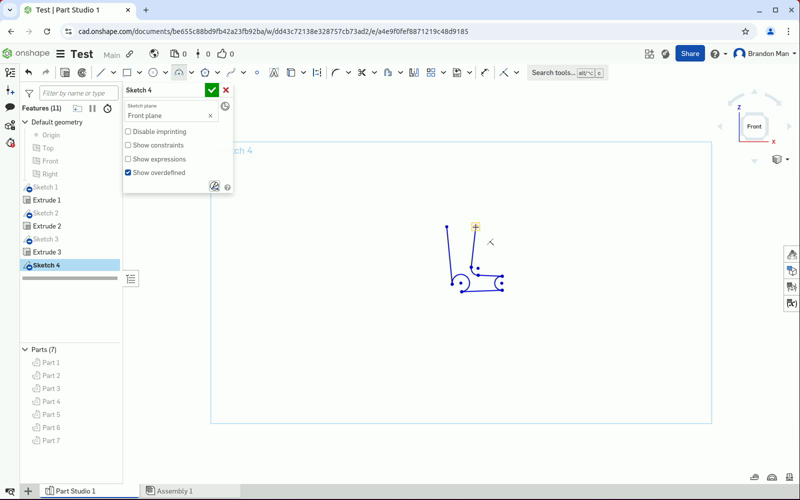
mouse_move(446, 226)
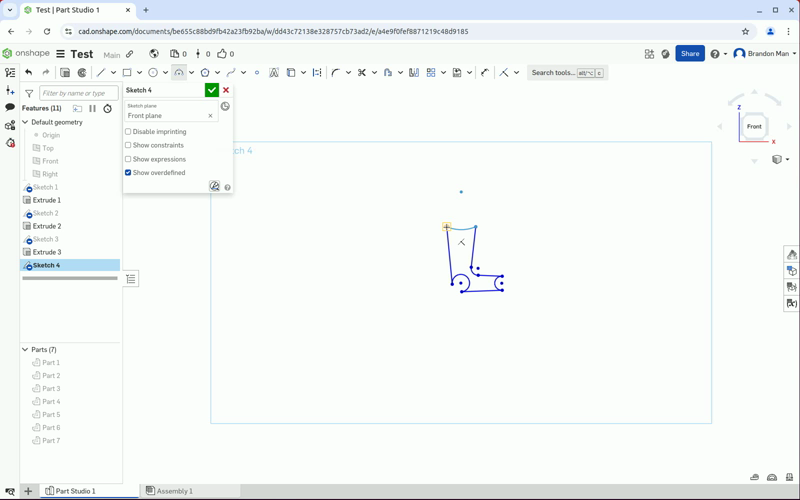
click(446, 226)
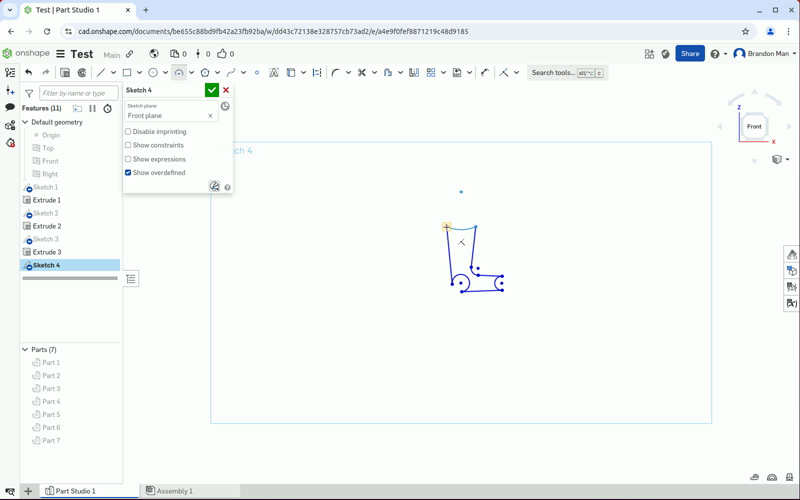
key_down(shift)
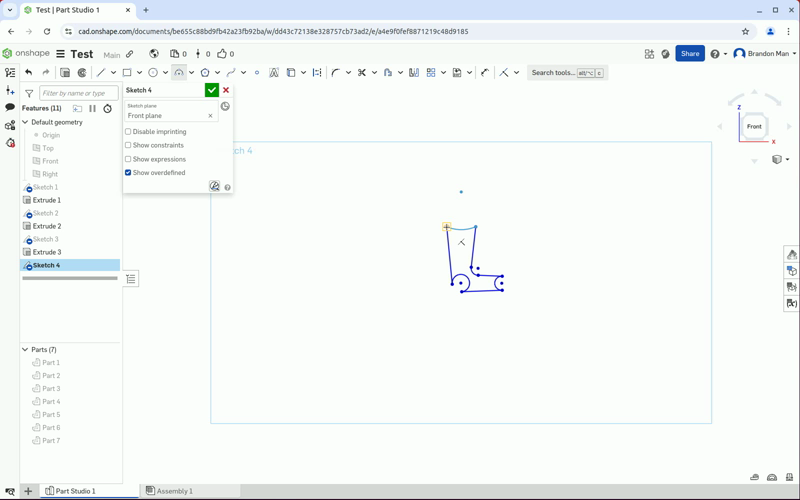
mouse_move(461, 239)
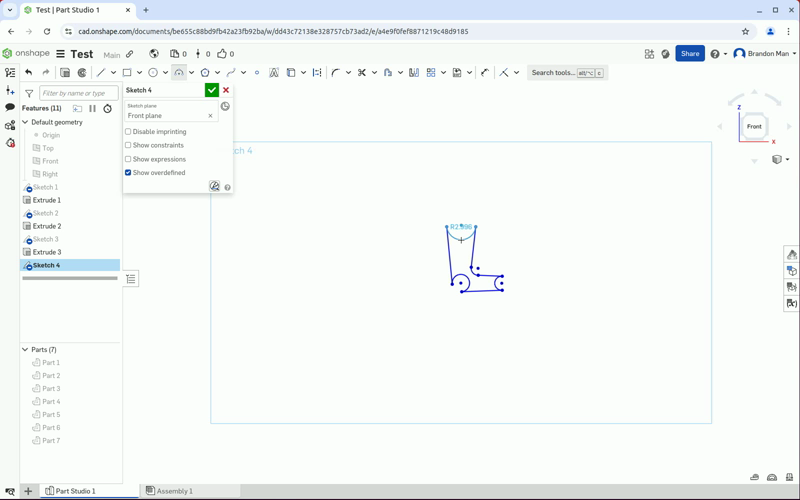
click(461, 239)
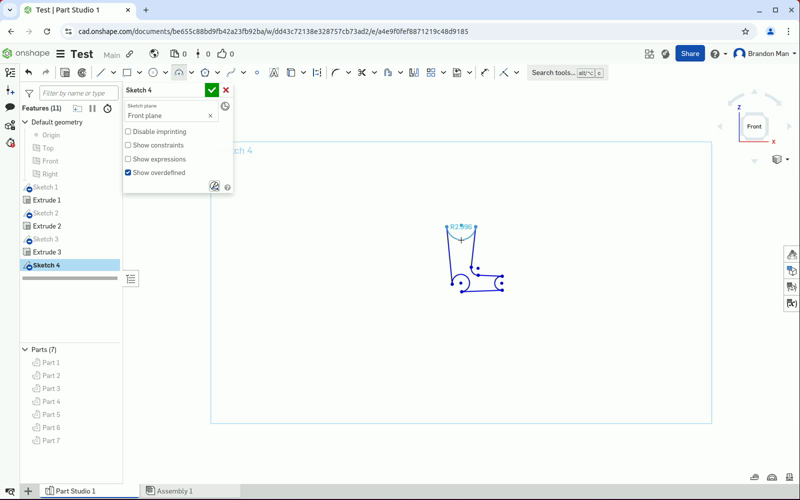
key_up(shift)
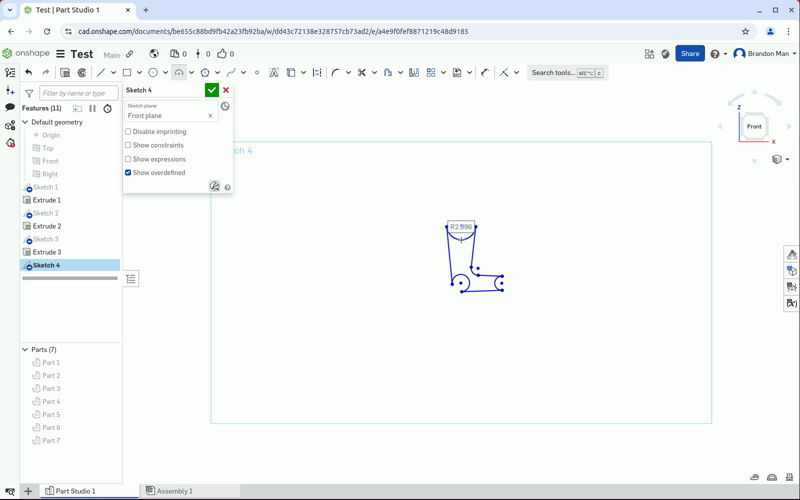
key(esc)
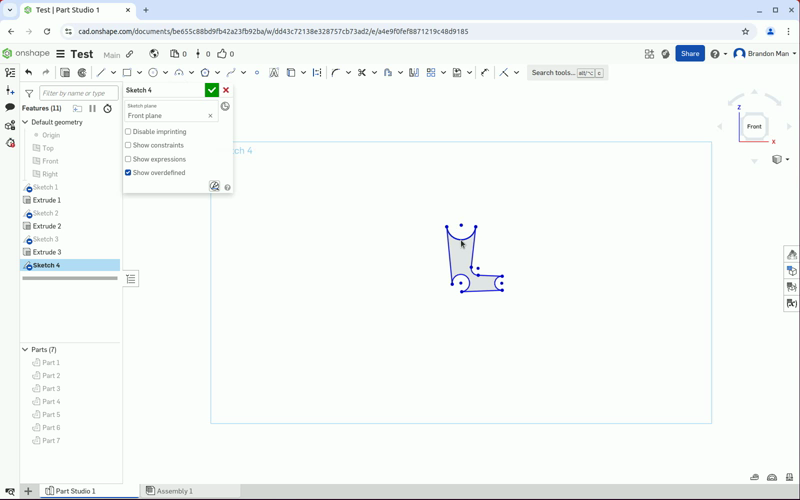
mouse_move(476, 277)
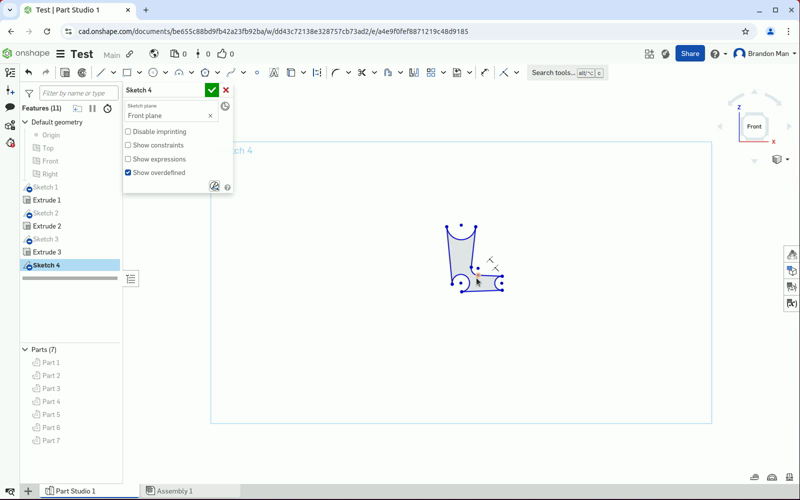
scroll(6)
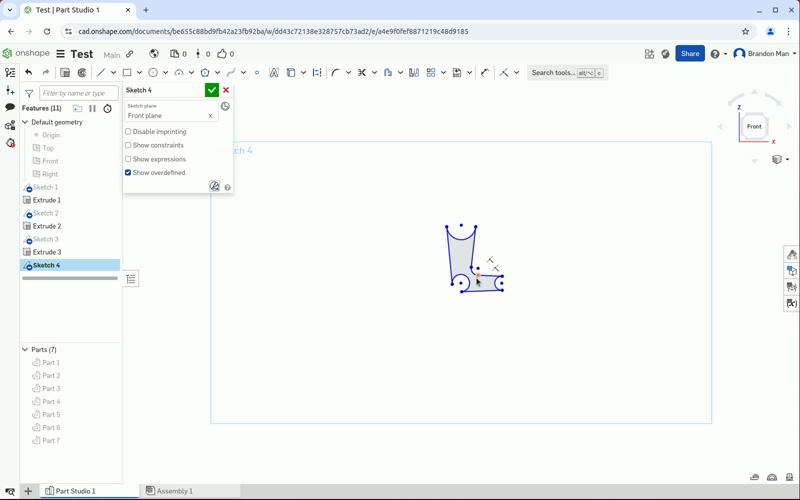
scroll(6)
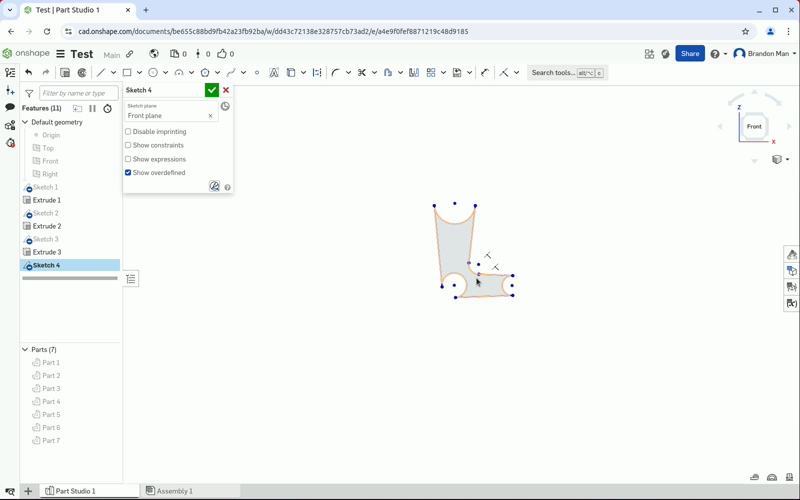
scroll(6)
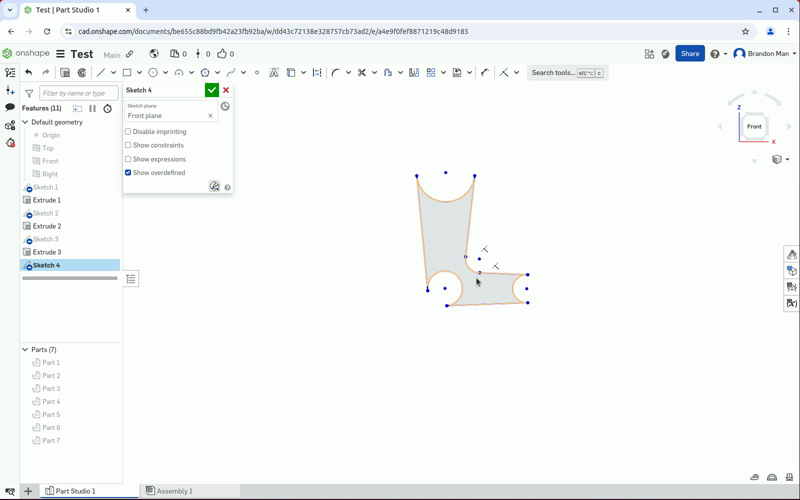
scroll(6)
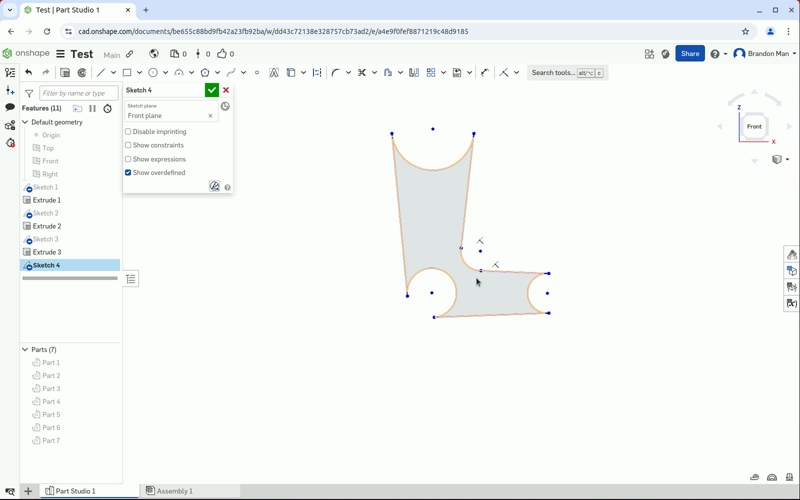
scroll(6)
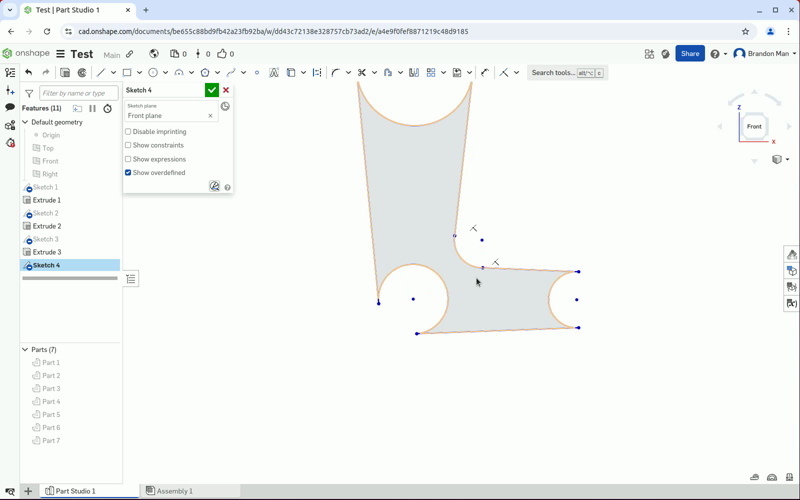
scroll(6)
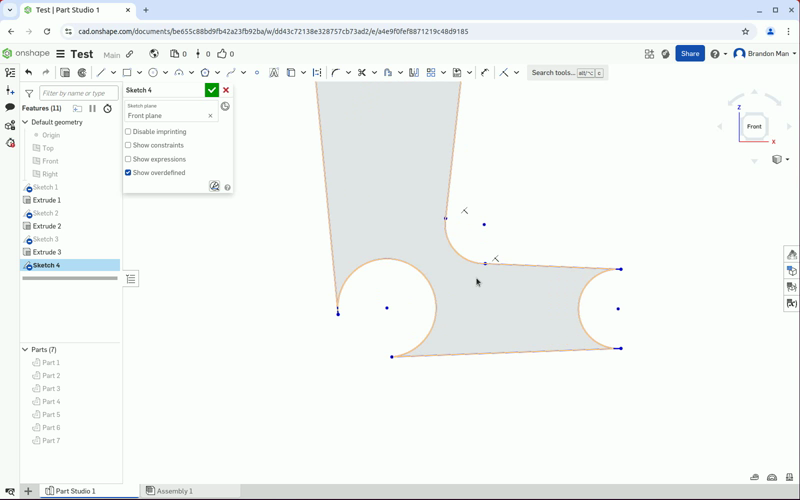
scroll(6)
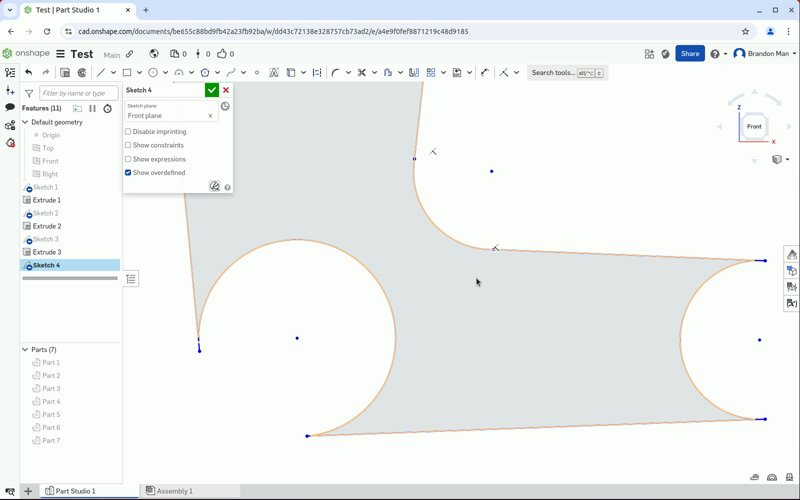
click(476, 277)
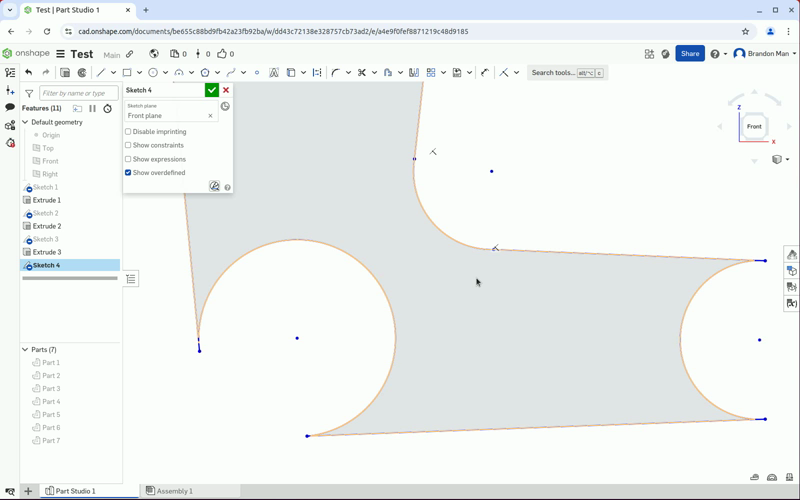
scroll(-6)
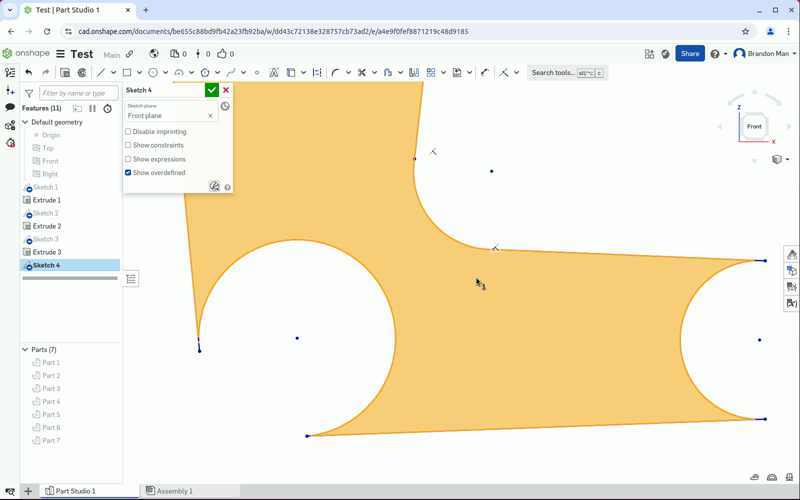
scroll(-6)
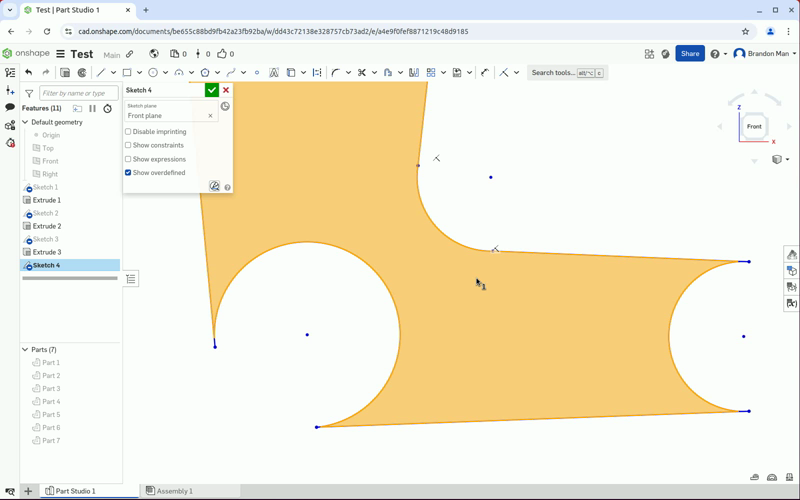
scroll(-6)
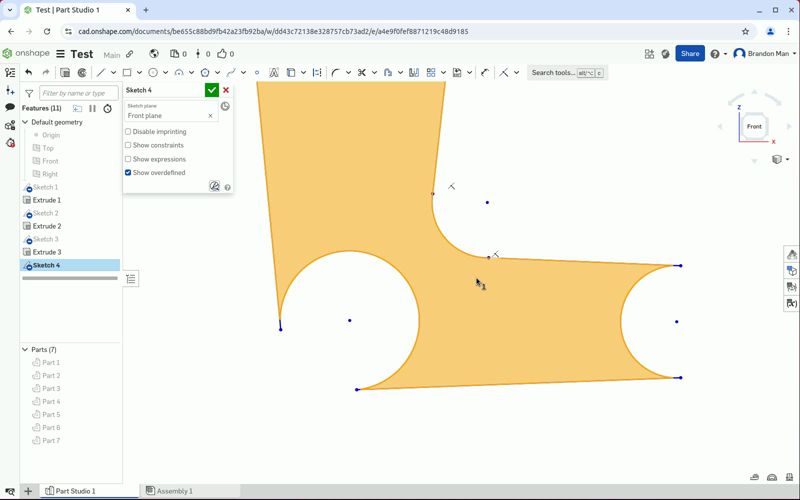
scroll(-6)
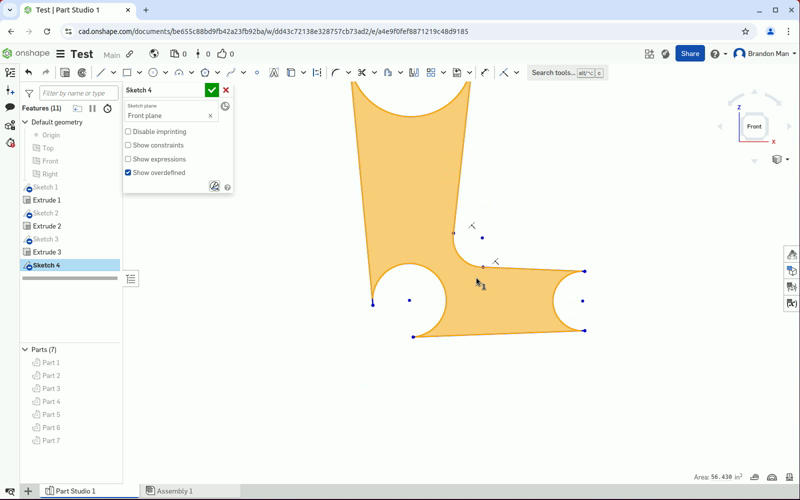
scroll(-6)
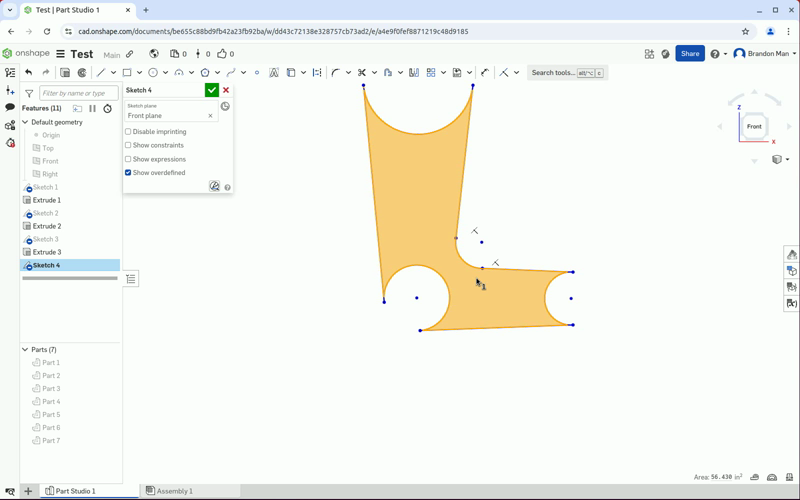
scroll(-6)
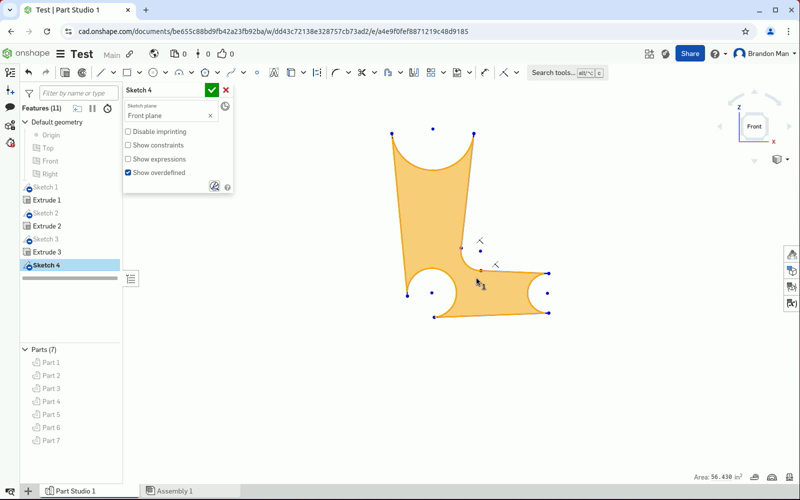
scroll(-6)
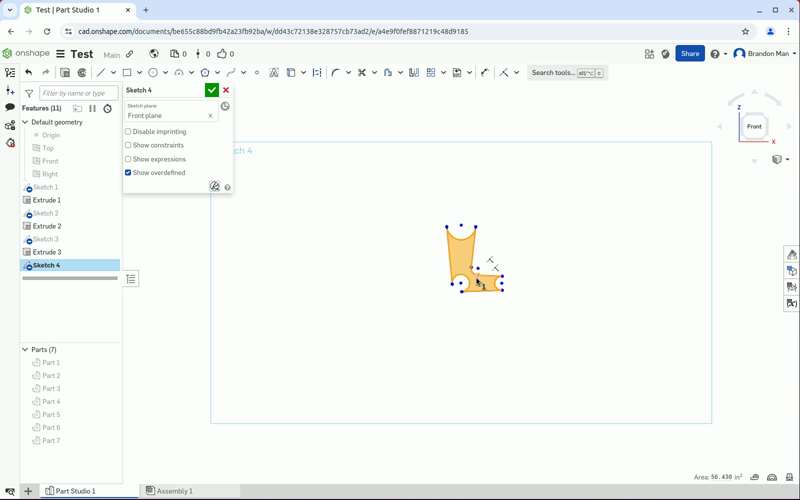
mouse_move(73, 352)
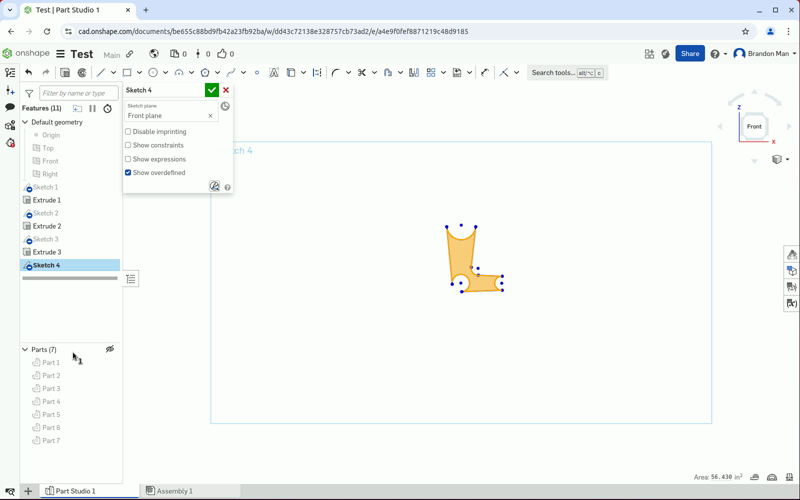
key(shift+y)
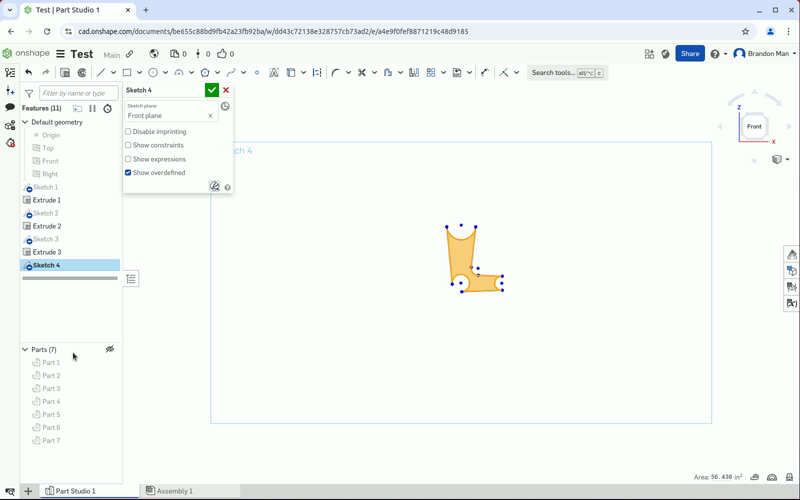
key(shift+e)
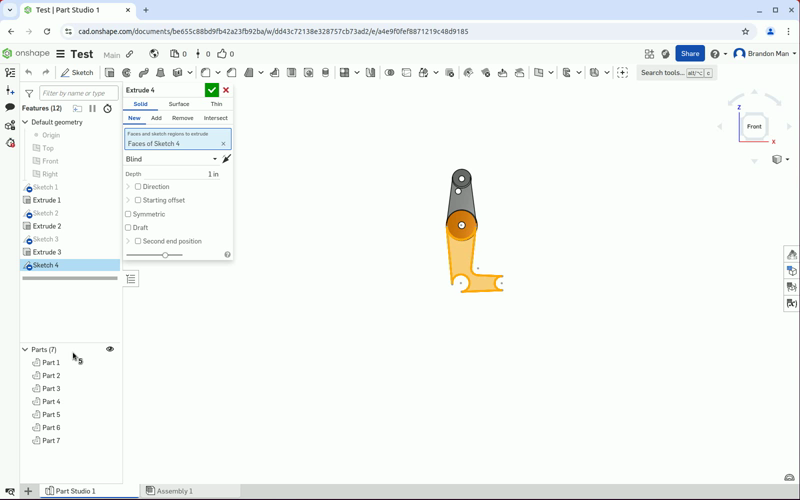
mouse_move(143, 106)
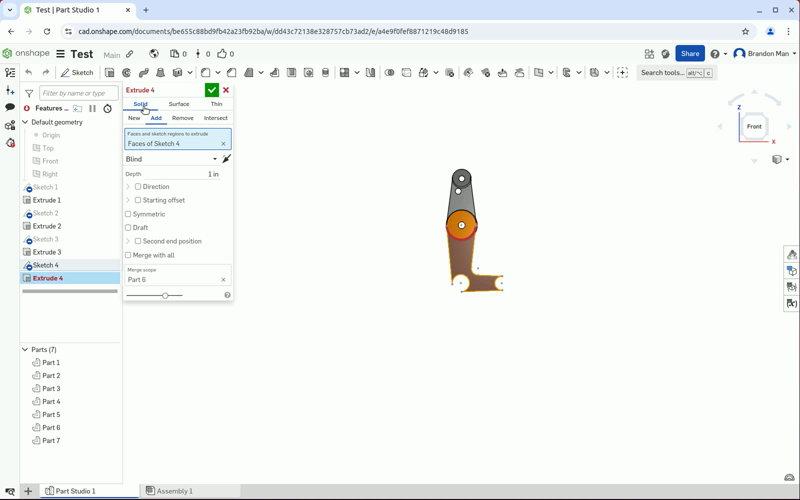
click(143, 106)
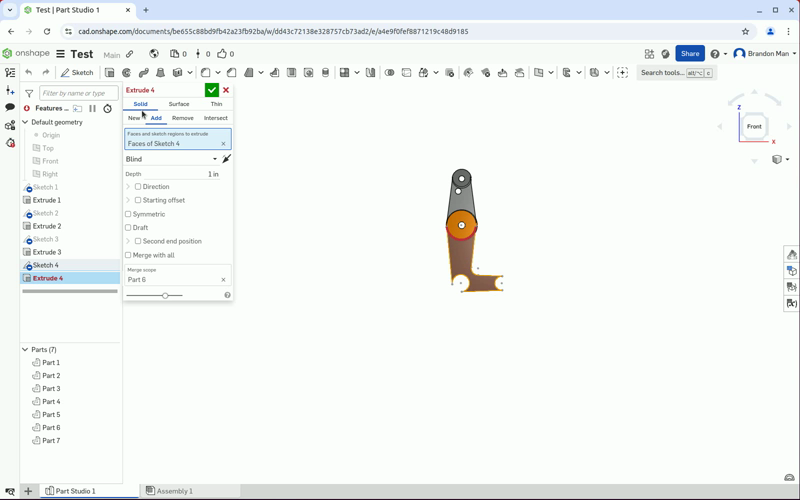
mouse_move(137, 120)
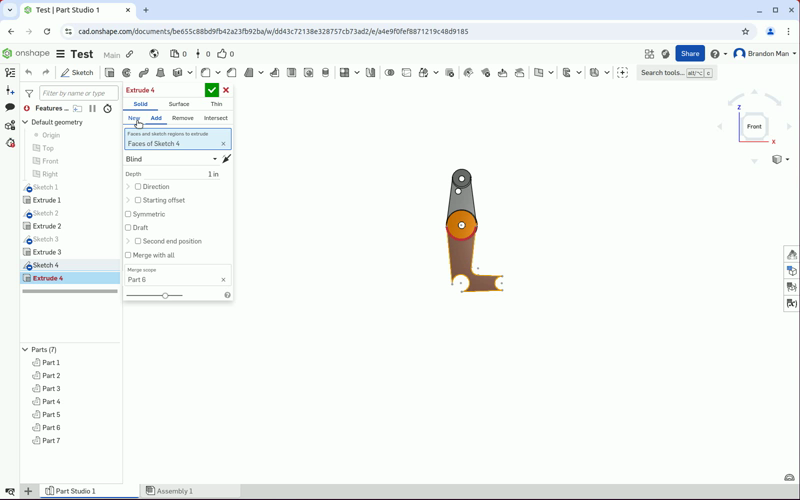
click(137, 120)
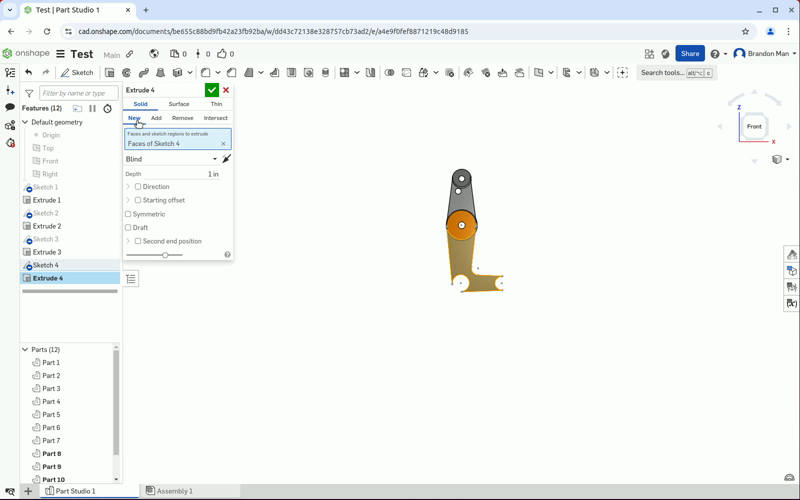
key(tab, 4)
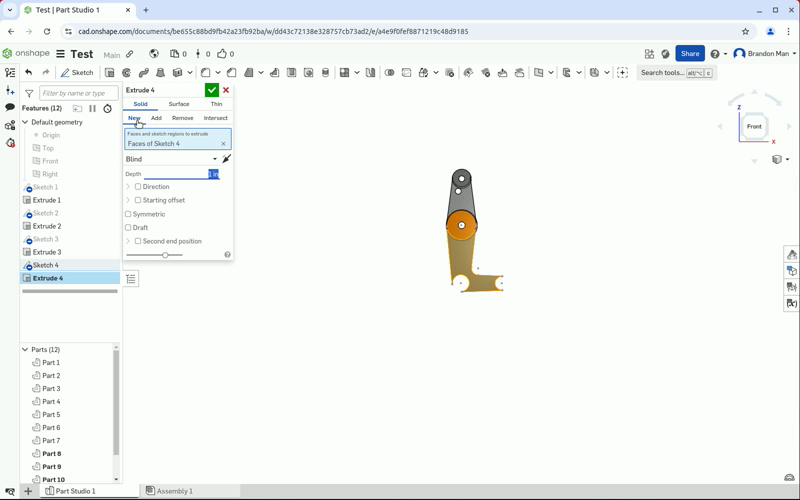
text(0.481)
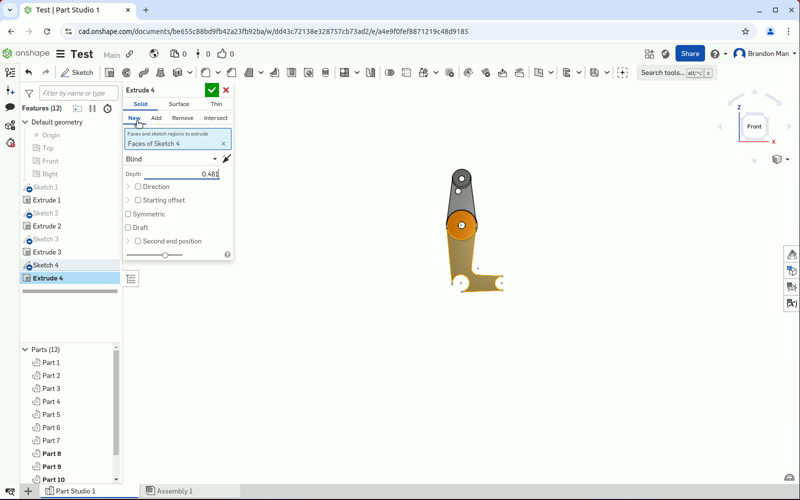
key(enter)
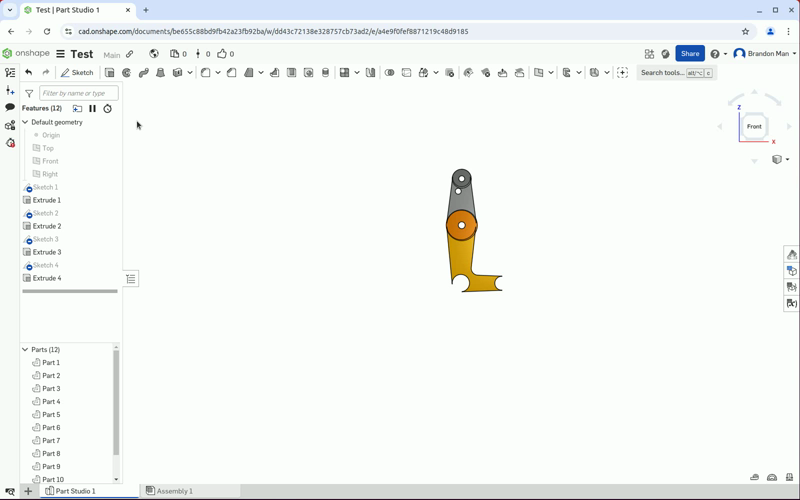
key(shift+h)
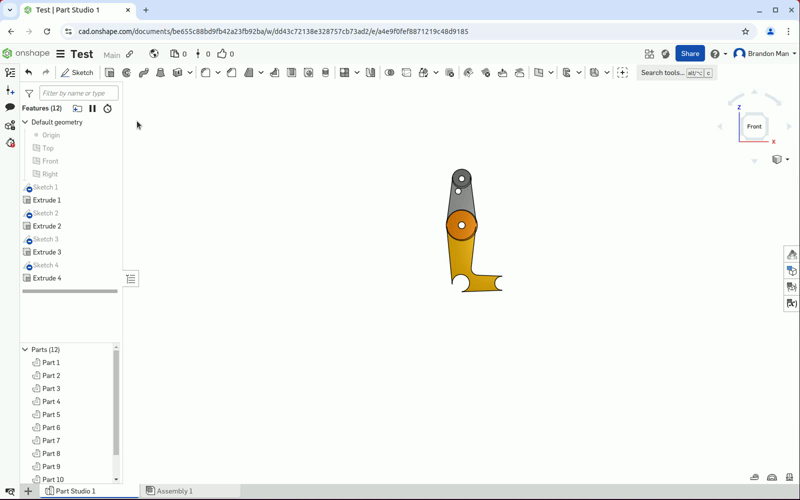
key(shift+h)
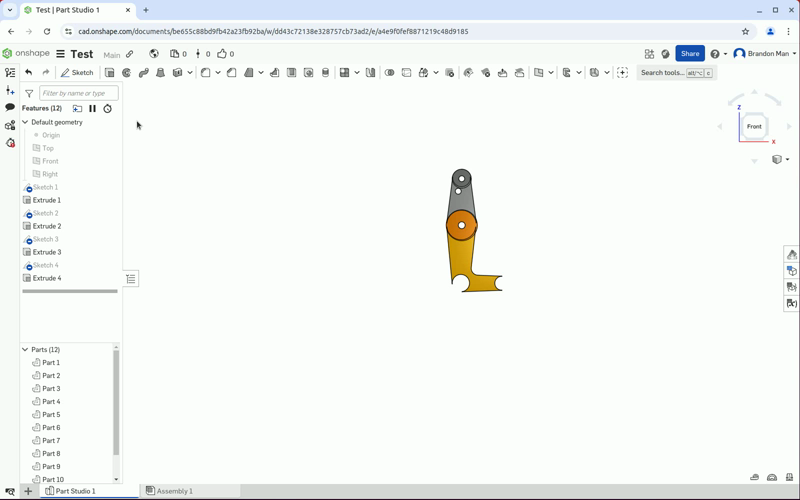
mouse_move(73, 189)
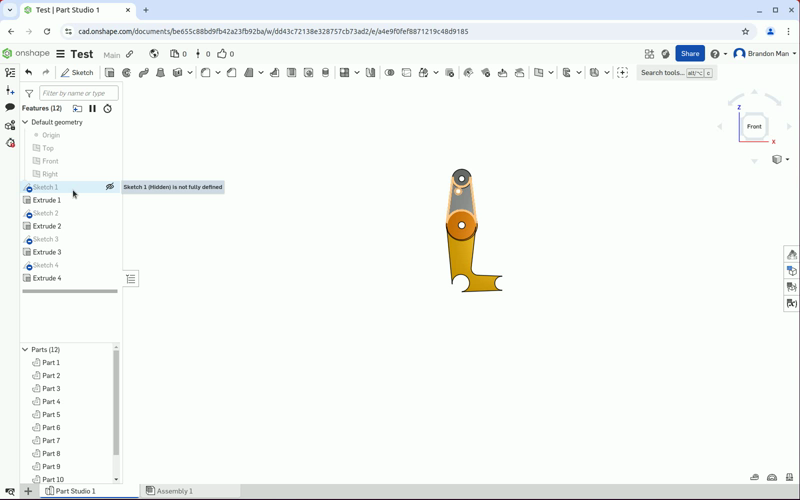
click(73, 189)
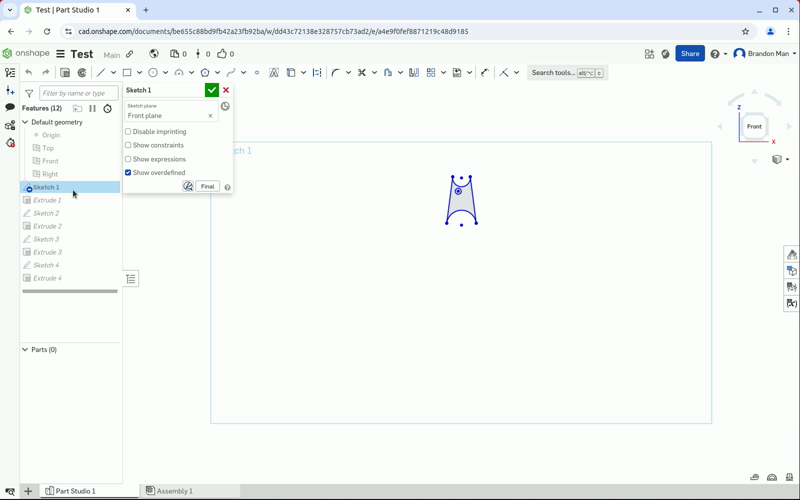
mouse_move(229, 92)
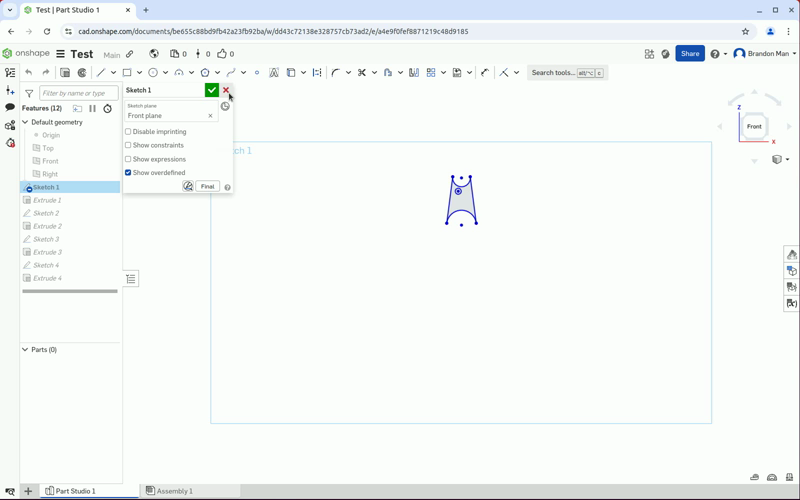
click(229, 92)
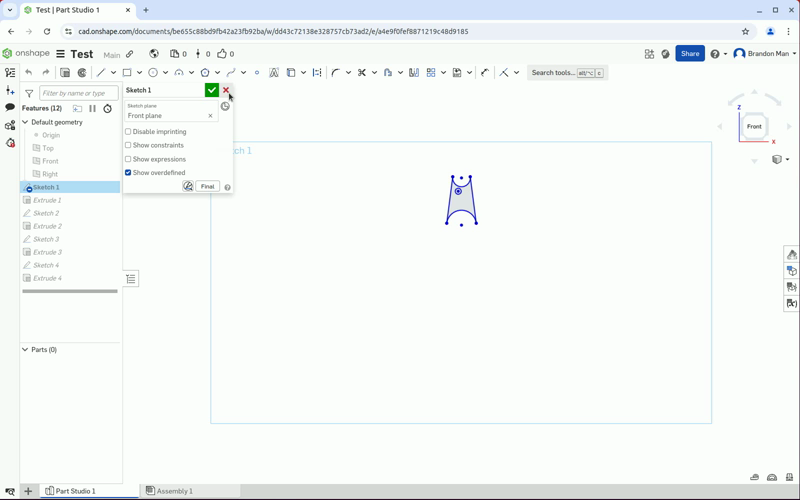
key(shift+s)
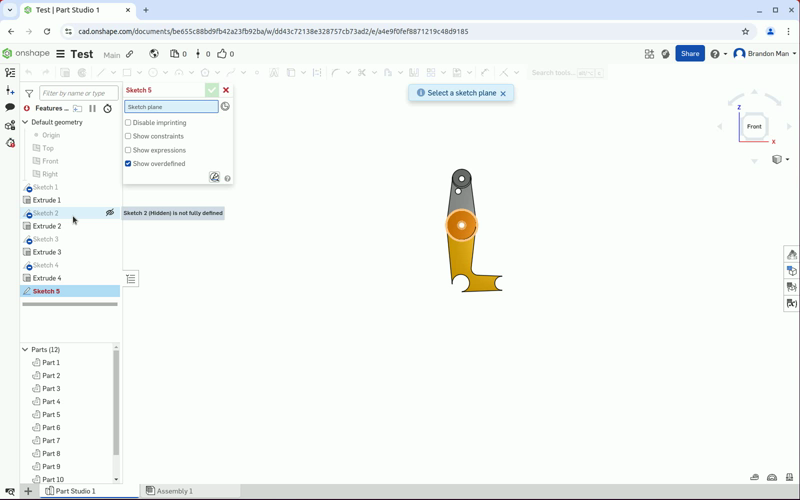
scroll(3)
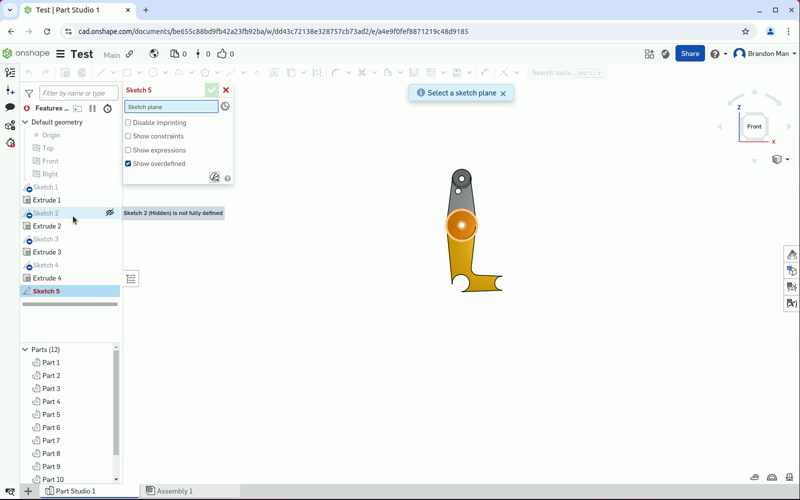
mouse_move(73, 163)
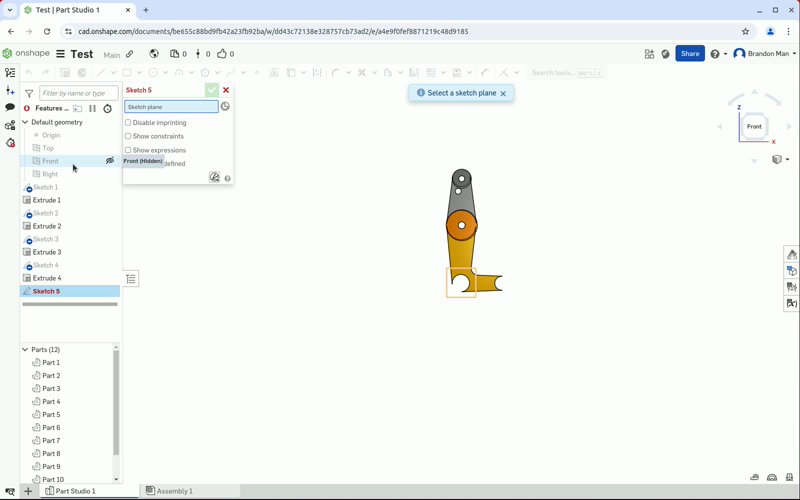
click(73, 163)
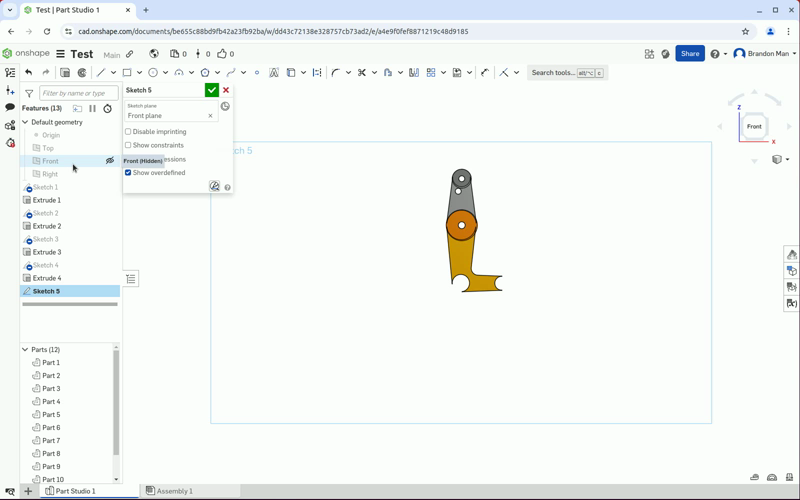
mouse_move(69, 352)
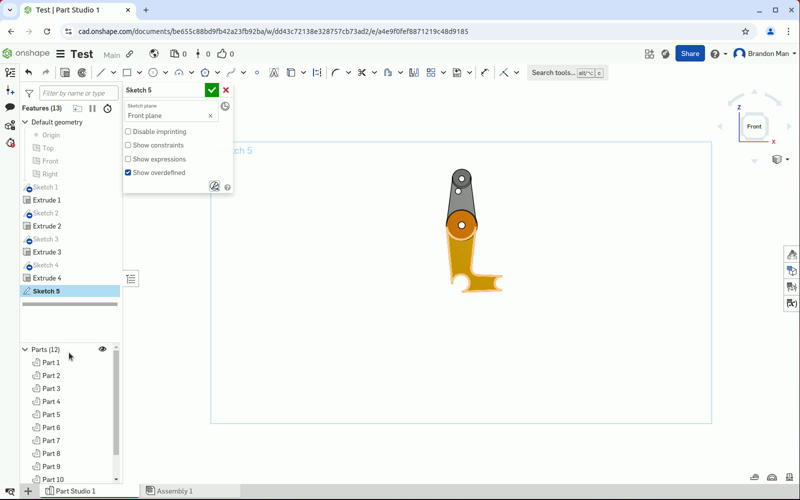
key(y)
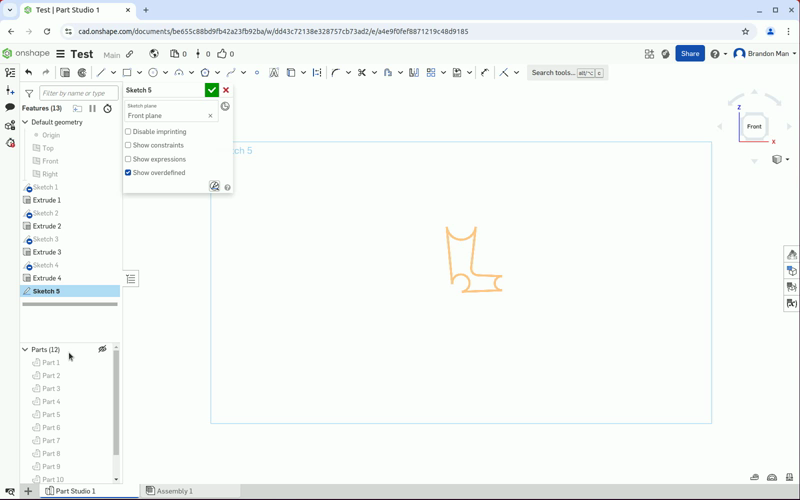
key(l)
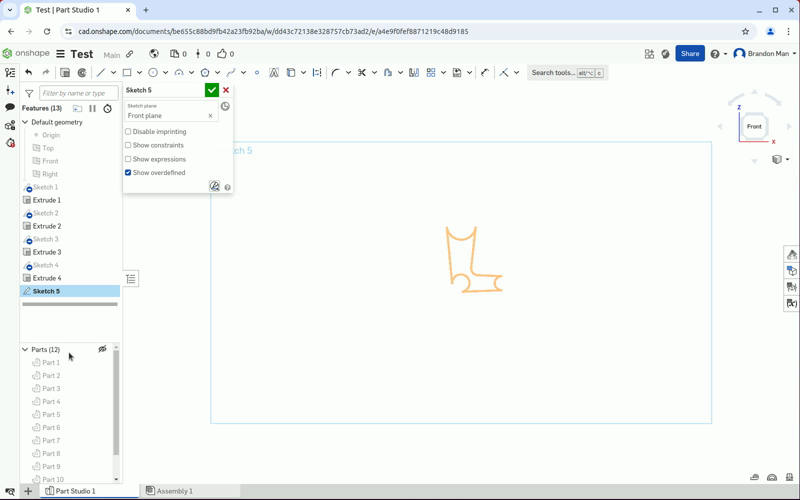
key_down(shift)
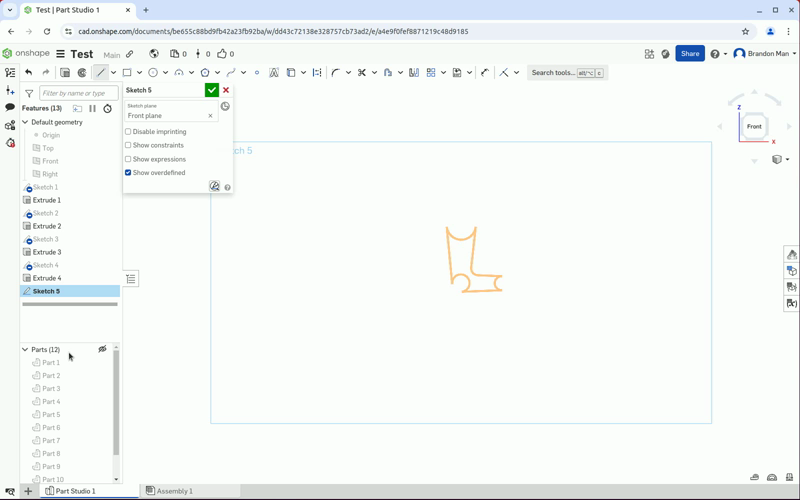
mouse_move(460, 291)
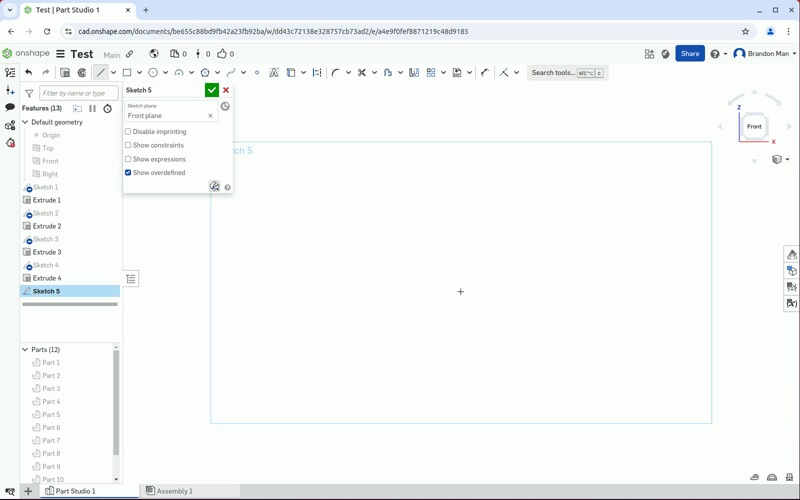
click(460, 291)
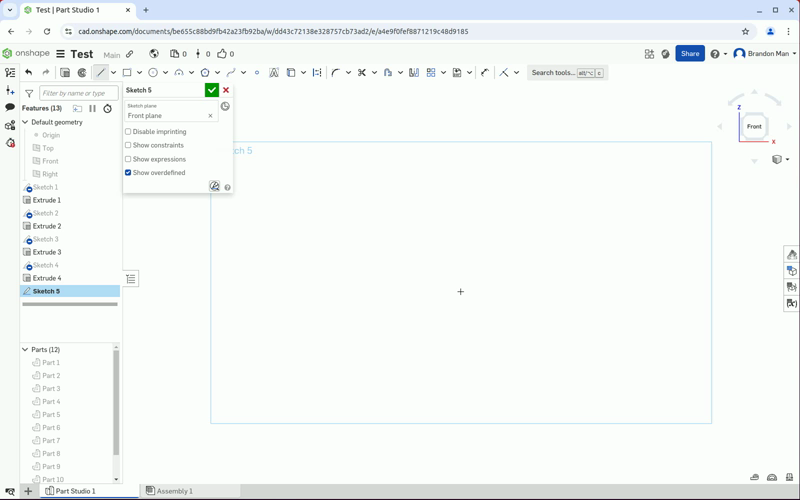
key_up(shift)
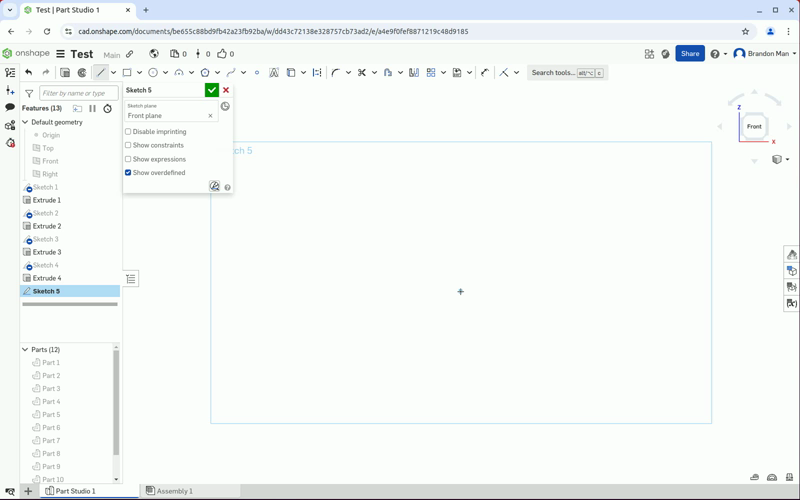
key_down(shift)
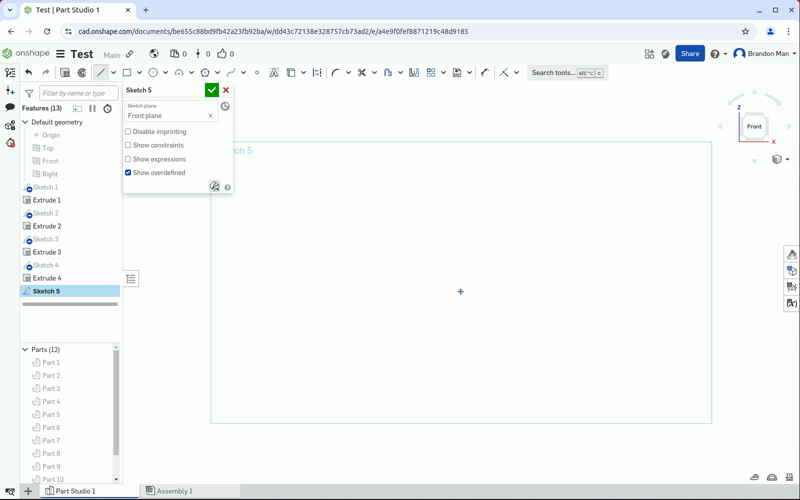
mouse_move(490, 291)
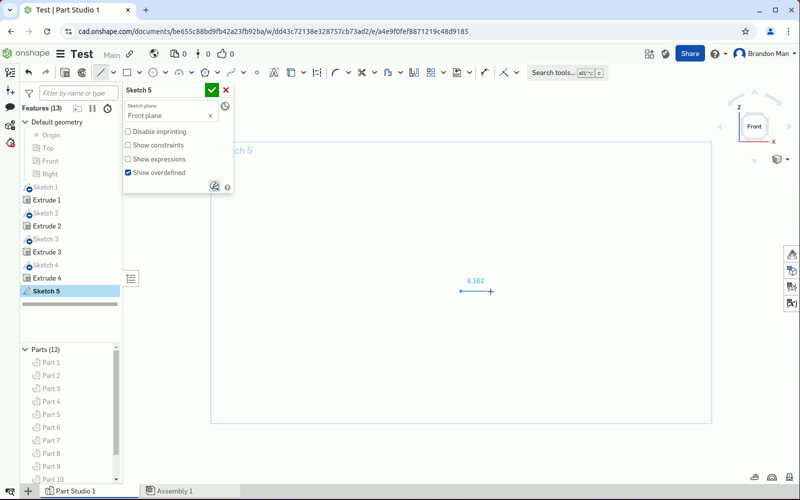
mouse_move(461, 291)
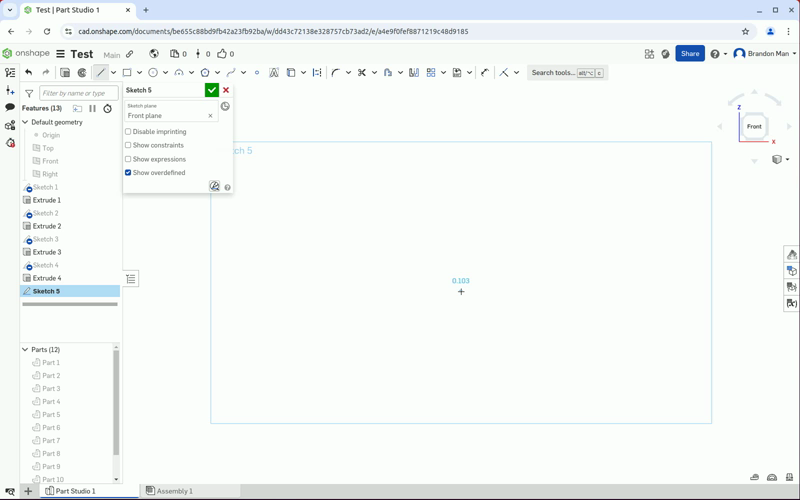
scroll(6)
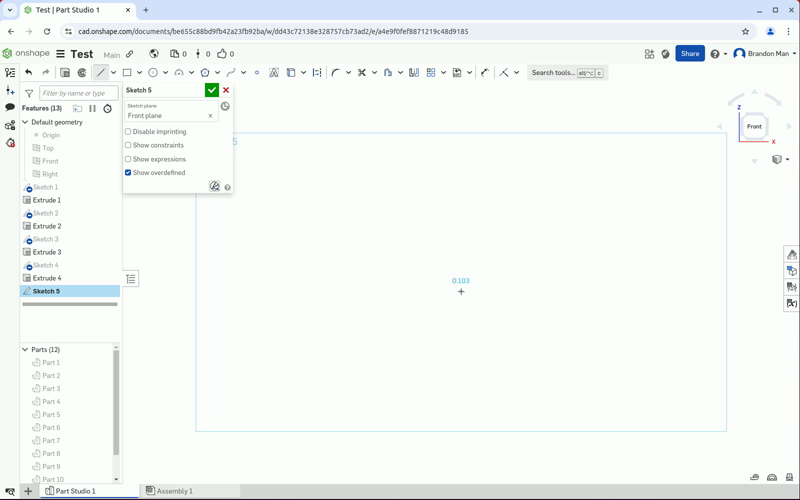
scroll(6)
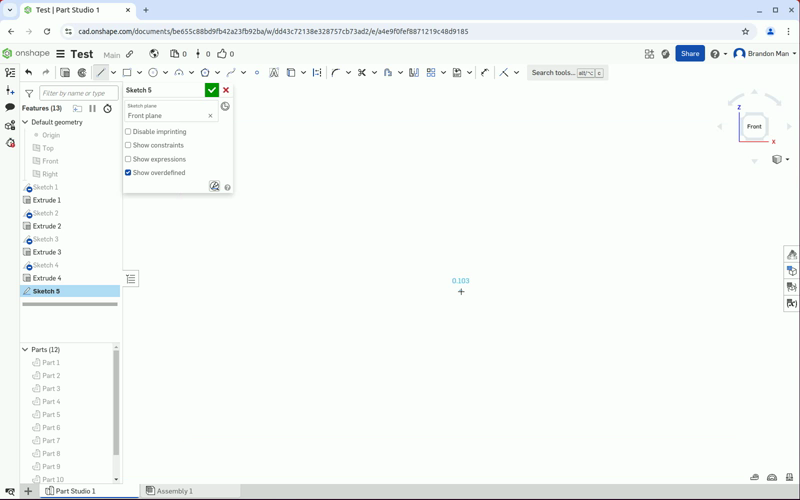
scroll(6)
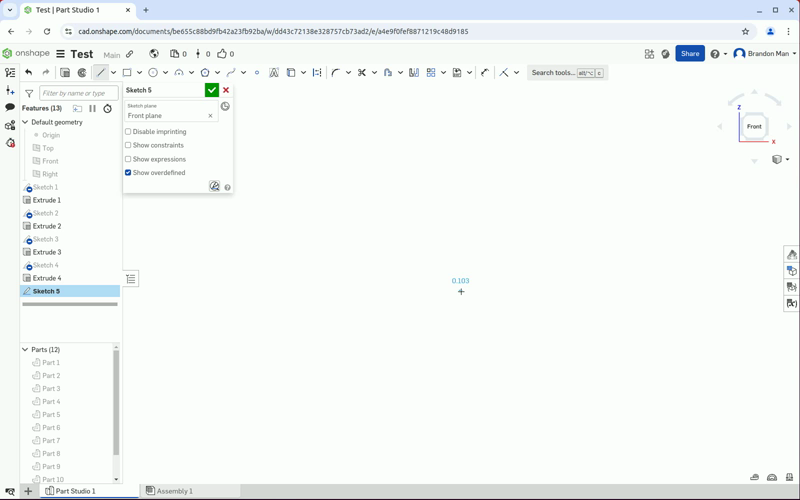
scroll(6)
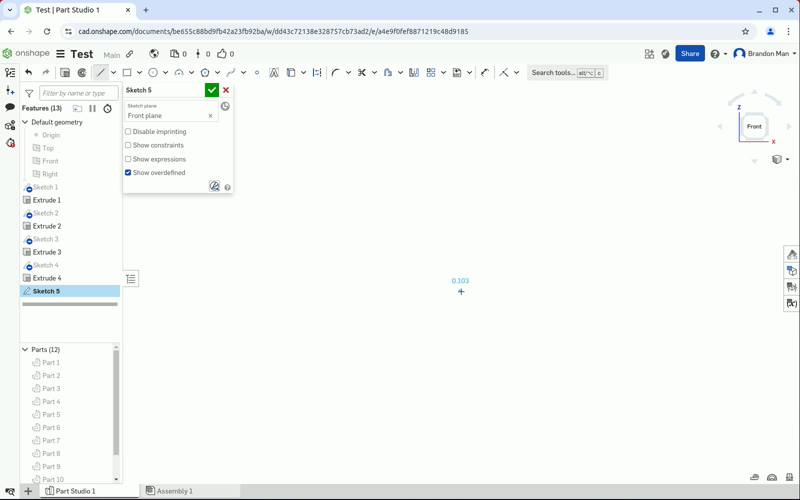
scroll(6)
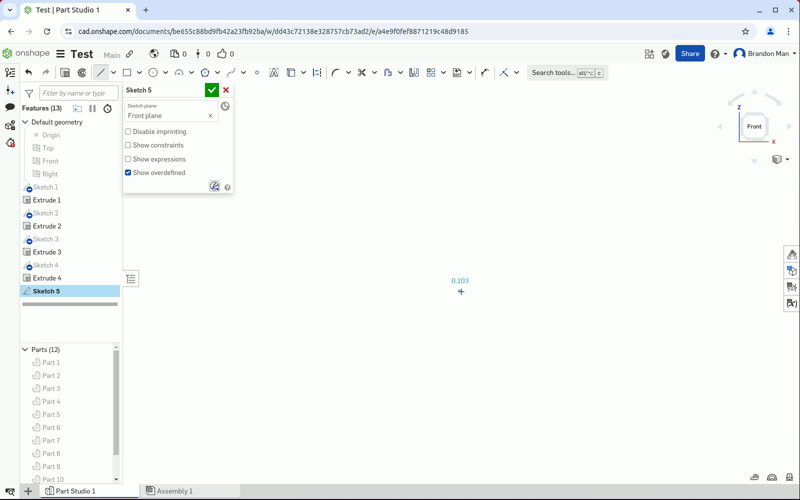
scroll(6)
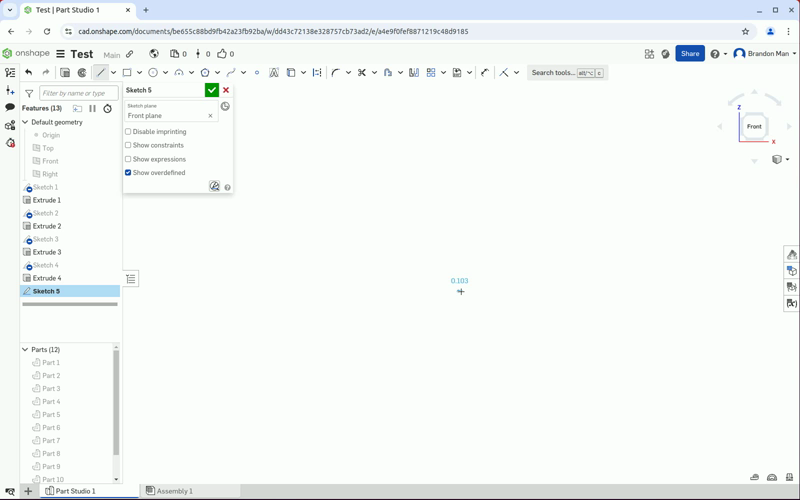
scroll(6)
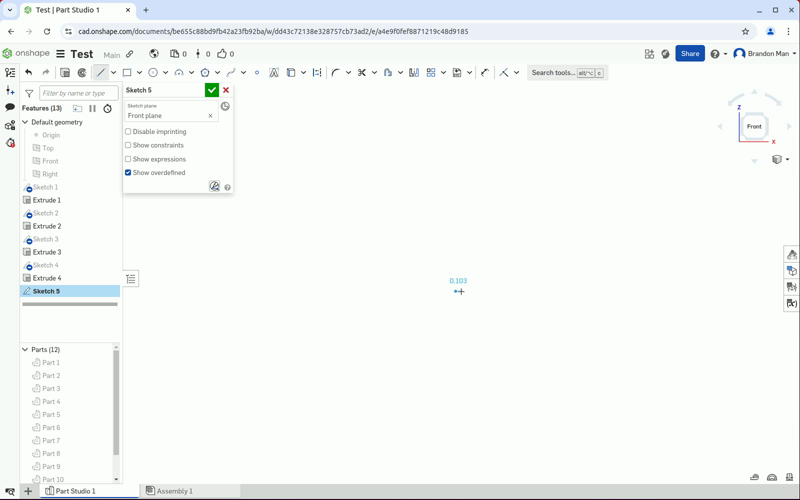
click(461, 291)
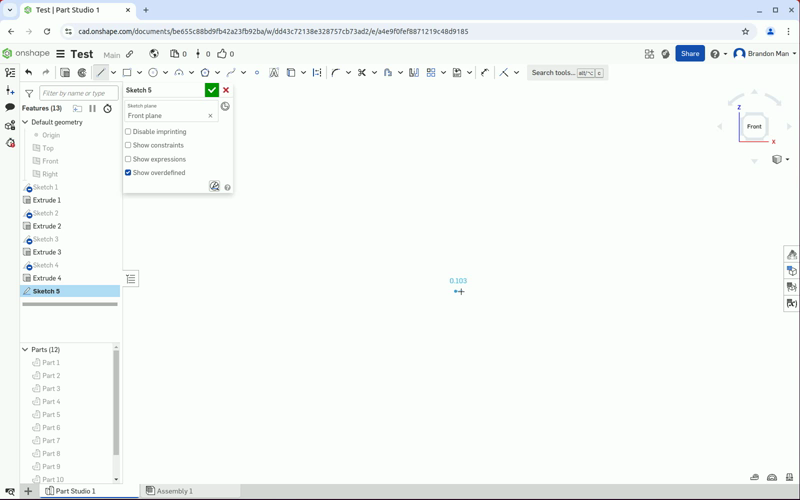
scroll(-6)
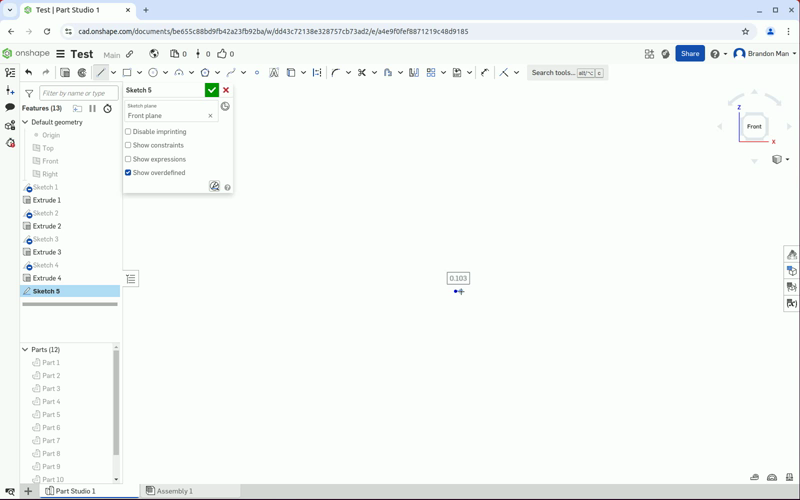
scroll(-6)
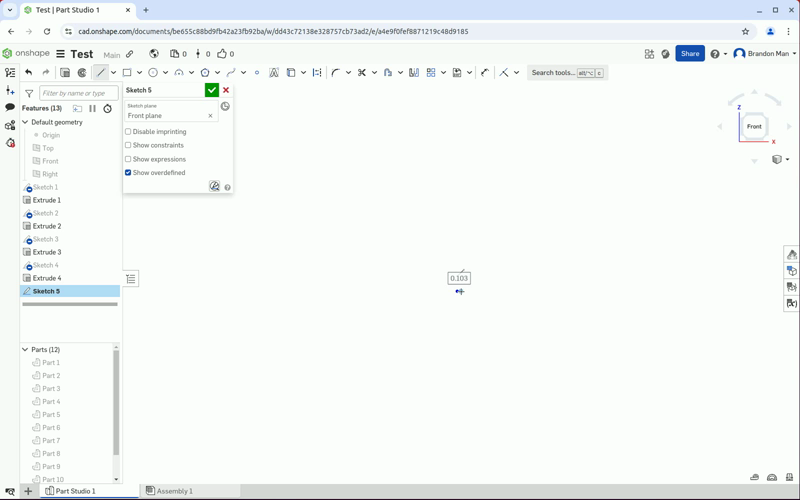
scroll(-6)
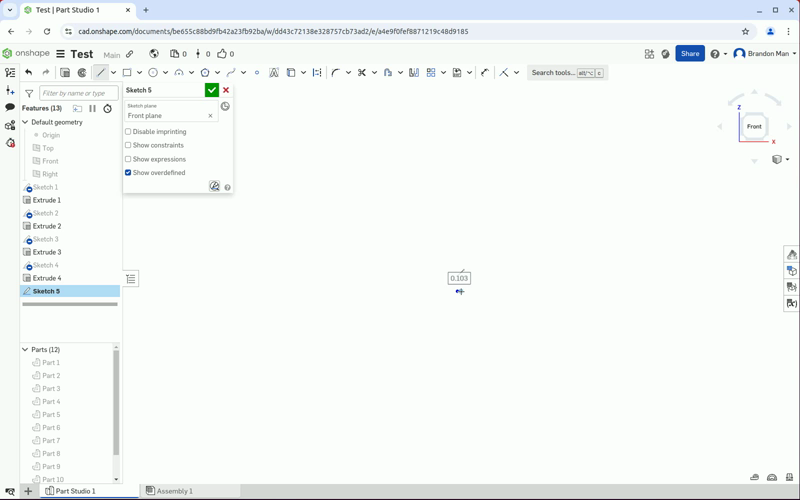
scroll(-6)
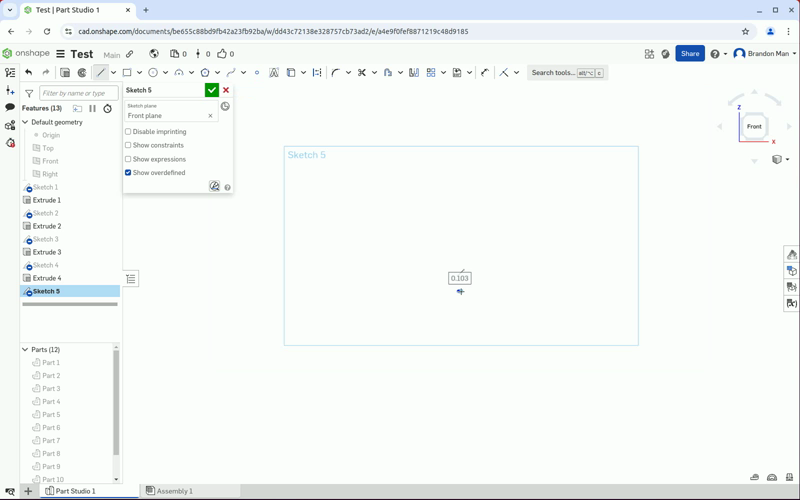
scroll(-6)
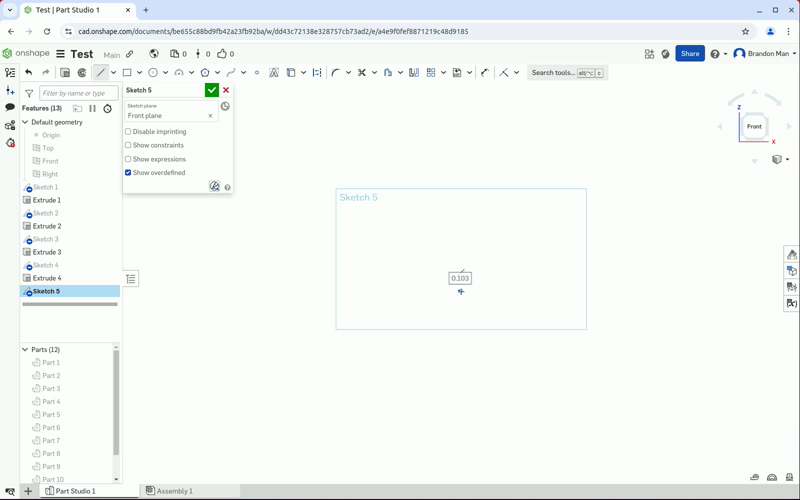
scroll(-6)
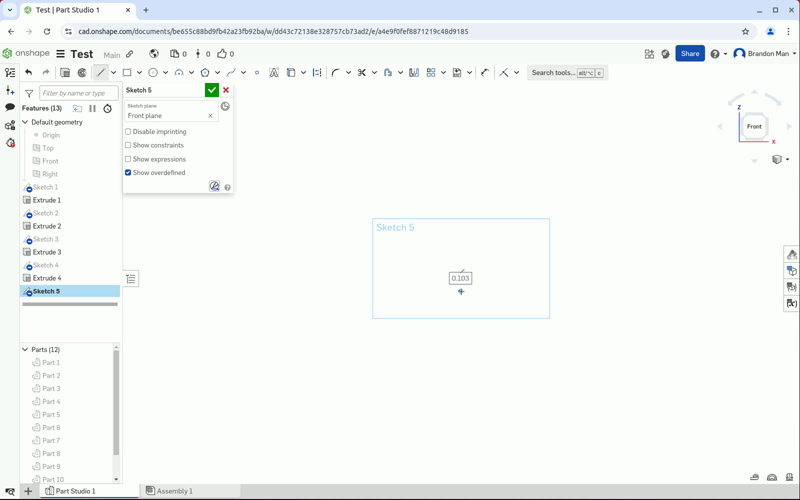
scroll(-6)
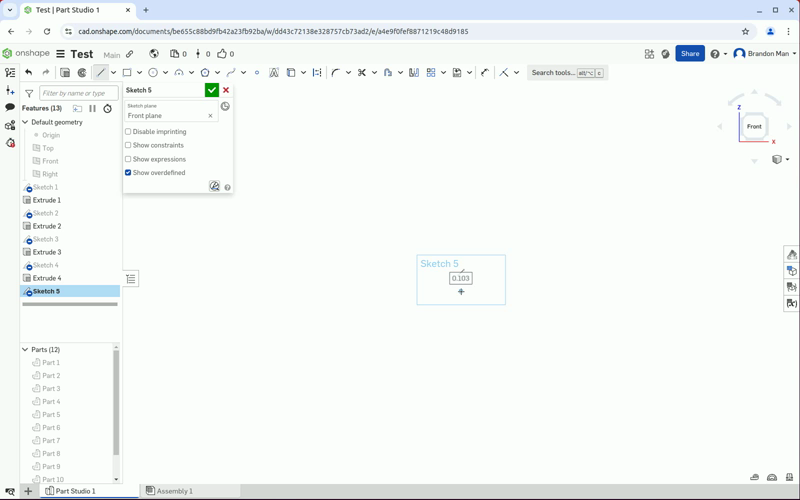
key_up(shift)
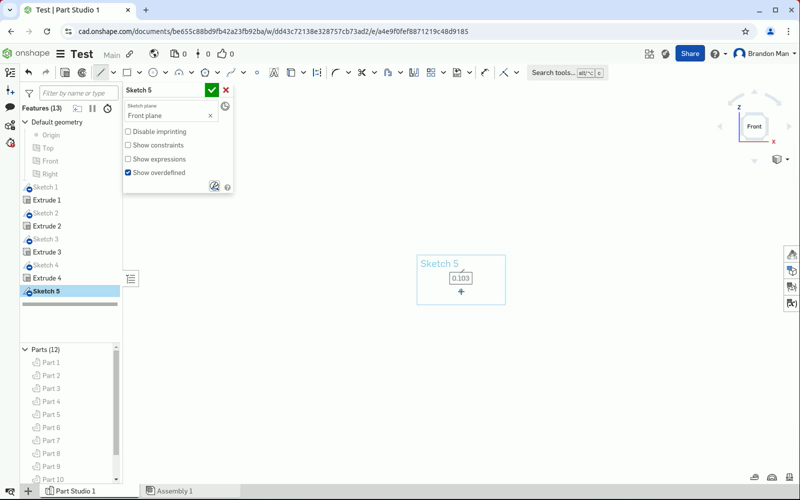
key(esc)
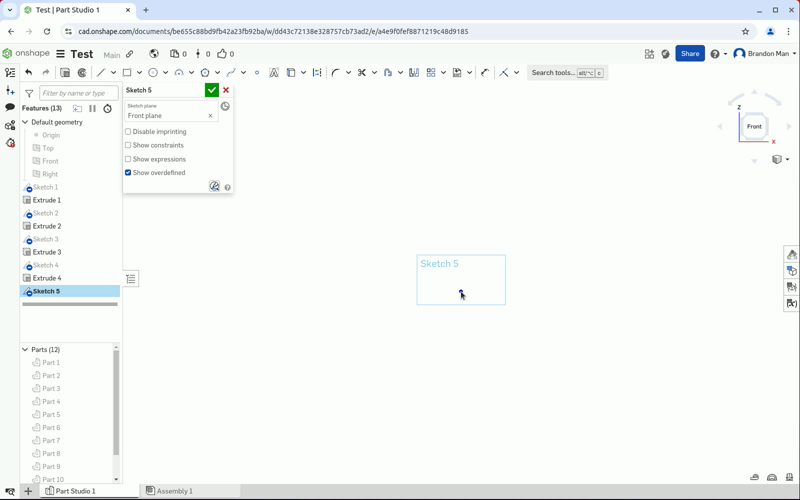
key(a)
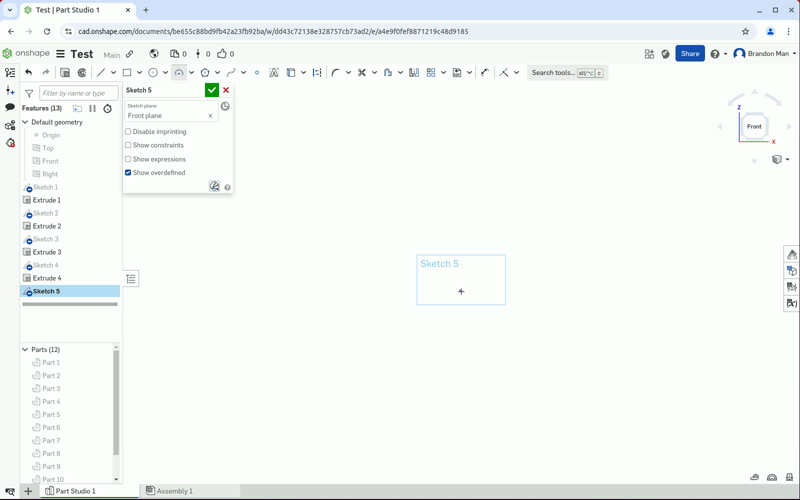
mouse_move(461, 291)
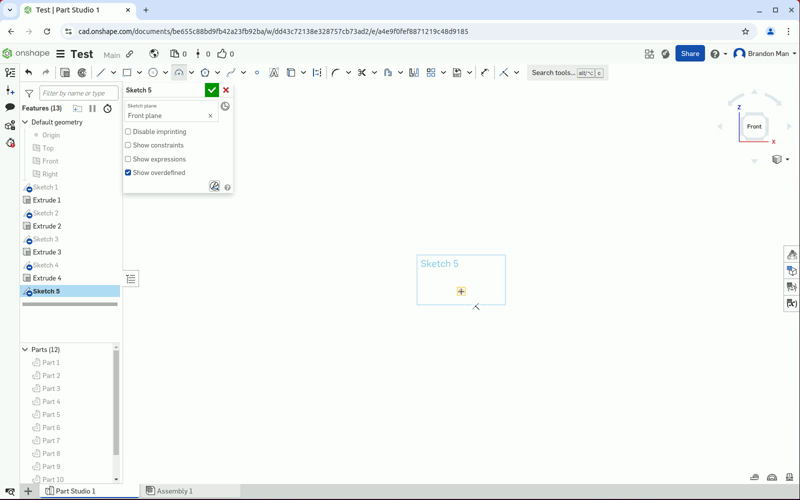
scroll(6)
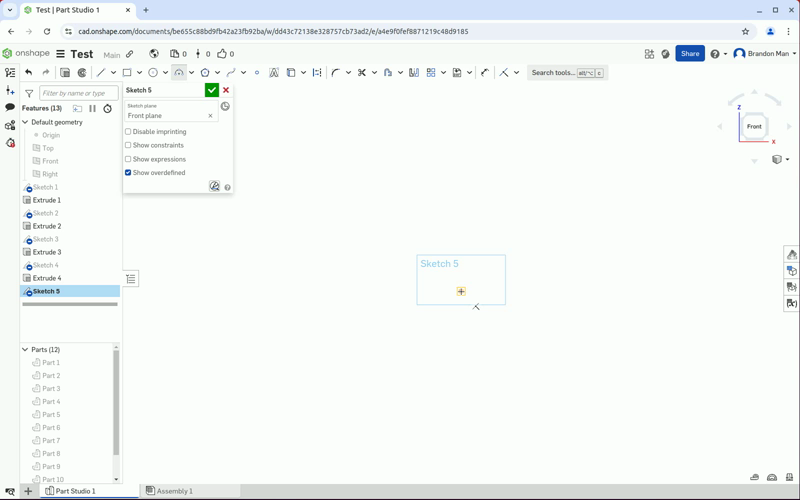
scroll(6)
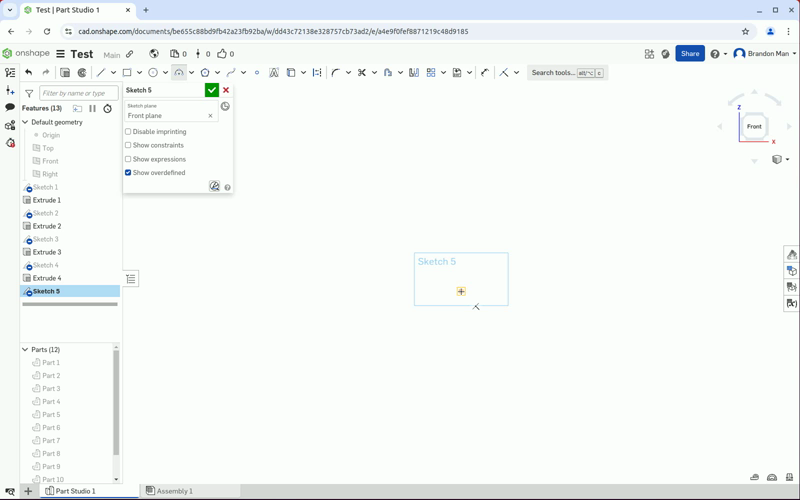
scroll(6)
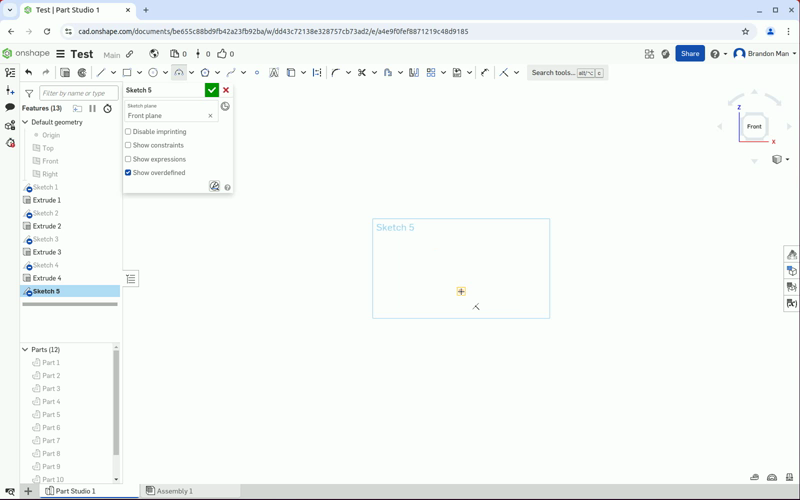
scroll(6)
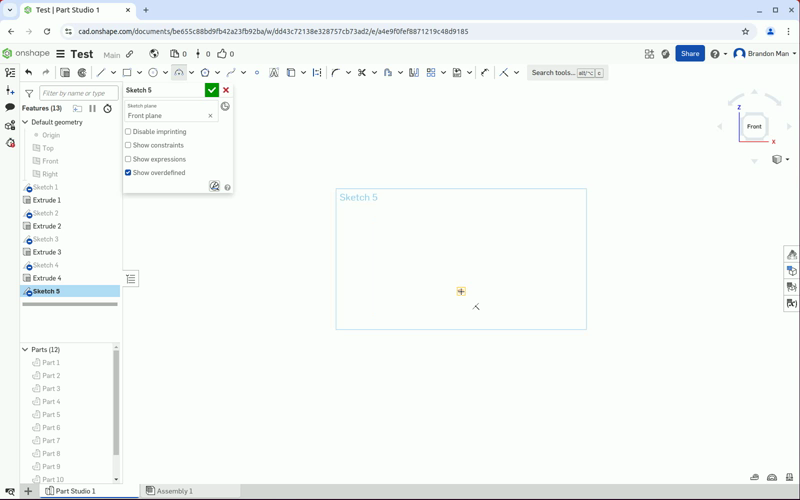
scroll(6)
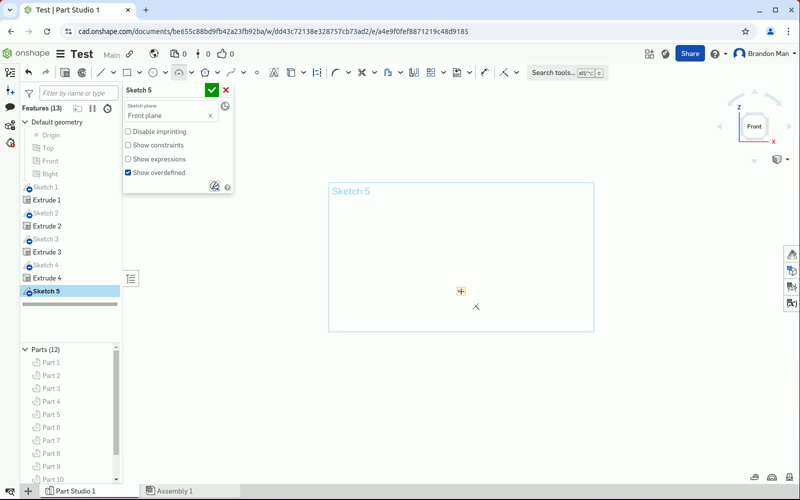
scroll(6)
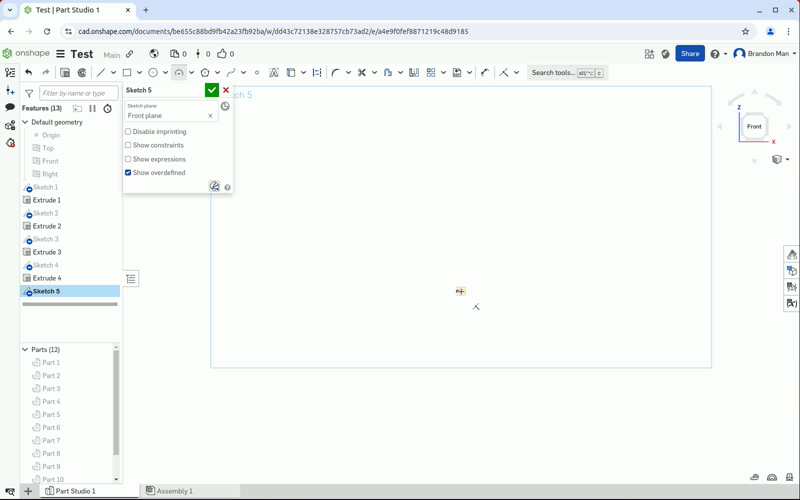
scroll(6)
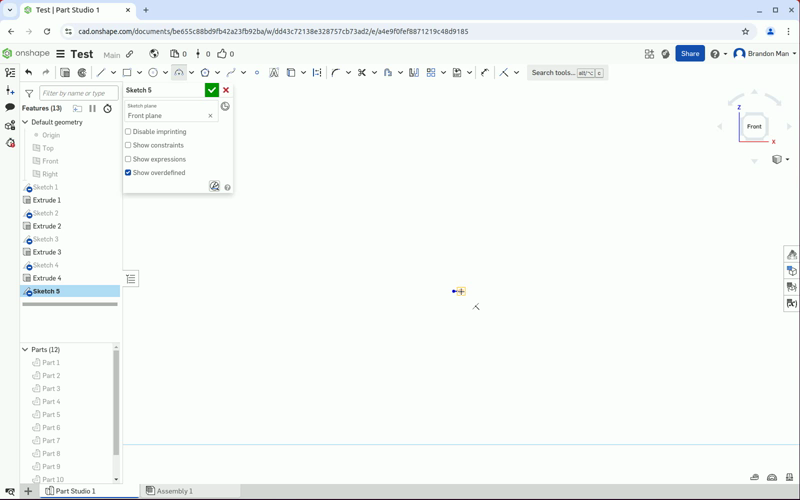
click(461, 291)
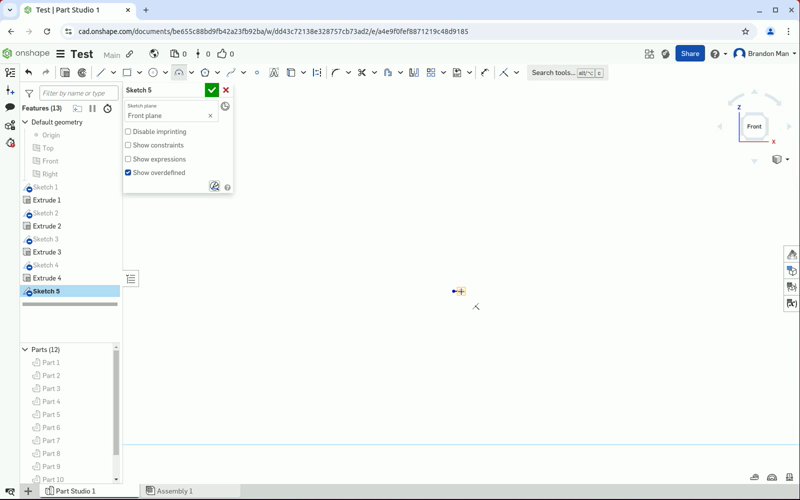
scroll(-6)
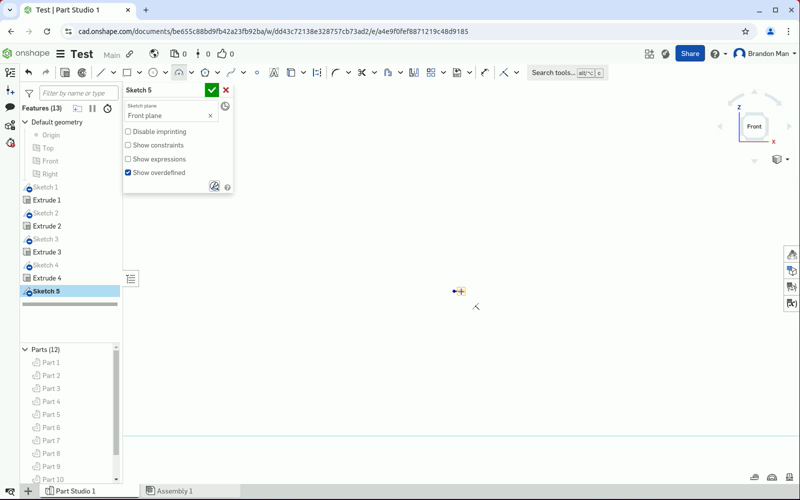
scroll(-6)
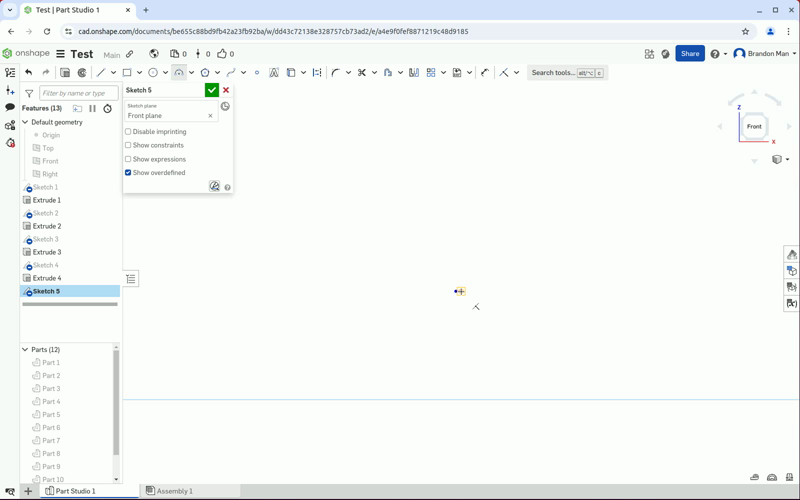
scroll(-6)
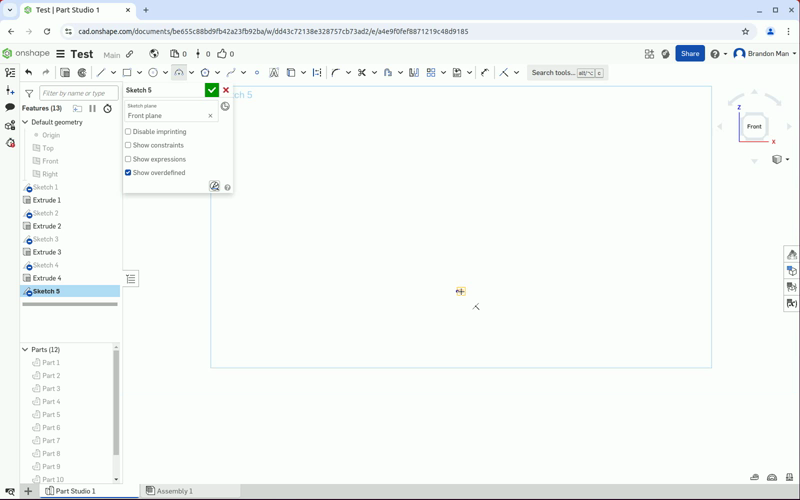
scroll(-6)
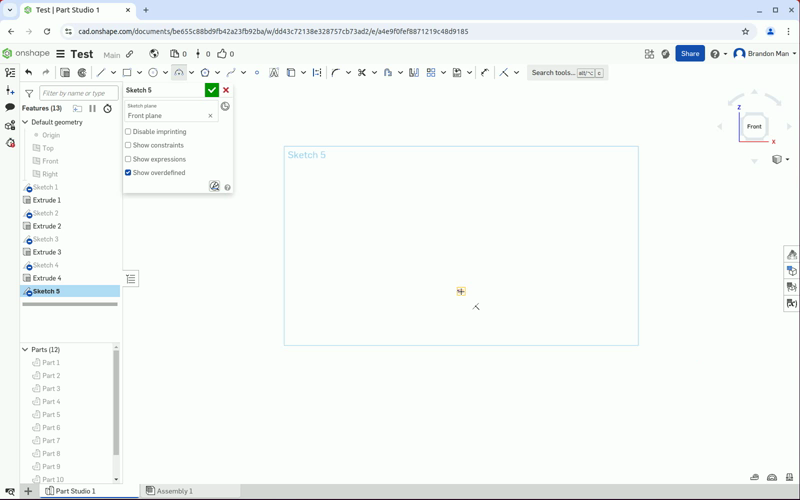
scroll(-6)
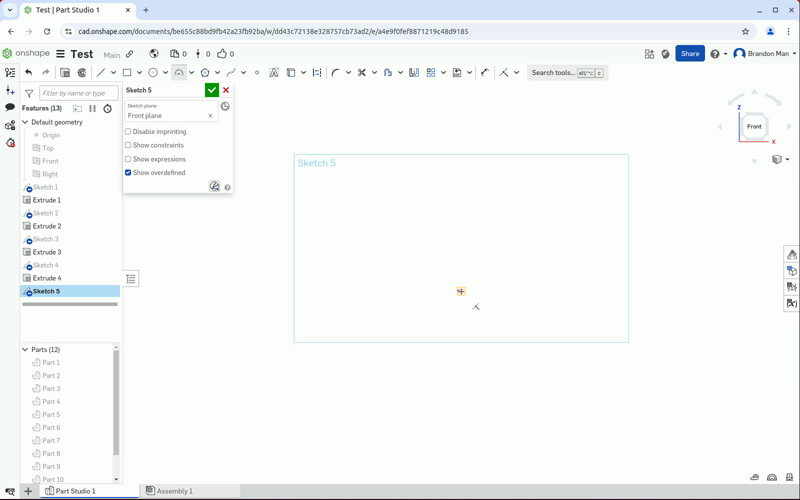
scroll(-6)
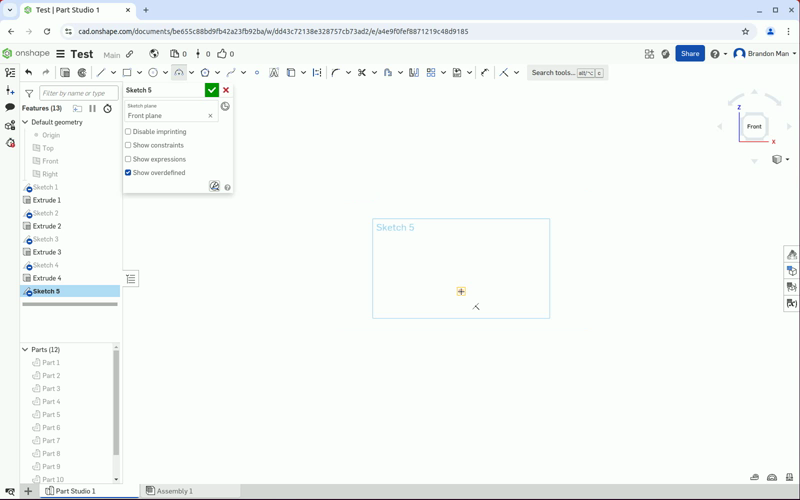
scroll(-6)
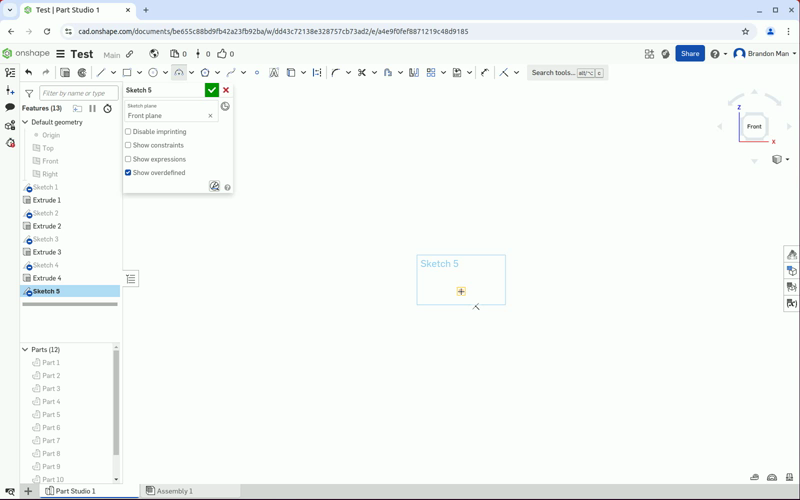
mouse_move(460, 291)
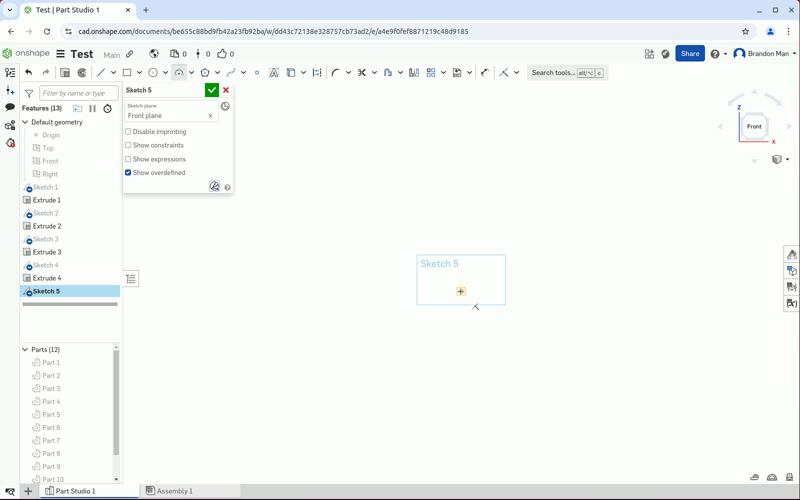
scroll(6)
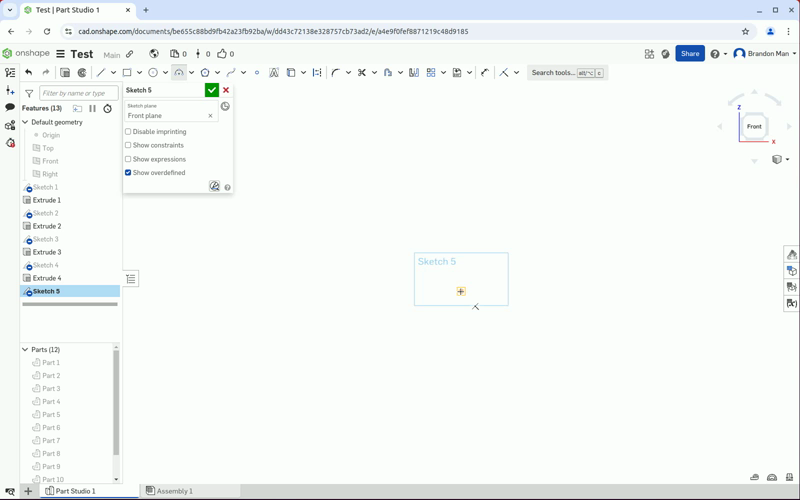
scroll(6)
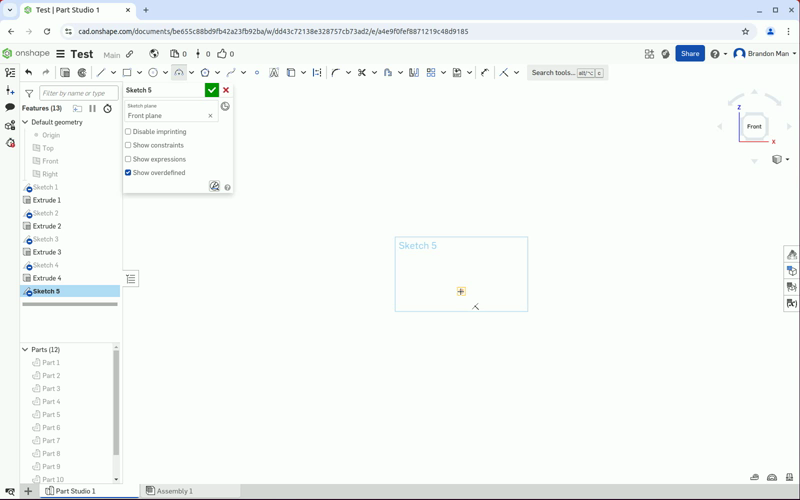
scroll(6)
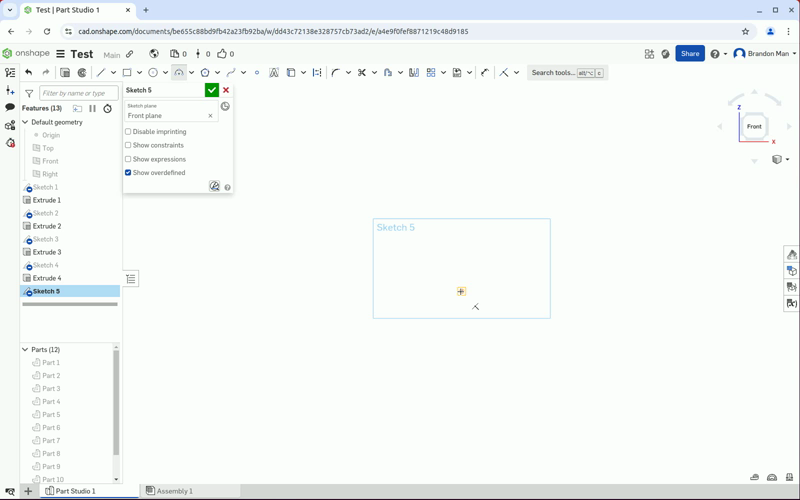
scroll(6)
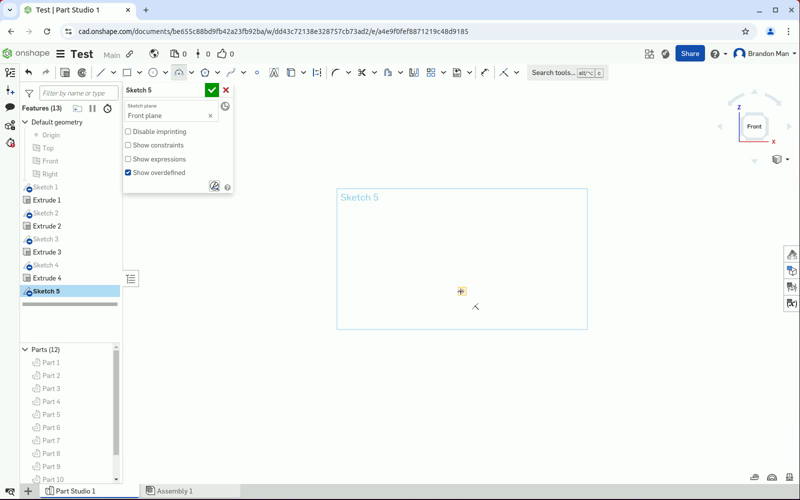
scroll(6)
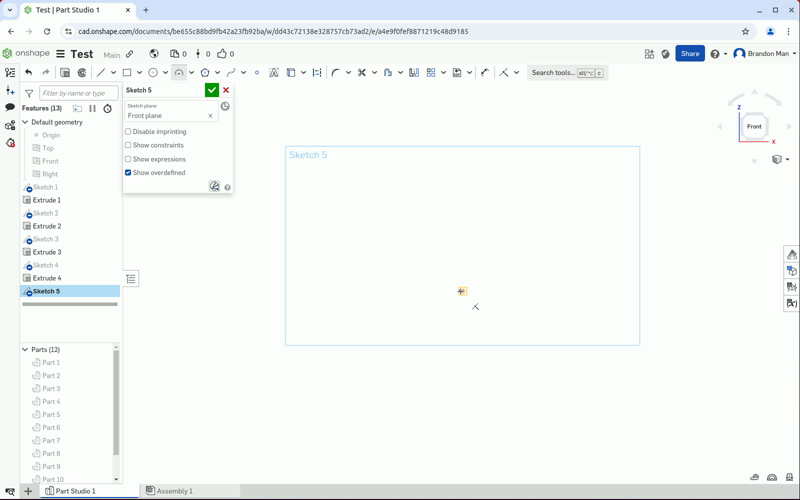
scroll(6)
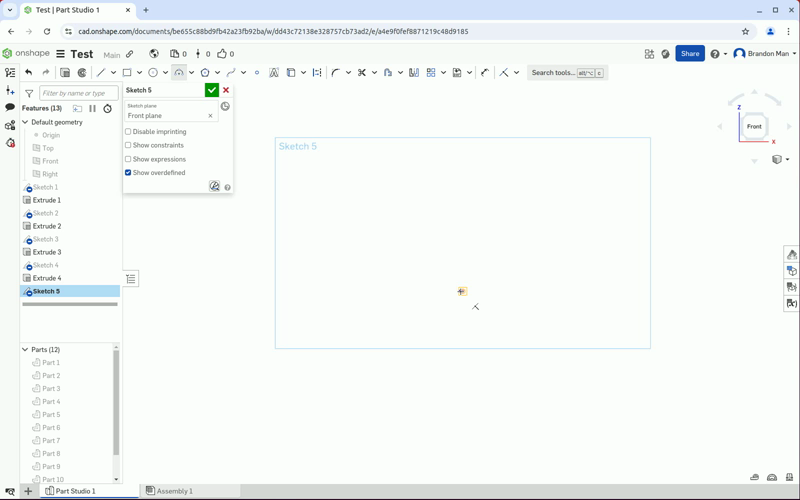
scroll(6)
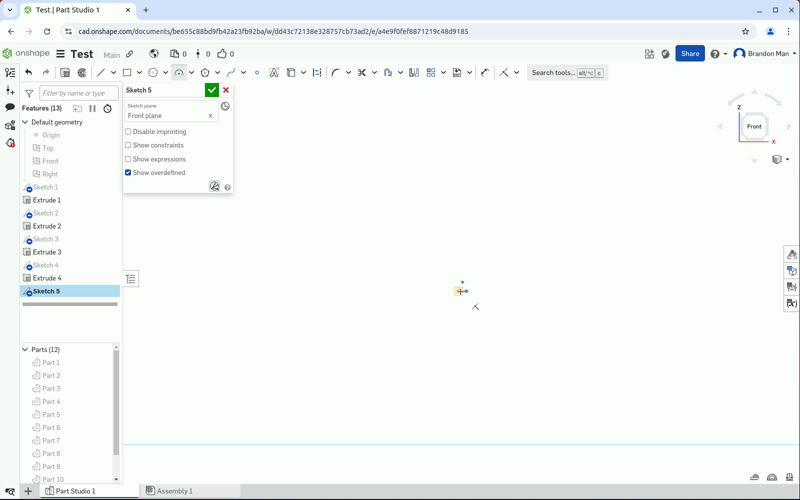
click(460, 291)
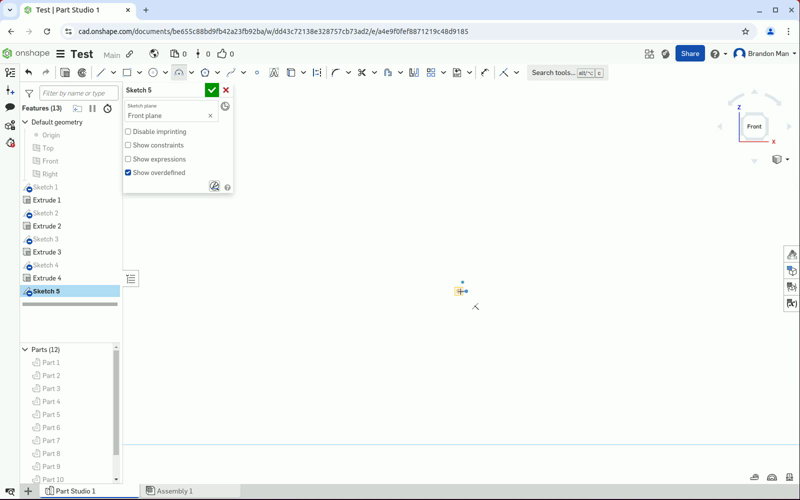
scroll(-6)
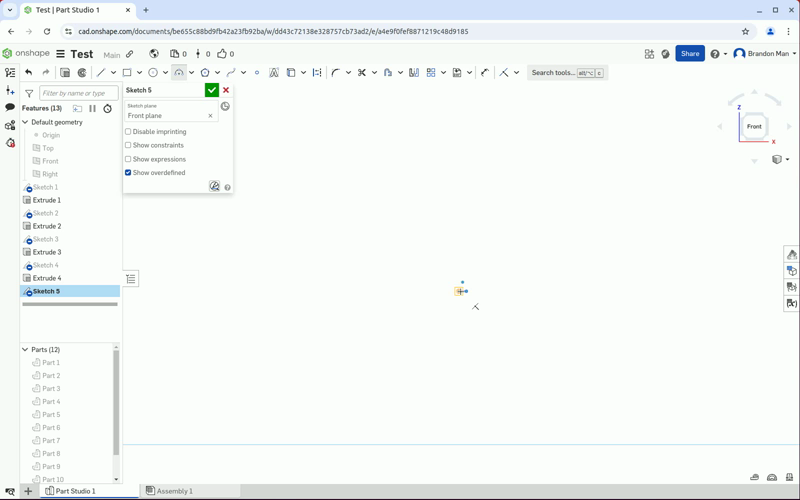
scroll(-6)
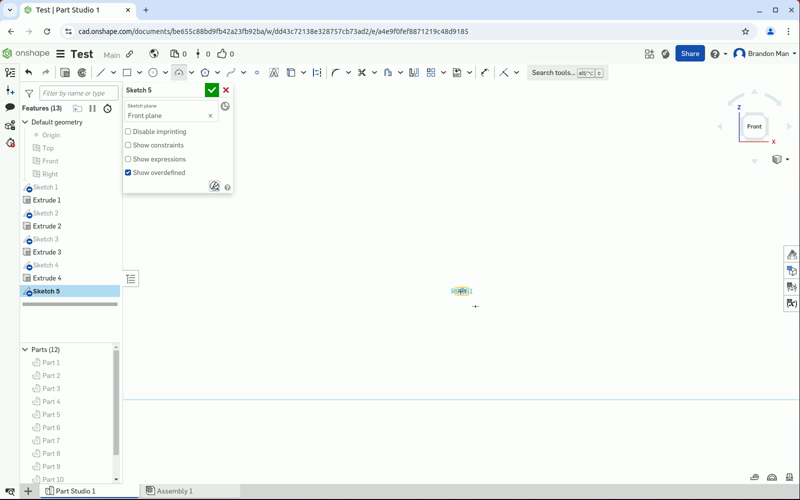
scroll(-6)
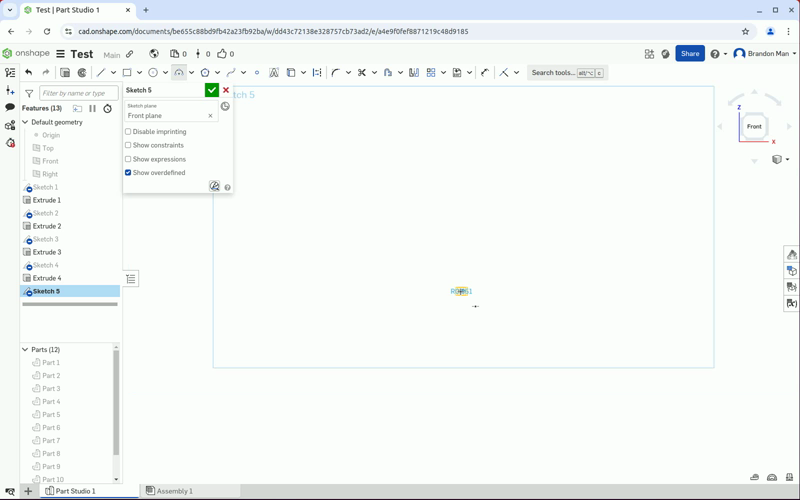
scroll(-6)
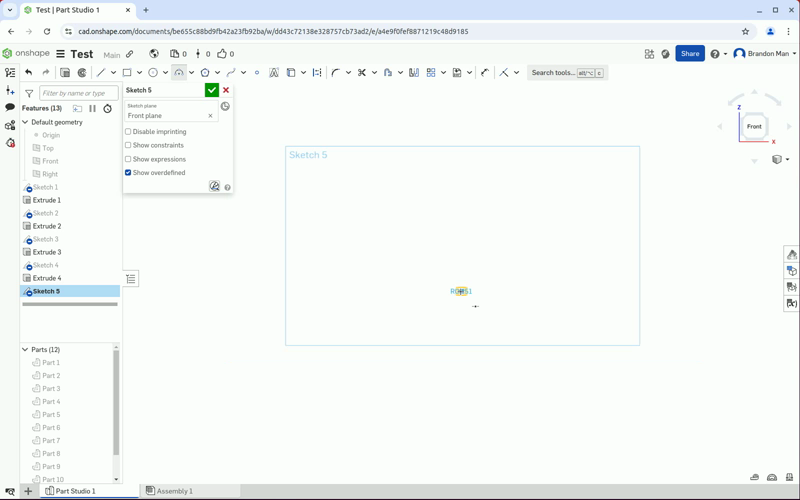
scroll(-6)
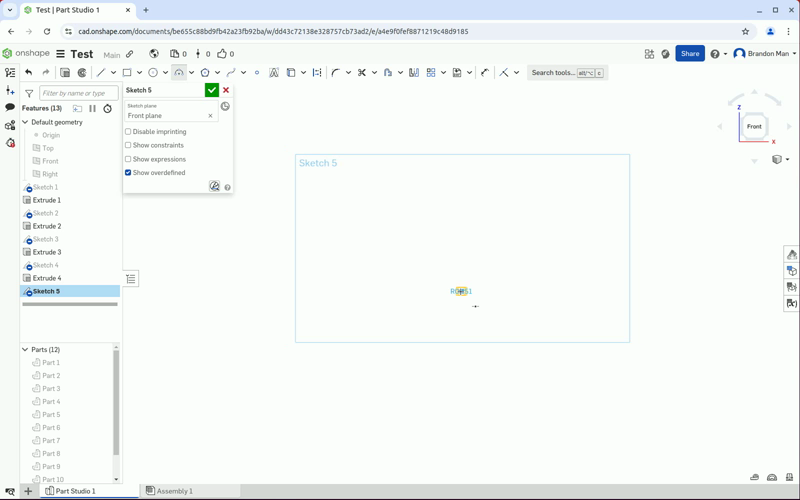
scroll(-6)
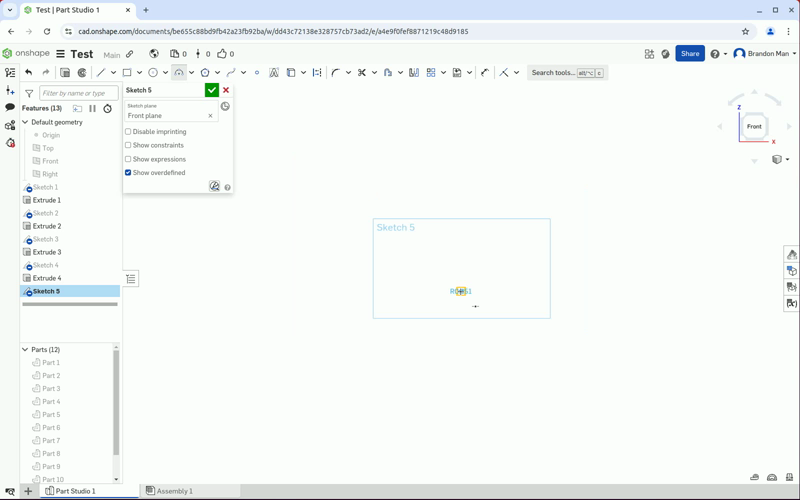
scroll(-6)
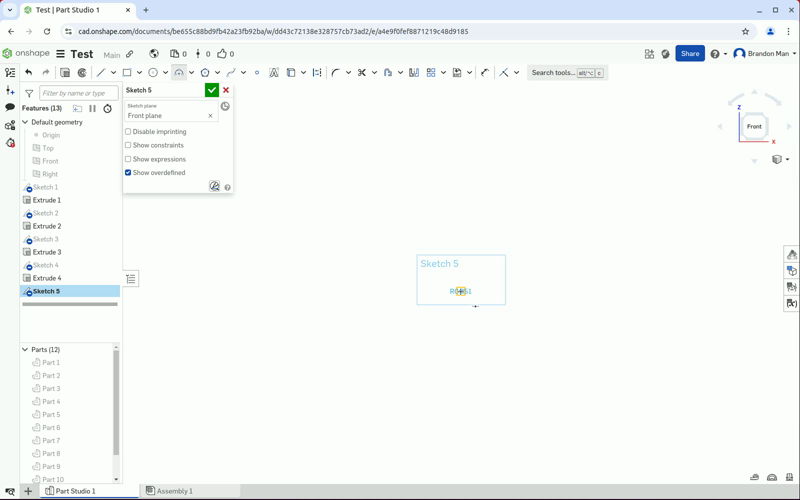
key_down(shift)
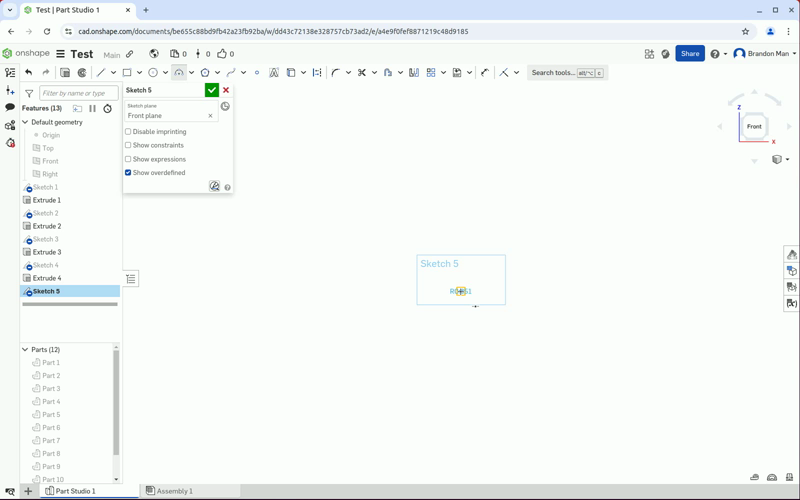
mouse_move(461, 275)
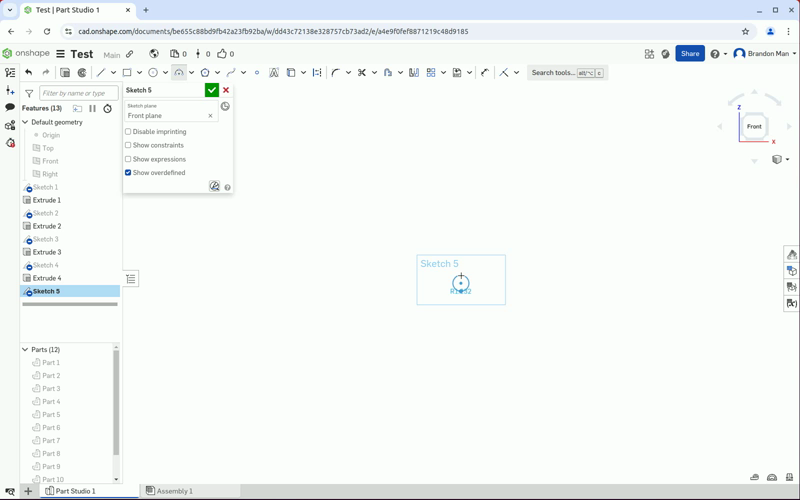
scroll(6)
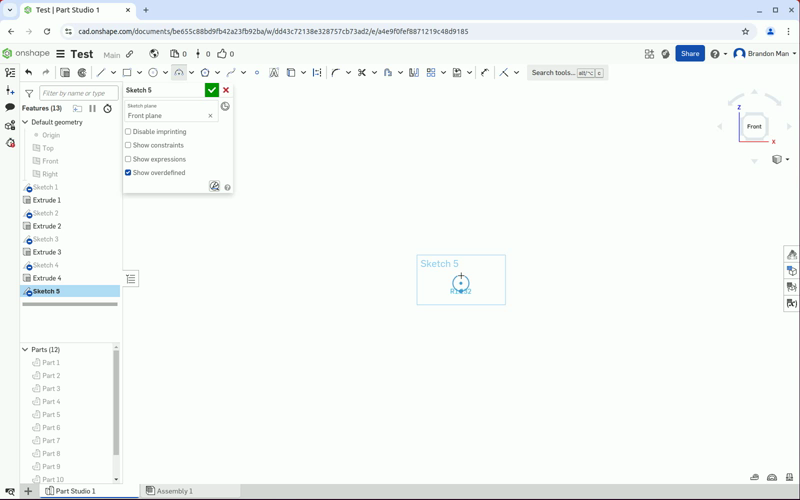
scroll(6)
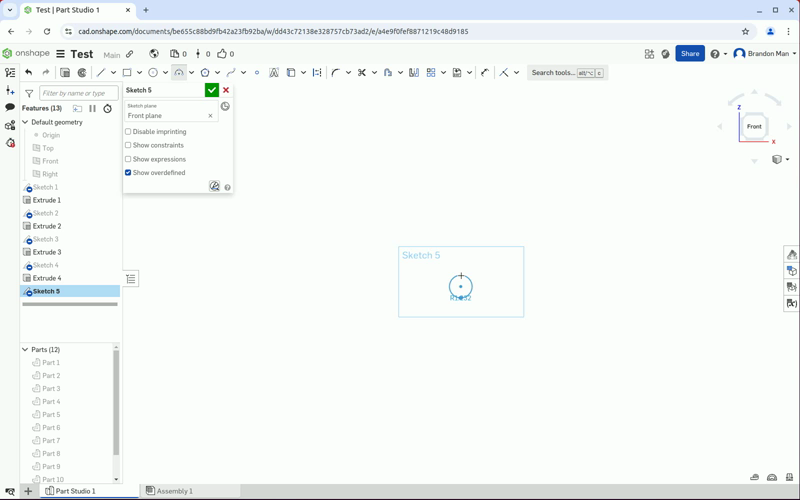
scroll(6)
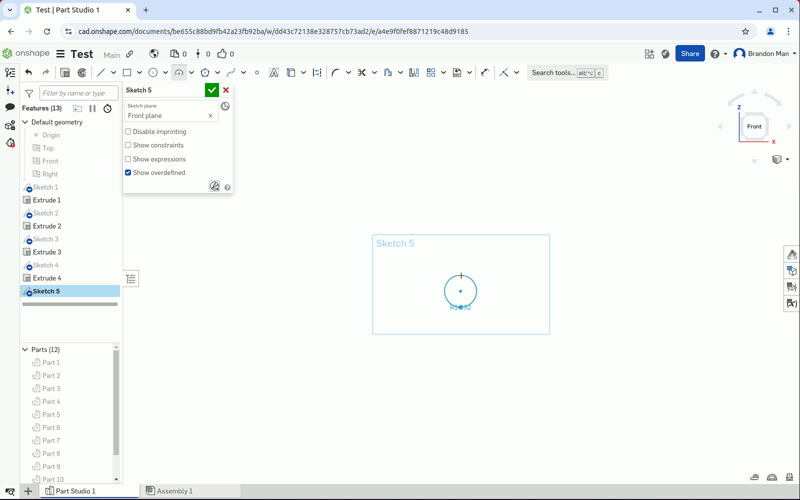
scroll(6)
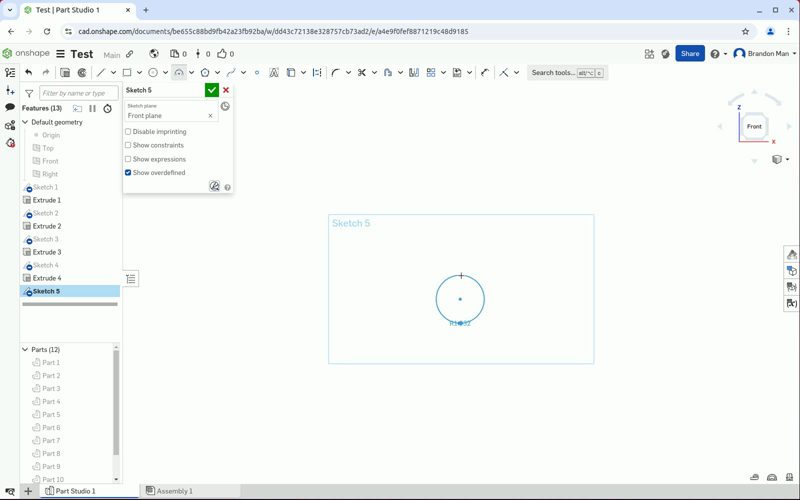
scroll(6)
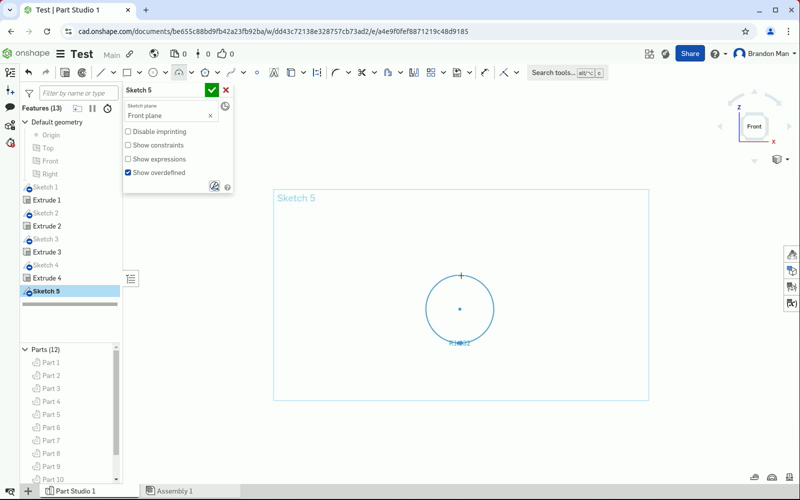
scroll(6)
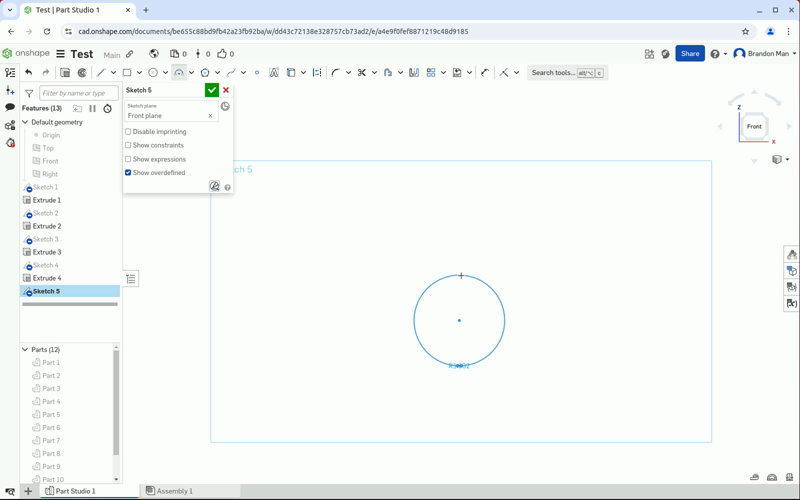
scroll(6)
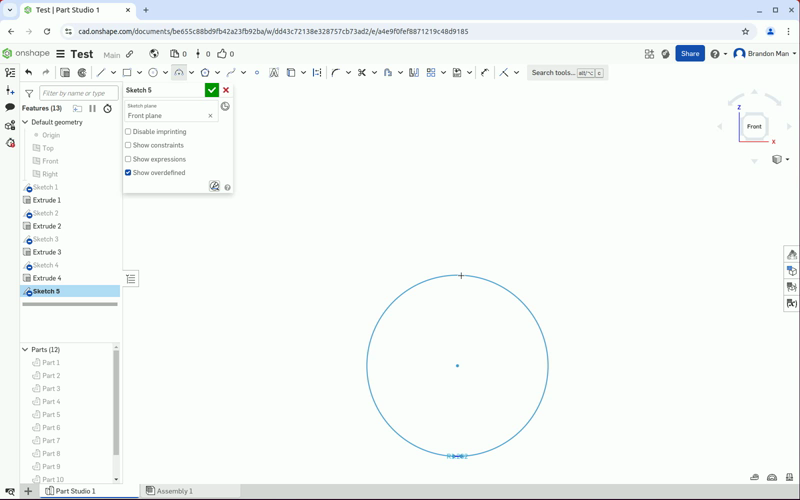
click(461, 275)
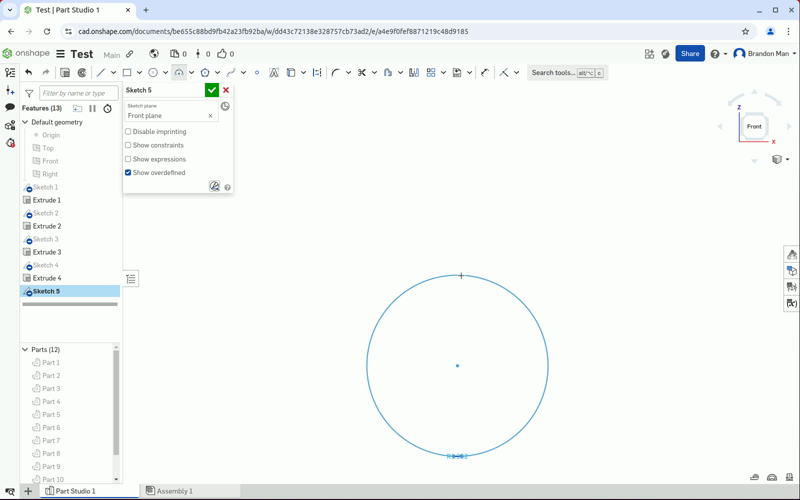
scroll(-6)
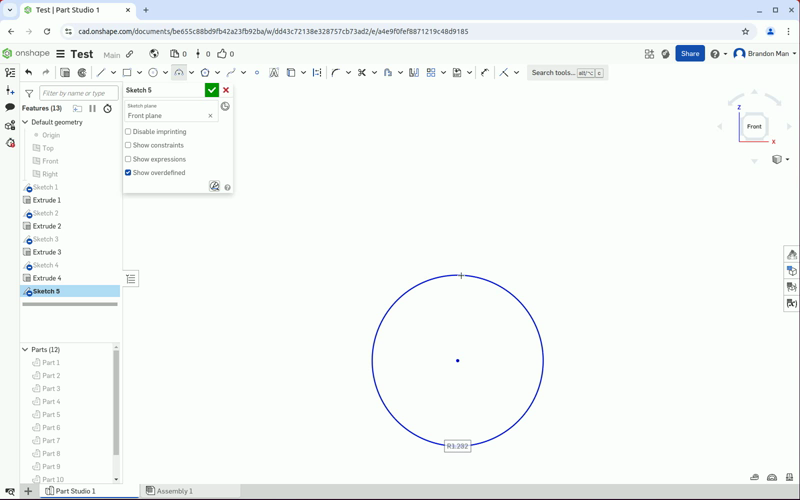
scroll(-6)
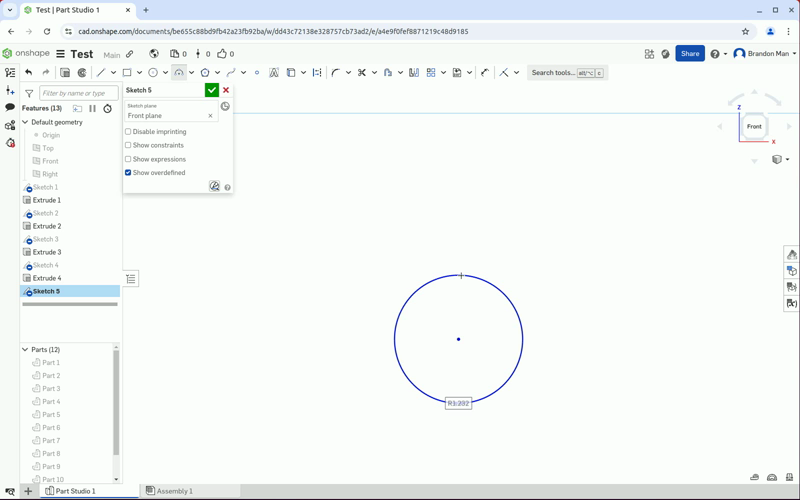
scroll(-6)
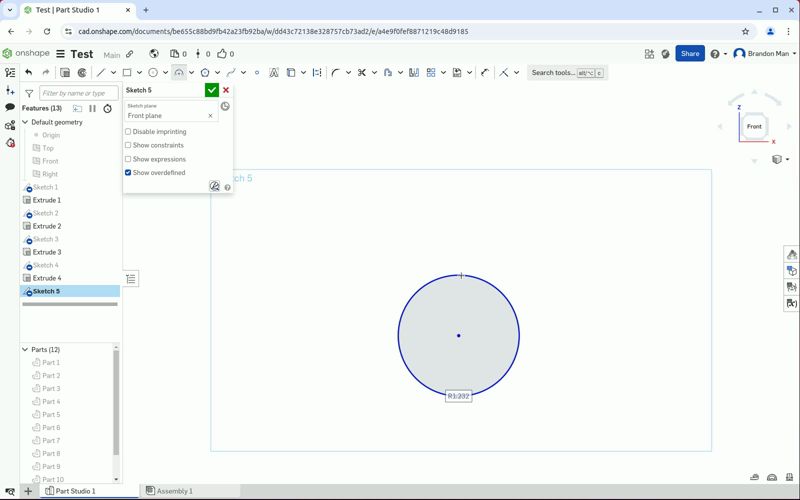
scroll(-6)
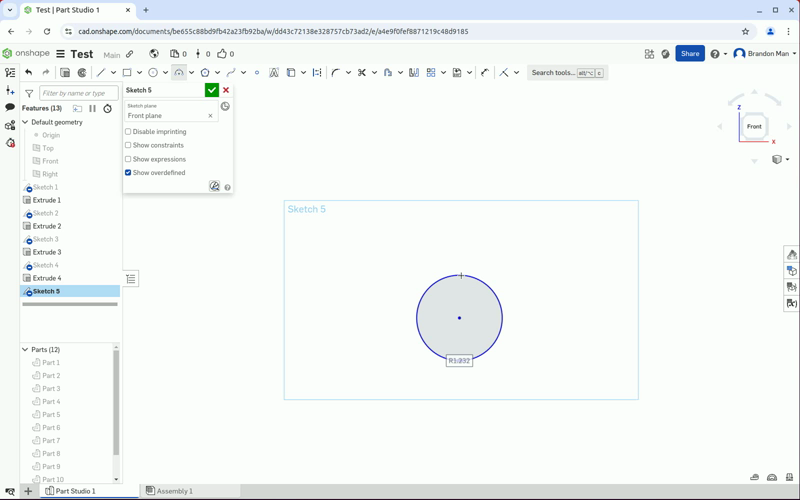
scroll(-6)
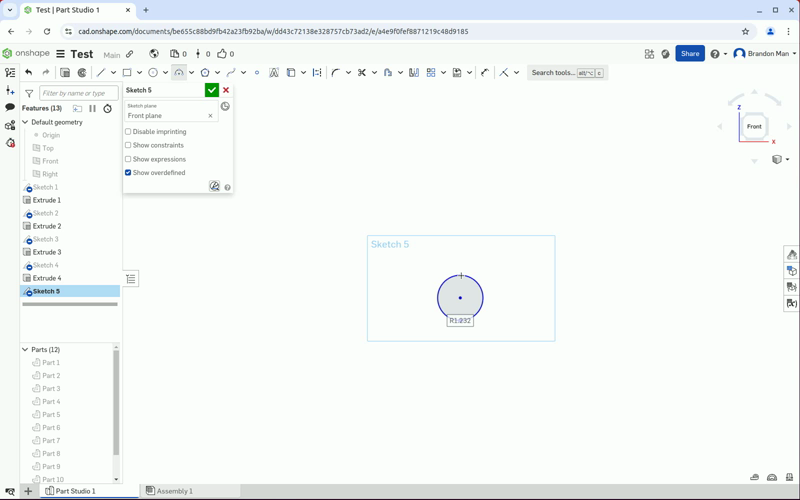
scroll(-6)
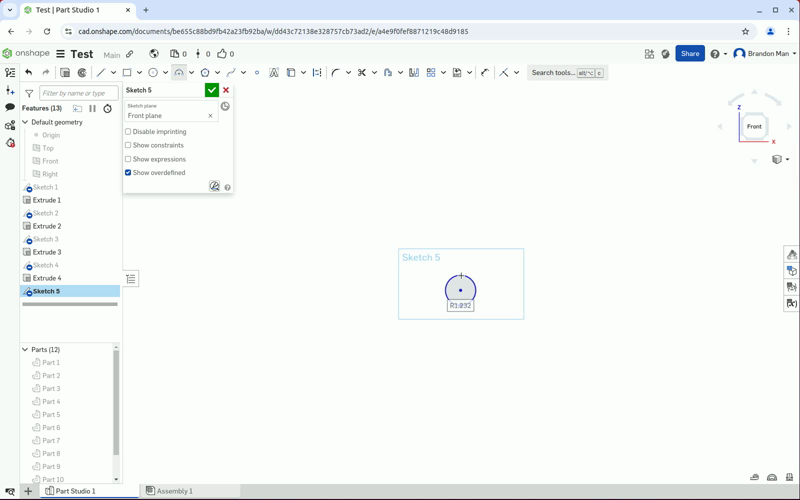
scroll(-6)
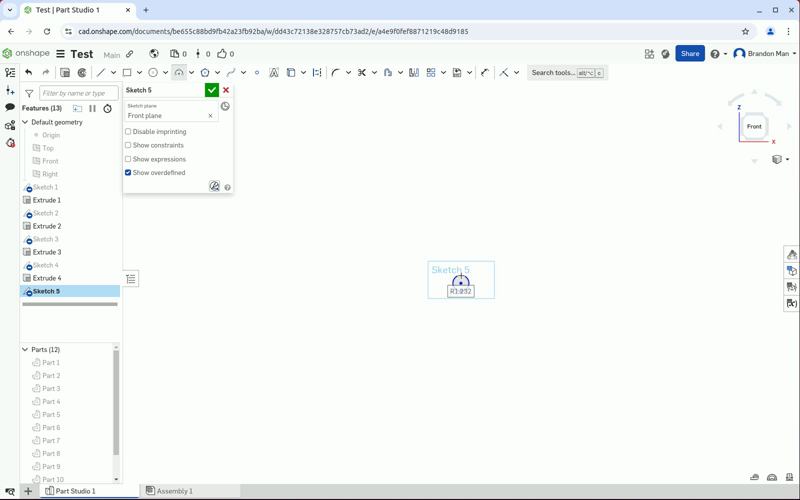
key_up(shift)
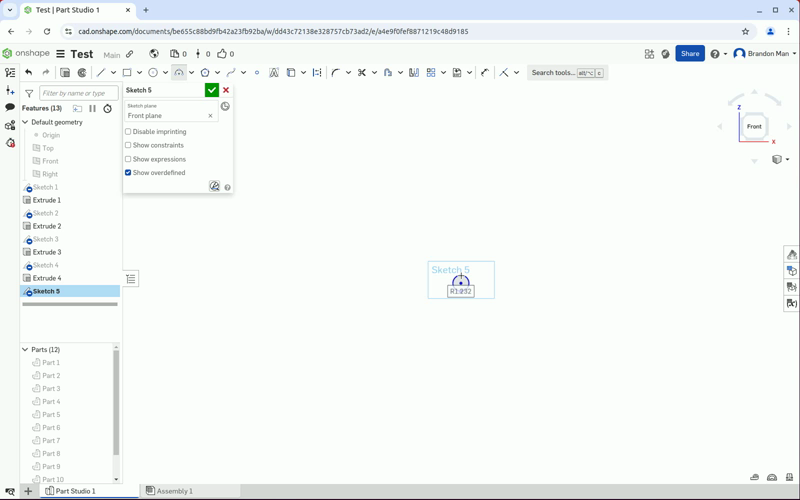
key(esc)
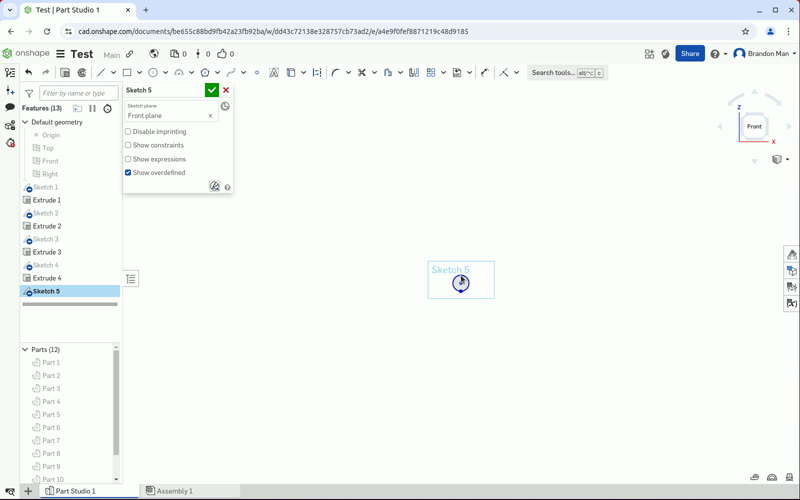
key(c)
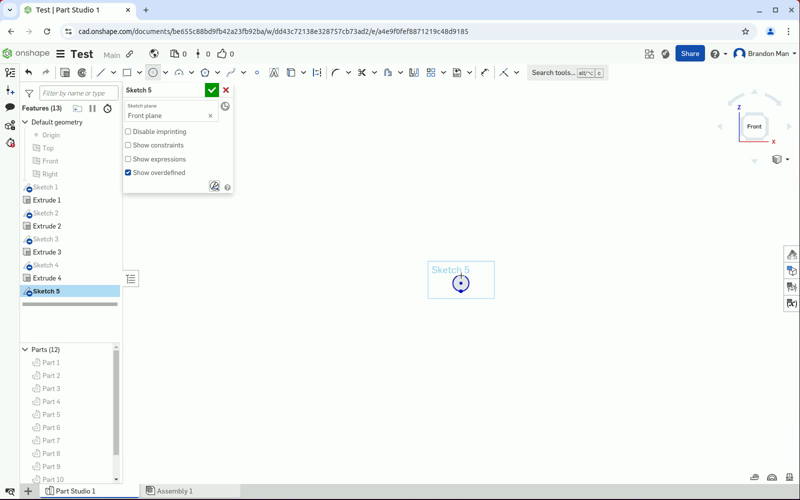
key_down(shift)
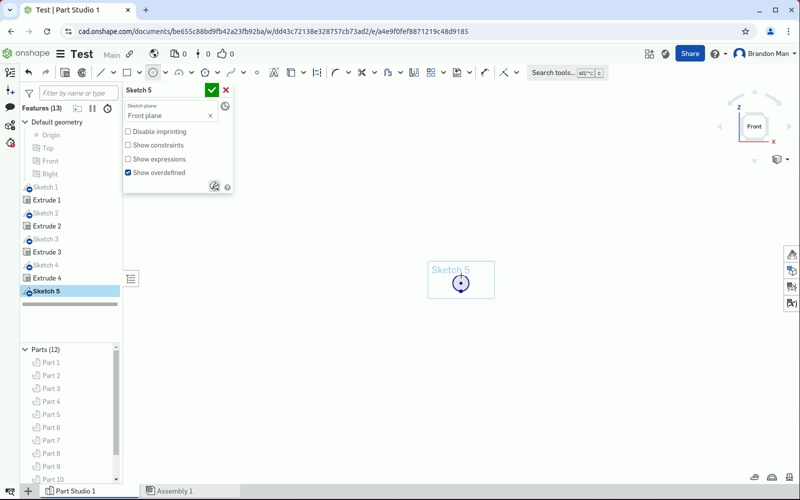
mouse_move(460, 281)
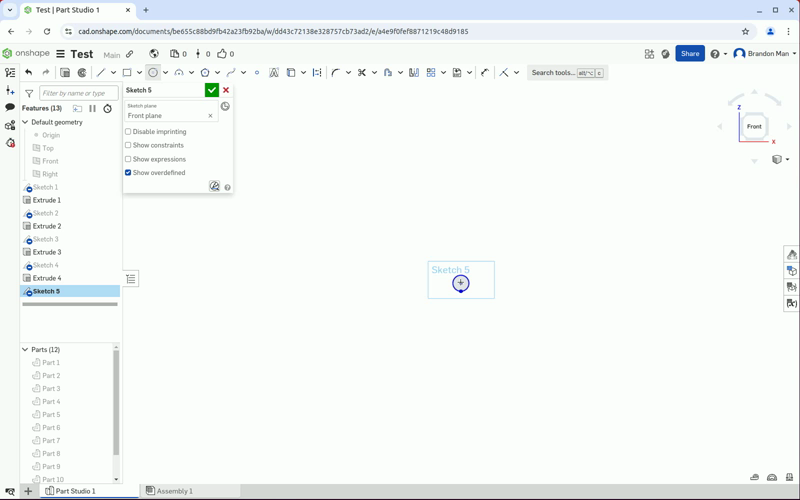
scroll(6)
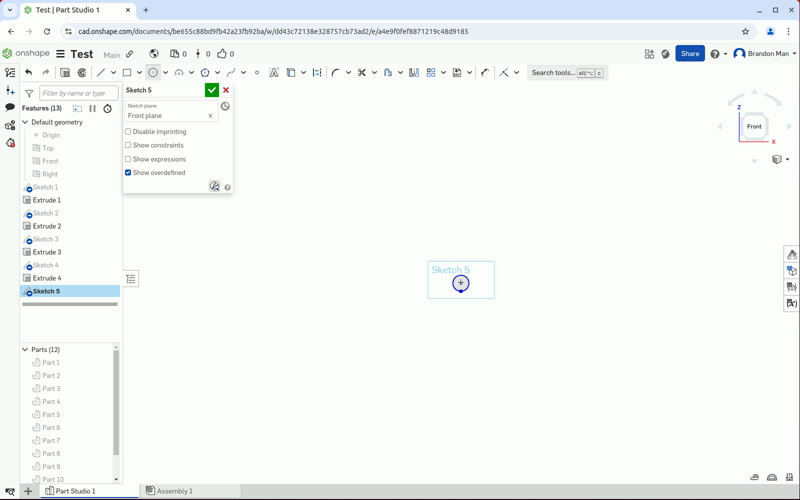
scroll(6)
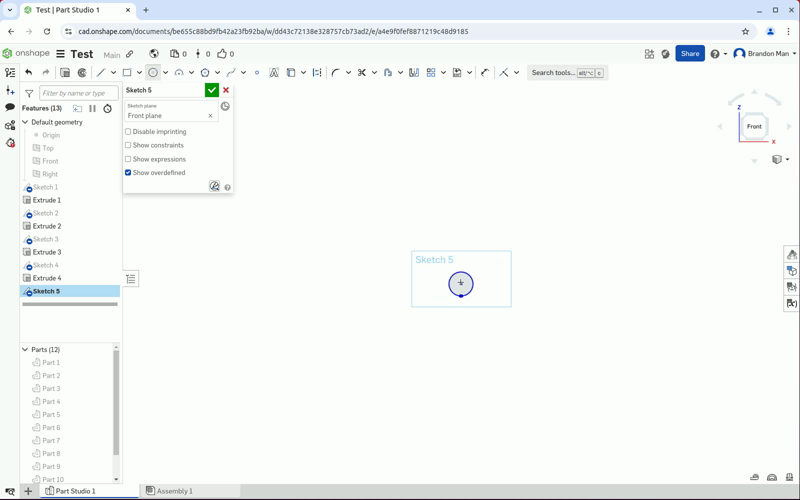
scroll(6)
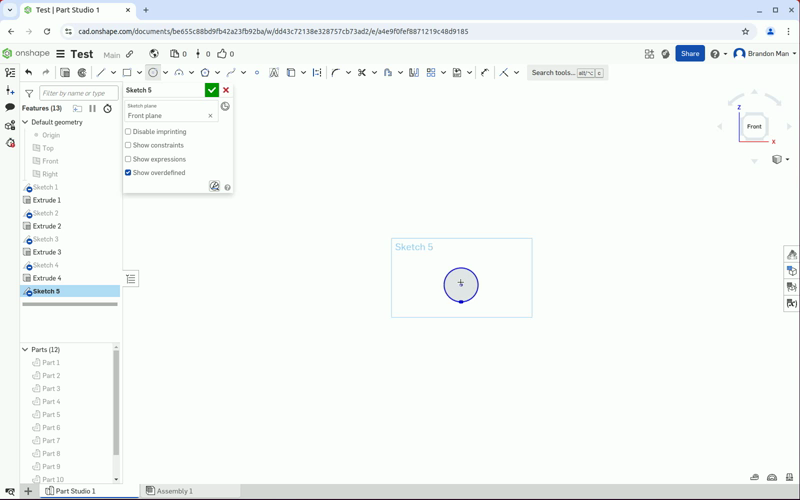
scroll(6)
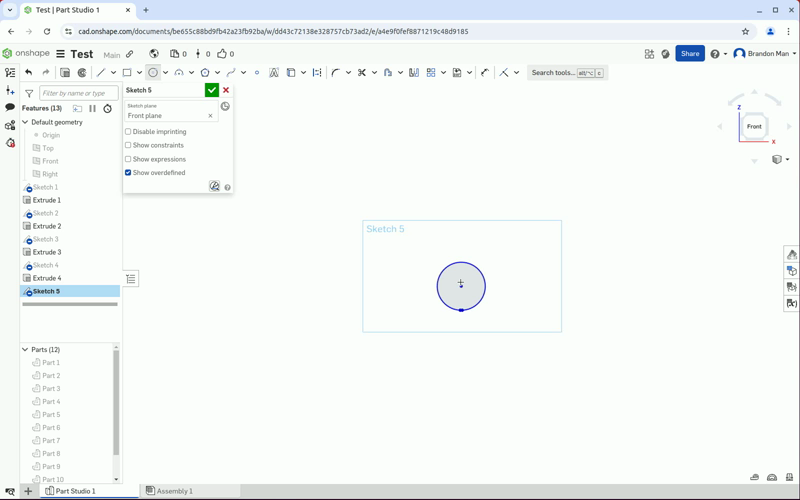
scroll(6)
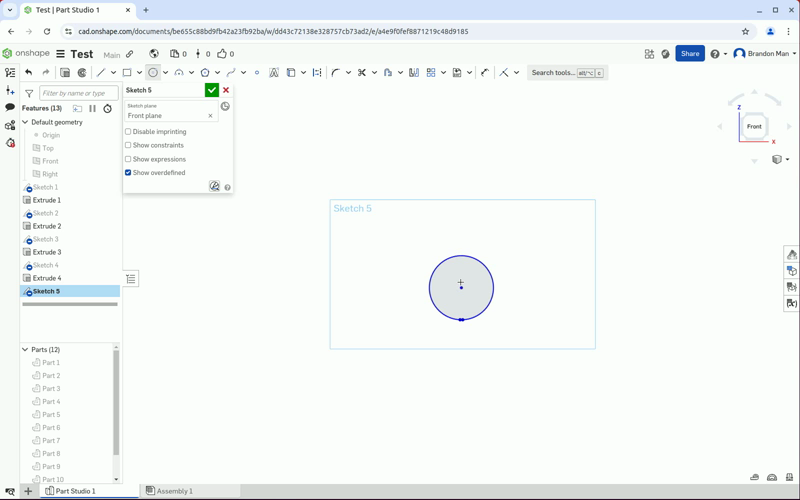
scroll(6)
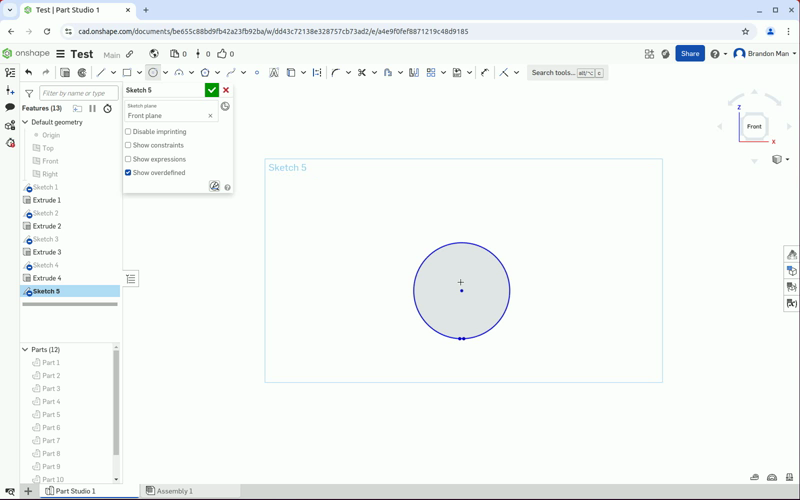
scroll(6)
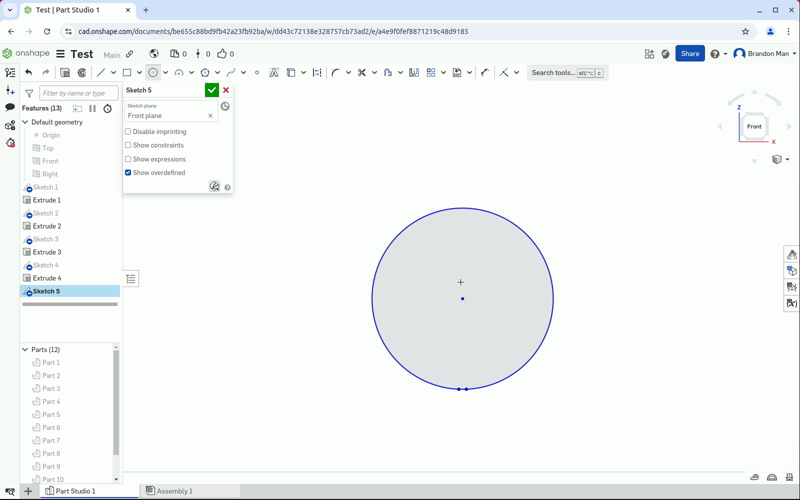
click(460, 281)
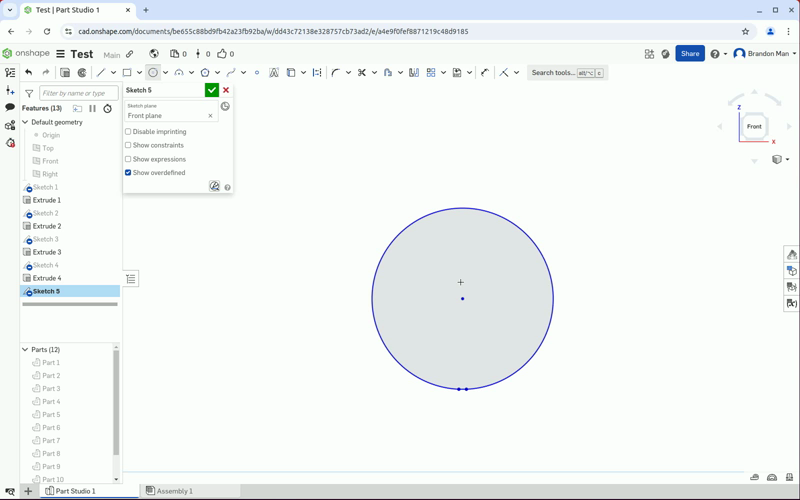
scroll(-6)
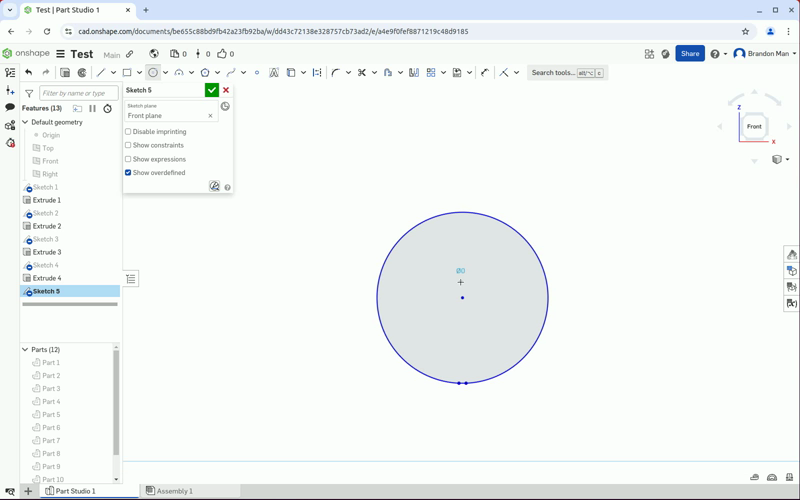
scroll(-6)
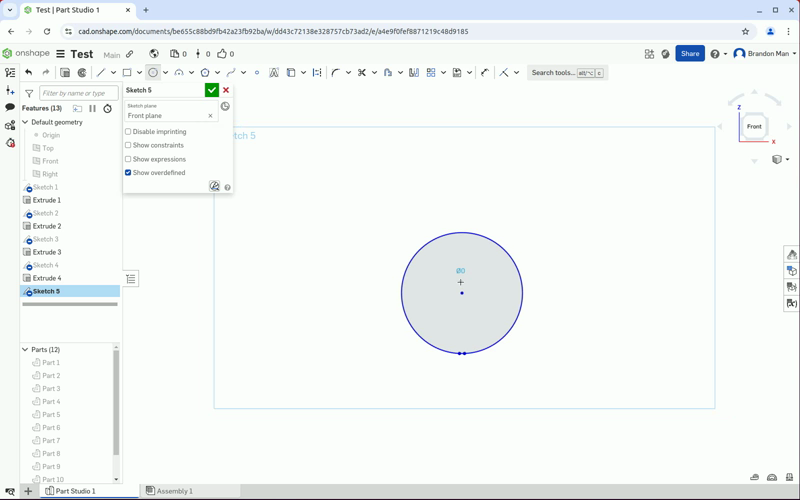
scroll(-6)
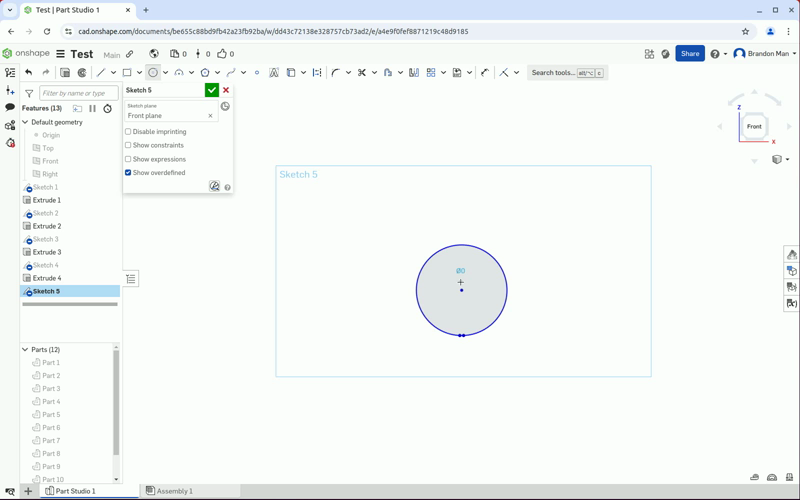
scroll(-6)
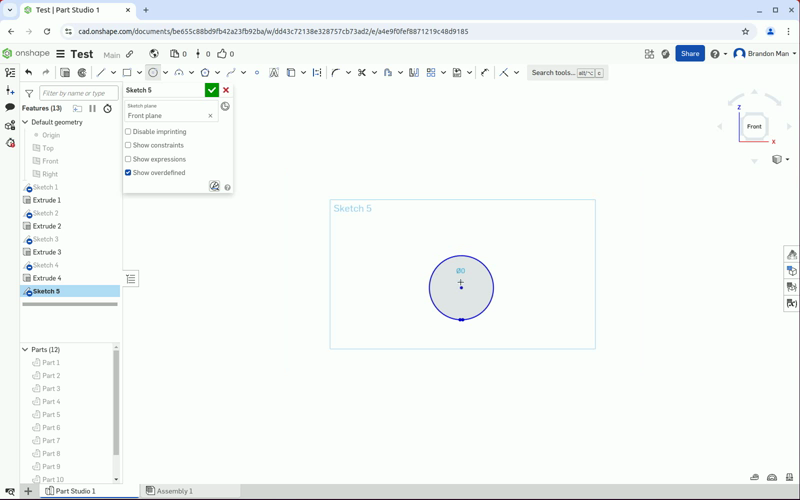
scroll(-6)
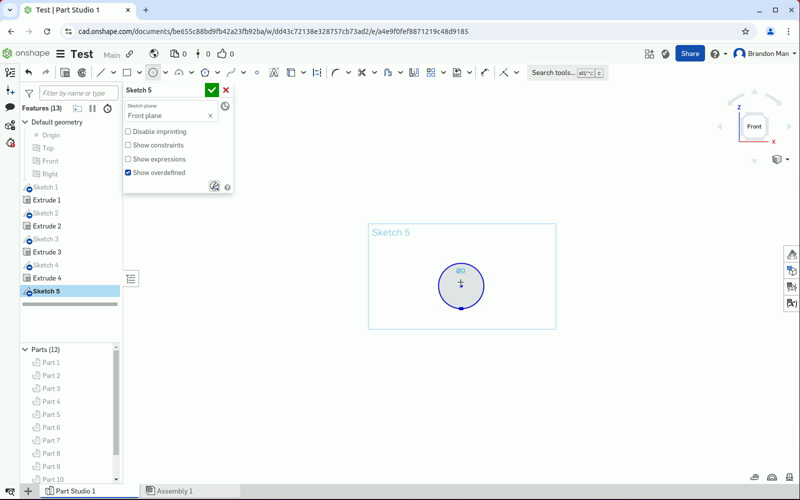
scroll(-6)
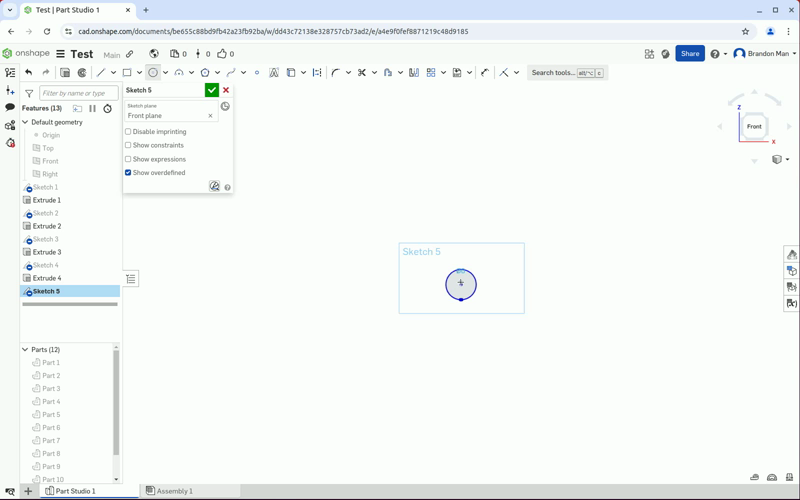
scroll(-6)
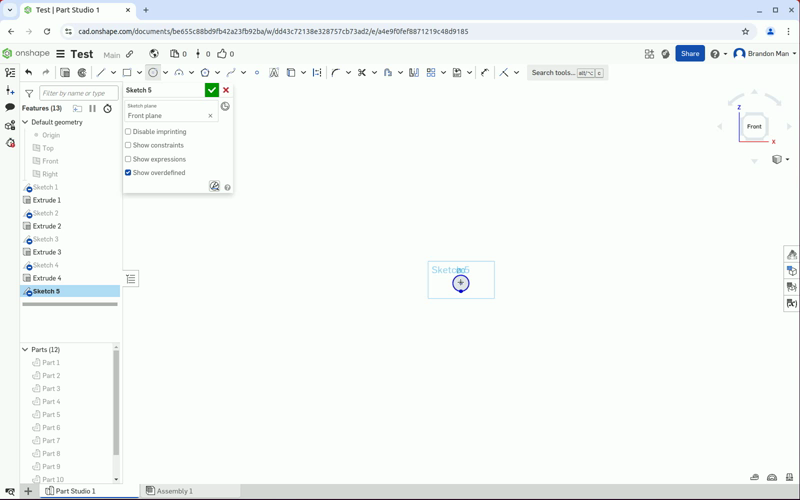
key_up(shift)
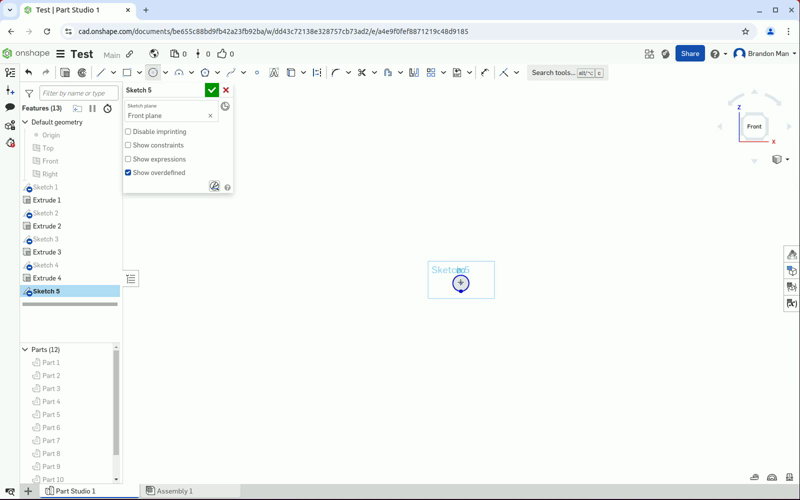
mouse_move(463, 281)
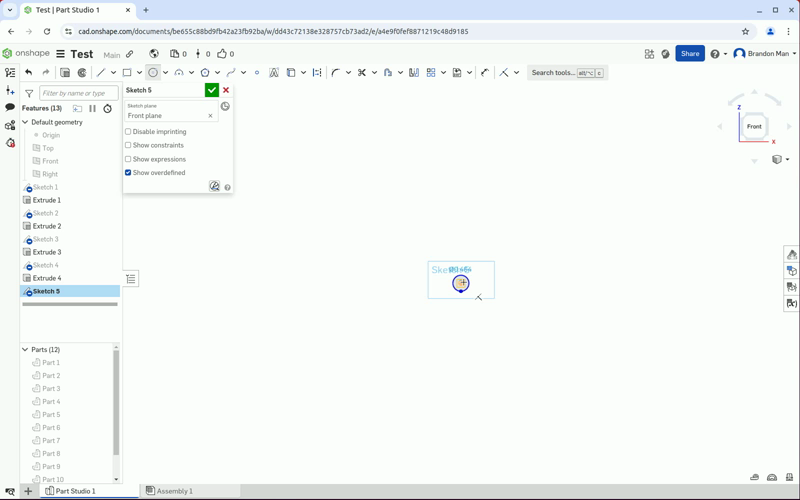
scroll(6)
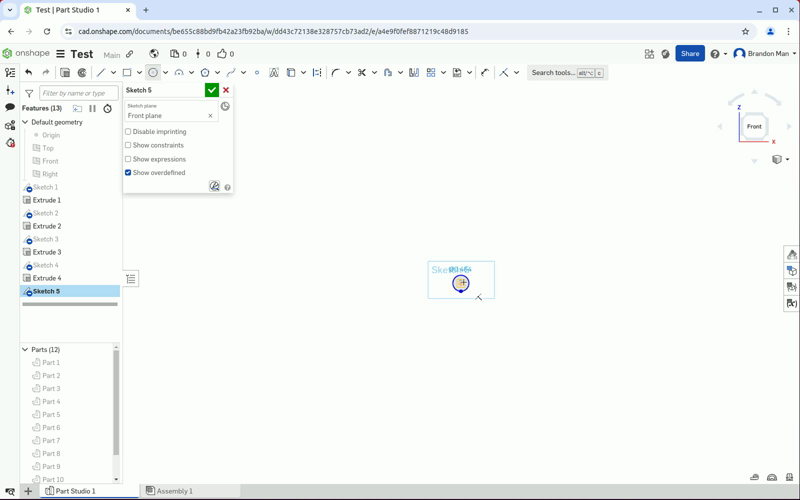
scroll(6)
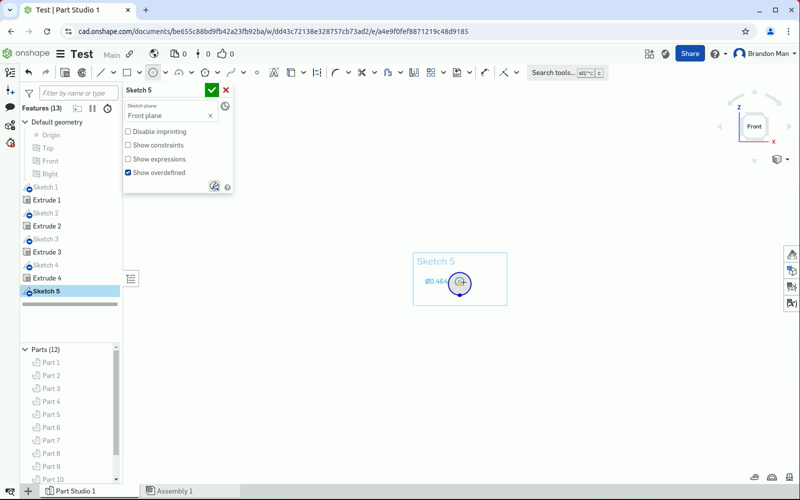
scroll(6)
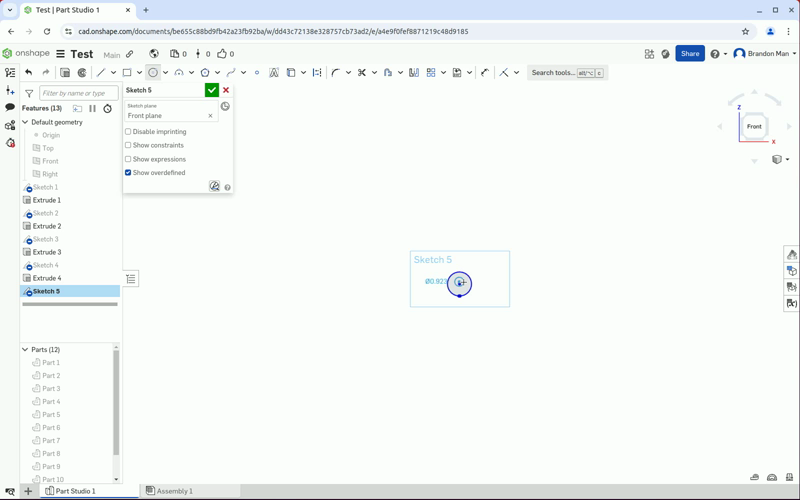
scroll(6)
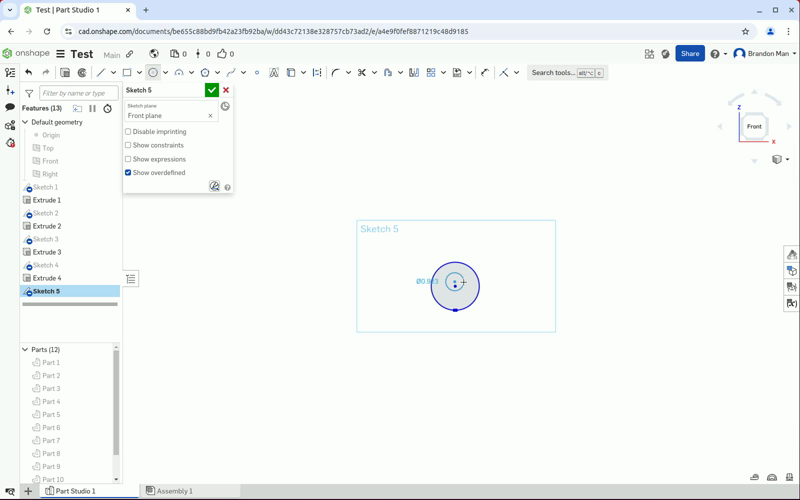
scroll(6)
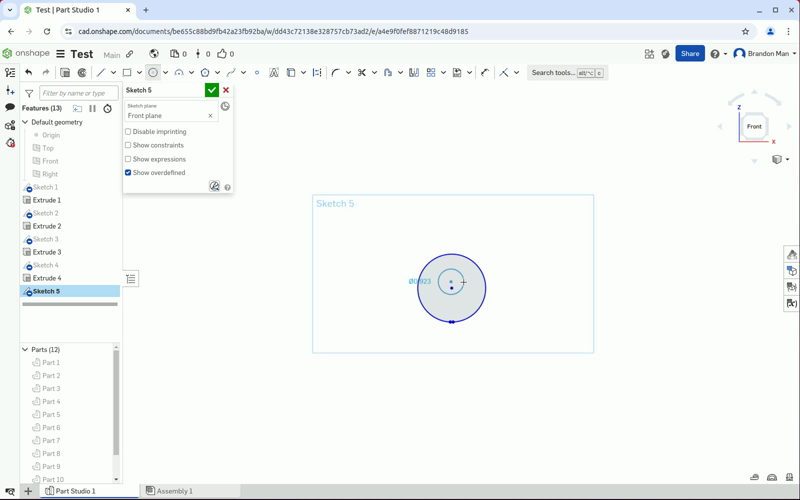
scroll(6)
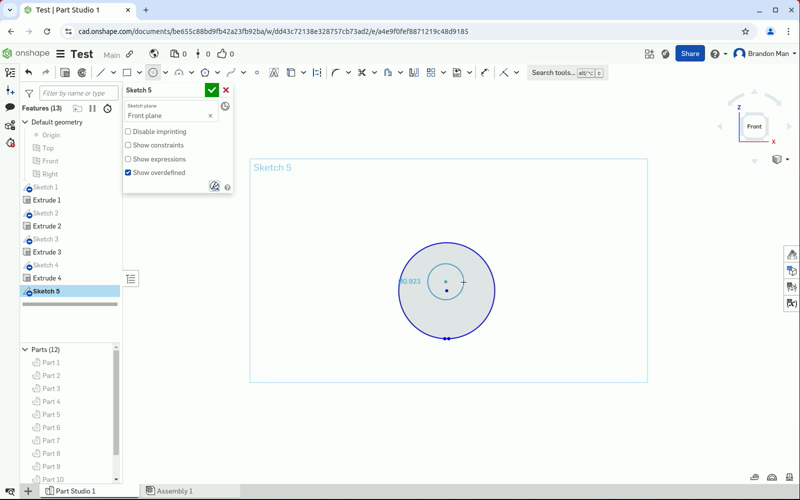
scroll(6)
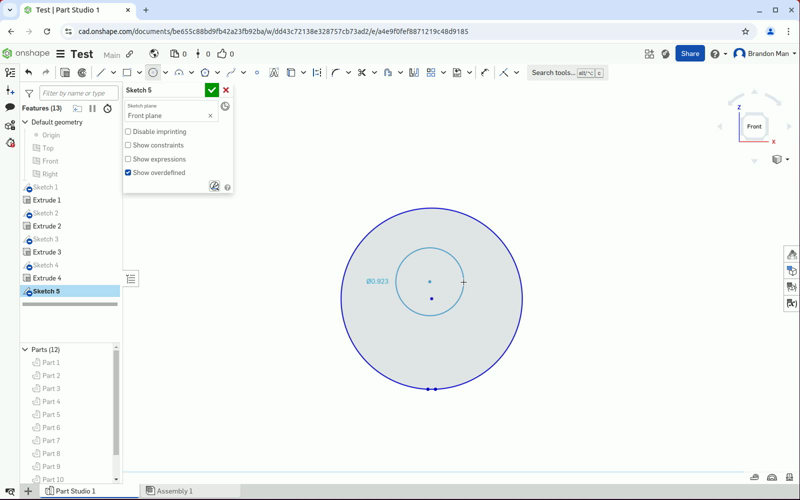
click(463, 281)
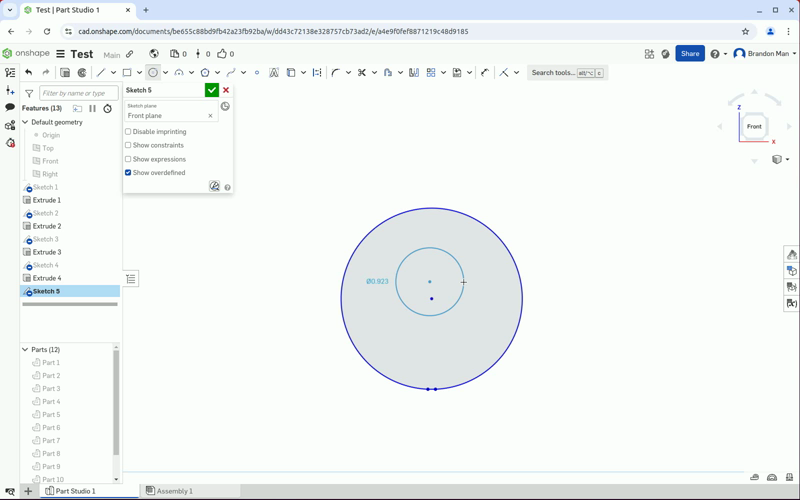
scroll(-6)
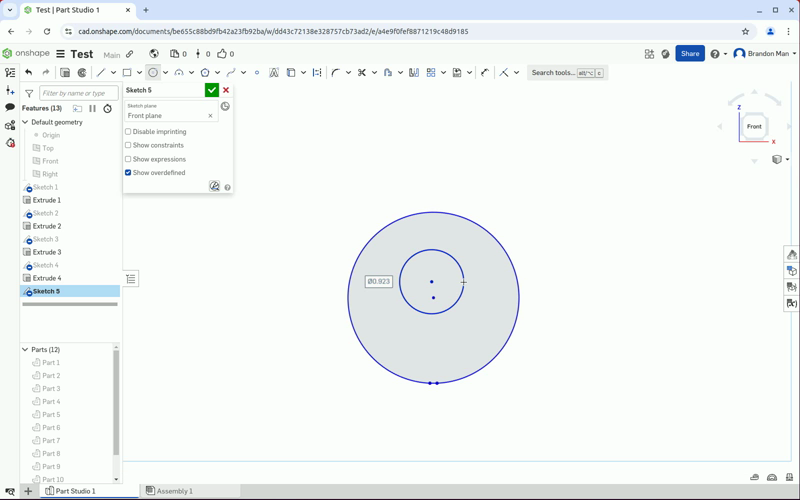
scroll(-6)
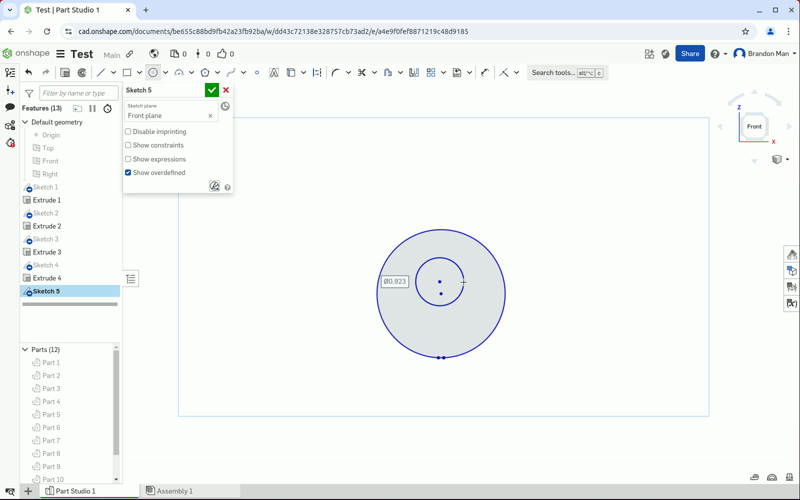
scroll(-6)
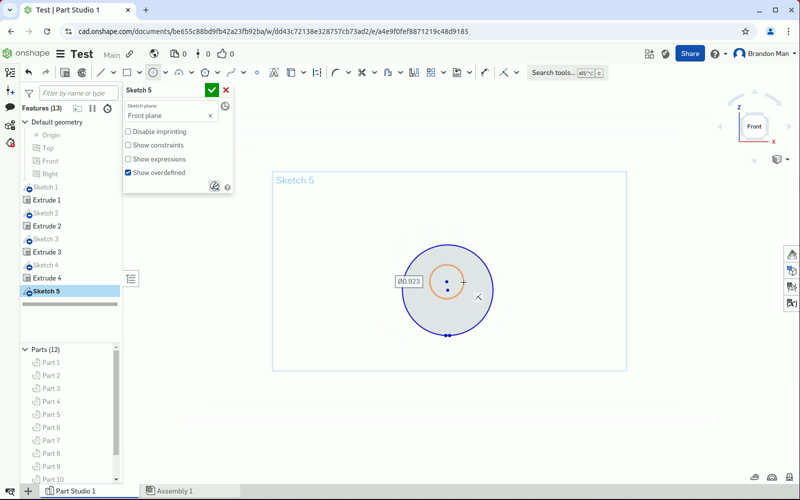
scroll(-6)
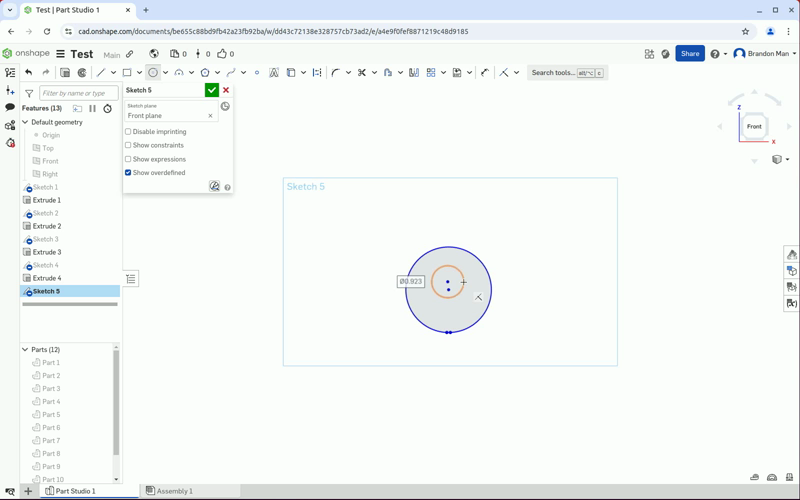
scroll(-6)
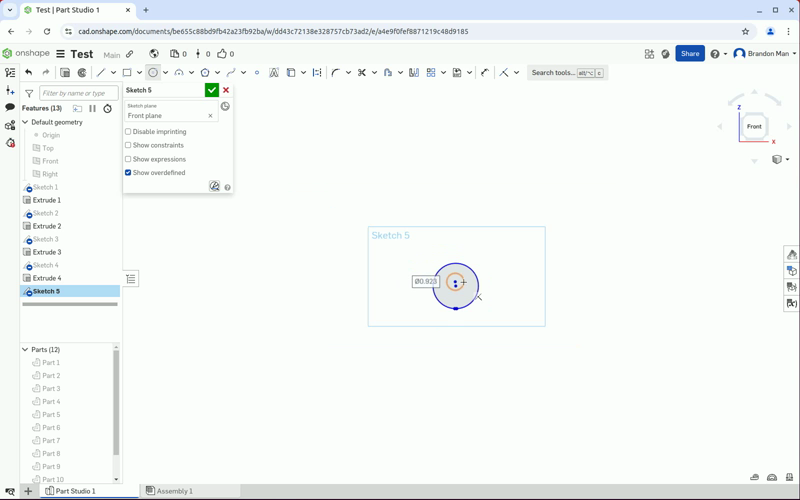
scroll(-6)
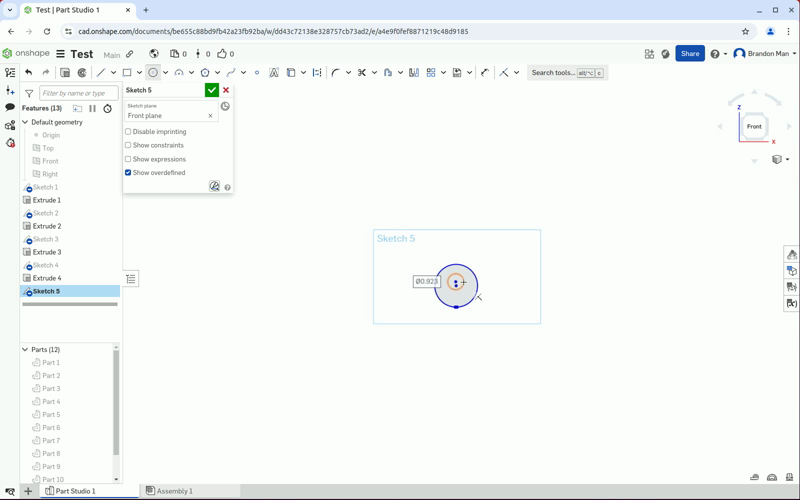
scroll(-6)
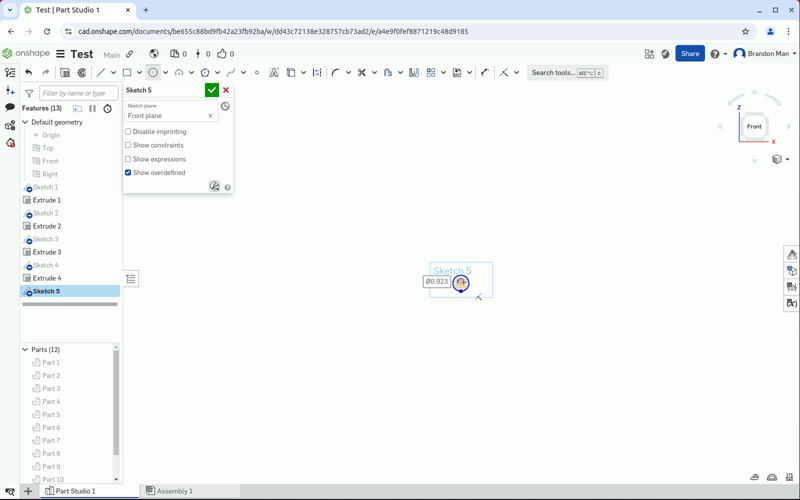
key(esc)
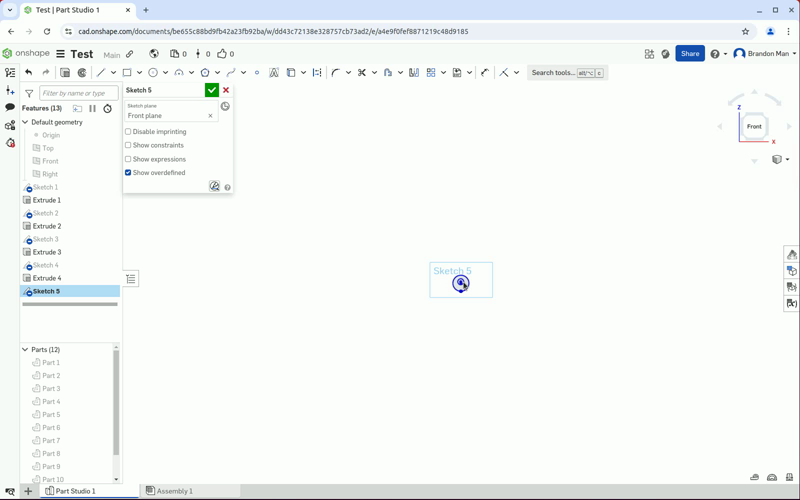
mouse_move(464, 284)
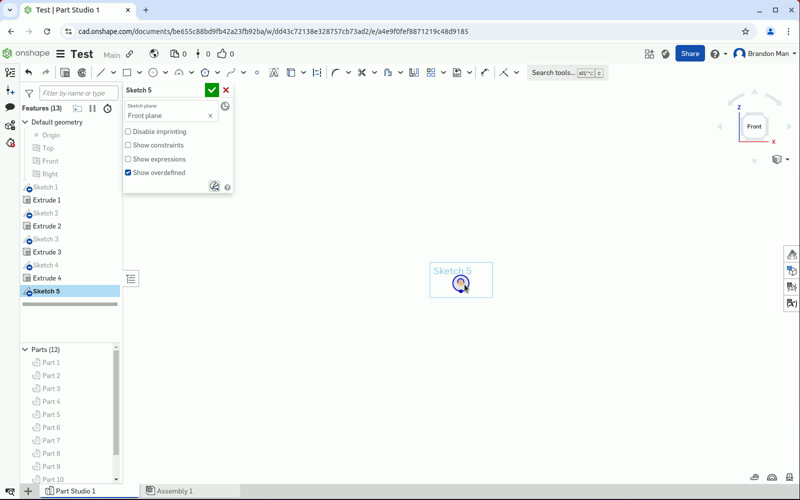
scroll(6)
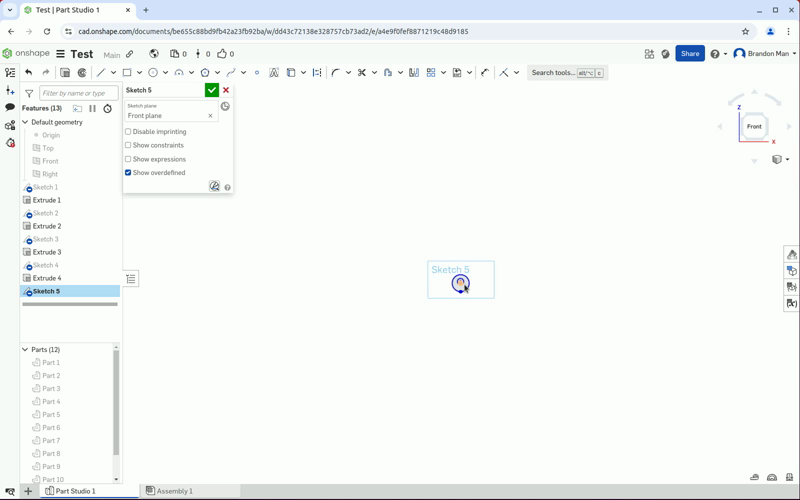
scroll(6)
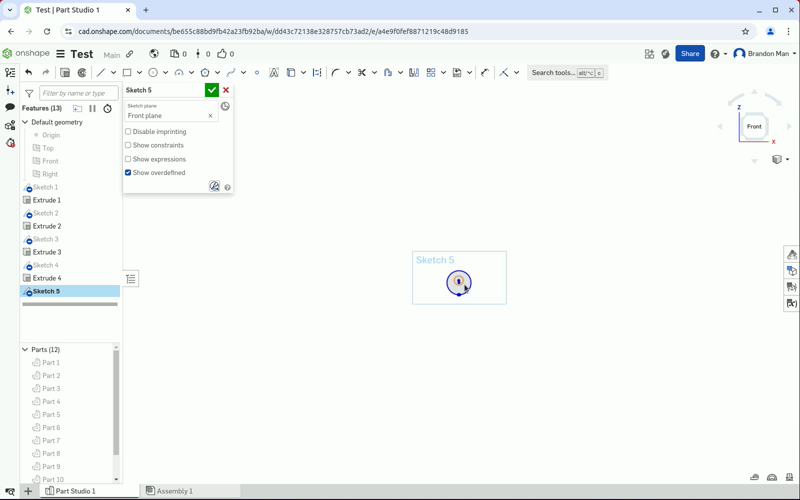
scroll(6)
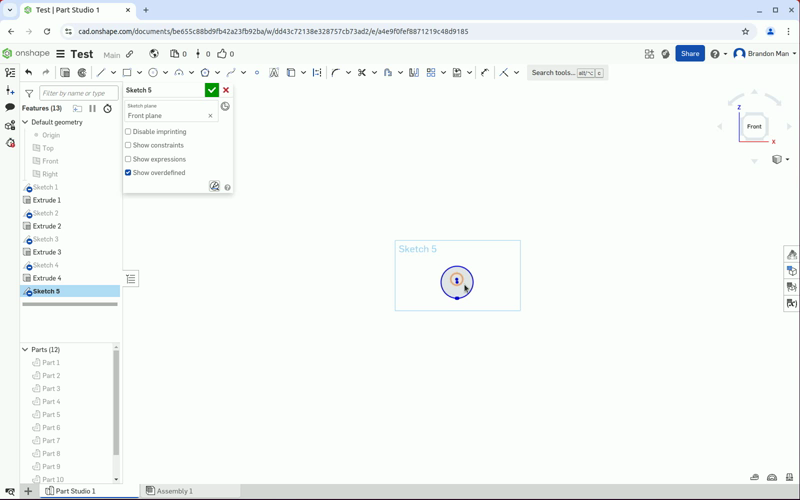
scroll(6)
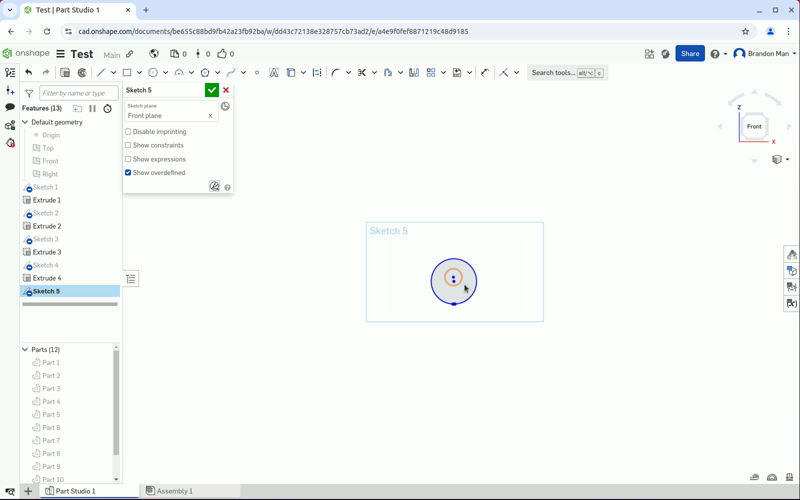
scroll(6)
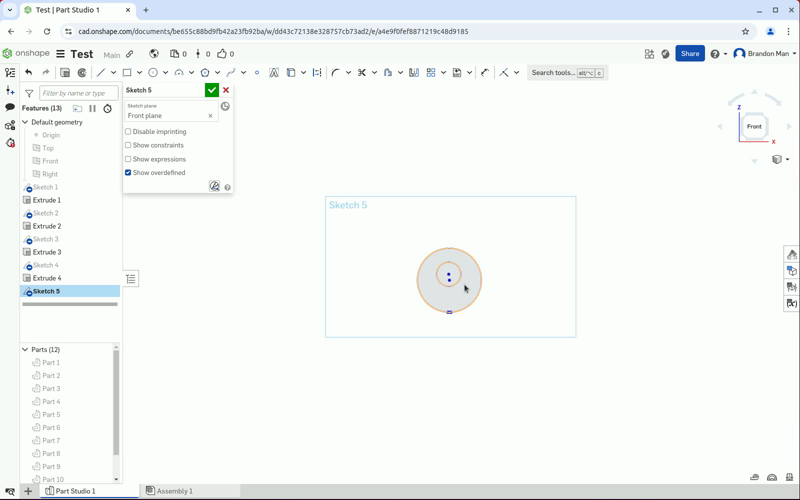
scroll(6)
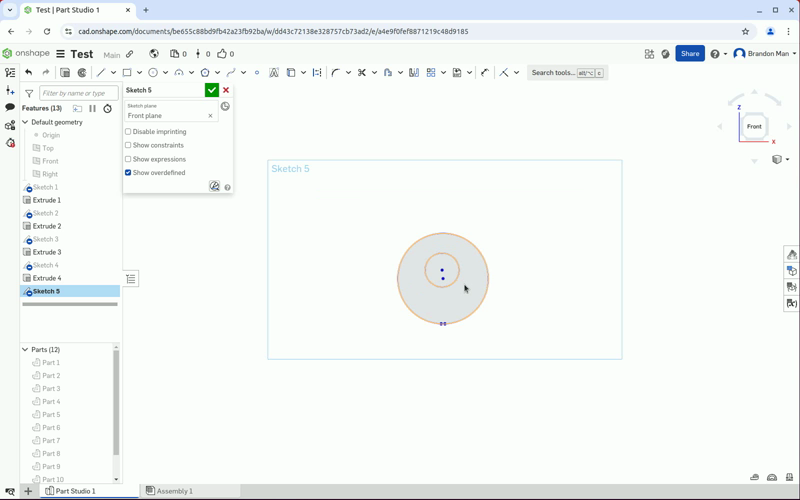
scroll(6)
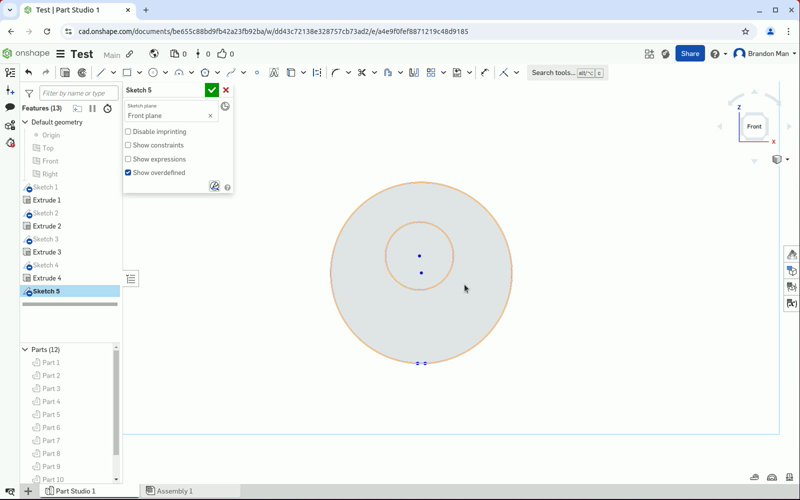
click(464, 284)
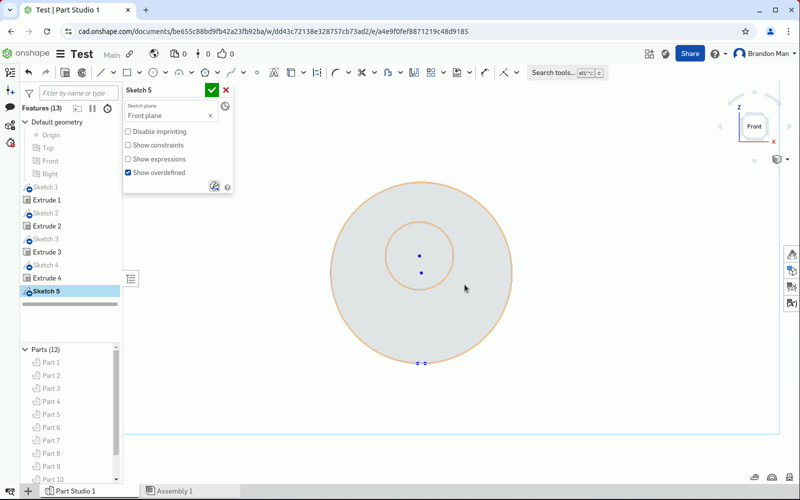
scroll(-6)
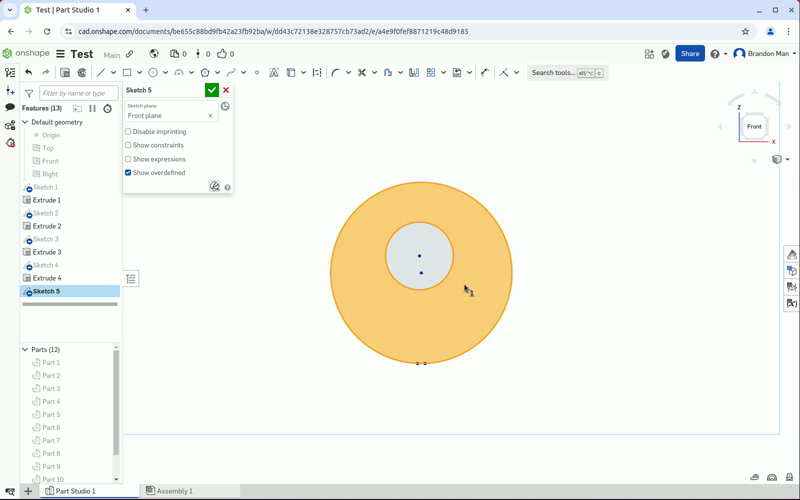
scroll(-6)
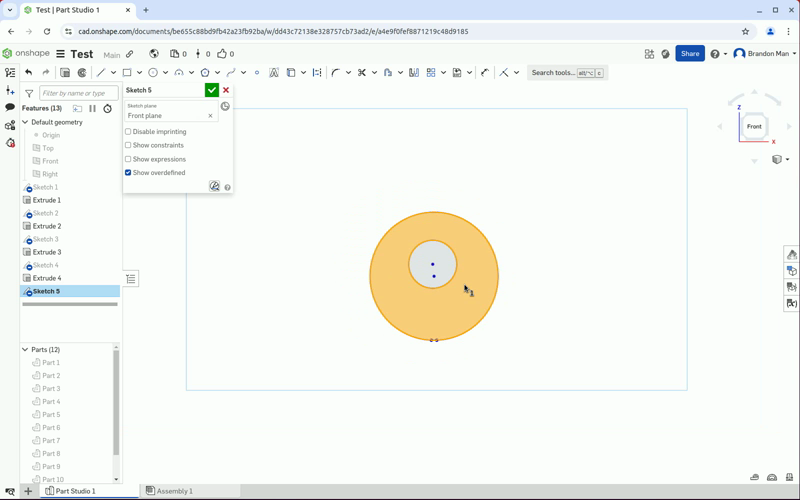
scroll(-6)
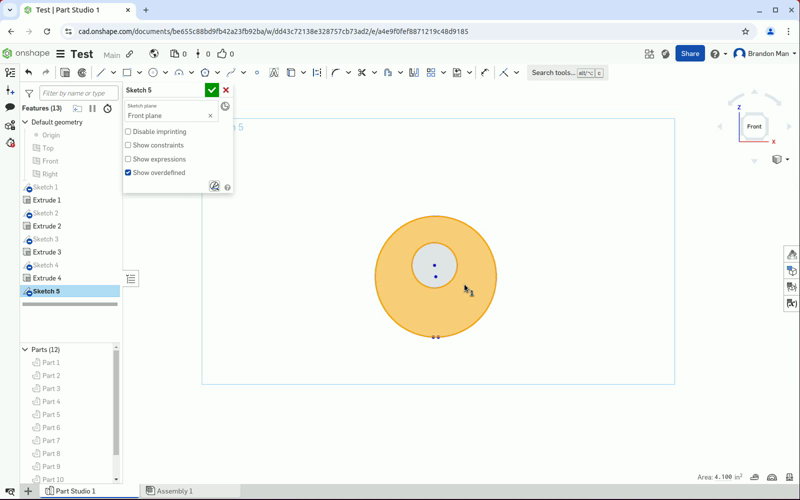
scroll(-6)
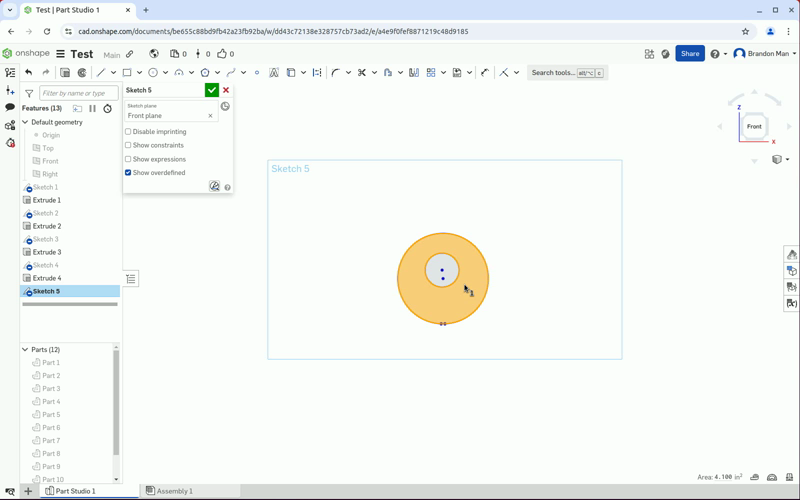
scroll(-6)
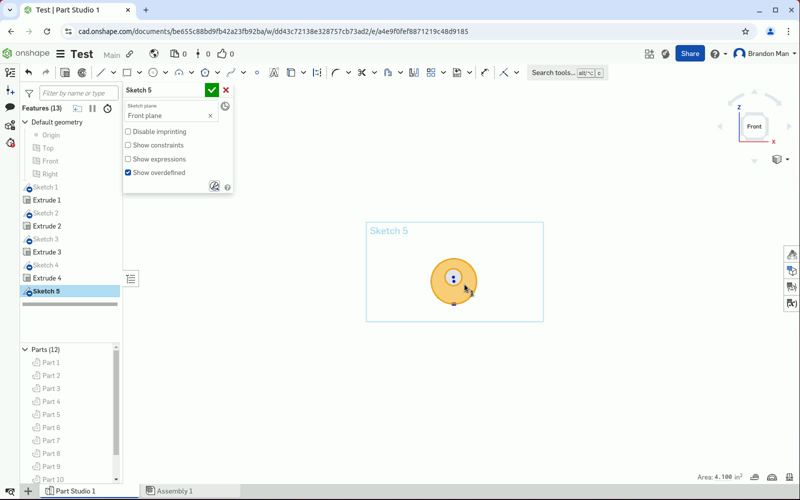
scroll(-6)
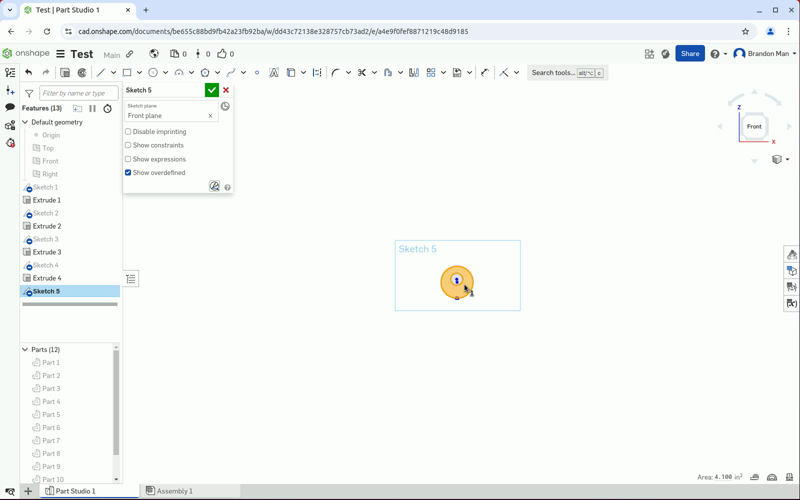
scroll(-6)
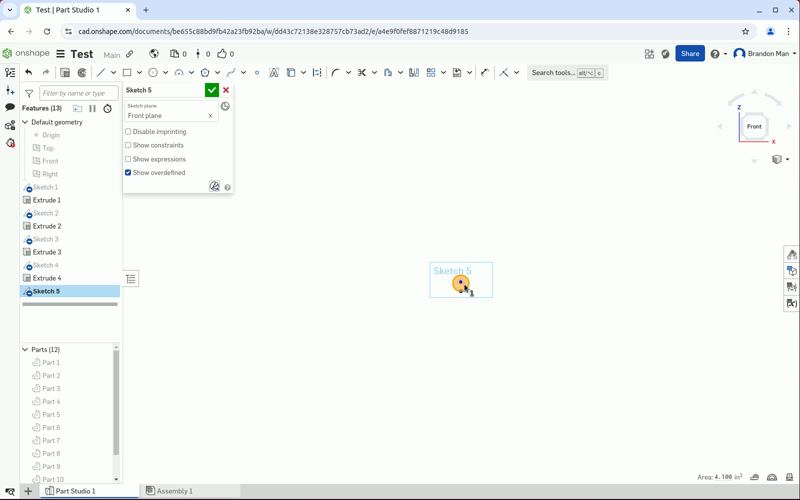
mouse_move(69, 352)
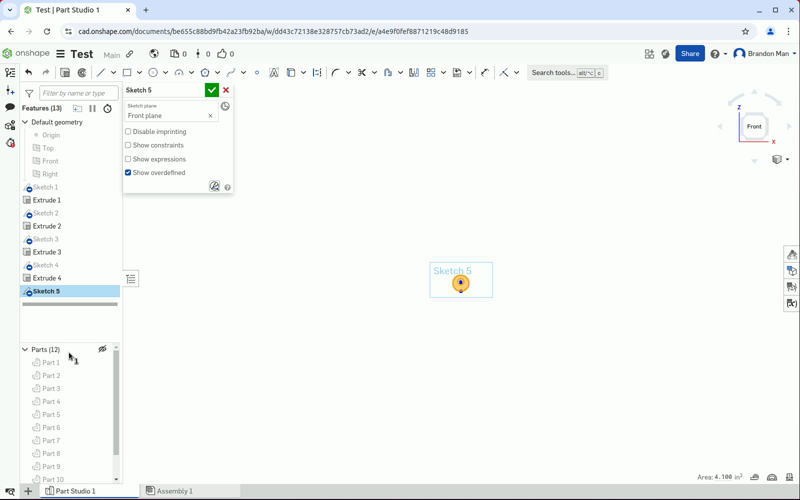
key(shift+y)
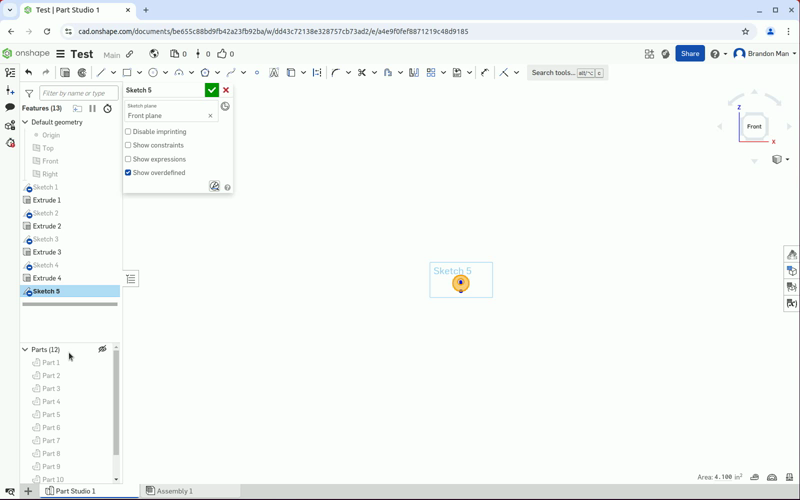
key(shift+e)
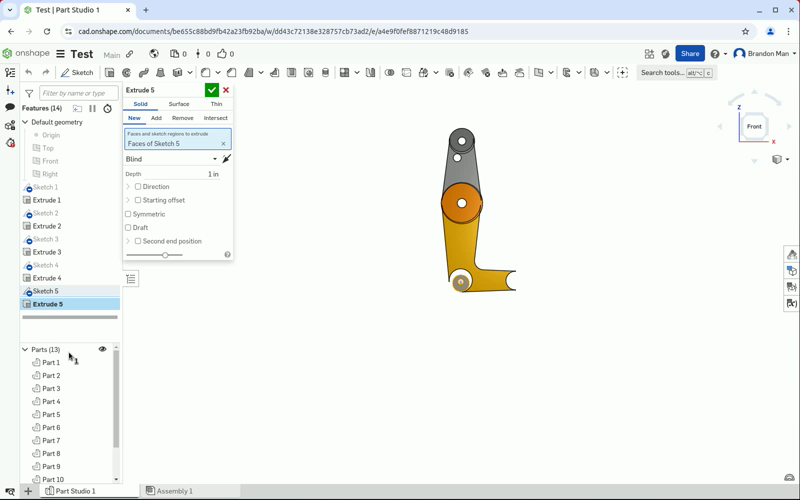
mouse_move(143, 106)
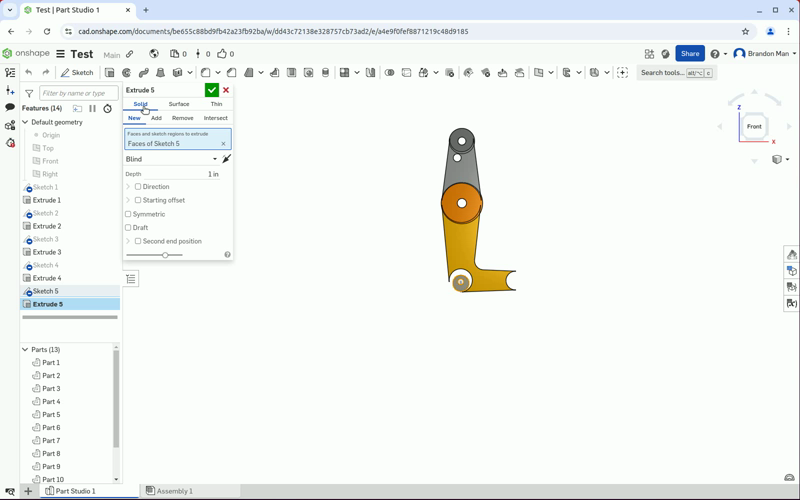
click(143, 106)
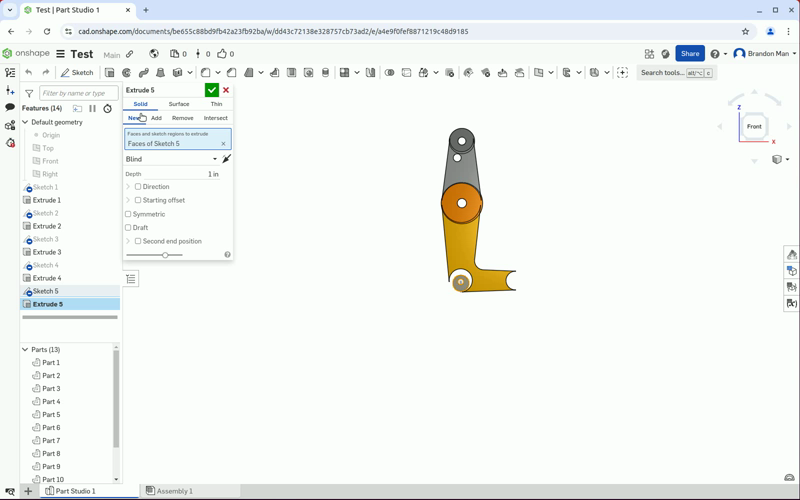
mouse_move(137, 120)
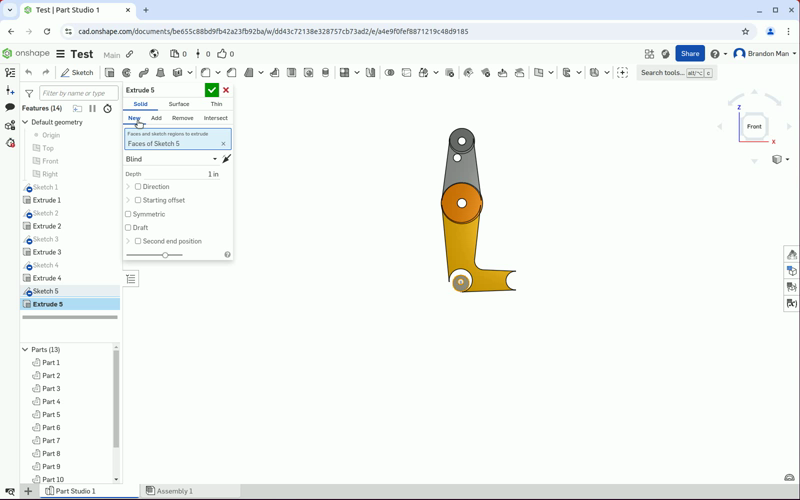
click(137, 120)
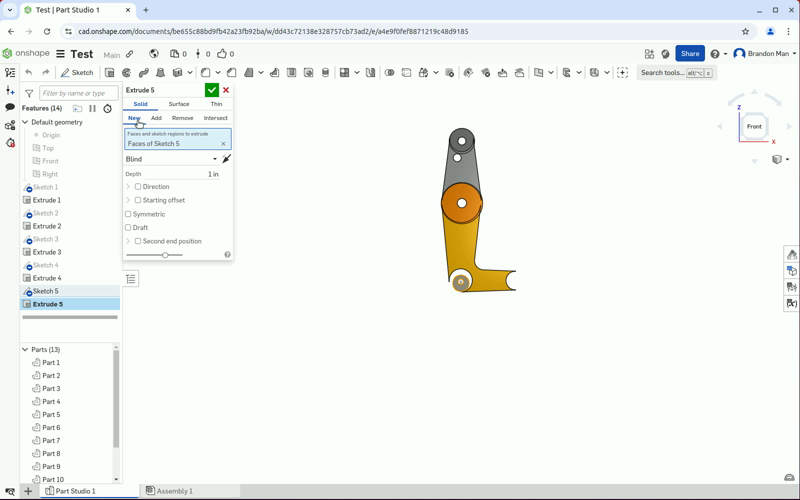
key(tab, 4)
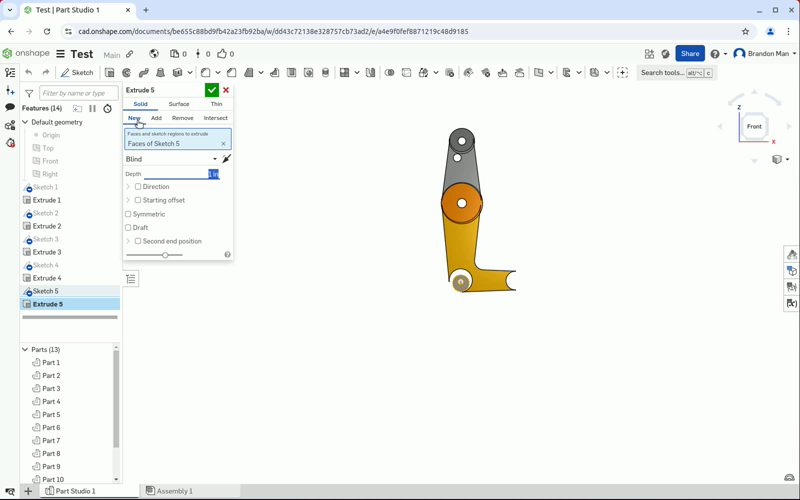
text(0.481)
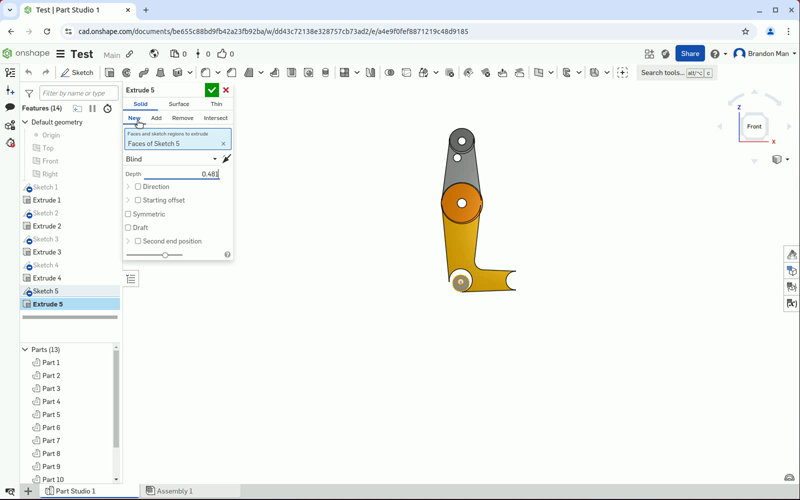
key(enter)
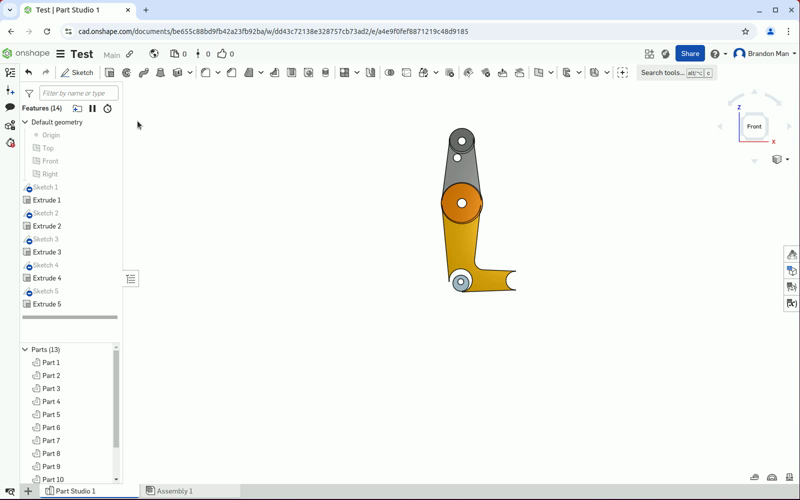
key(shift+h)
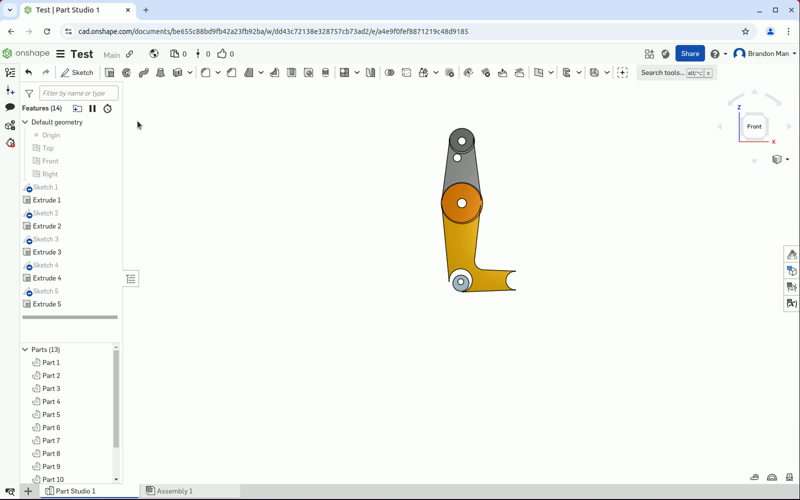
key(shift+h)
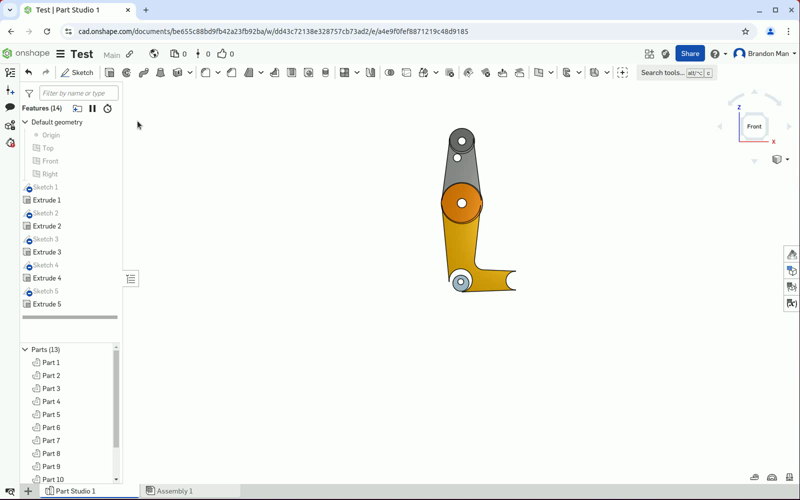
mouse_move(73, 189)
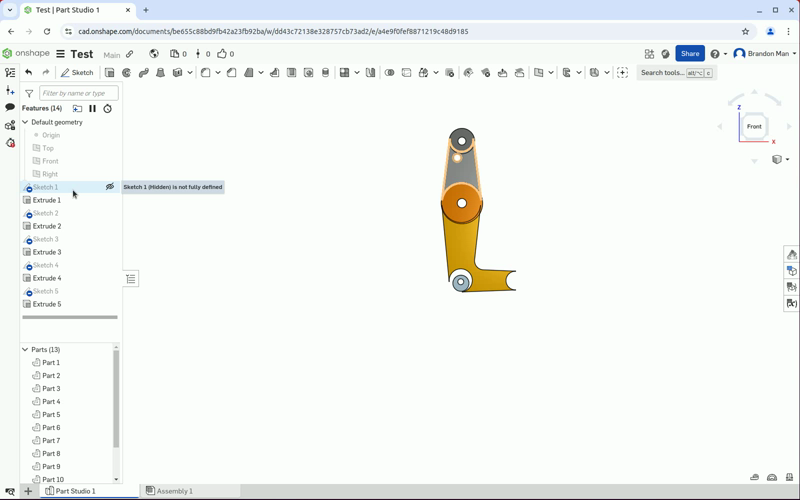
click(73, 189)
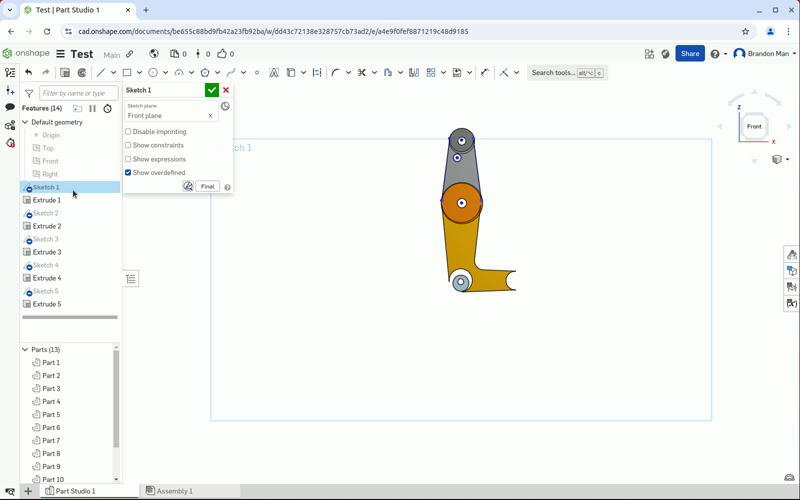
mouse_move(229, 92)
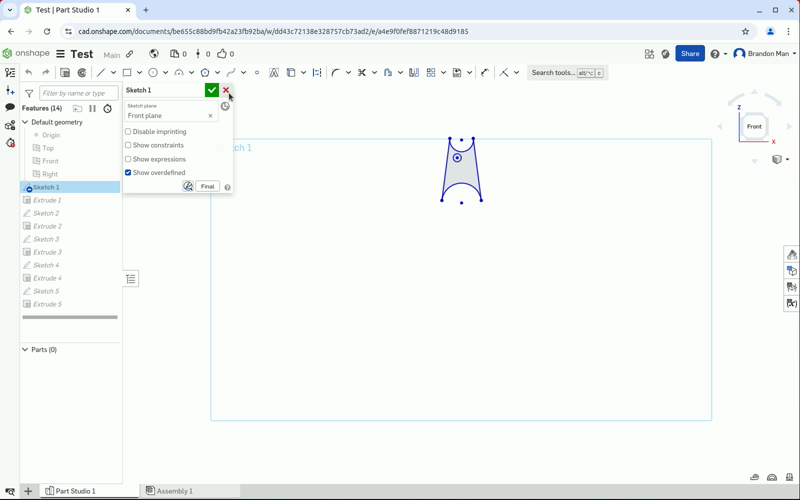
click(229, 92)
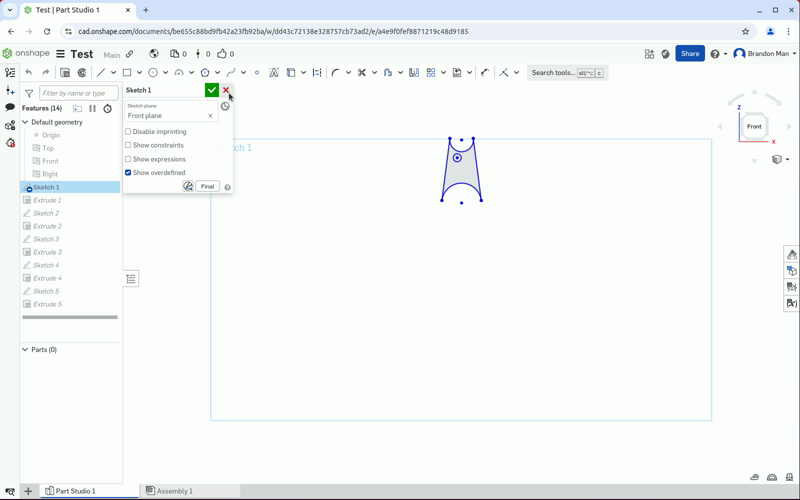
key(shift+s)
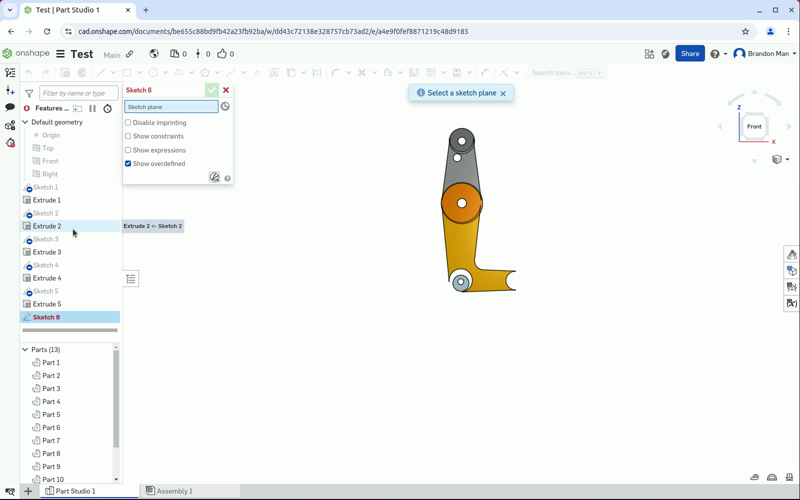
scroll(3)
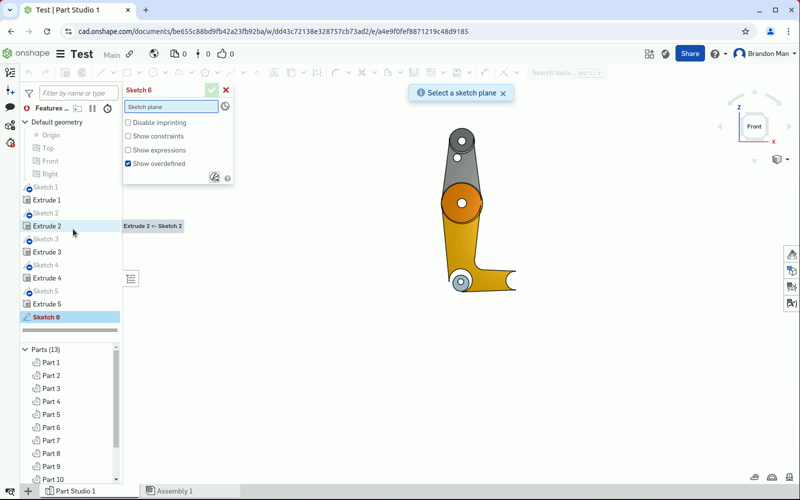
mouse_move(73, 163)
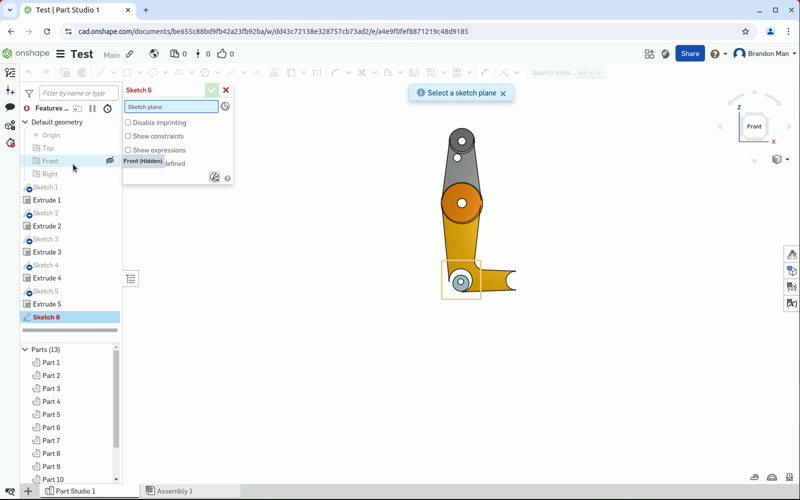
click(73, 163)
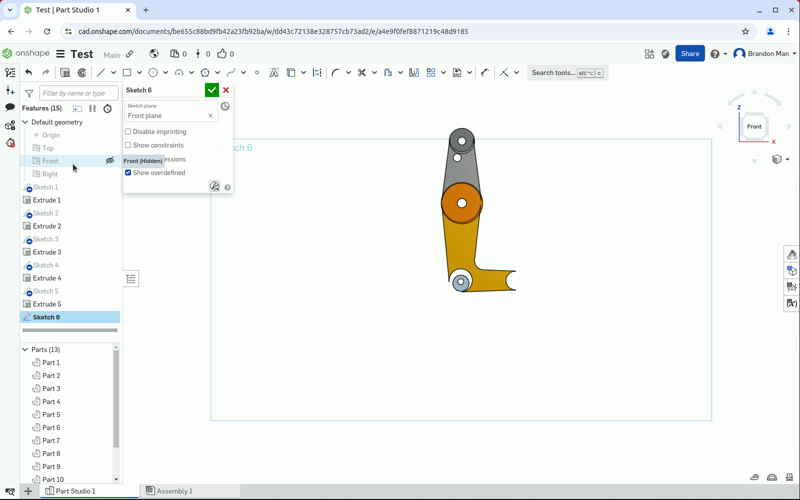
mouse_move(69, 352)
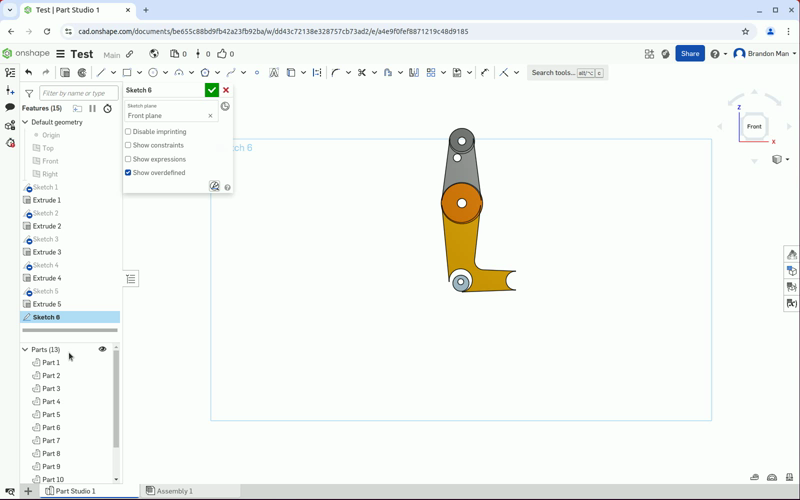
key(y)
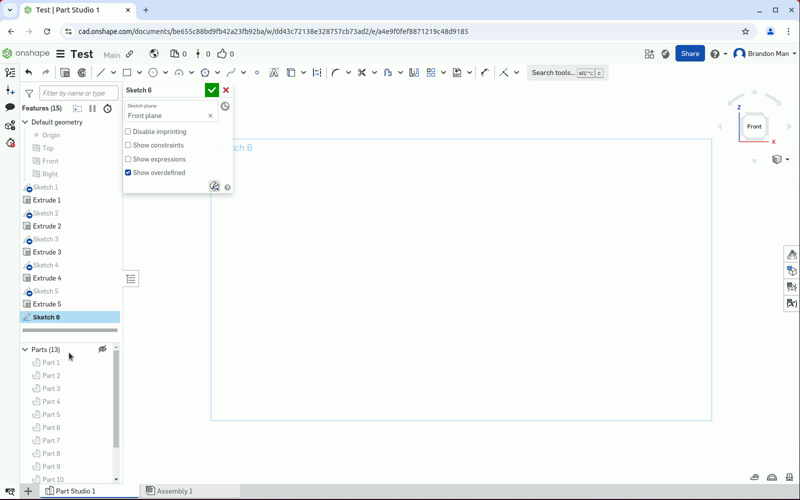
key(c)
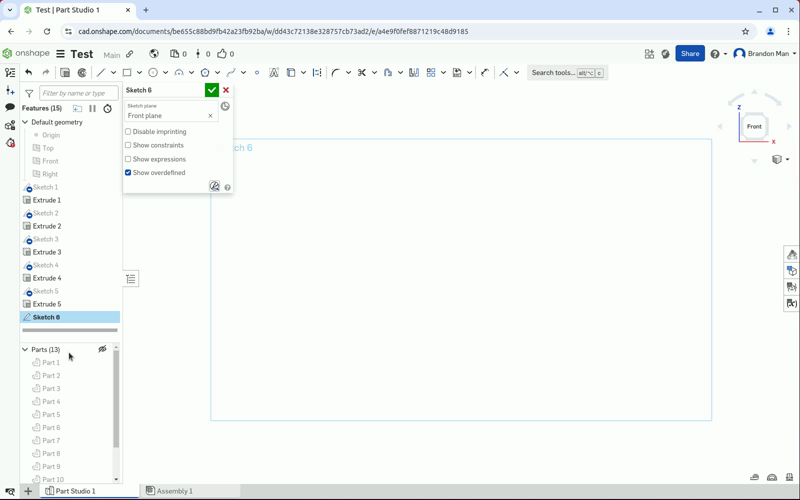
key_down(shift)
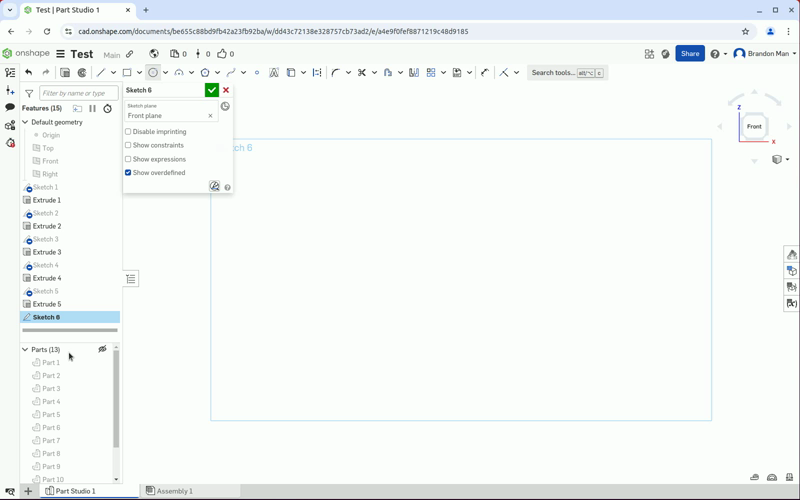
mouse_move(501, 282)
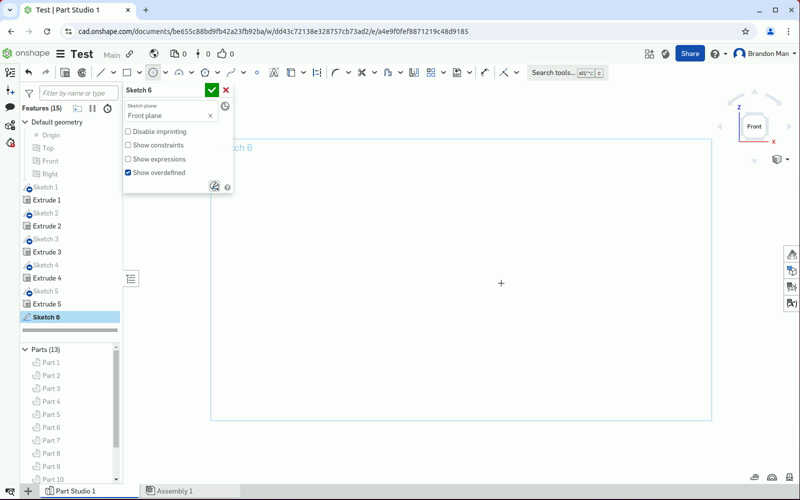
click(501, 282)
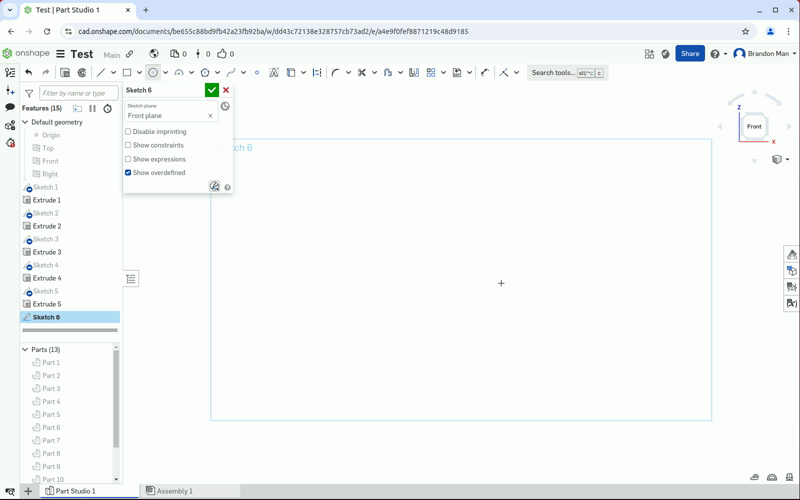
key_up(shift)
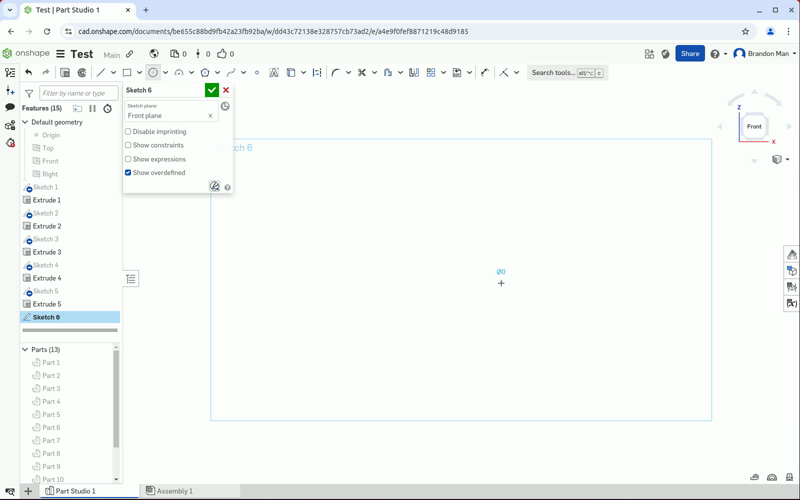
mouse_move(508, 282)
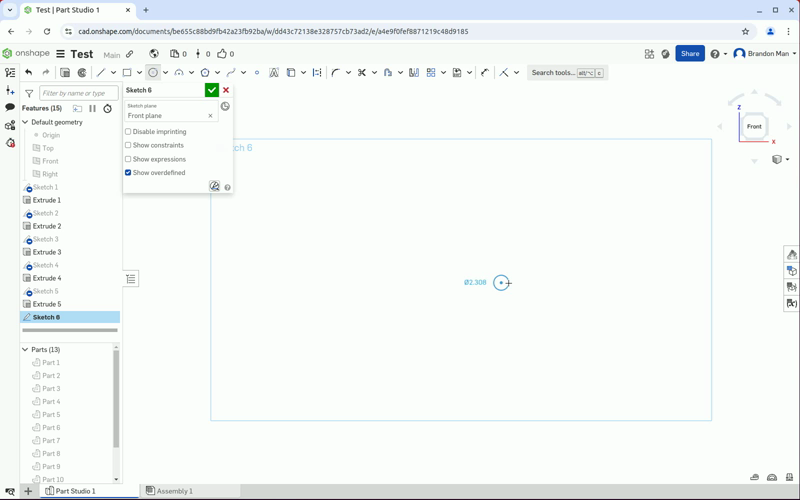
click(508, 282)
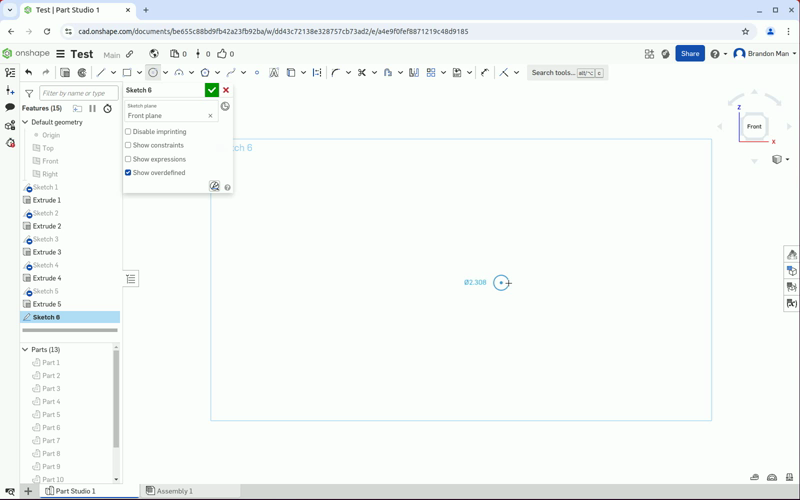
key(esc)
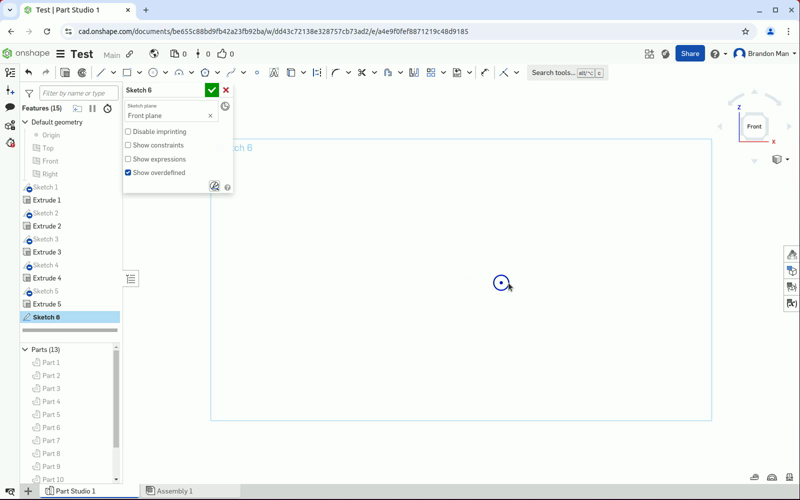
key(c)
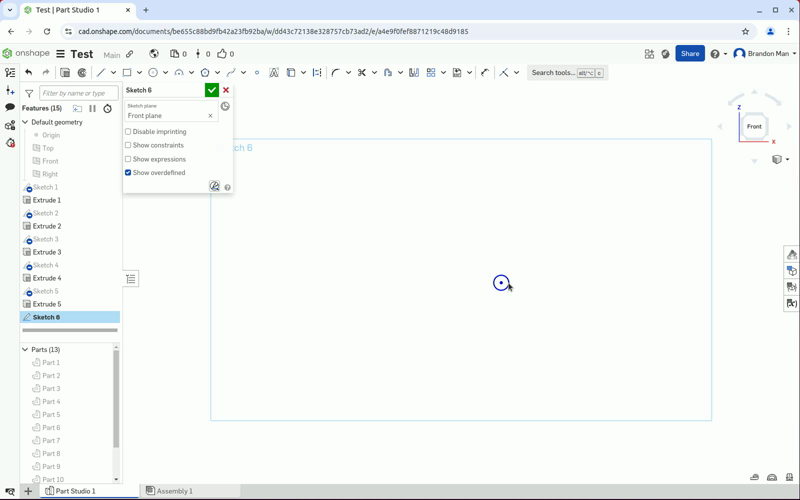
key_down(shift)
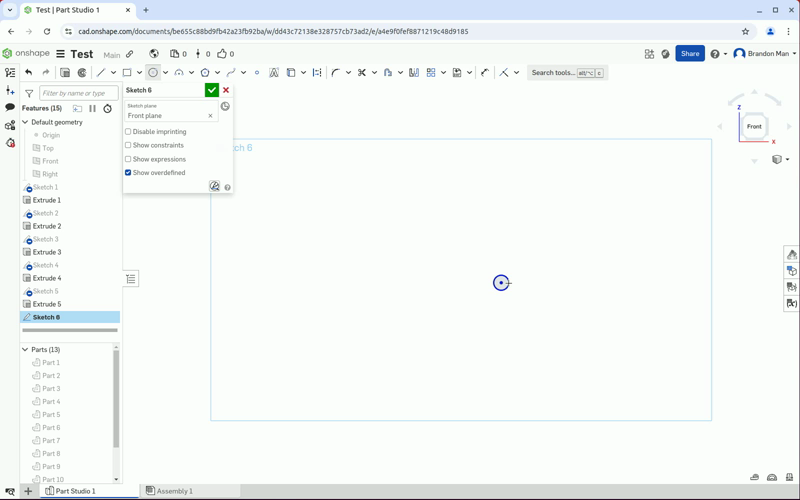
mouse_move(501, 282)
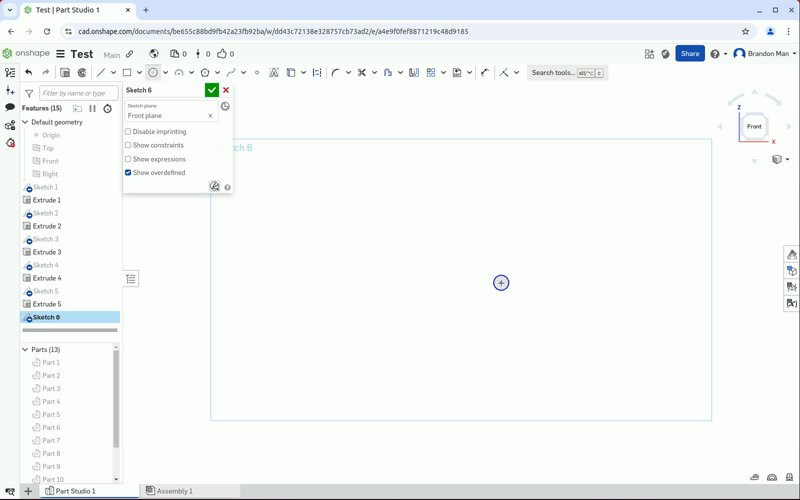
click(501, 282)
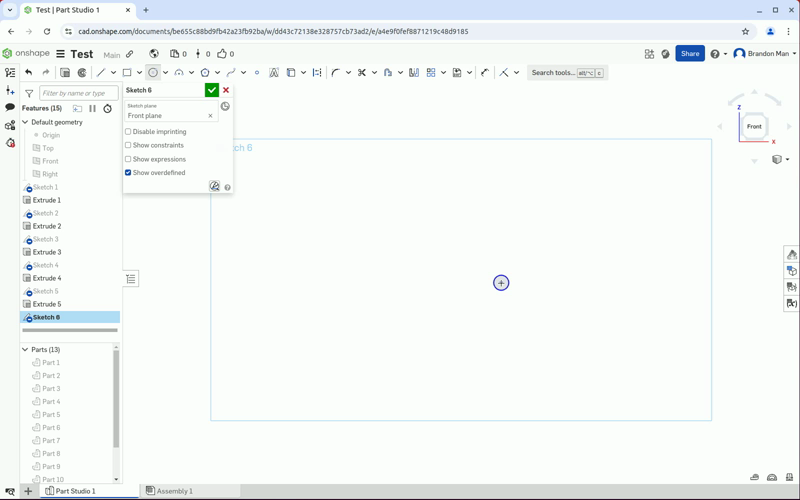
key_up(shift)
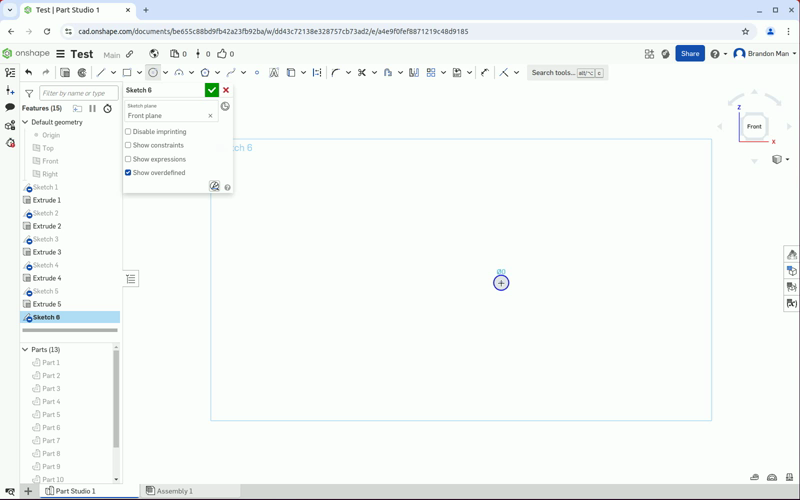
mouse_move(504, 282)
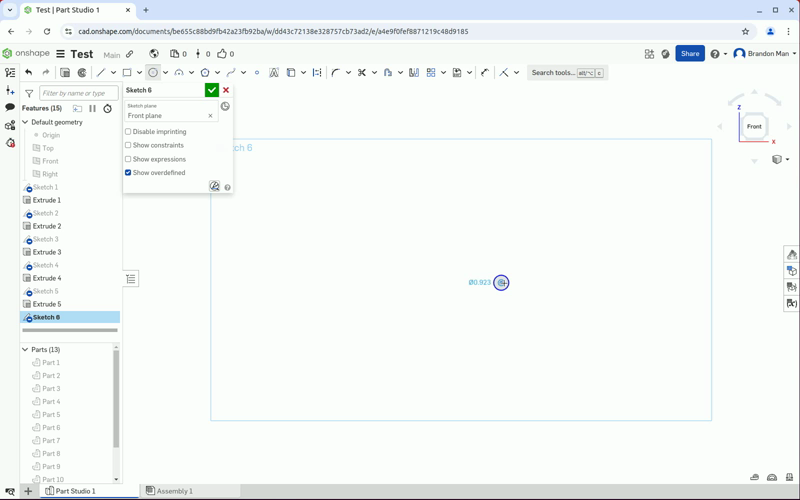
scroll(6)
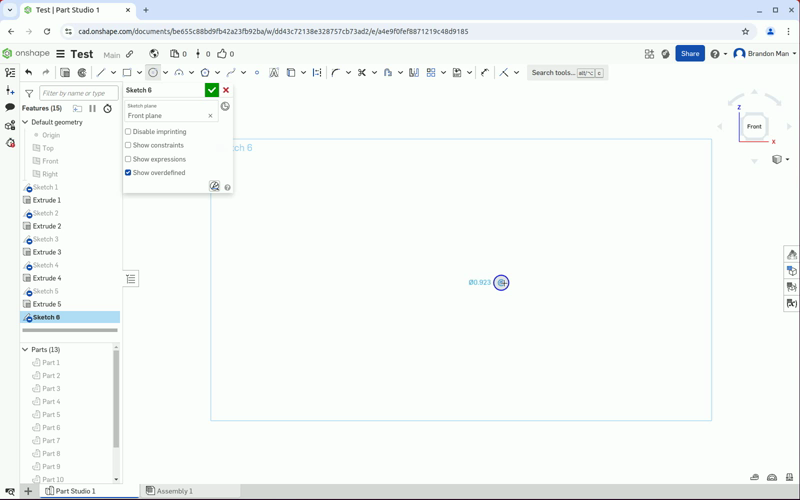
scroll(6)
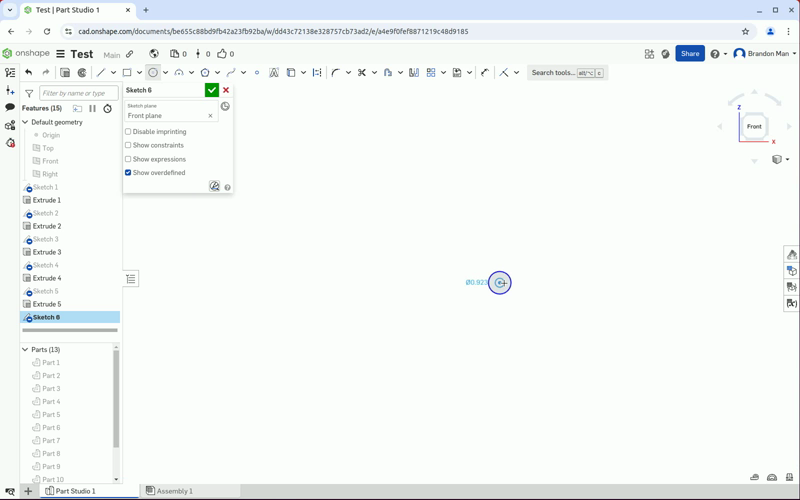
scroll(6)
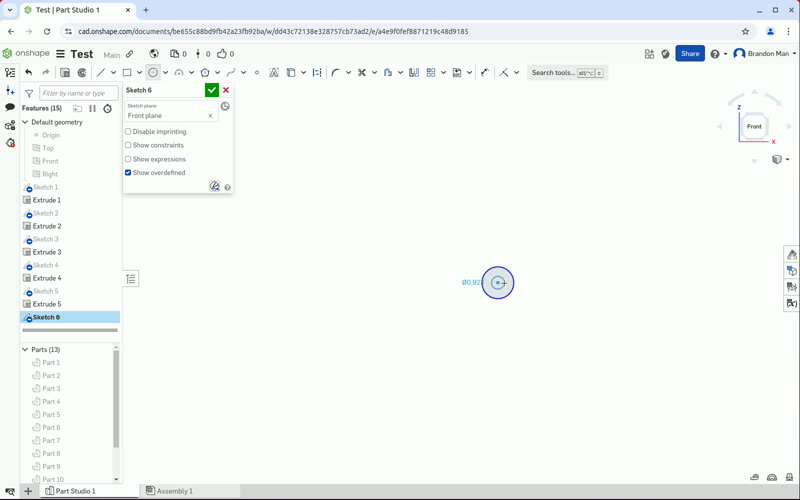
scroll(6)
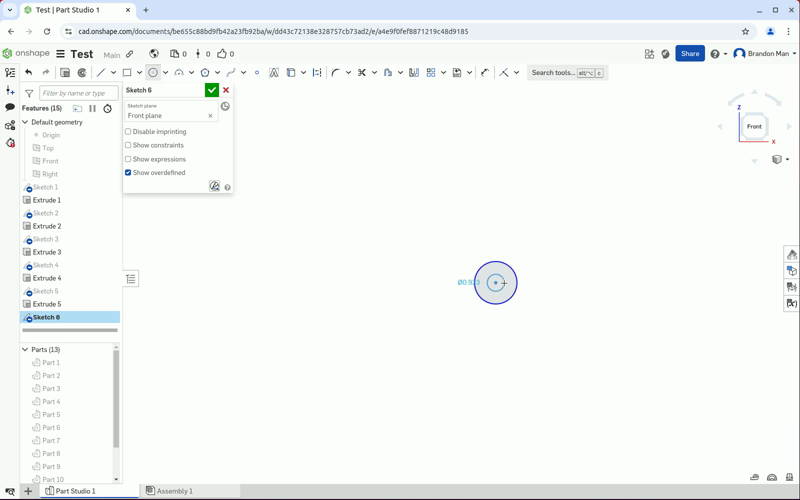
scroll(6)
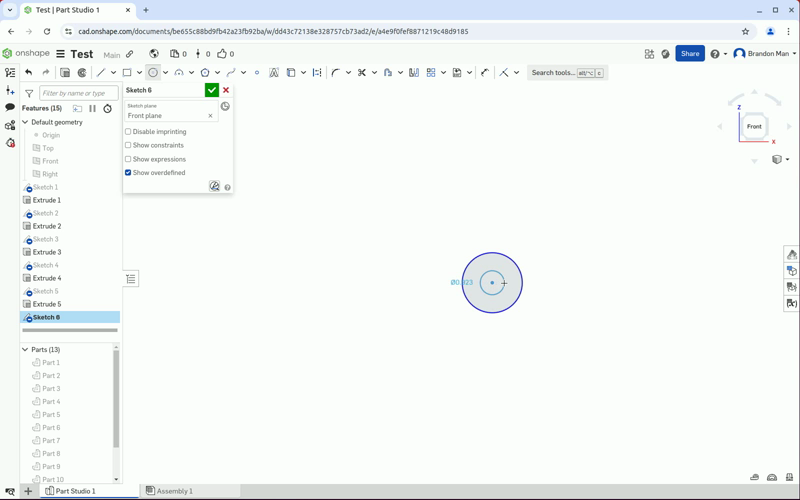
scroll(6)
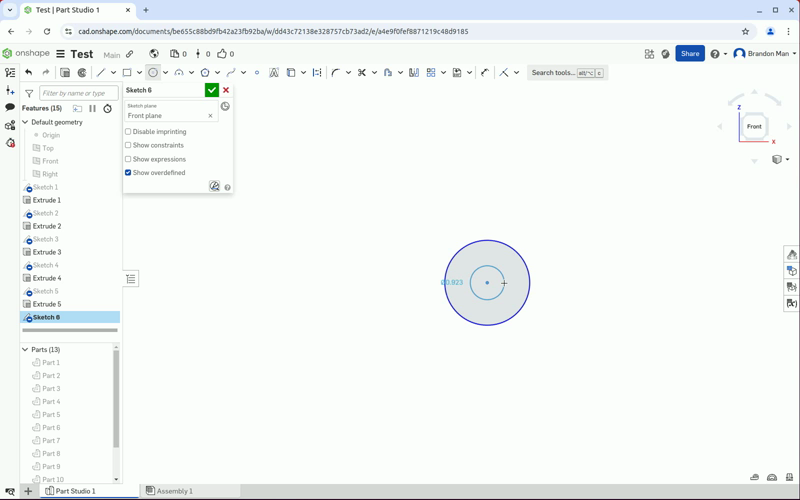
scroll(6)
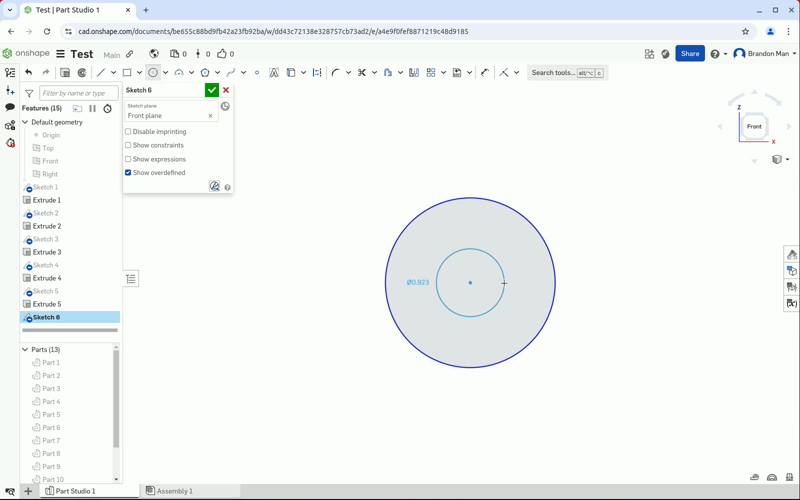
click(504, 282)
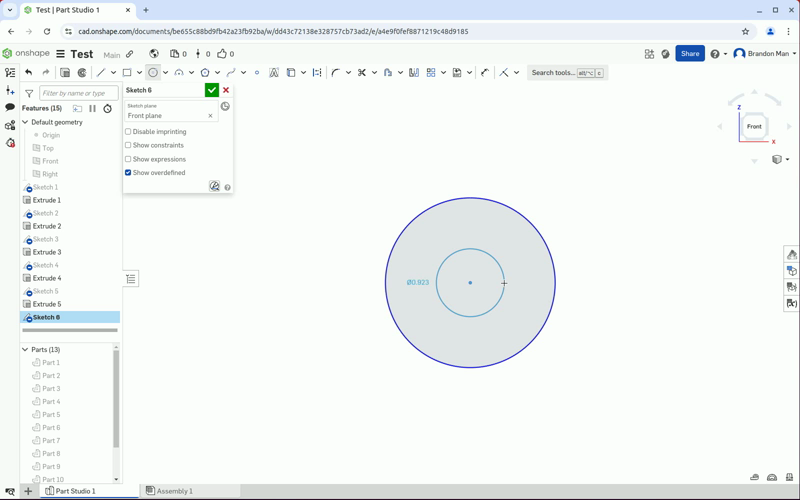
scroll(-6)
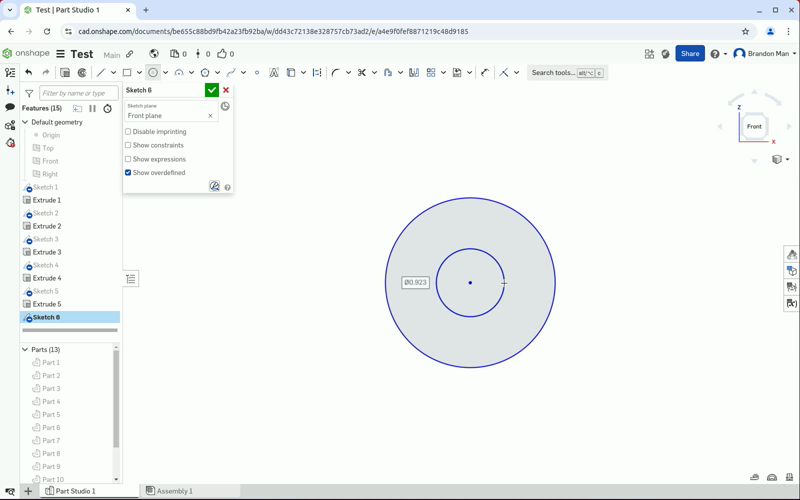
scroll(-6)
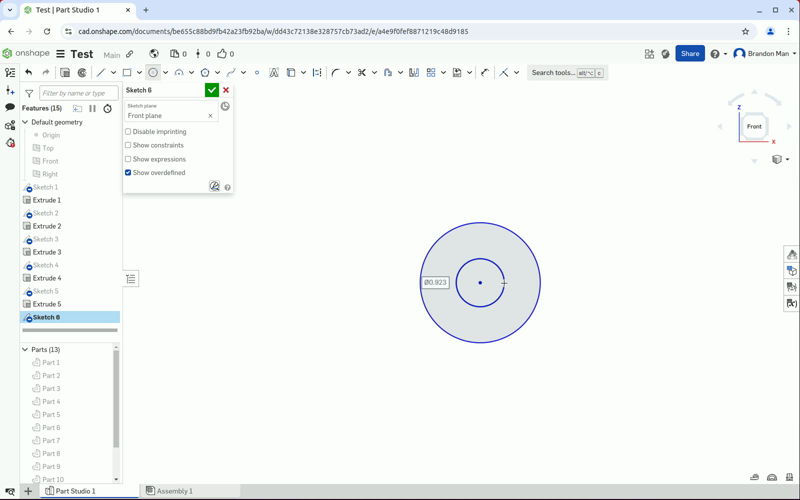
scroll(-6)
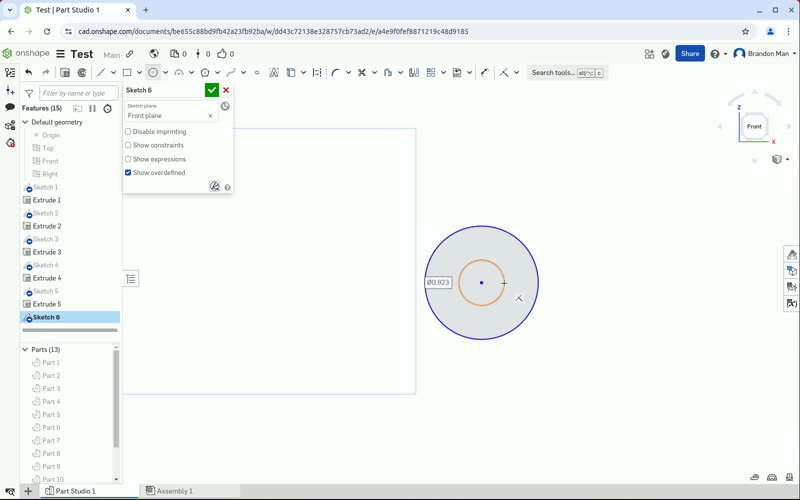
scroll(-6)
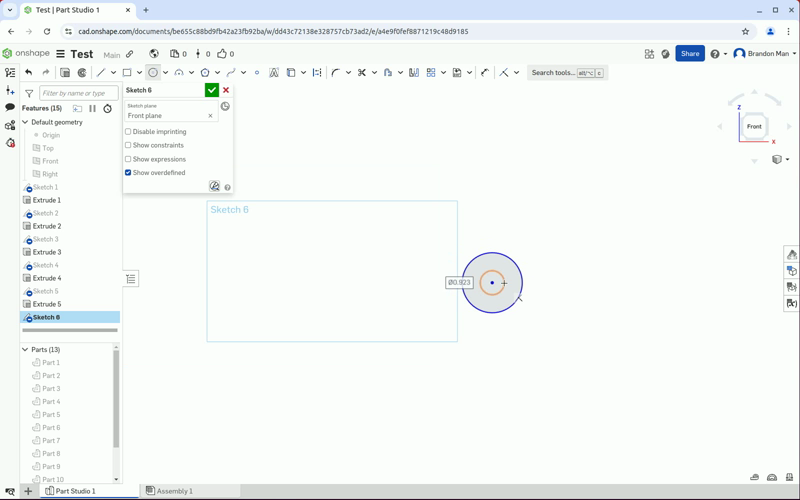
scroll(-6)
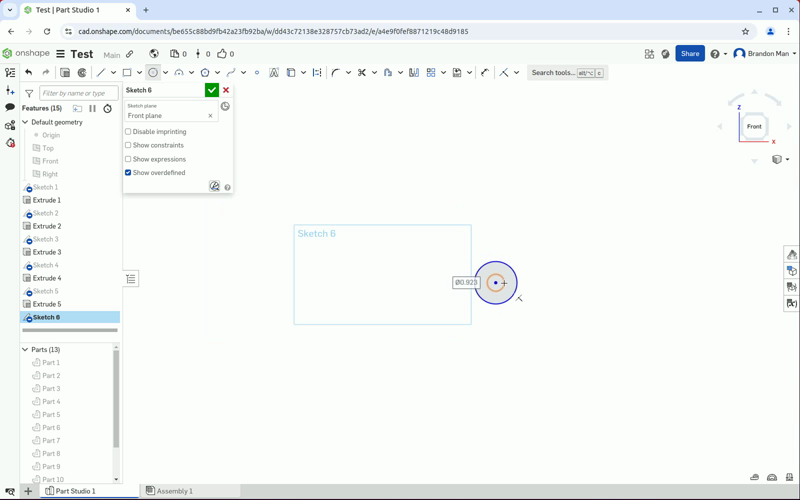
scroll(-6)
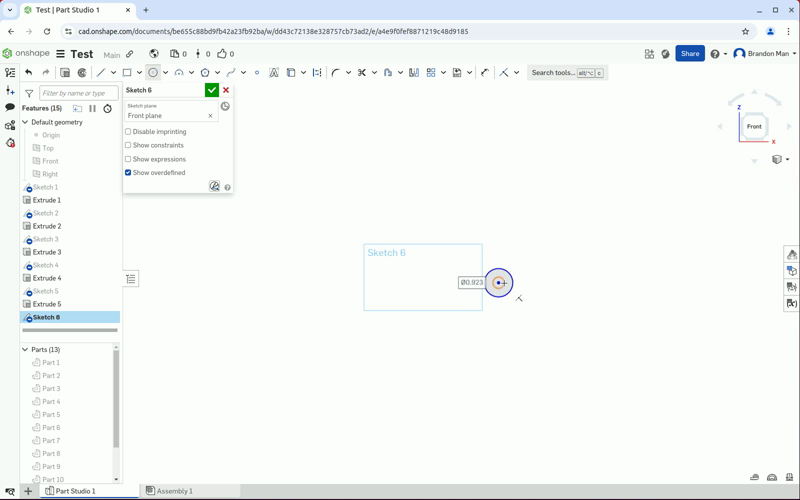
scroll(-6)
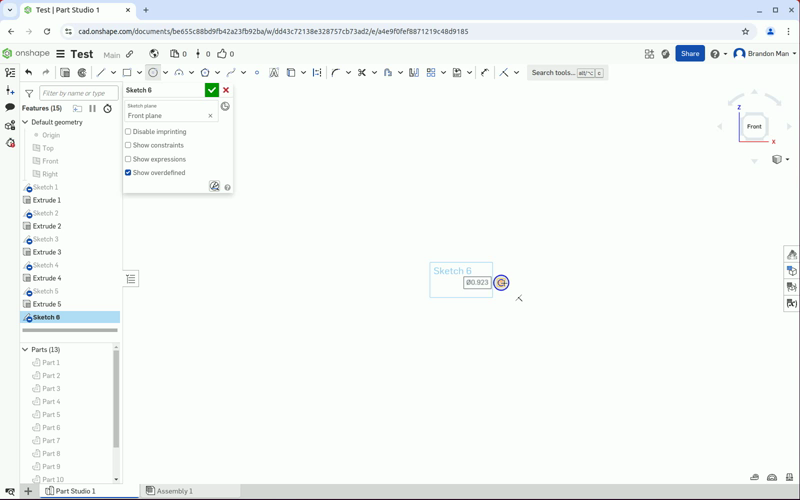
key(esc)
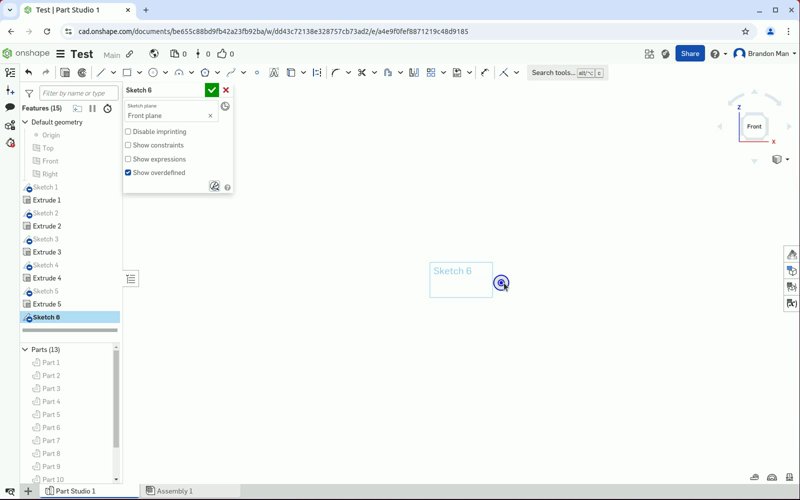
mouse_move(497, 288)
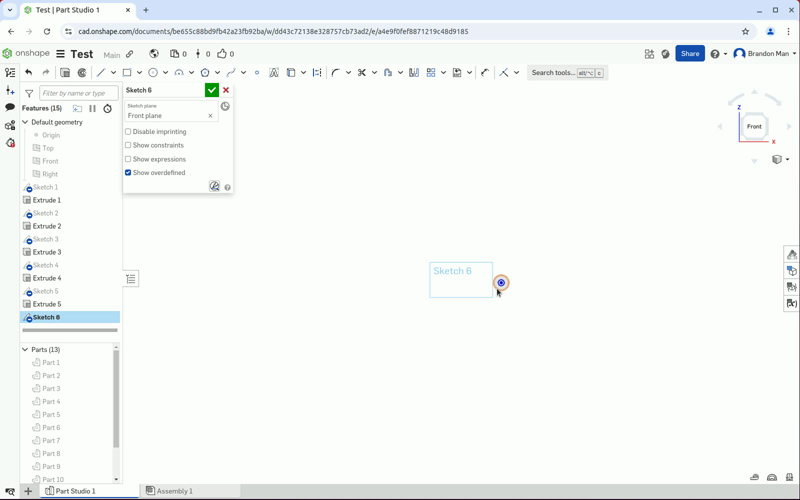
scroll(6)
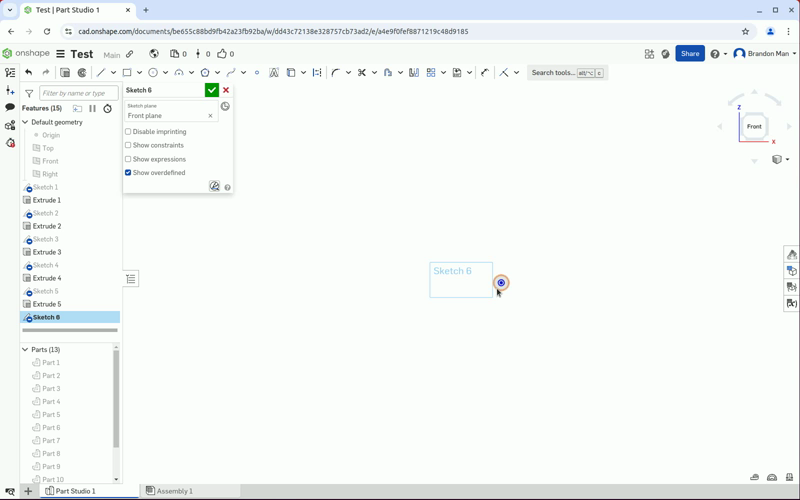
scroll(6)
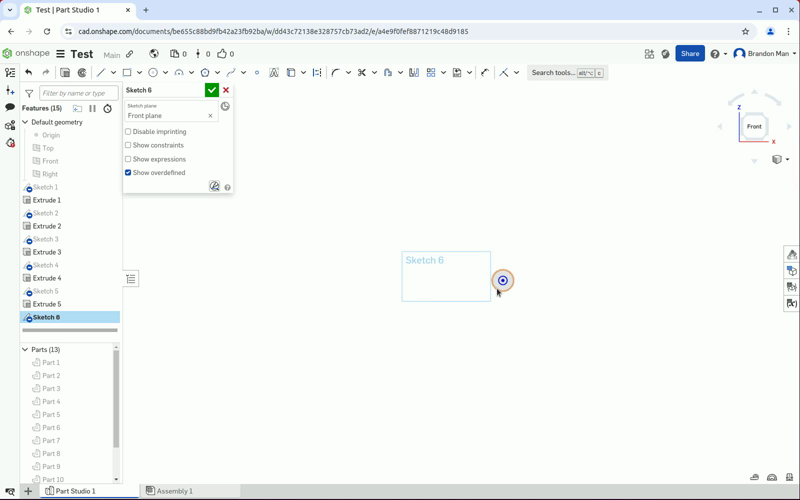
scroll(6)
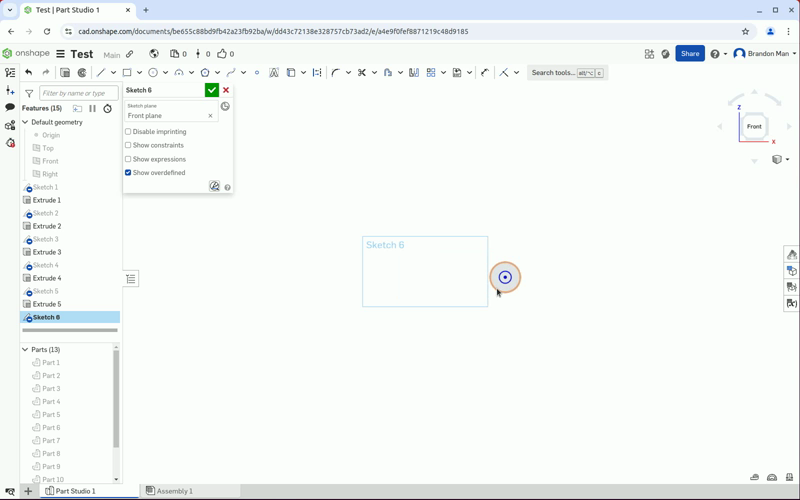
scroll(6)
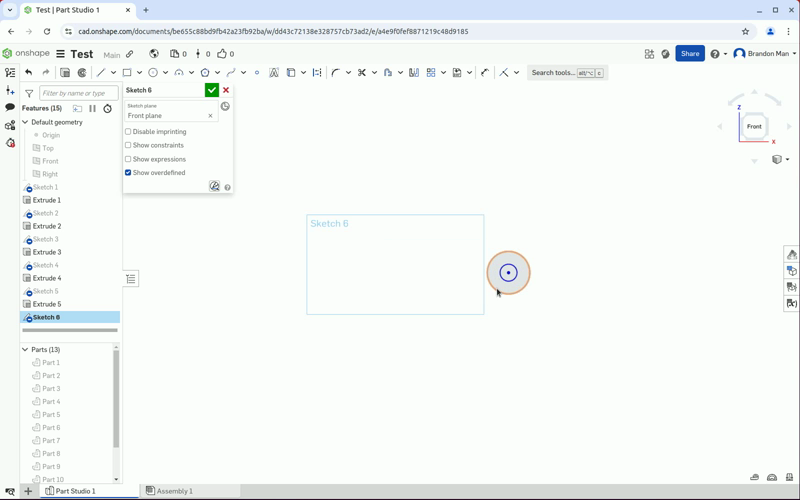
scroll(6)
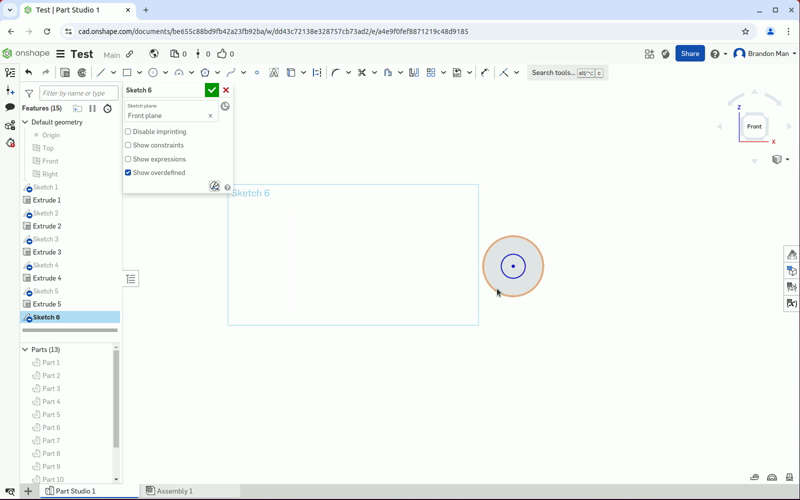
scroll(6)
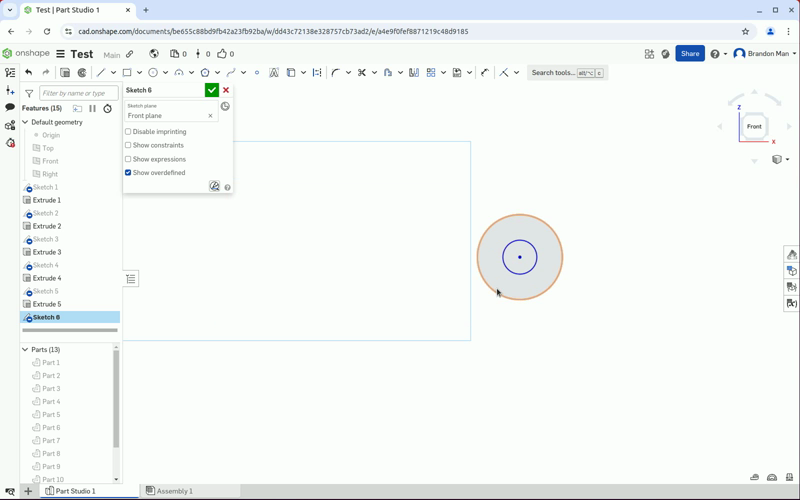
scroll(6)
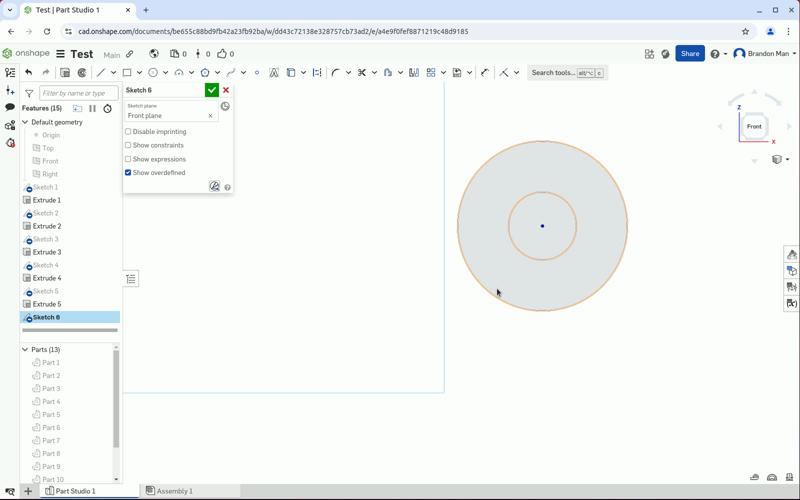
click(497, 288)
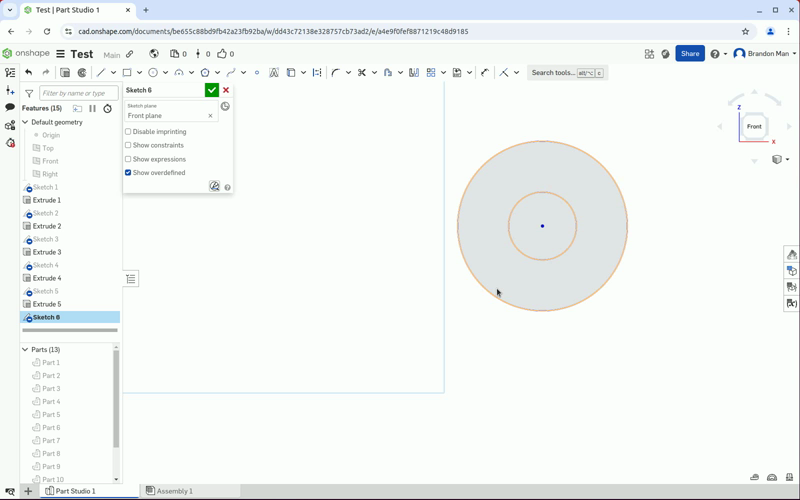
scroll(-6)
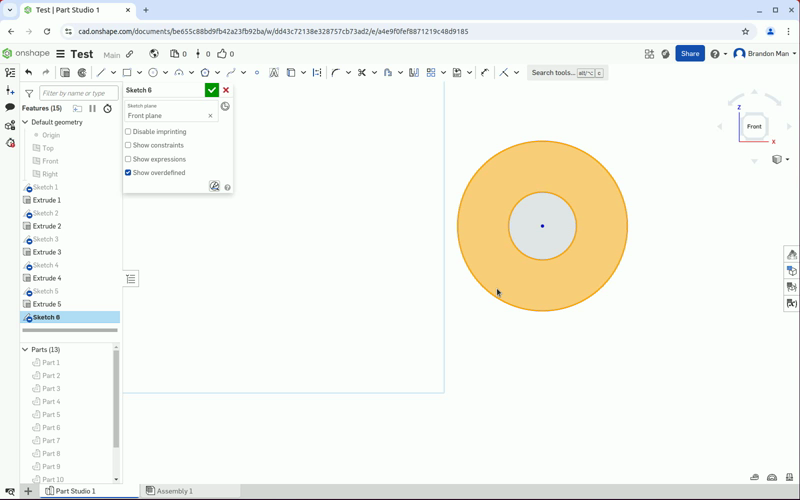
scroll(-6)
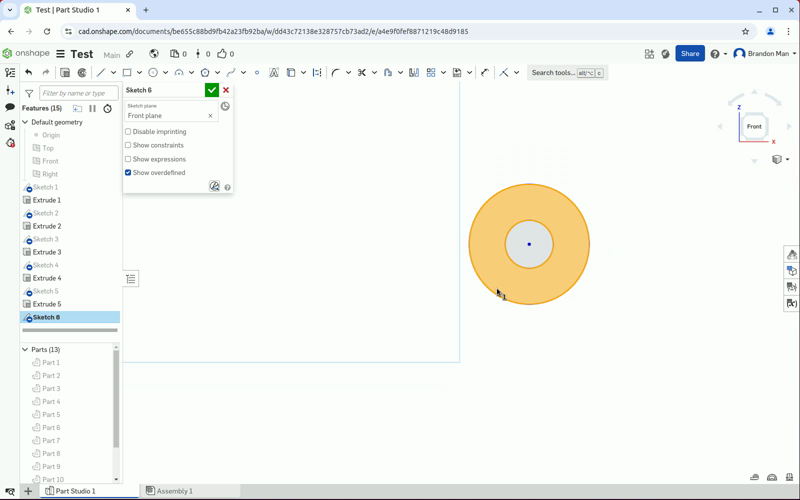
scroll(-6)
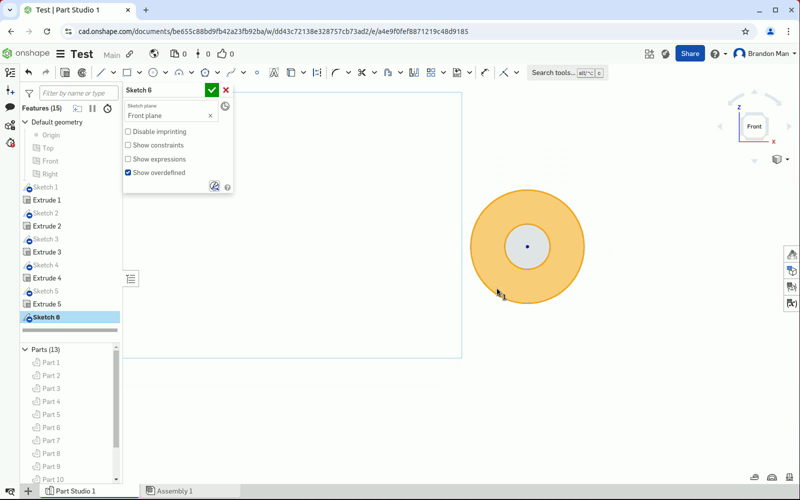
scroll(-6)
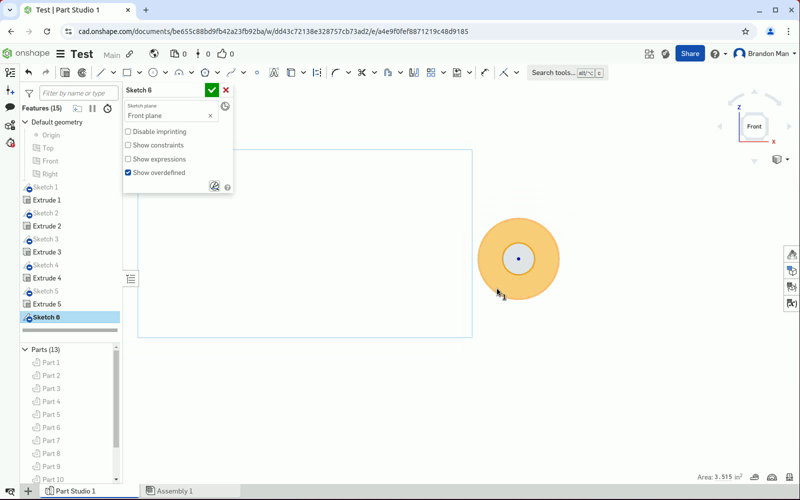
scroll(-6)
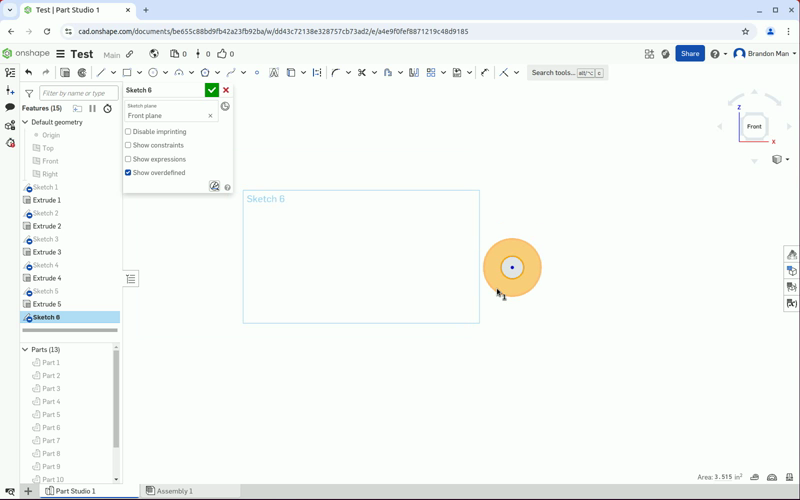
scroll(-6)
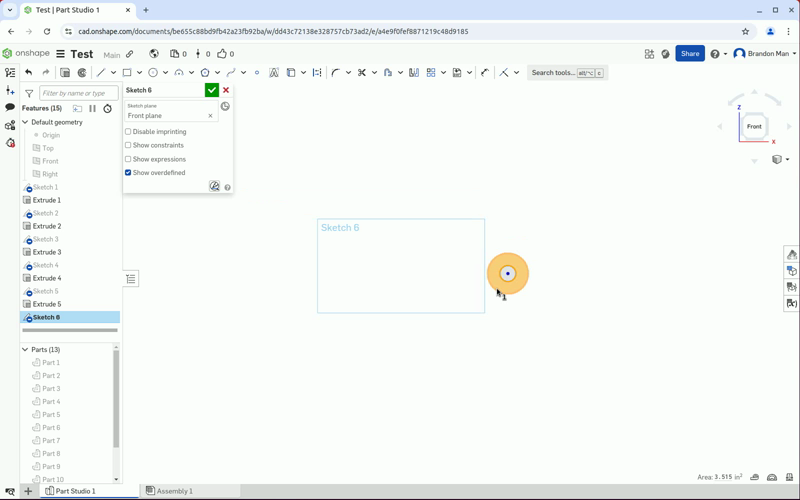
scroll(-6)
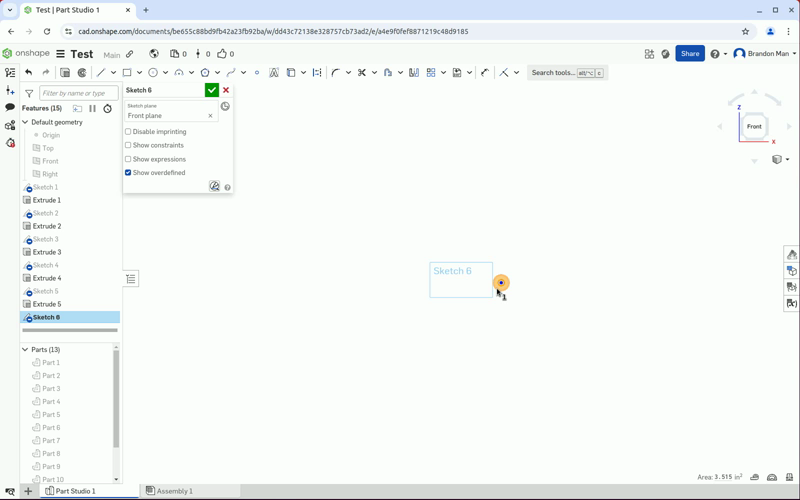
mouse_move(69, 352)
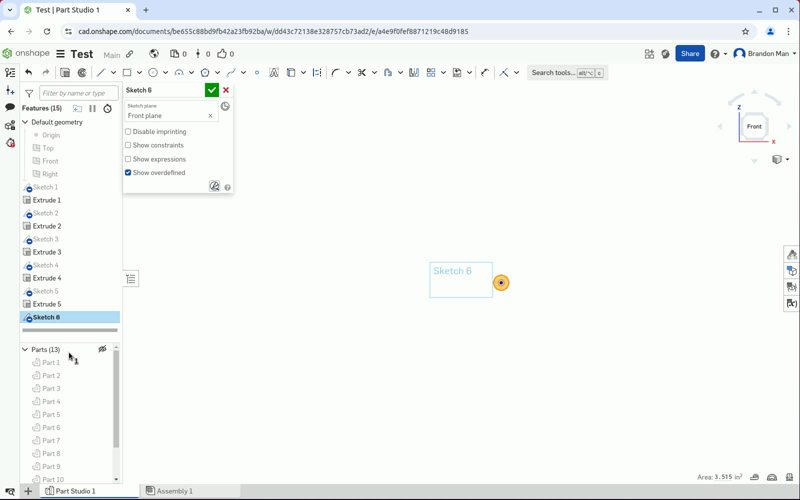
key(shift+y)
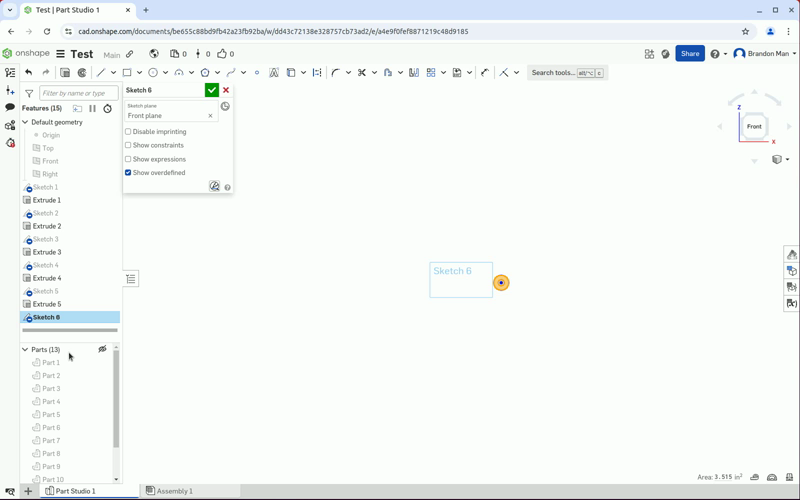
key(shift+e)
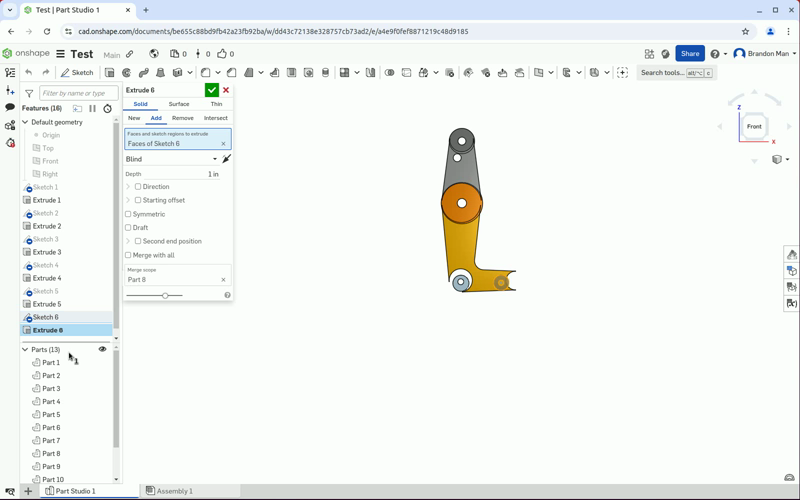
mouse_move(143, 106)
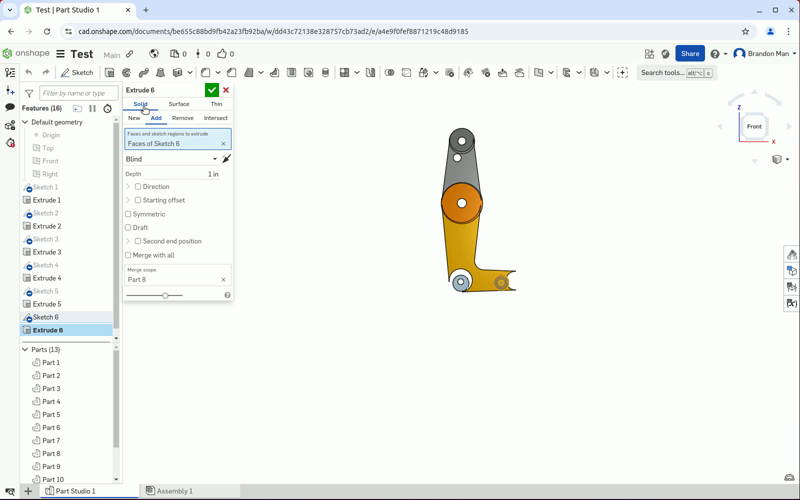
click(143, 106)
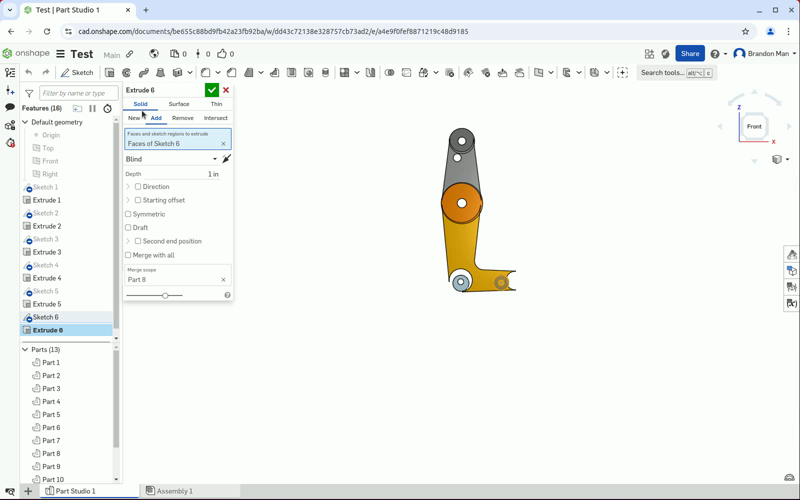
mouse_move(137, 120)
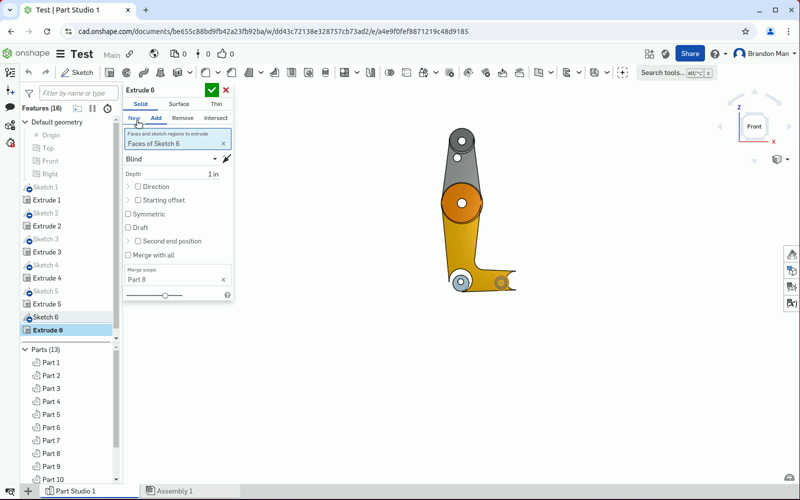
click(137, 120)
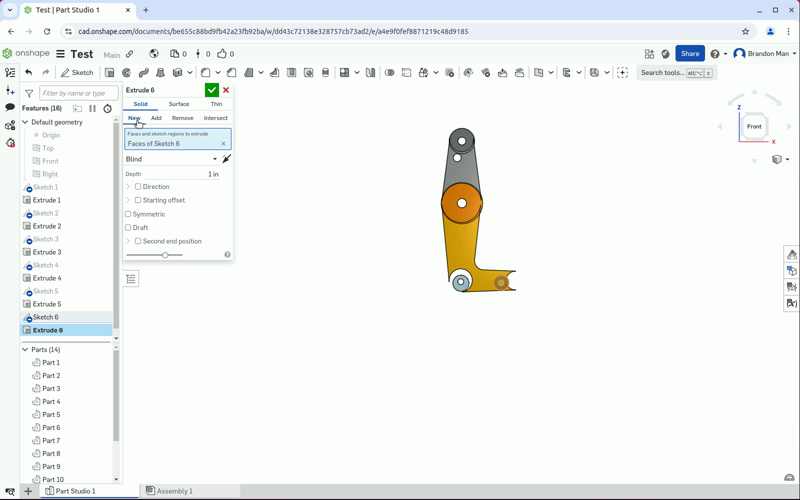
key(tab, 4)
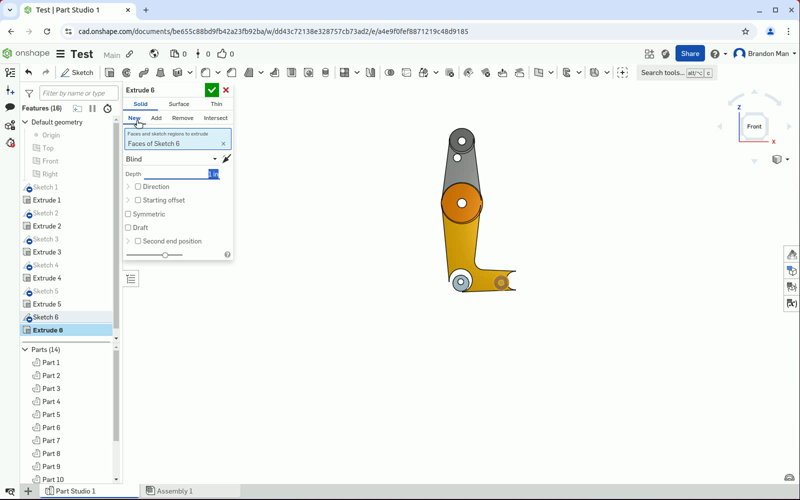
text(0.481)
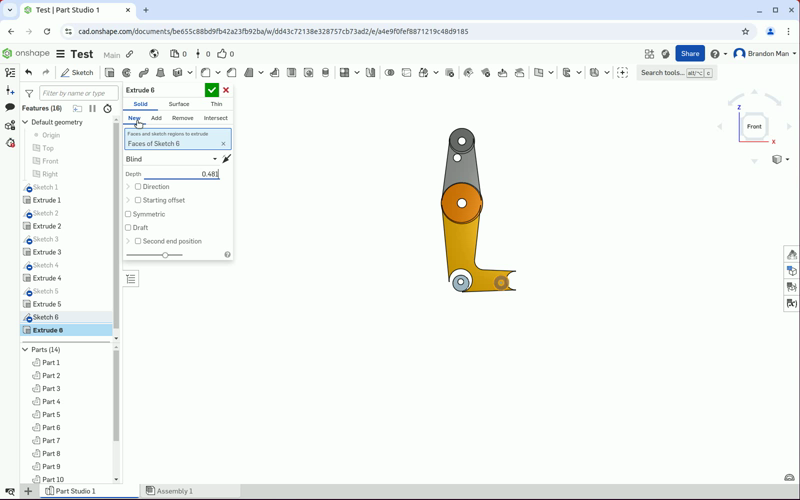
key(enter)
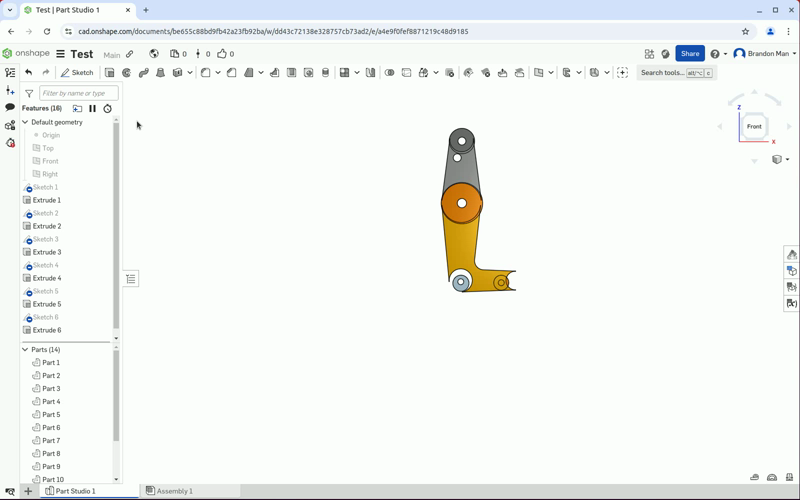
key(shift+h)
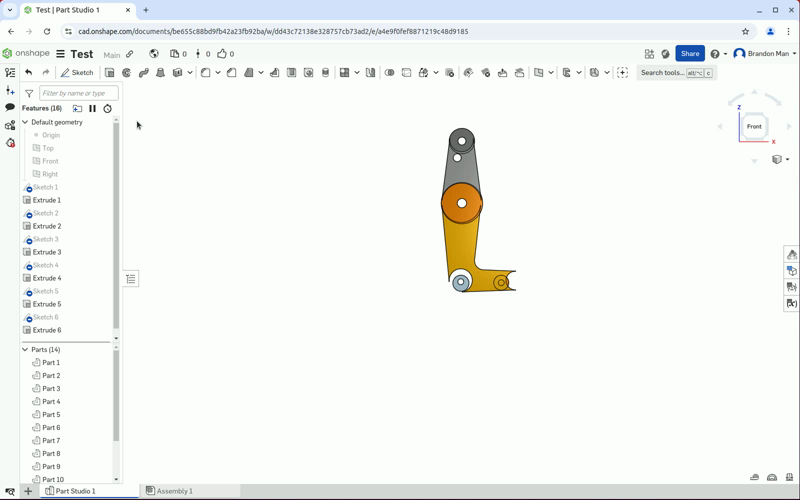
key(shift+h)
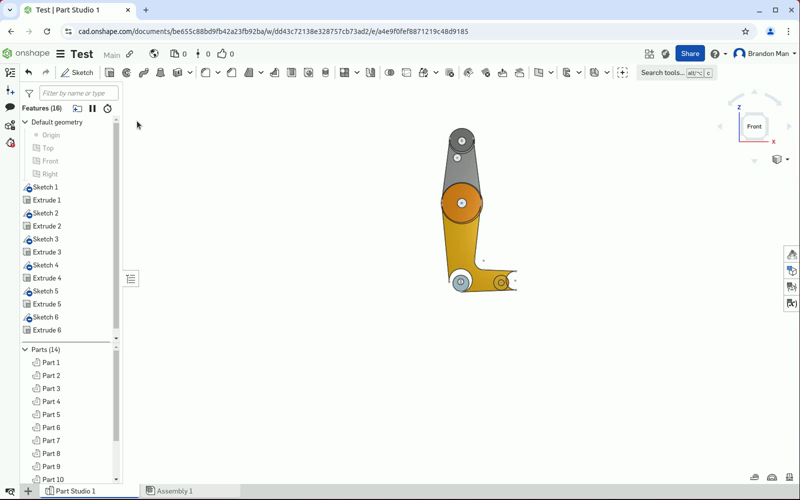
key(shift+7)
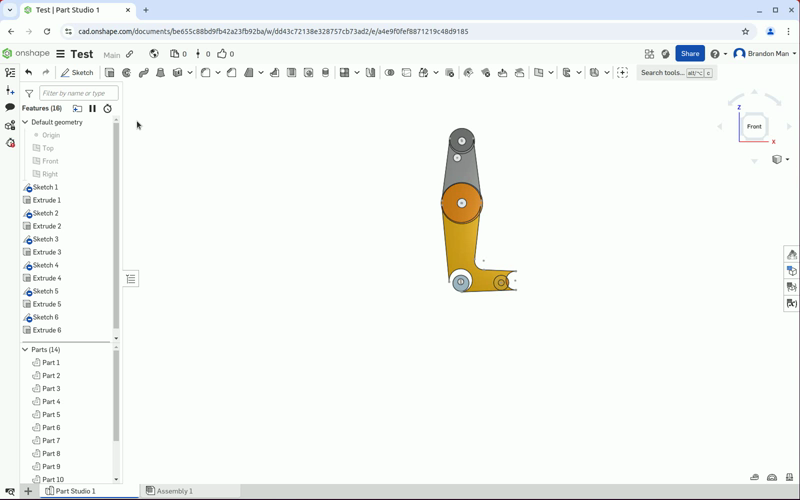
key(left, 2)
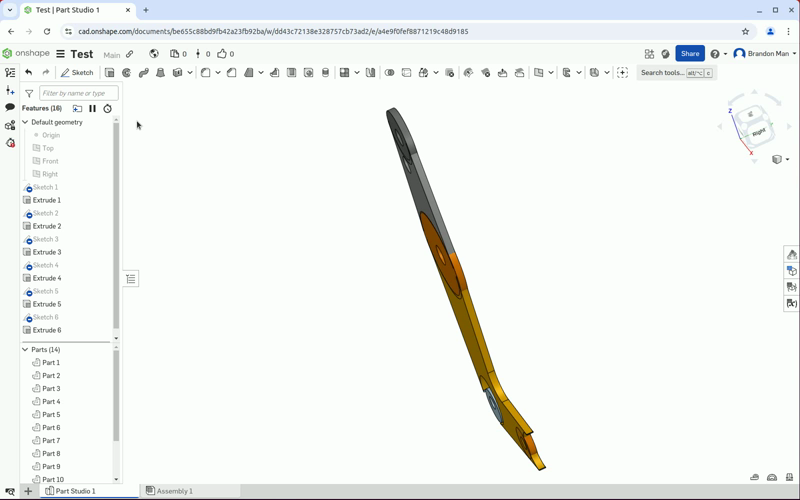
key(down, 2)
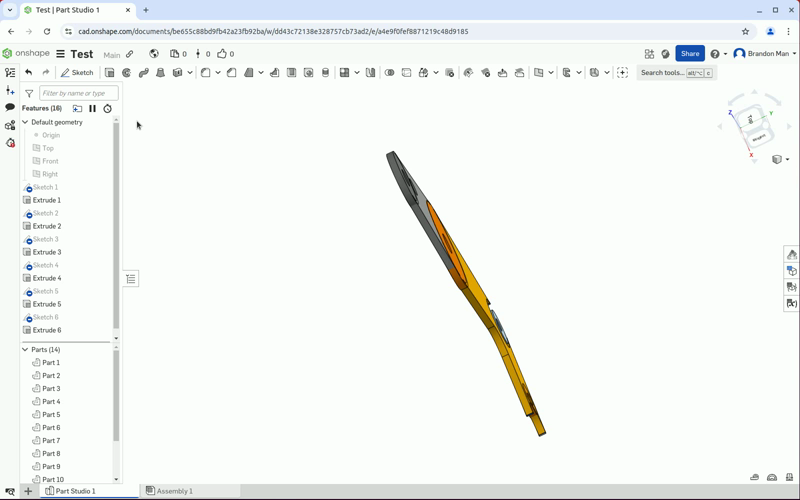
key(up, 2)
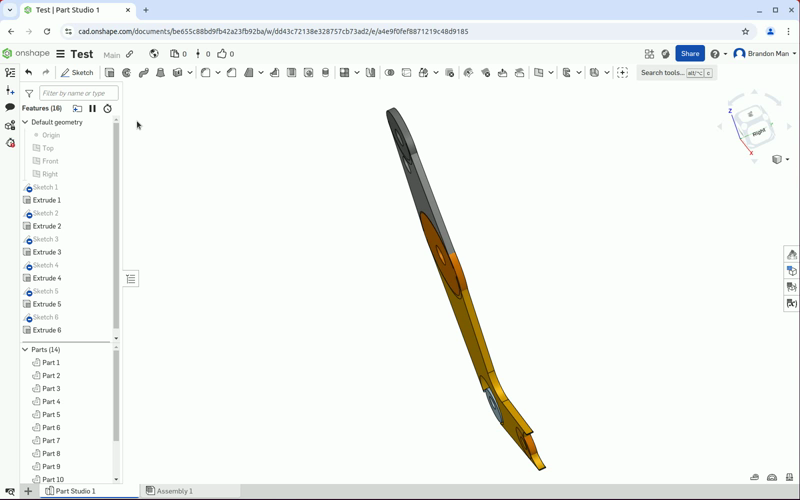
key(right, 2)
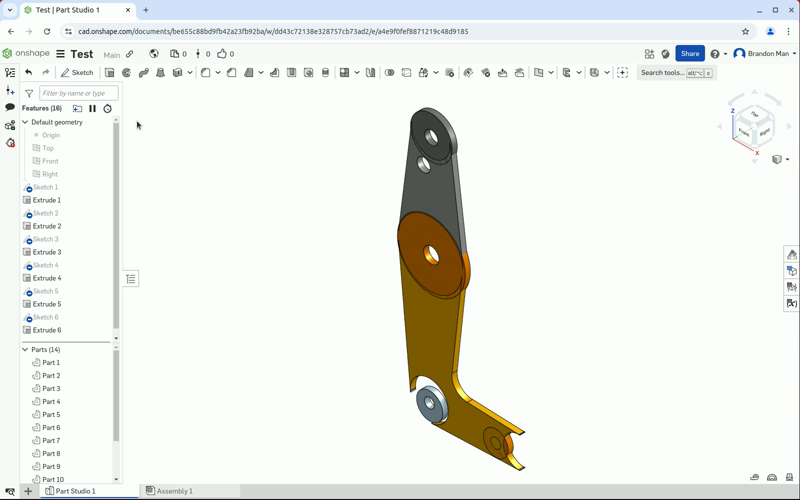
mouse_move(69, 189)
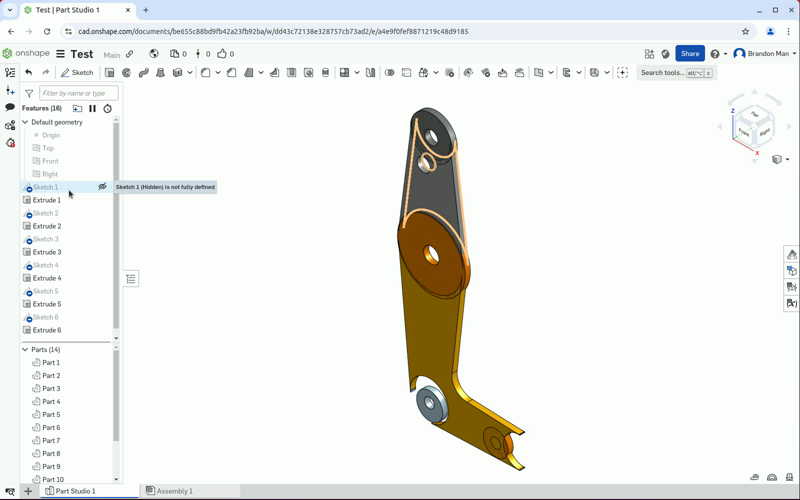
click(69, 189)